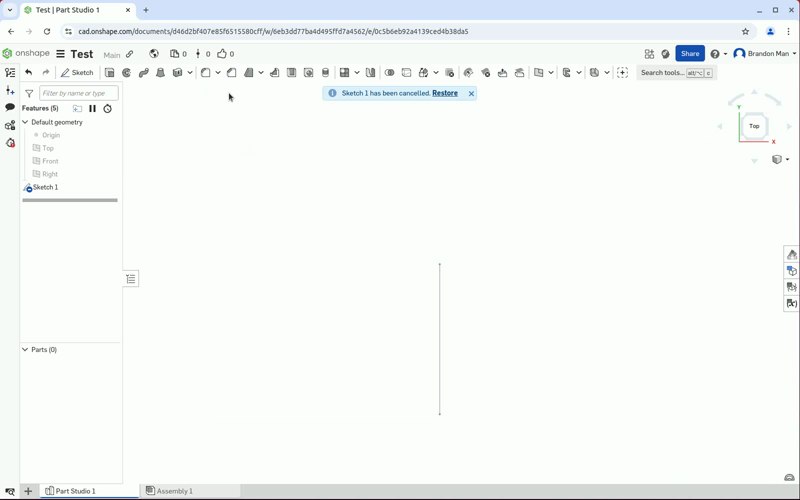
key(shift+h)
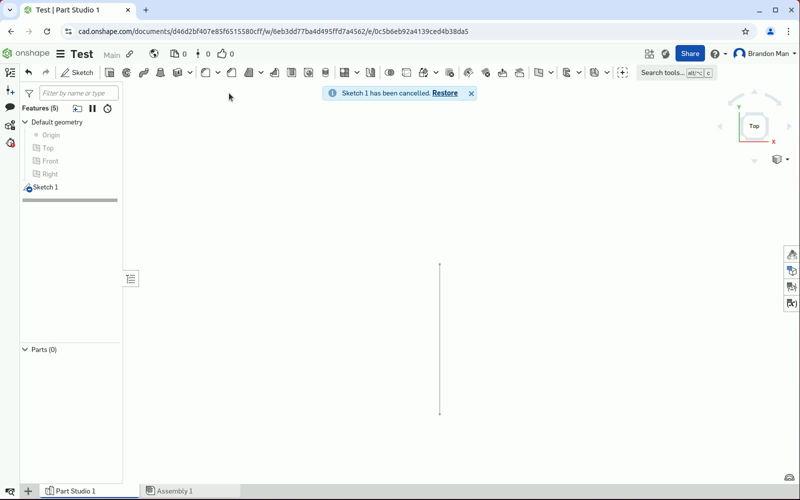
key(shift+s)
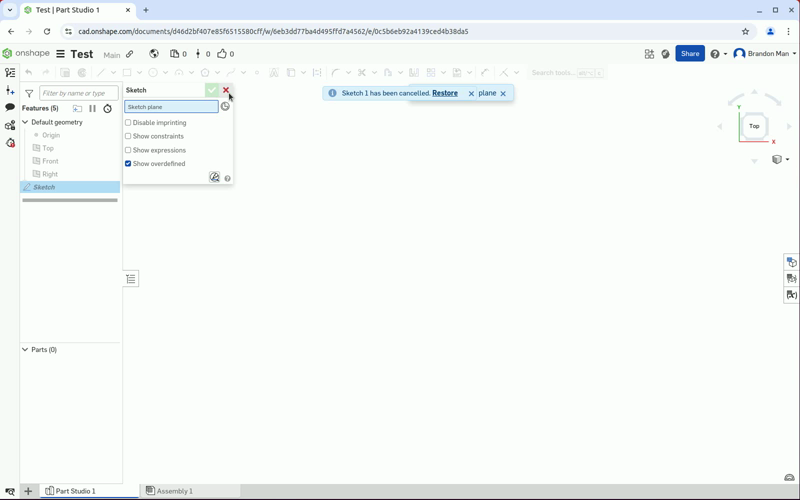
mouse_move(73, 150)
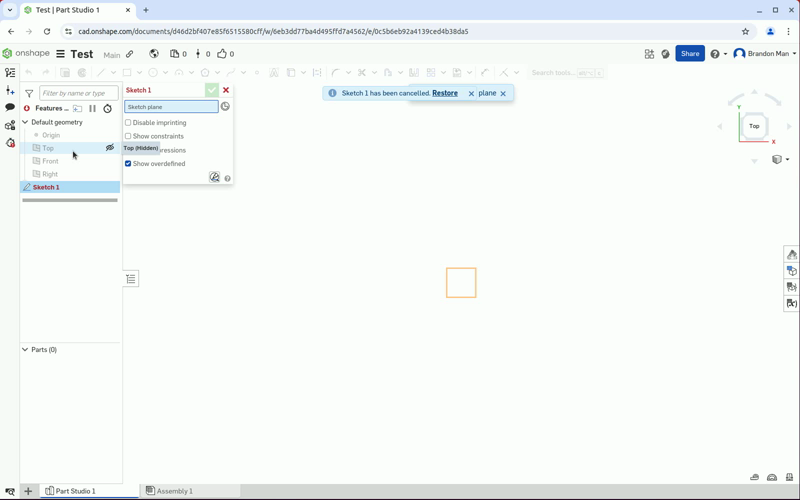
click(73, 150)
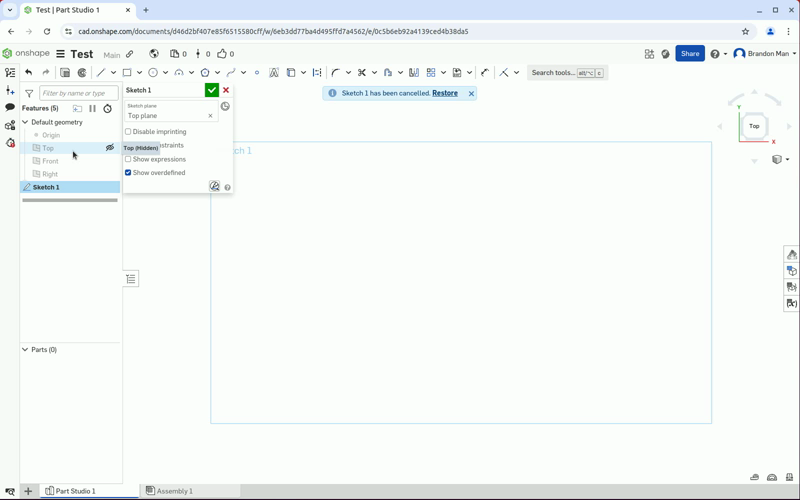
mouse_move(73, 352)
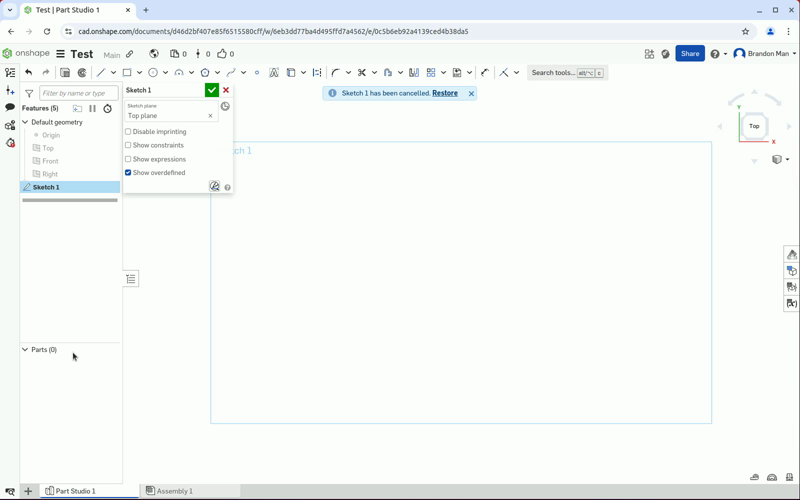
key(y)
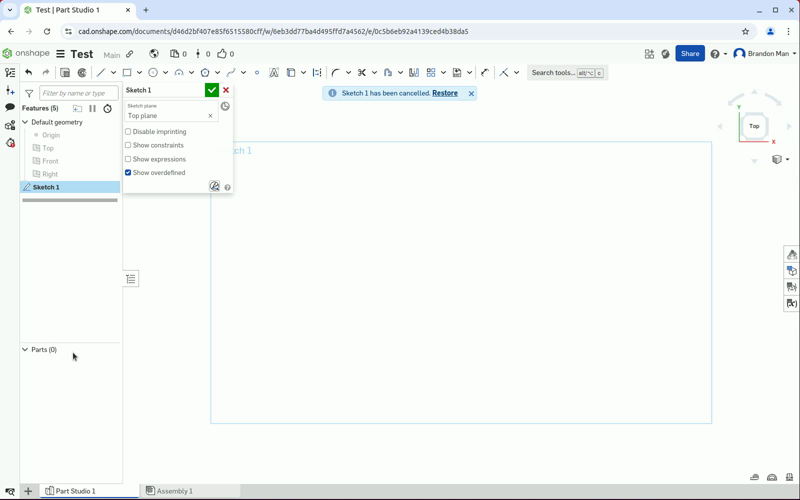
key(l)
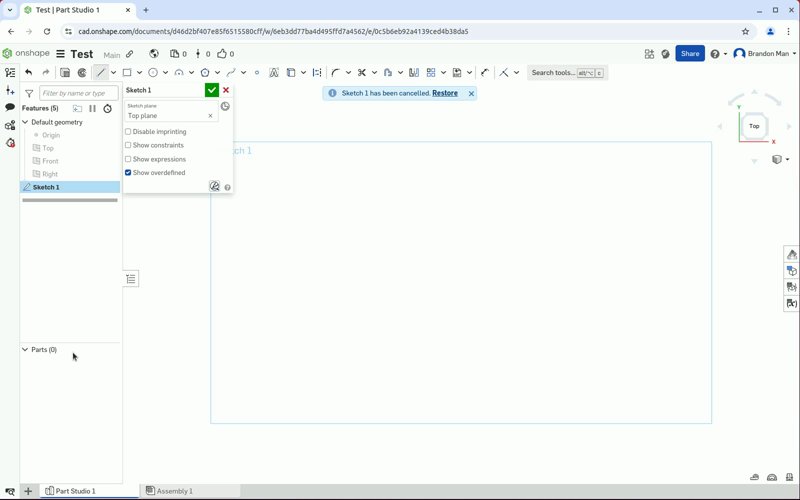
key_down(shift)
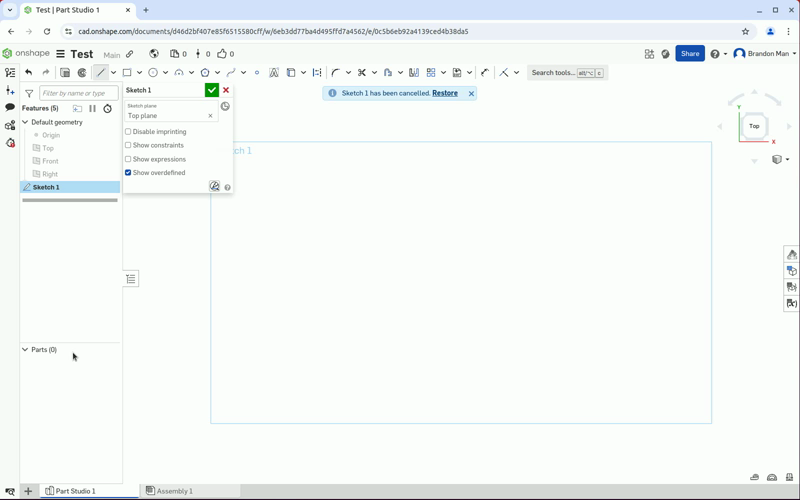
mouse_move(348, 346)
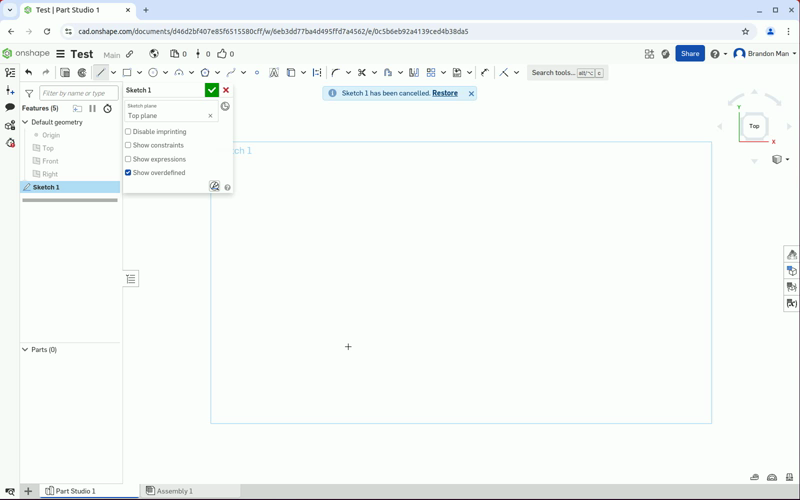
click(348, 346)
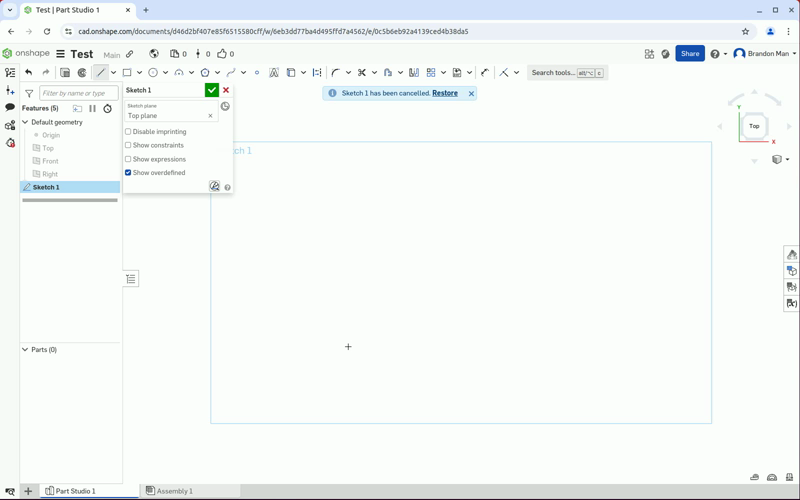
key_up(shift)
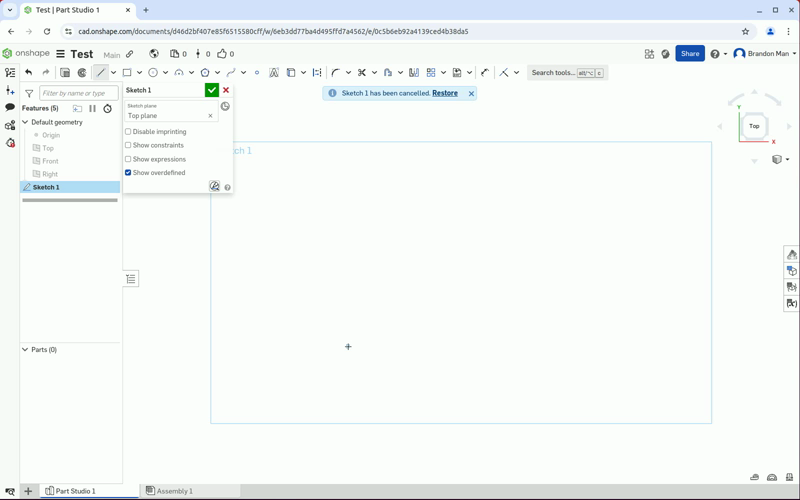
key_down(shift)
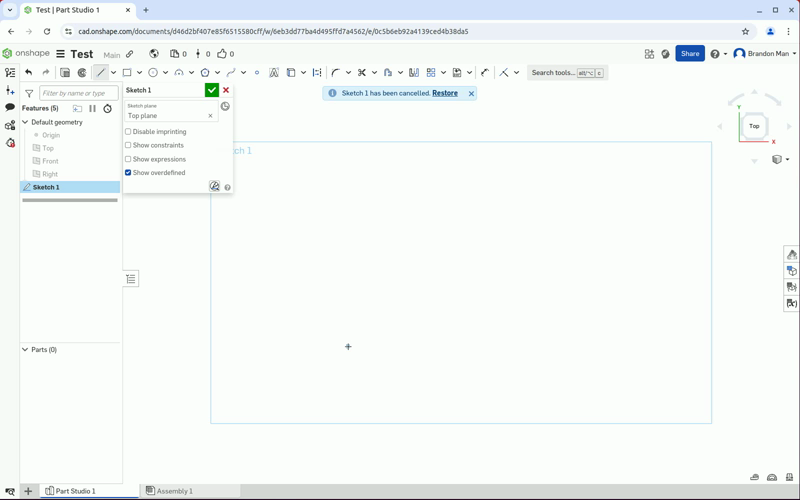
mouse_move(557, 346)
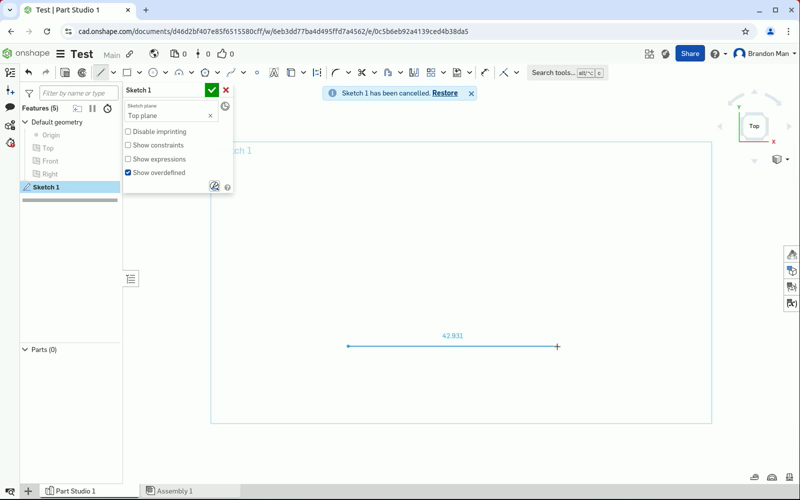
click(557, 346)
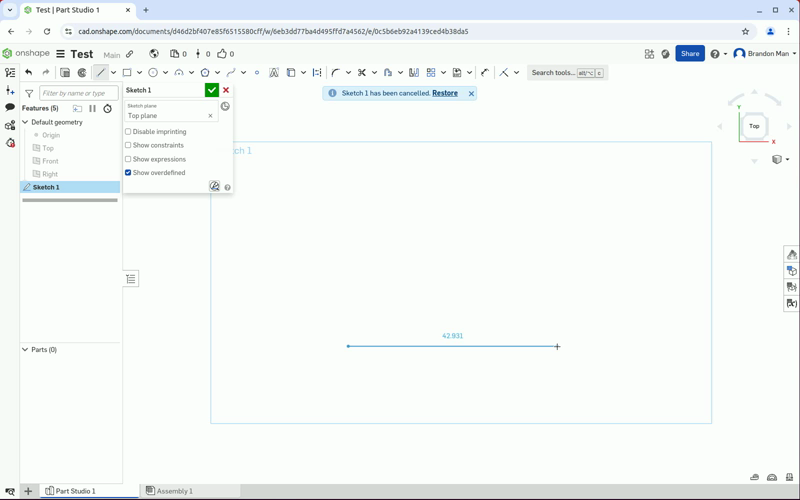
key_up(shift)
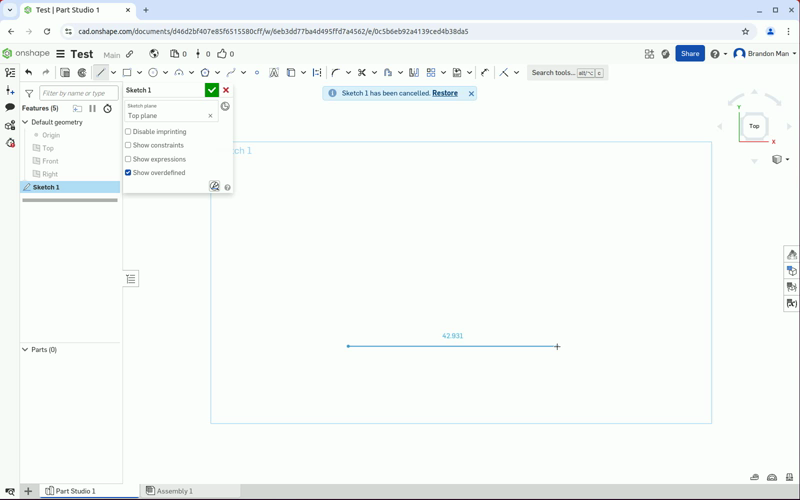
key_down(shift)
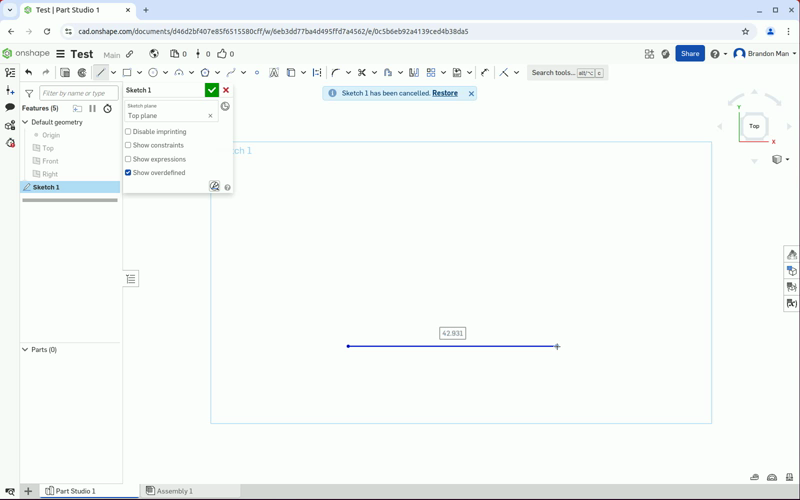
mouse_move(587, 346)
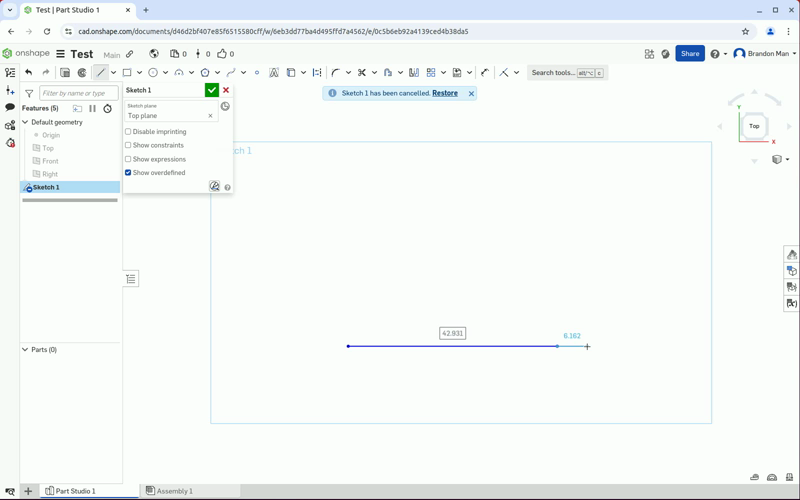
mouse_move(557, 304)
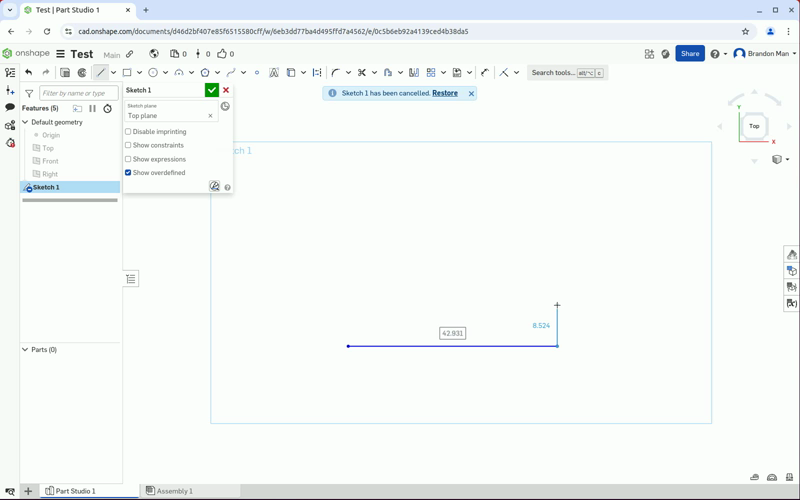
click(557, 304)
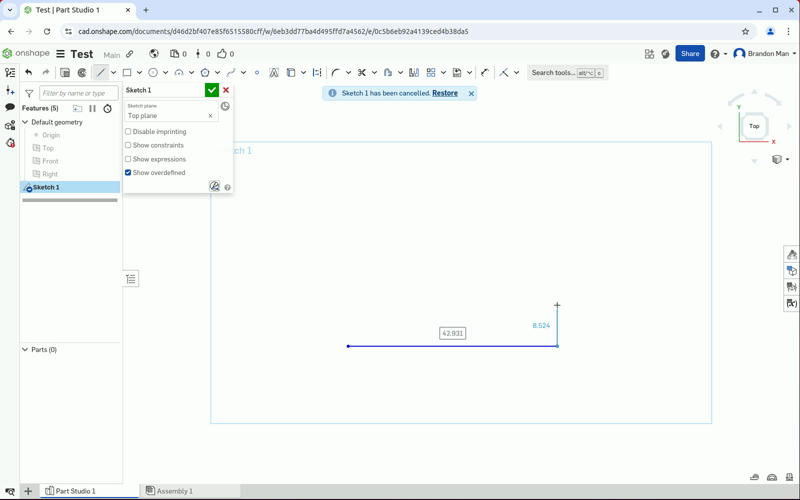
key_up(shift)
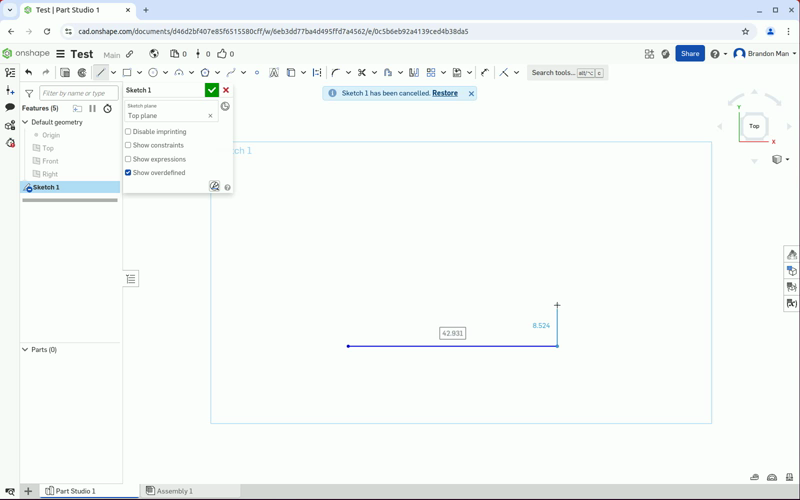
key_down(shift)
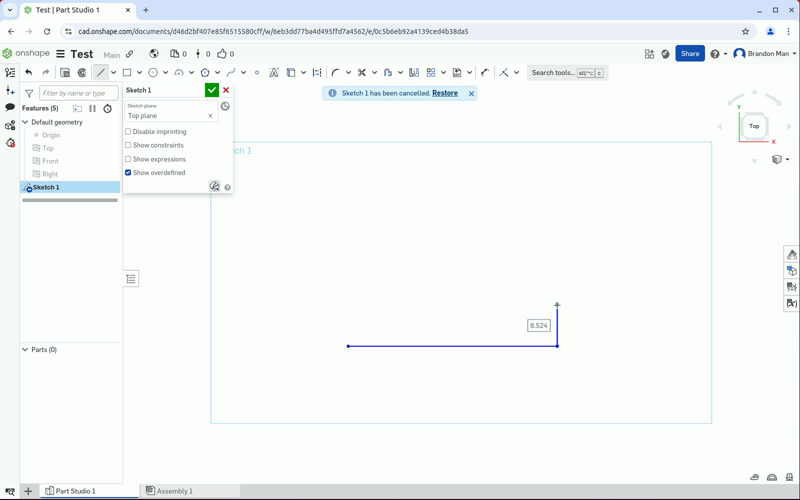
mouse_move(587, 304)
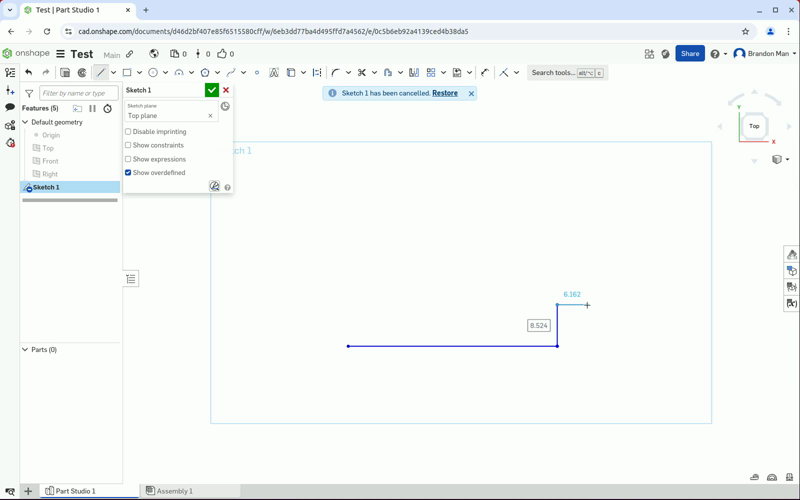
mouse_move(524, 304)
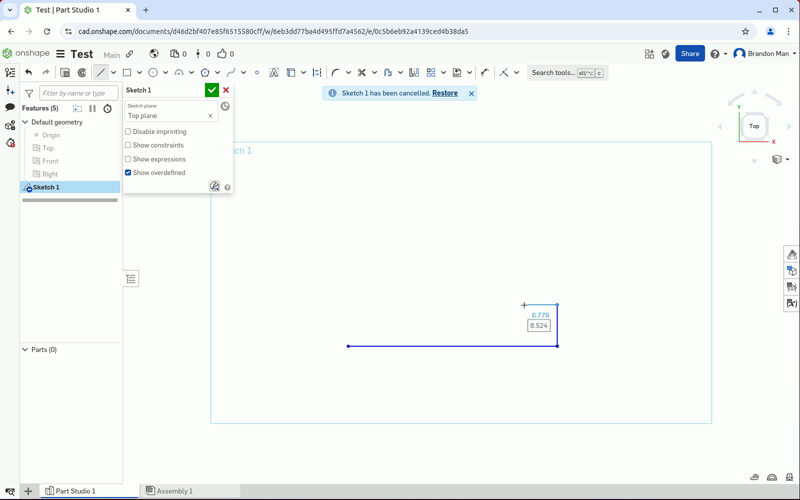
click(524, 304)
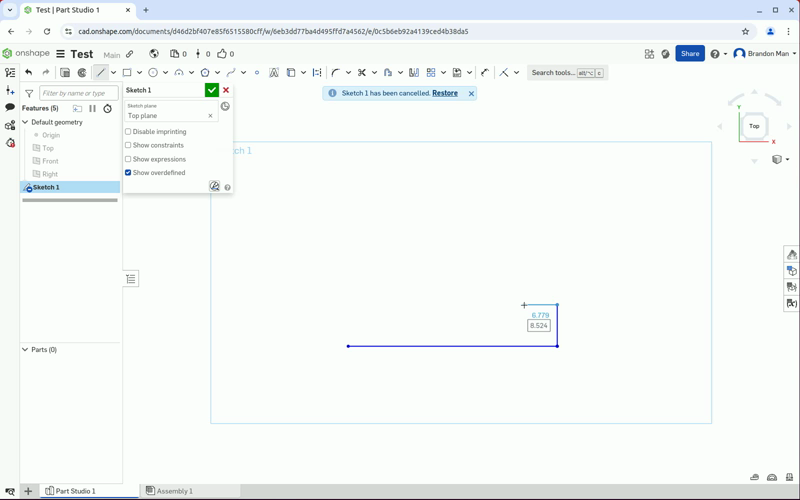
key_up(shift)
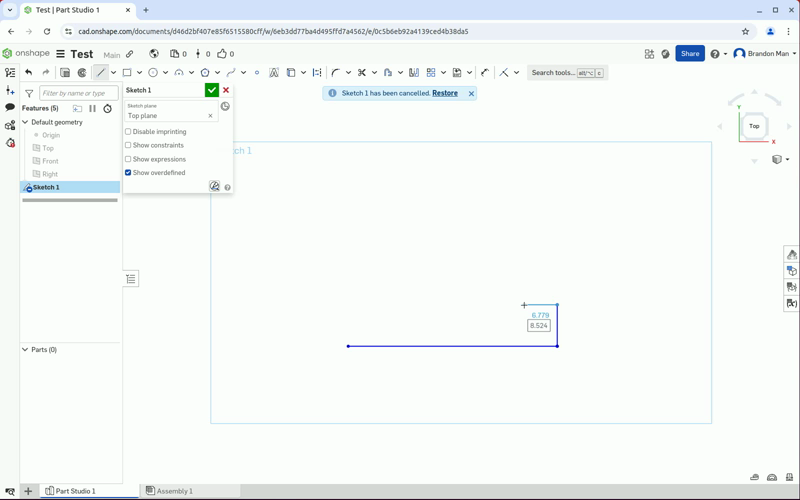
key_down(shift)
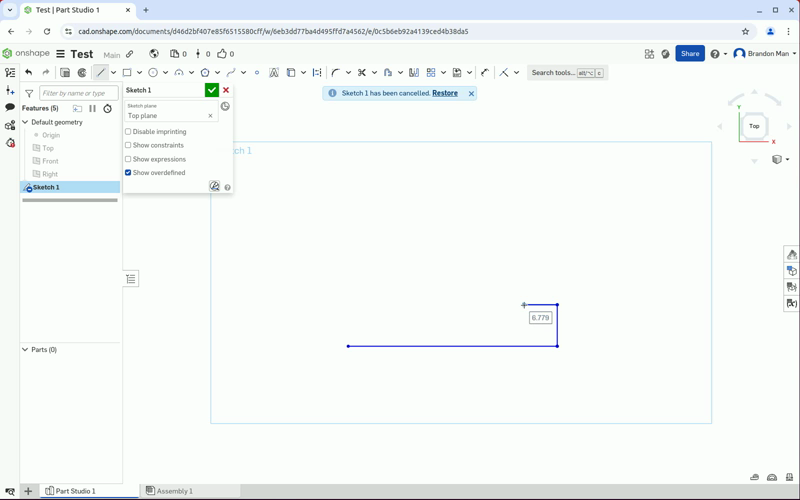
mouse_move(554, 304)
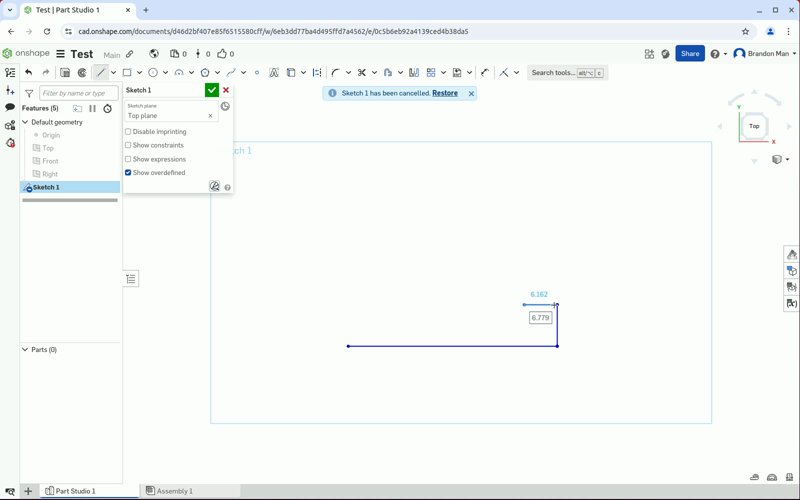
mouse_move(524, 262)
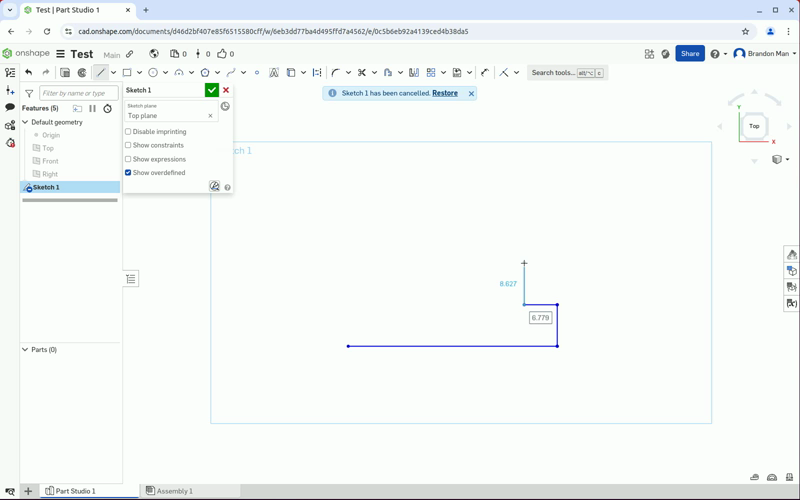
click(524, 262)
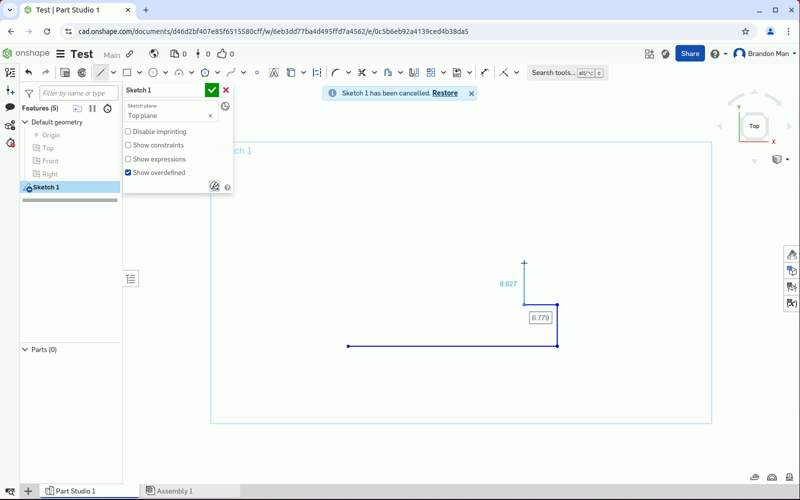
key_up(shift)
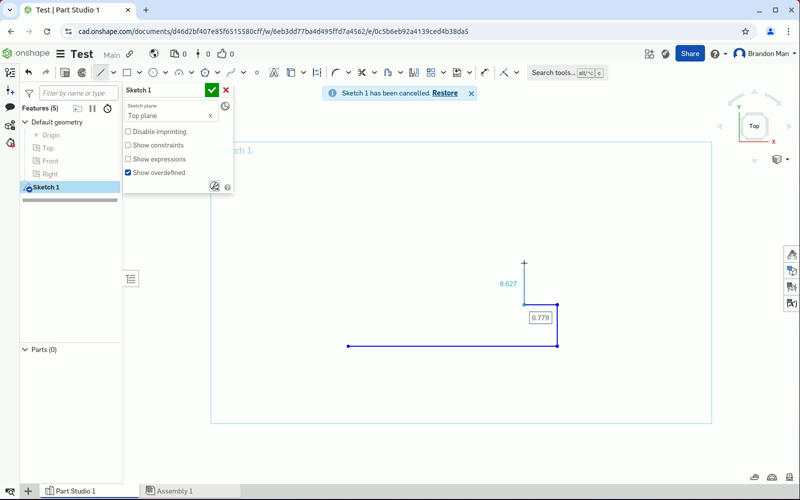
key_down(shift)
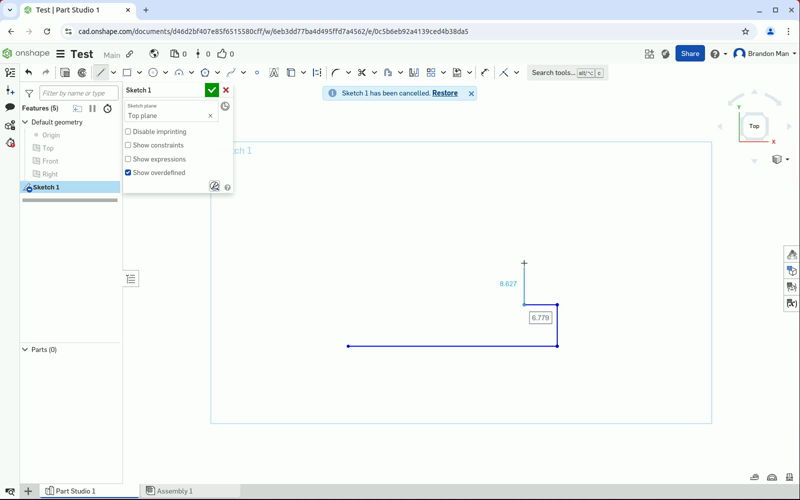
mouse_move(554, 262)
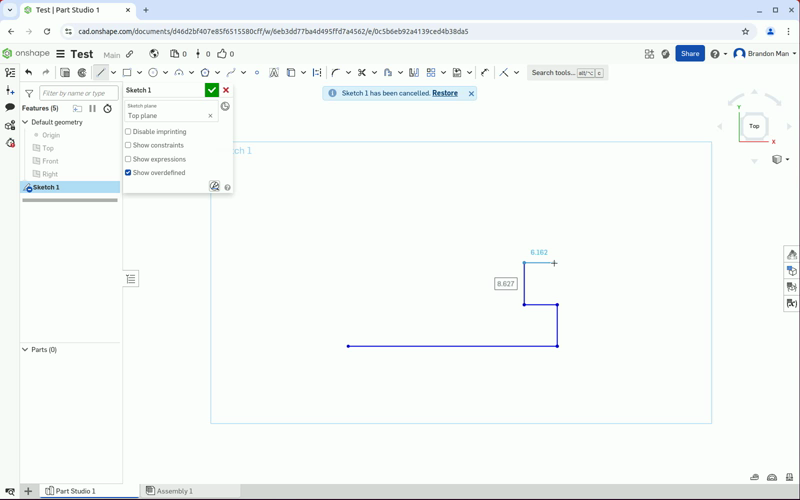
mouse_move(557, 262)
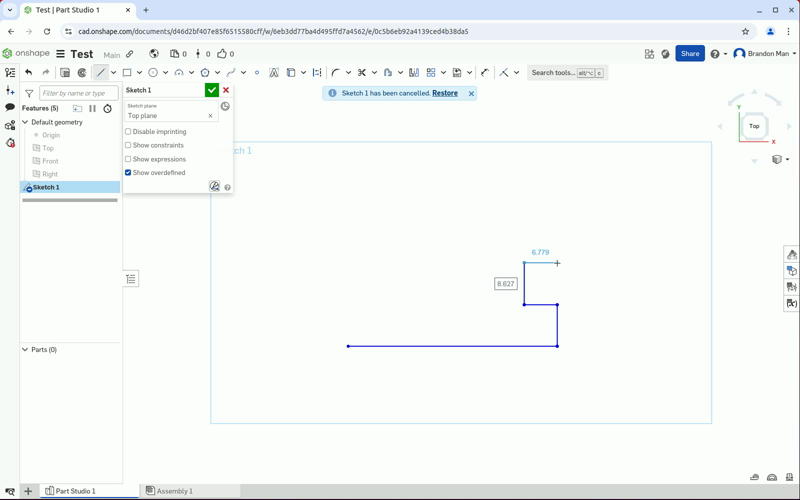
click(557, 262)
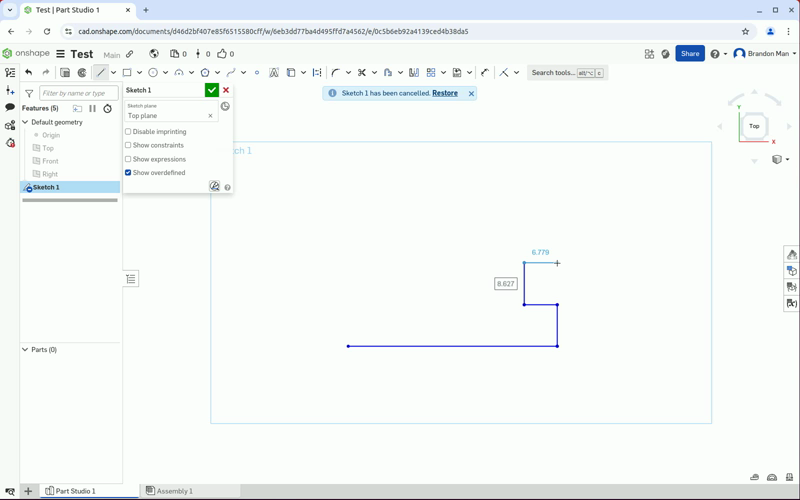
key_up(shift)
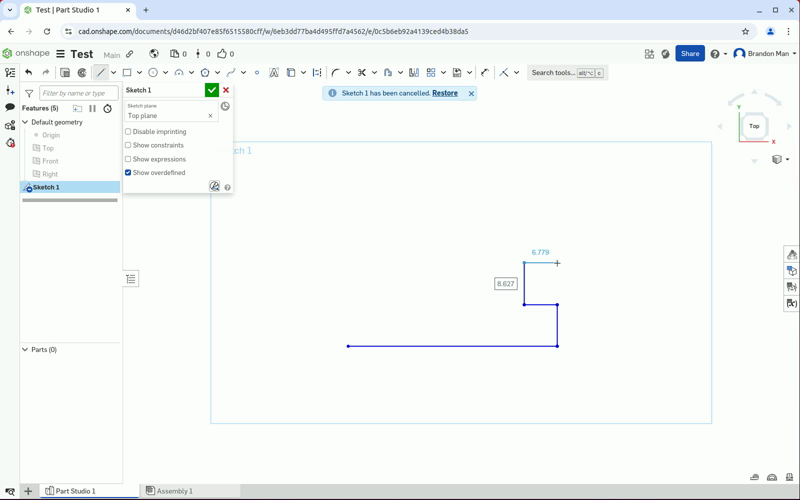
key_down(shift)
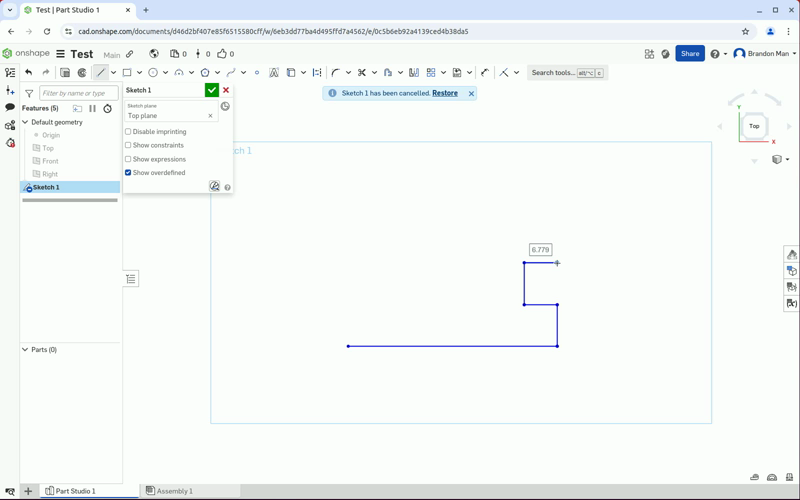
mouse_move(587, 262)
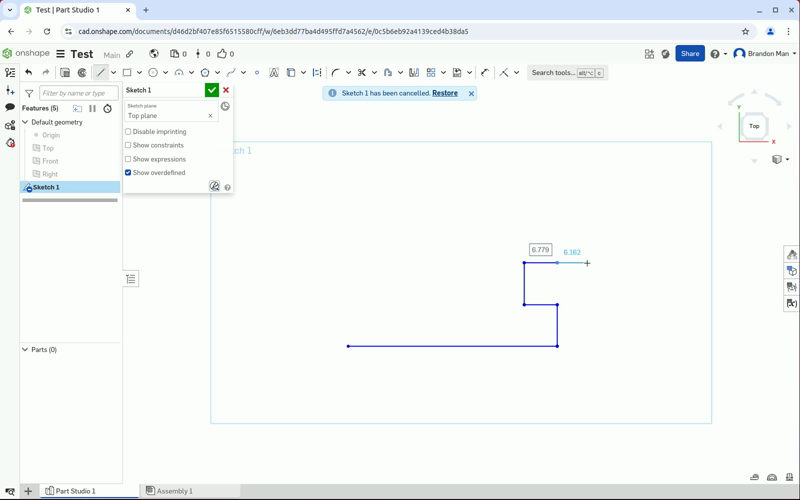
mouse_move(557, 221)
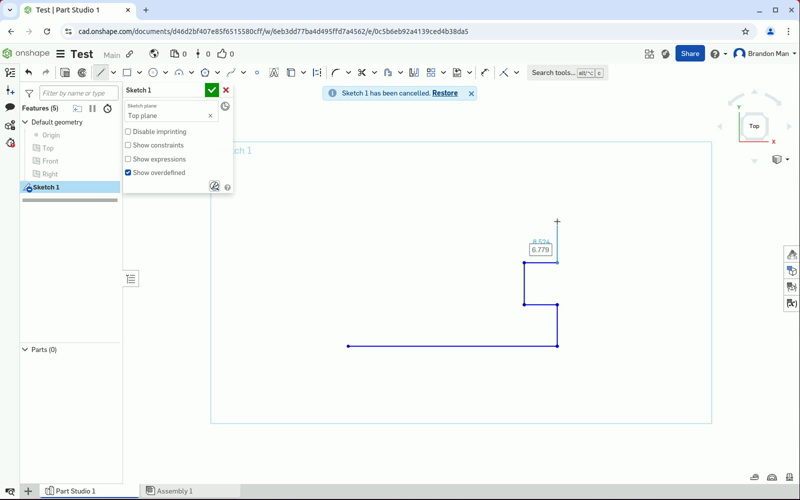
click(557, 221)
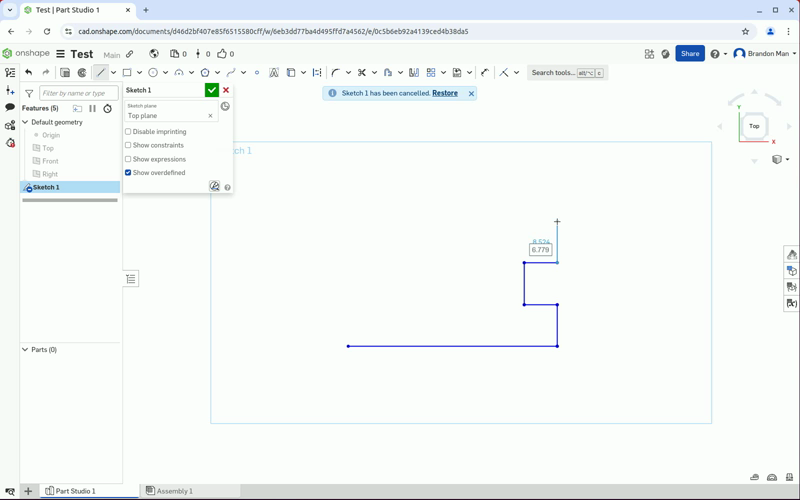
key_up(shift)
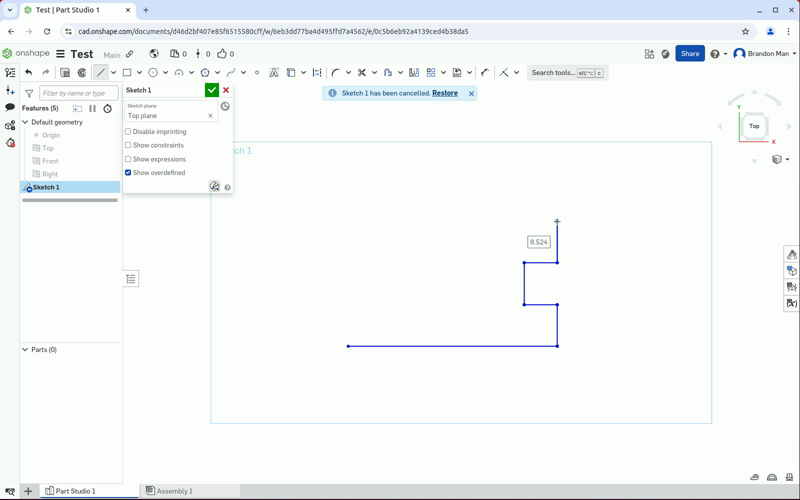
key_down(shift)
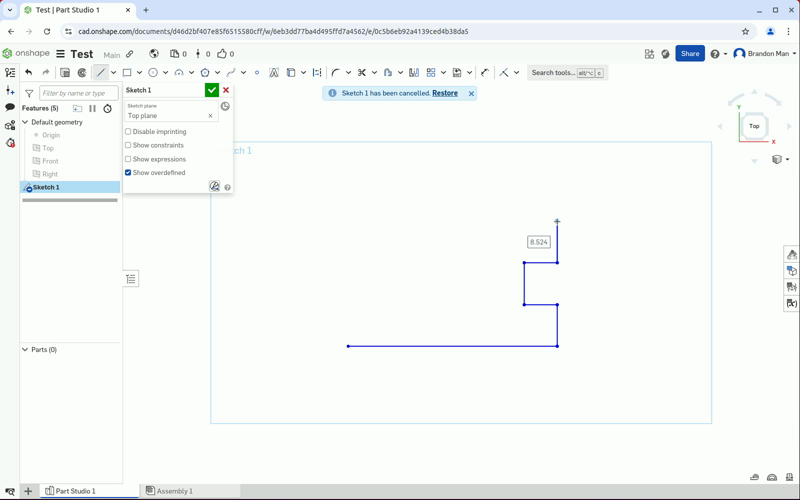
mouse_move(348, 221)
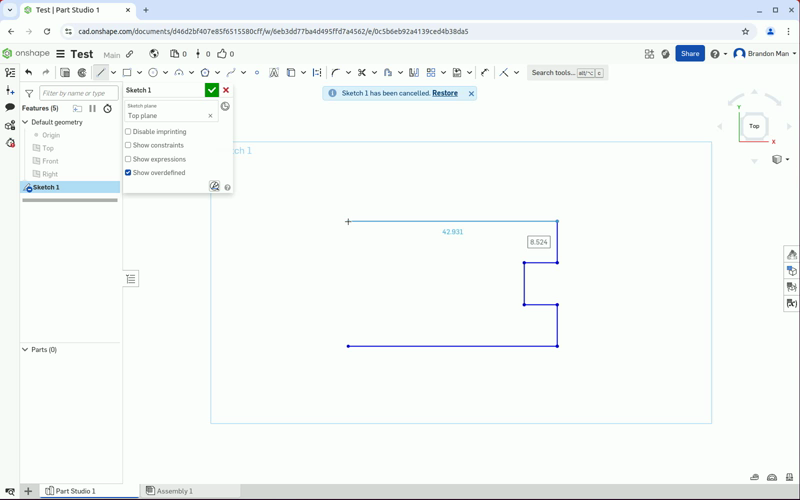
click(348, 221)
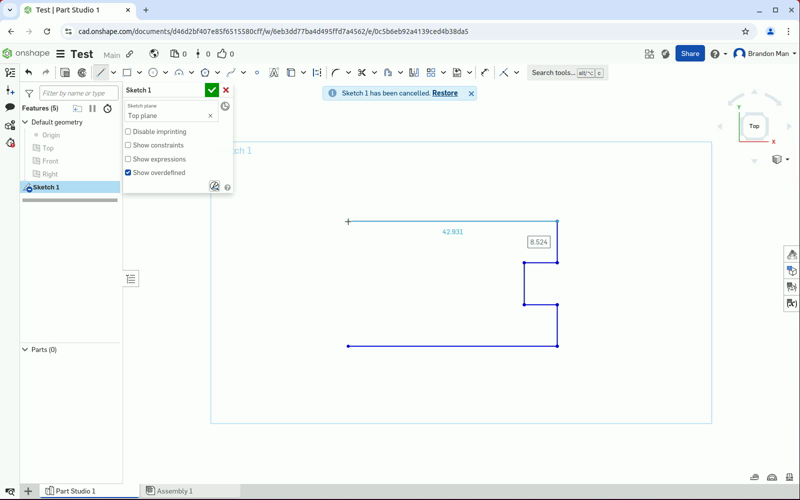
key_up(shift)
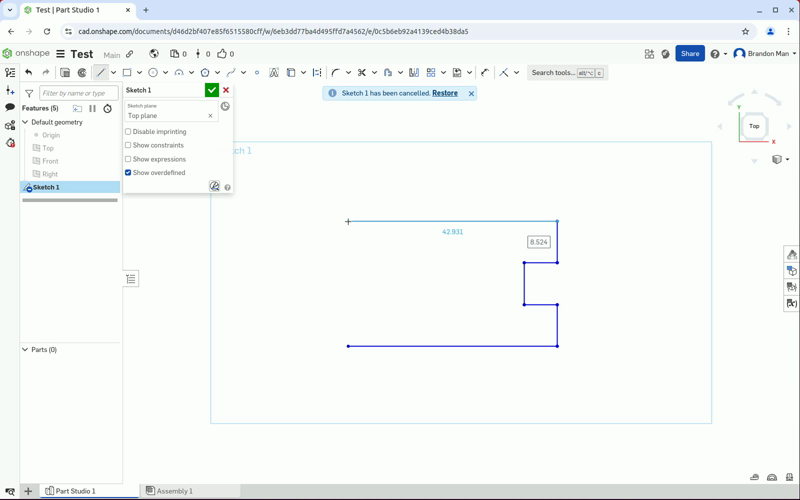
key_down(shift)
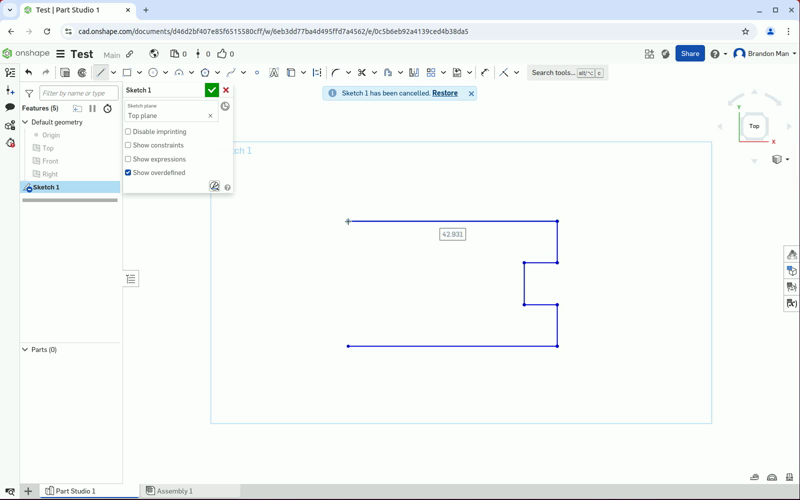
mouse_move(378, 221)
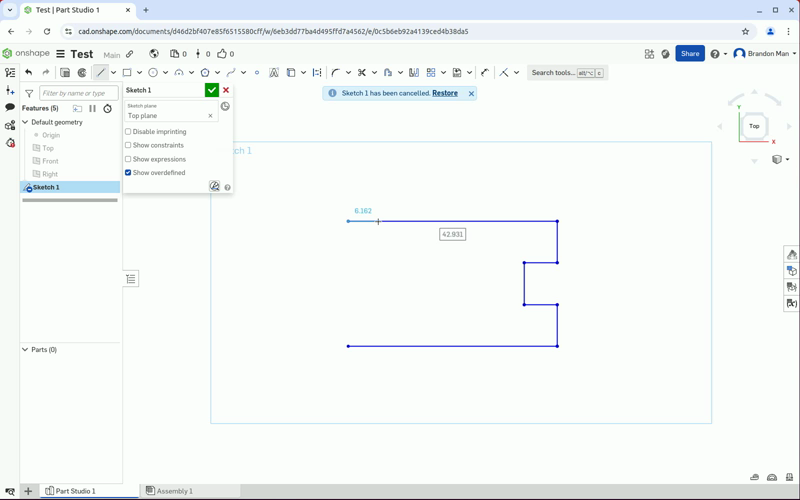
mouse_move(348, 262)
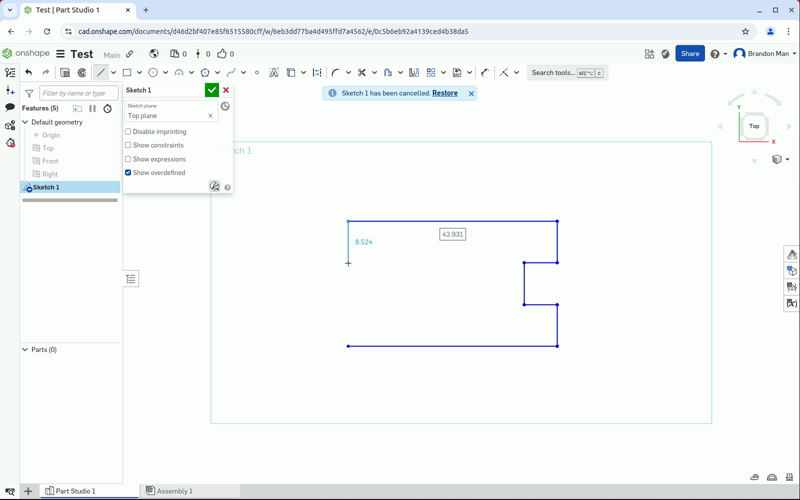
click(348, 262)
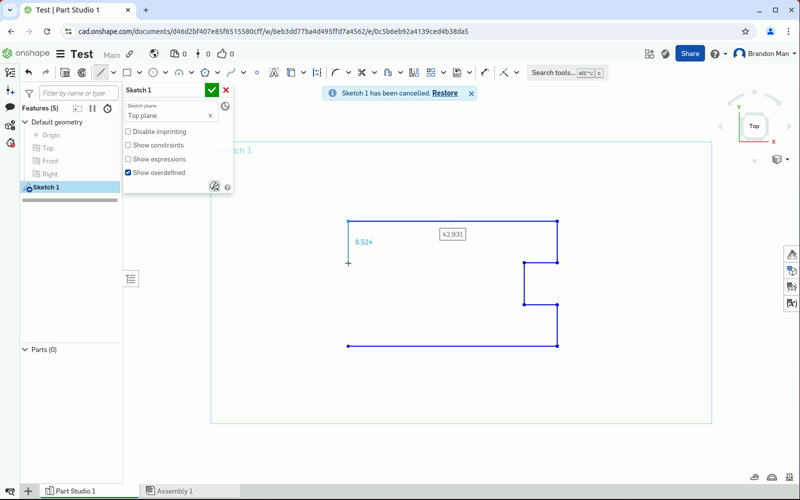
key_up(shift)
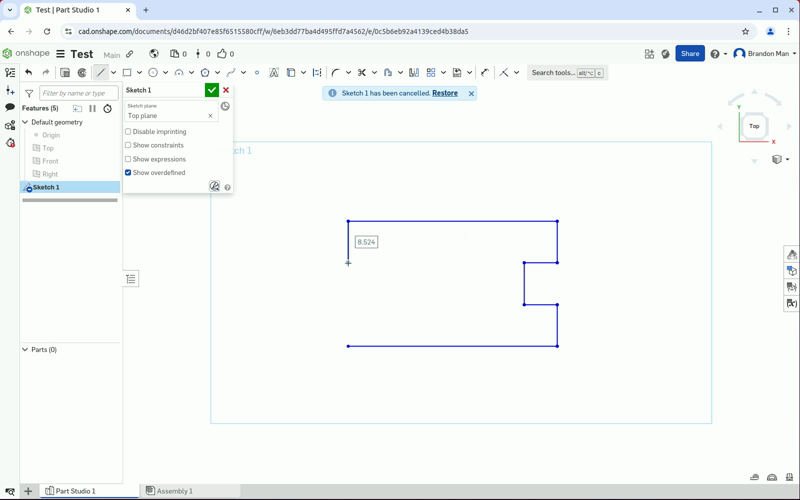
key_down(shift)
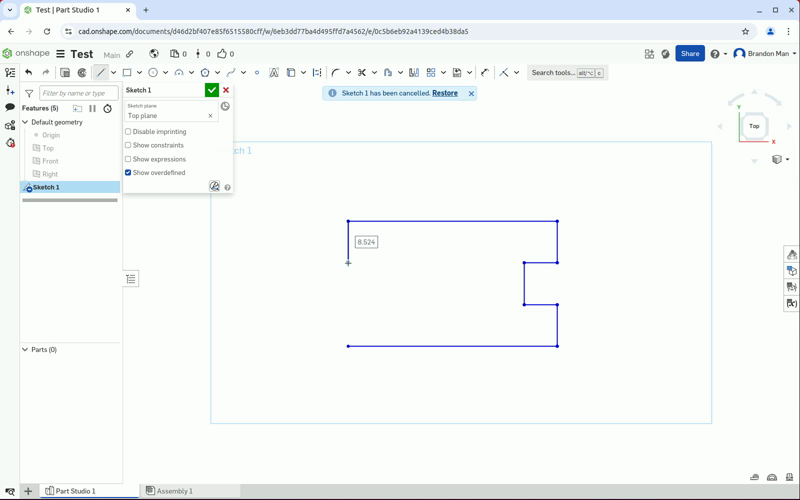
mouse_move(378, 262)
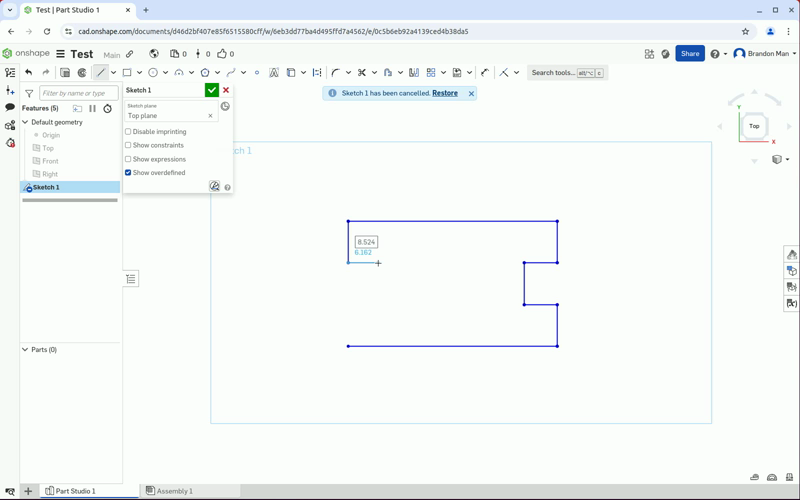
mouse_move(381, 262)
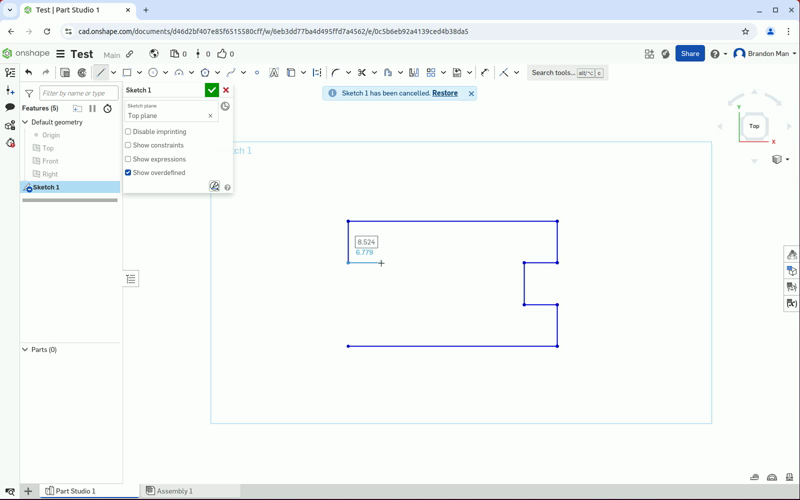
click(381, 262)
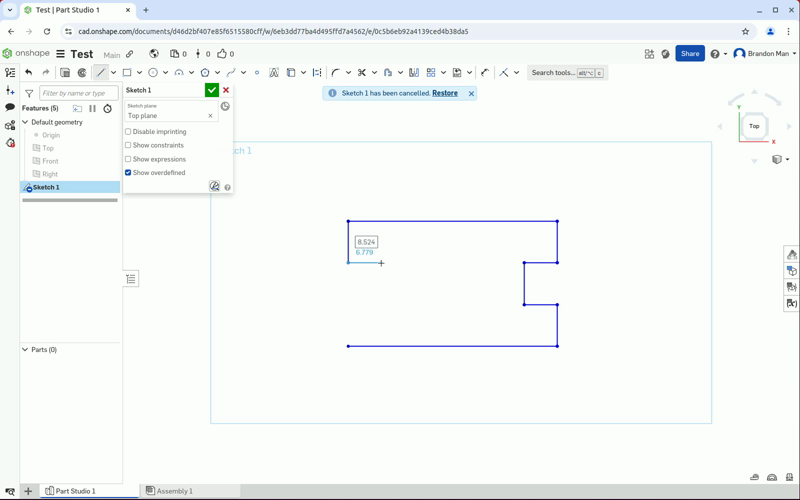
key_up(shift)
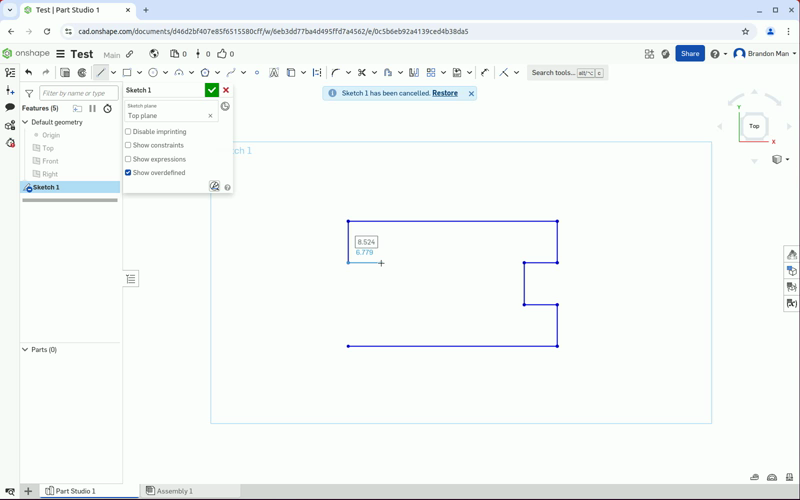
key_down(shift)
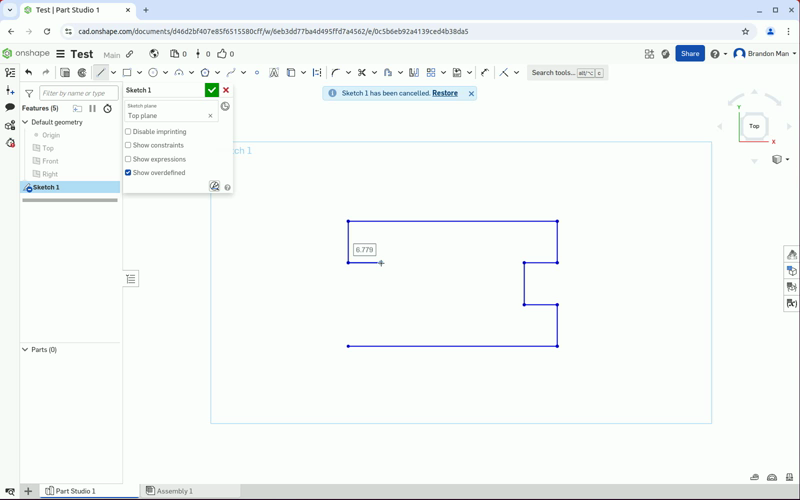
mouse_move(411, 262)
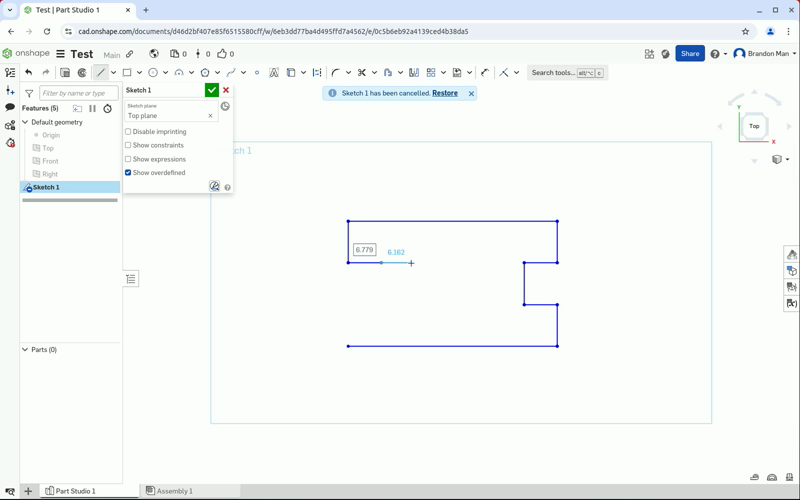
mouse_move(381, 304)
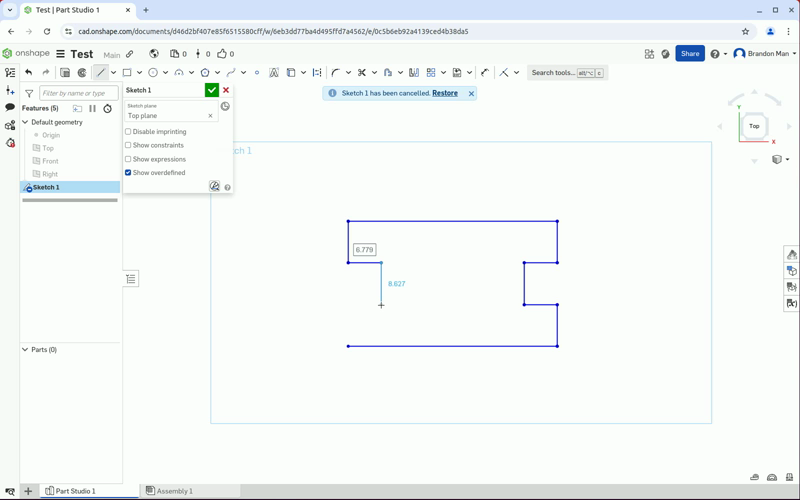
click(381, 304)
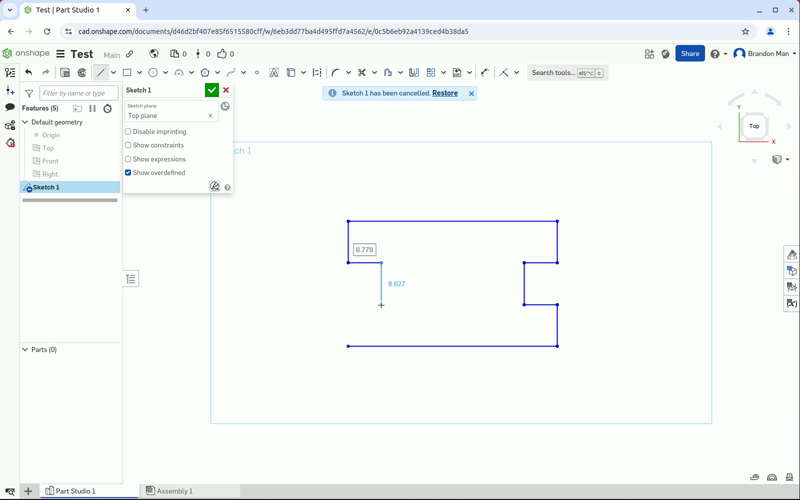
key_up(shift)
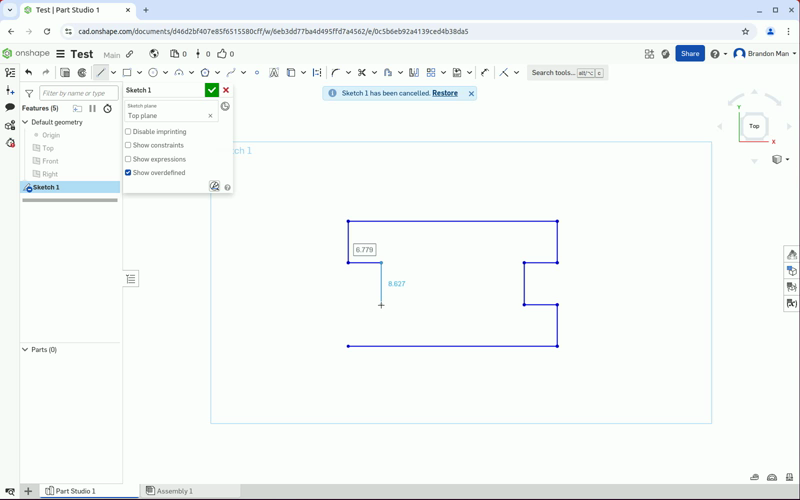
key_down(shift)
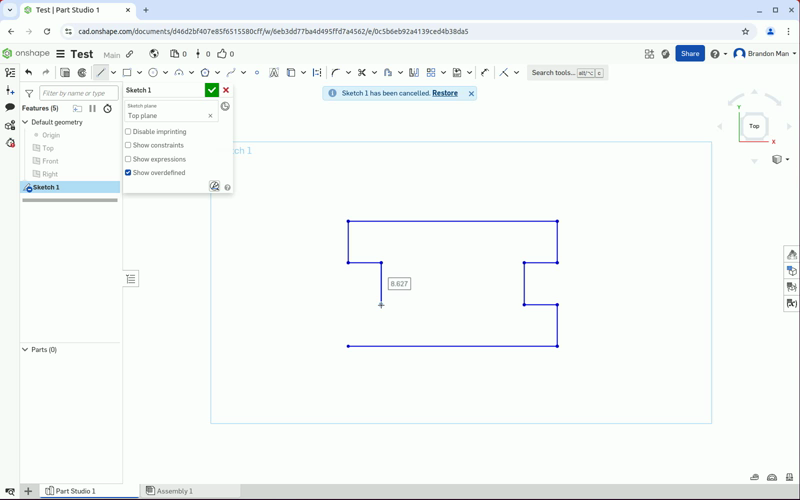
mouse_move(411, 304)
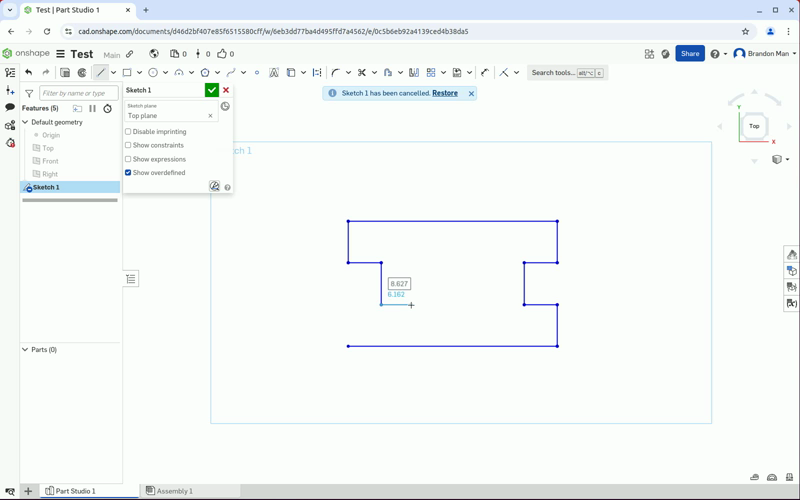
mouse_move(348, 304)
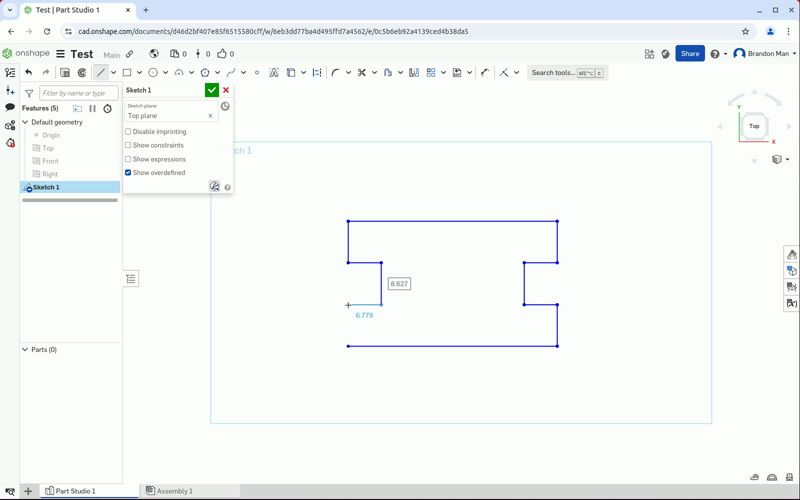
click(348, 304)
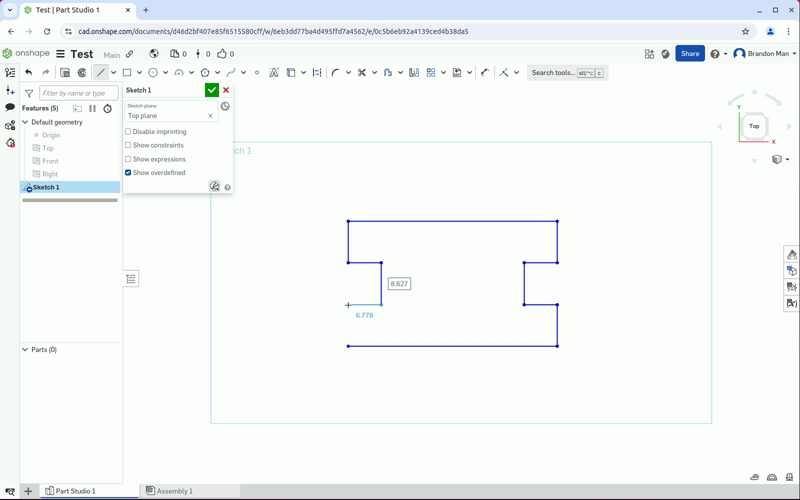
key_up(shift)
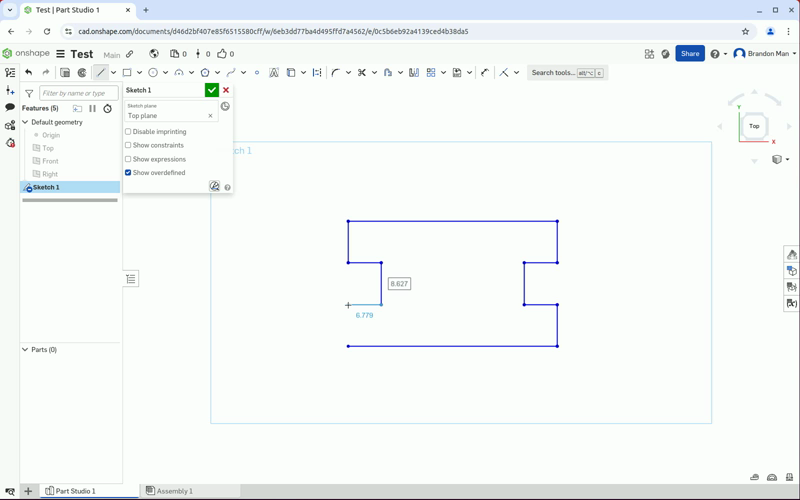
mouse_move(378, 304)
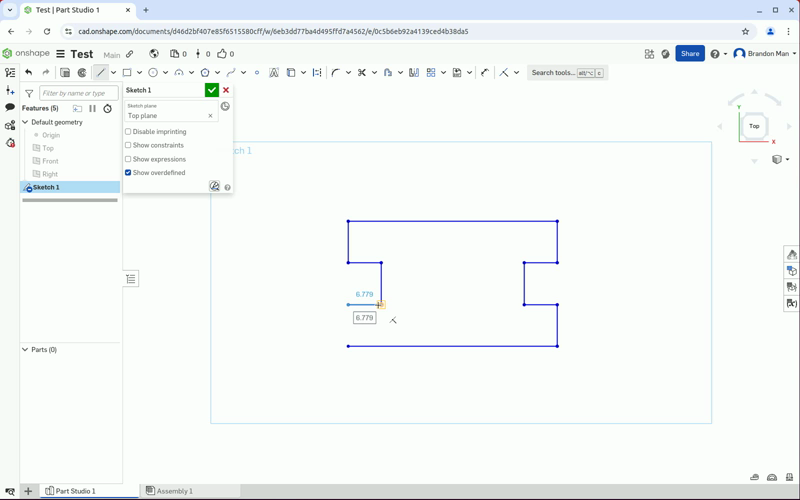
key_down(shift)
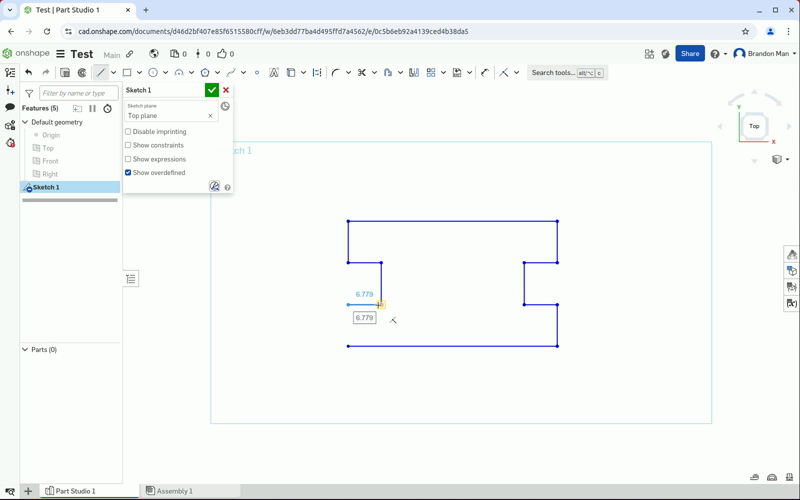
mouse_move(348, 346)
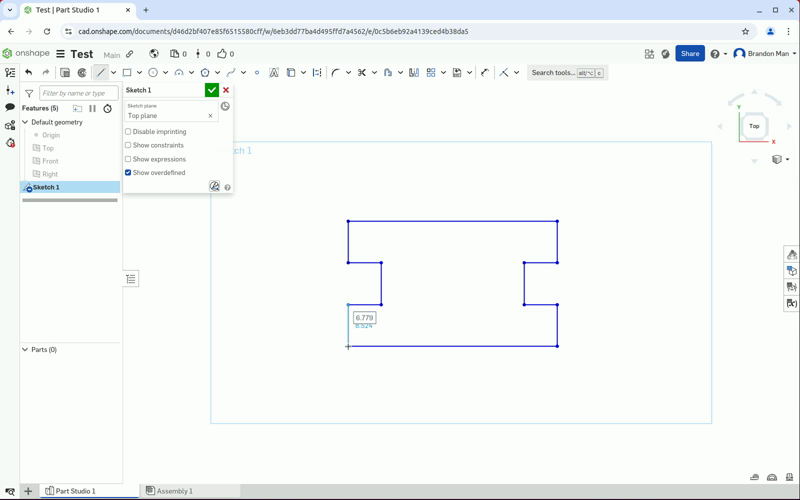
key_up(shift)
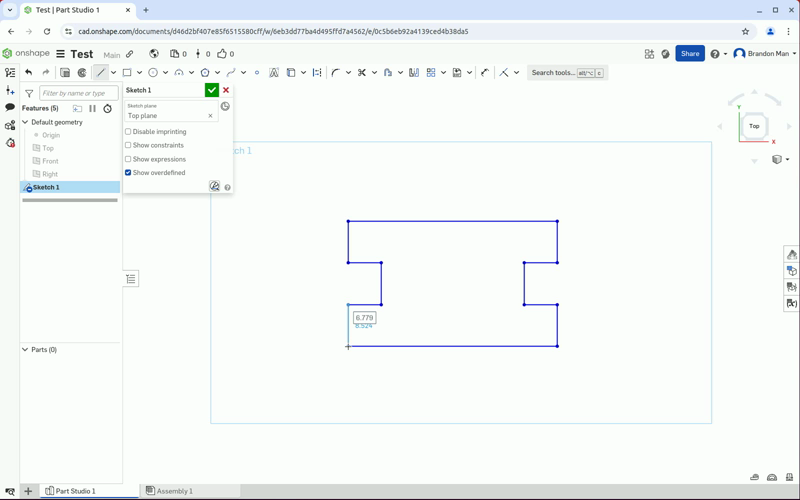
click(348, 346)
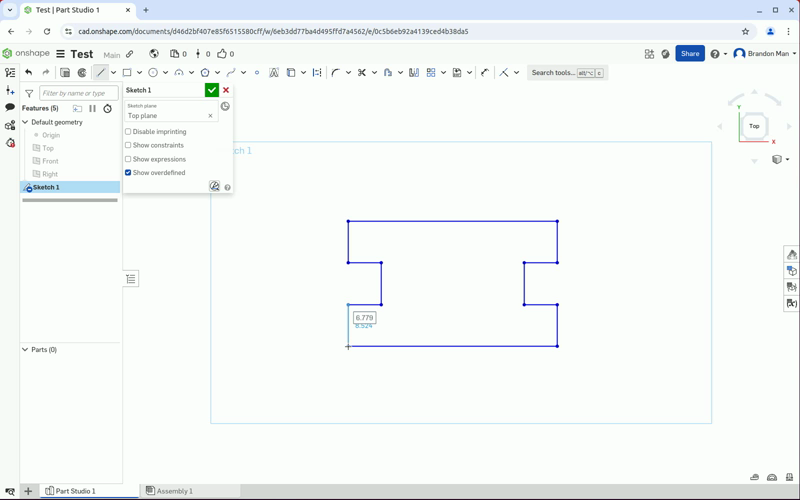
key(esc)
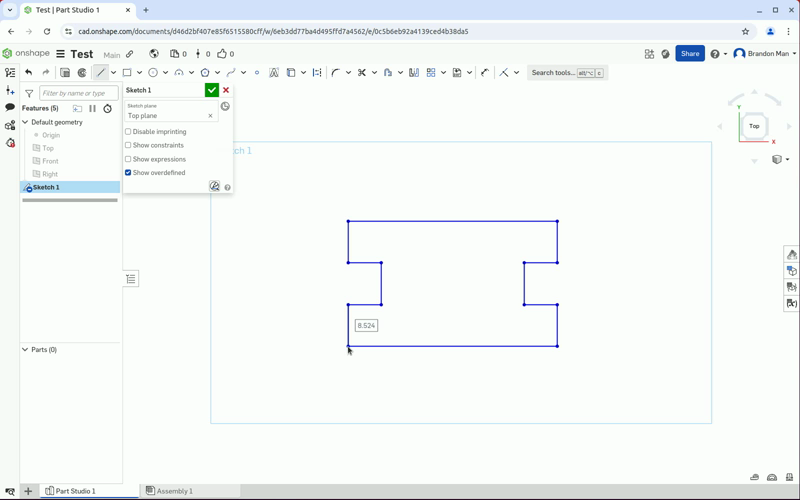
mouse_move(476, 298)
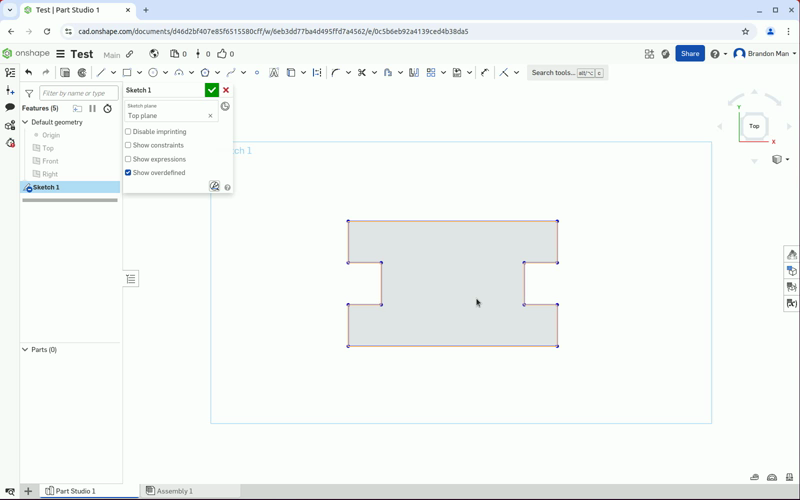
click(476, 298)
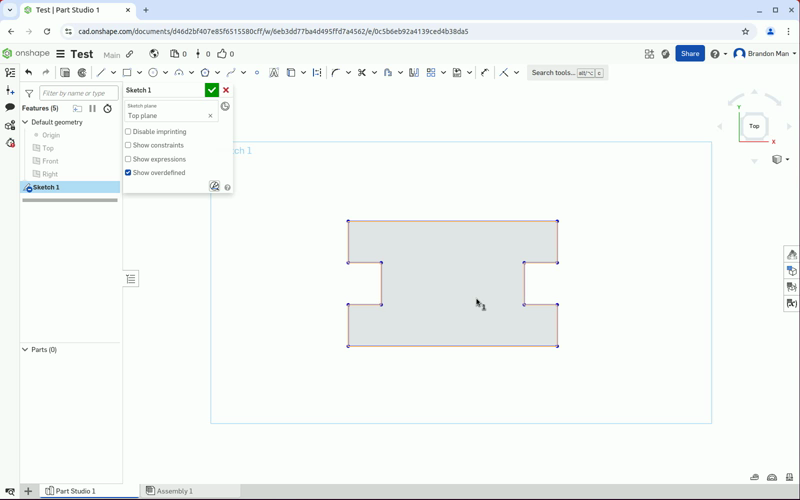
mouse_move(73, 352)
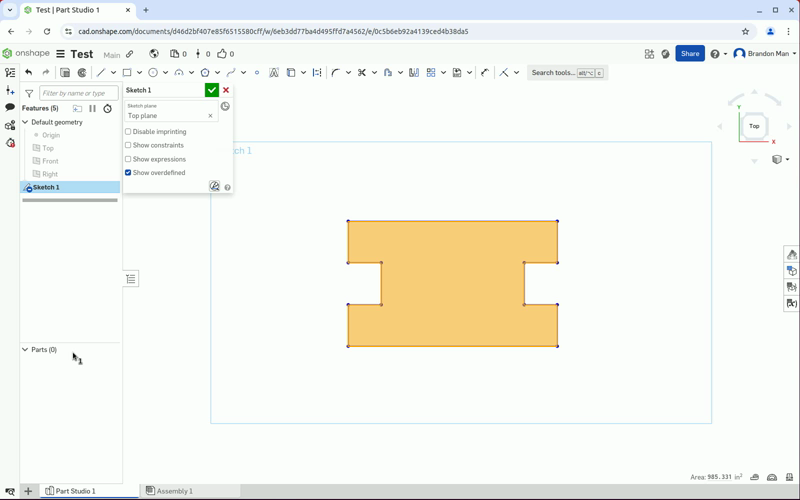
key(shift+y)
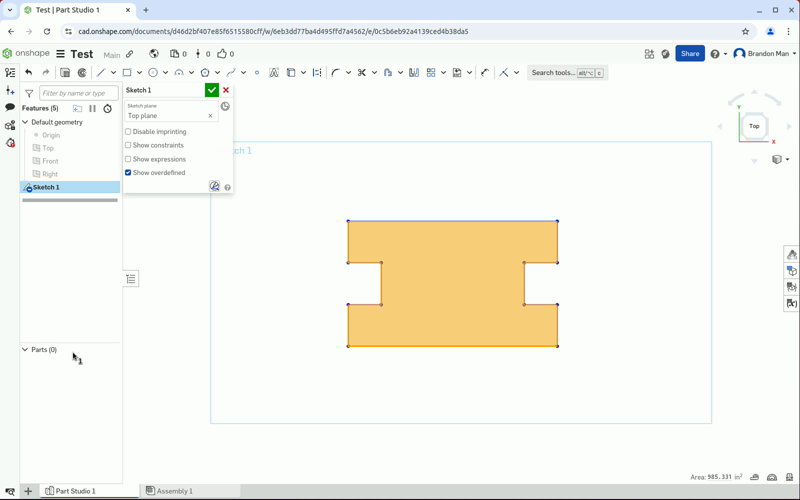
key(shift+e)
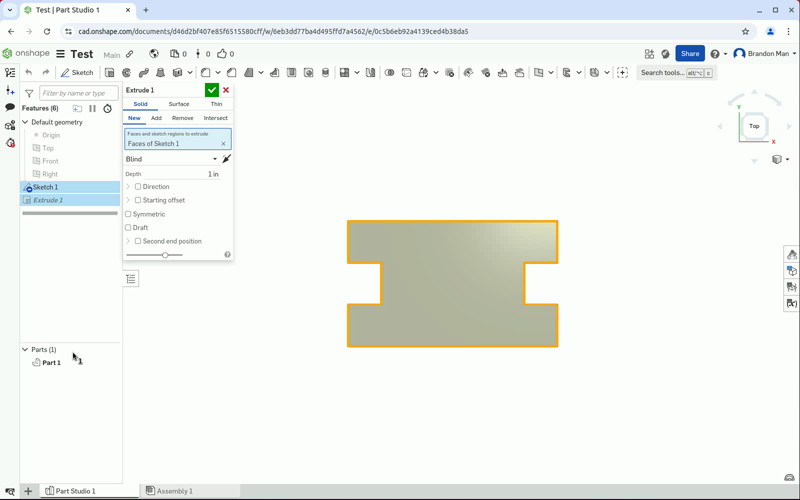
mouse_move(143, 106)
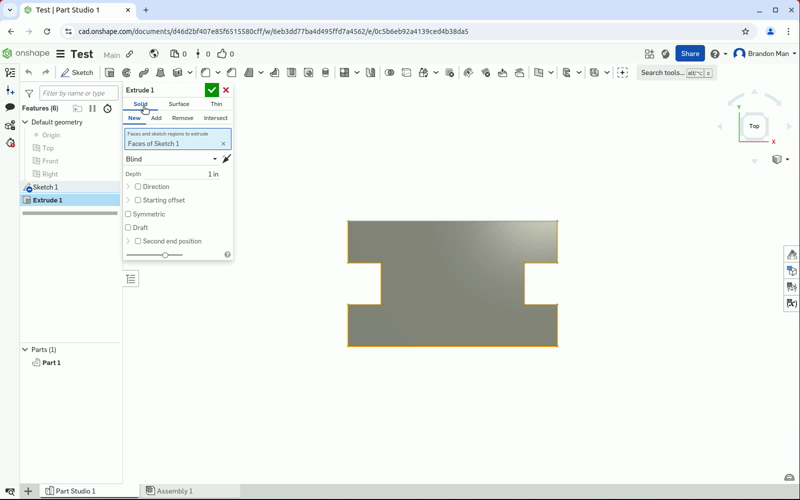
click(143, 106)
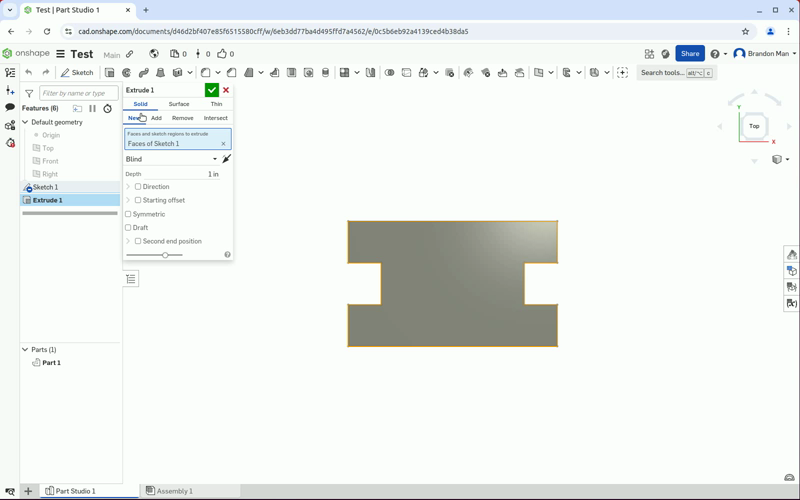
mouse_move(137, 120)
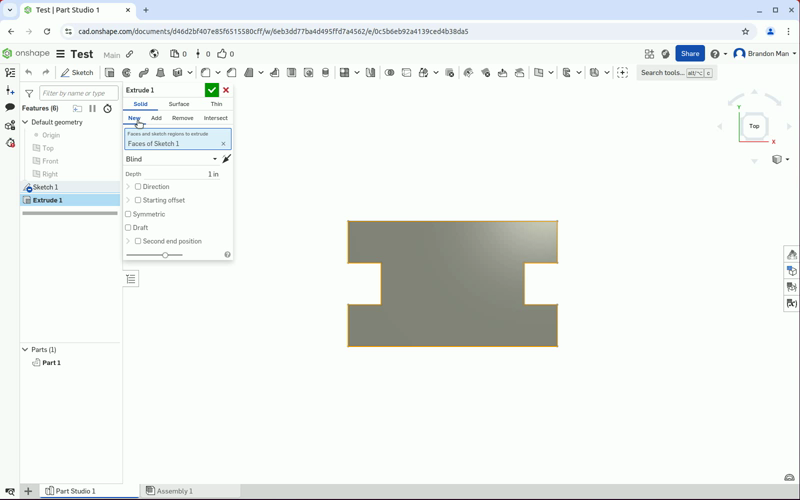
click(137, 120)
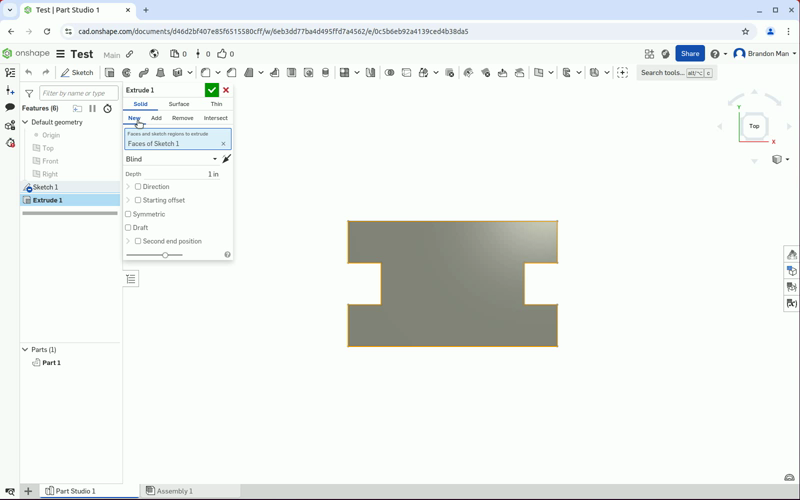
key(tab, 4)
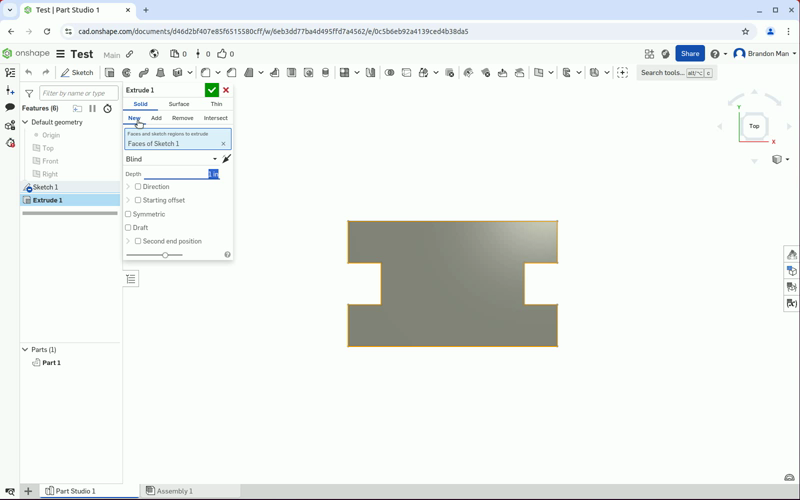
text(5.296)
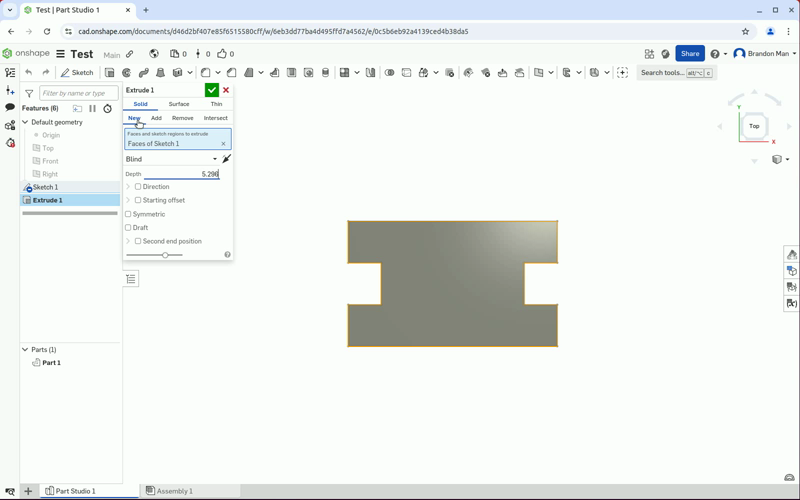
key(enter)
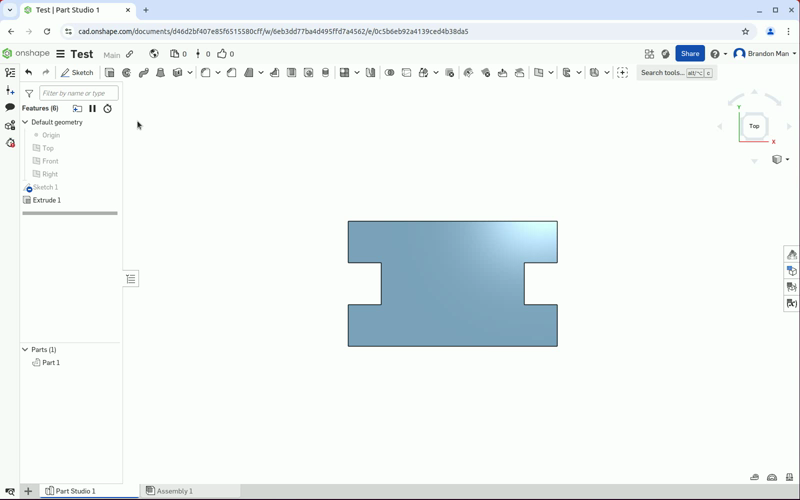
key(shift+h)
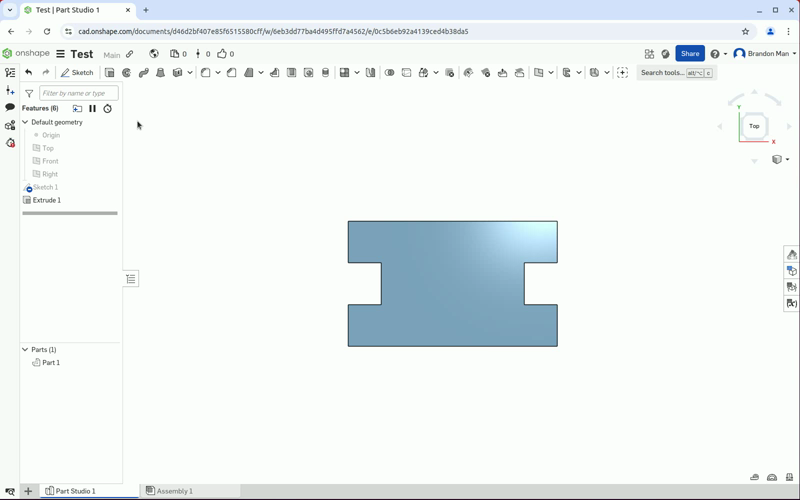
key(shift+h)
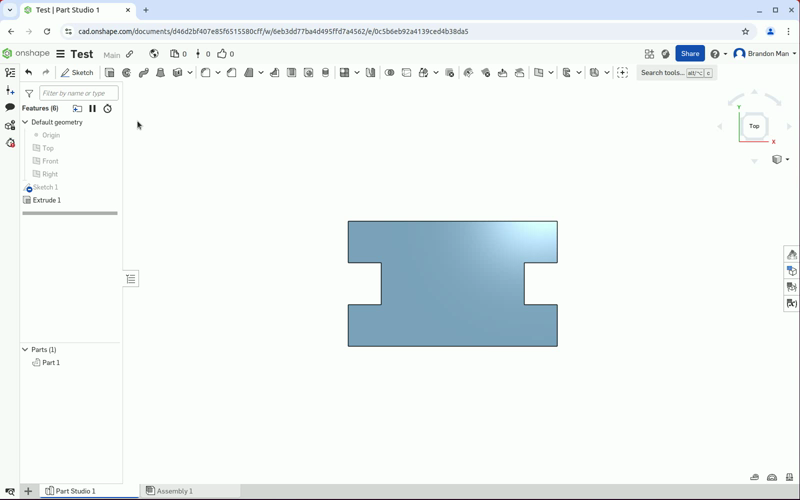
mouse_move(73, 189)
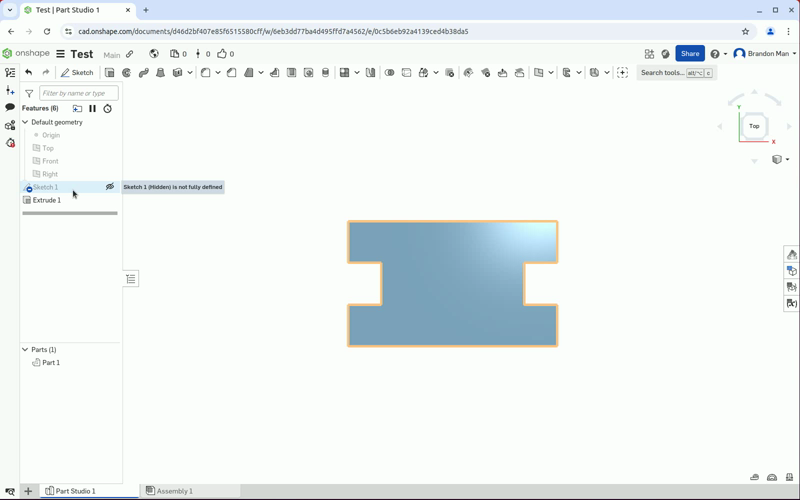
click(73, 189)
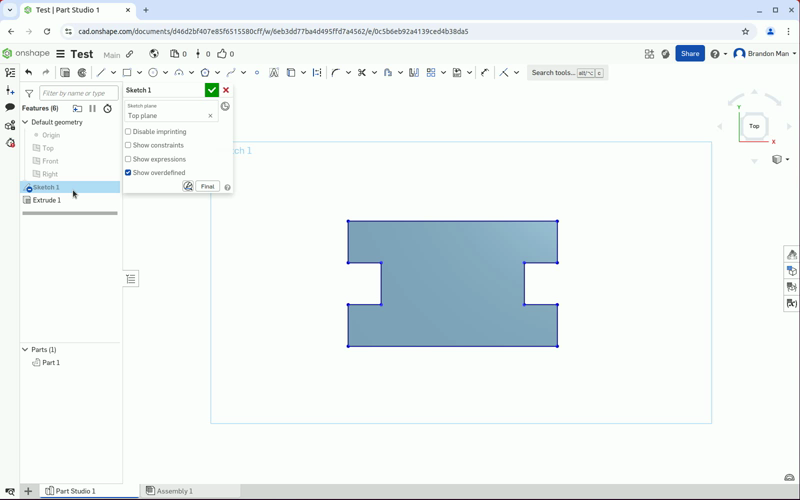
mouse_move(229, 92)
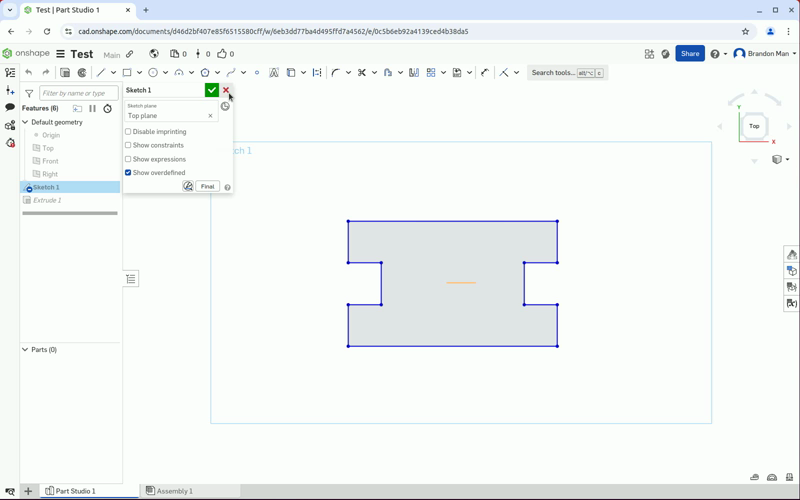
click(229, 92)
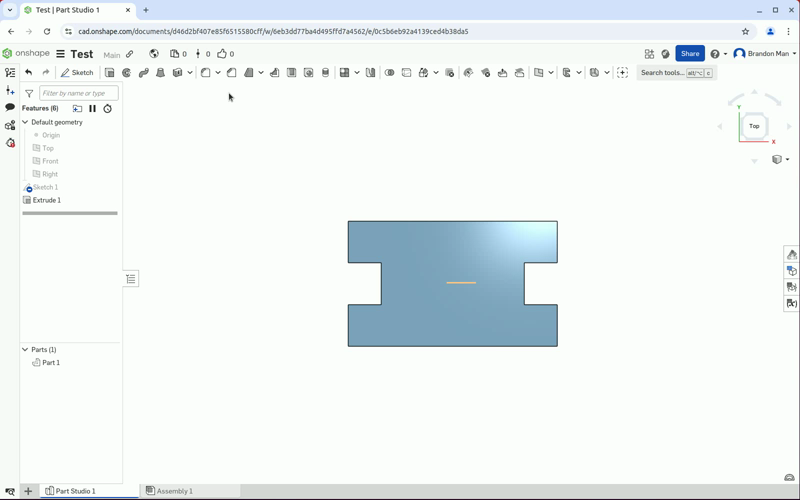
mouse_move(541, 75)
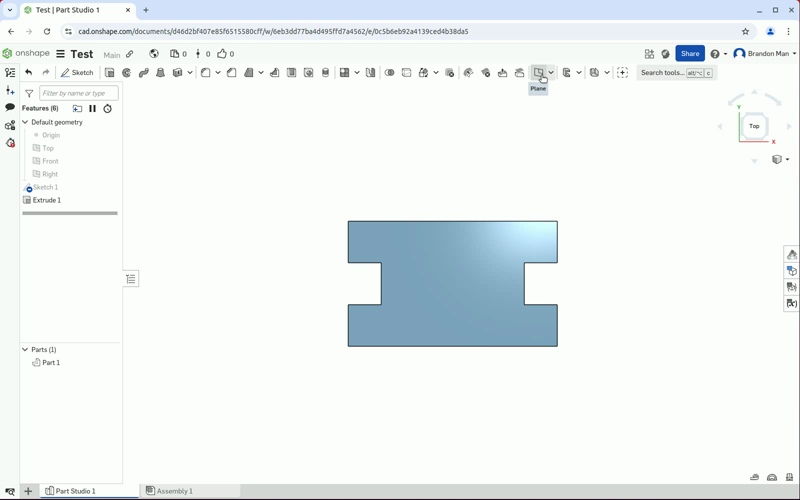
click(541, 75)
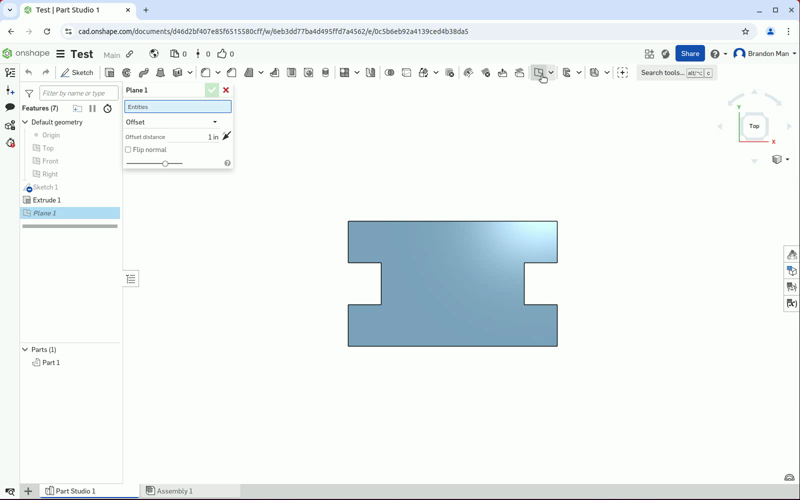
mouse_move(73, 150)
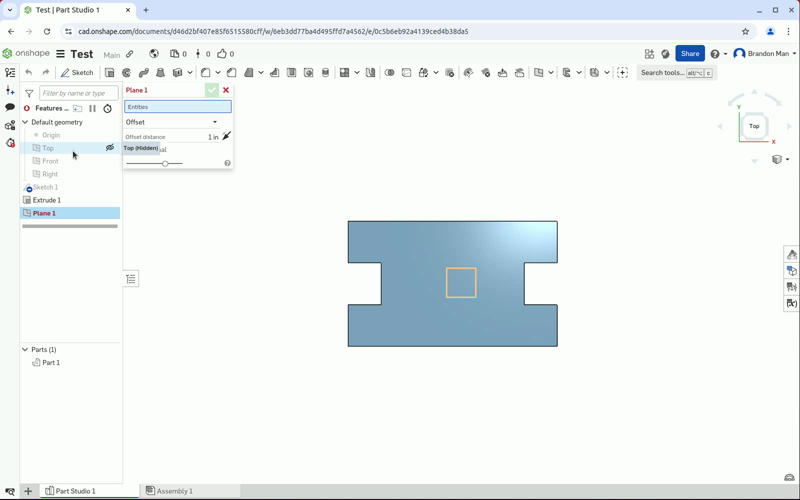
click(73, 150)
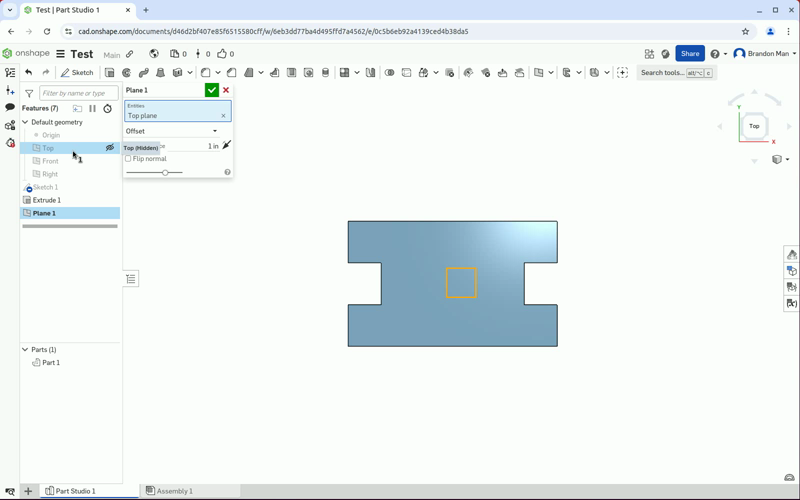
key(tab, 2)
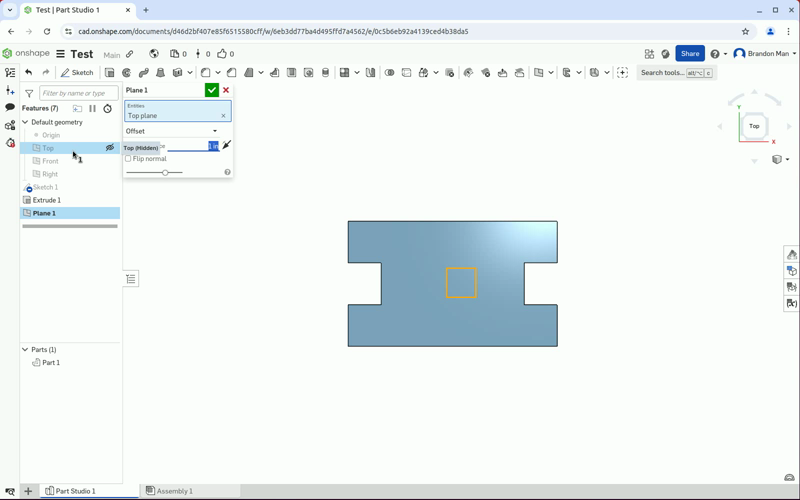
text(5.299)
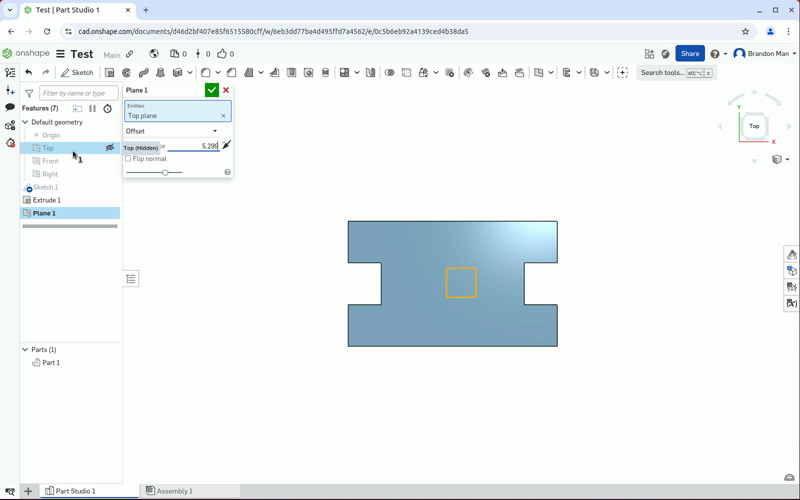
key(enter, 2)
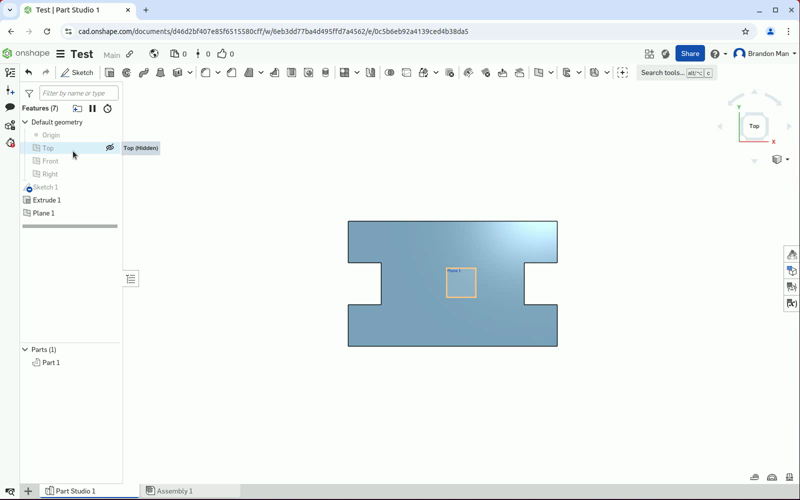
key(shift+s)
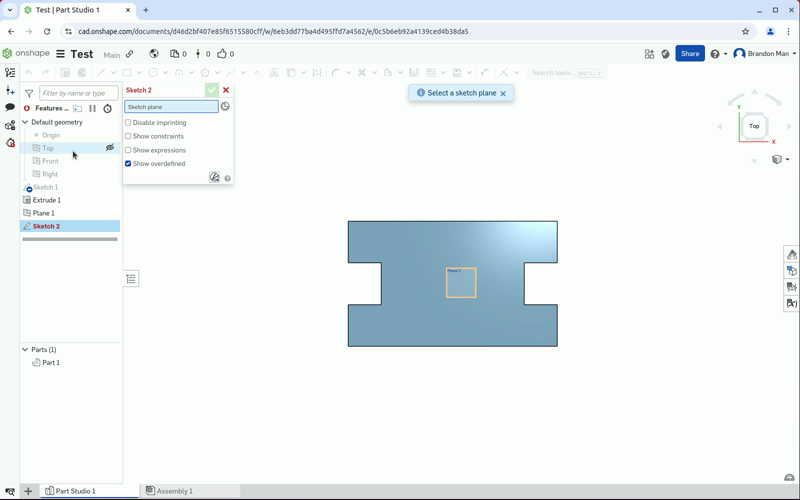
mouse_move(73, 215)
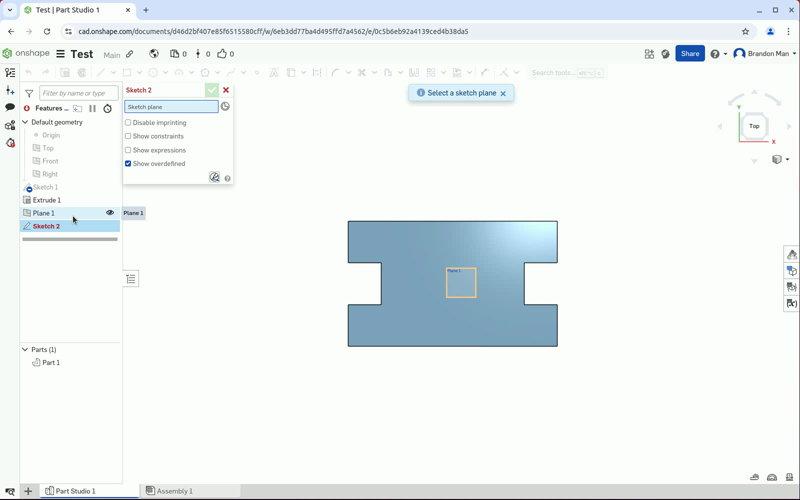
click(73, 215)
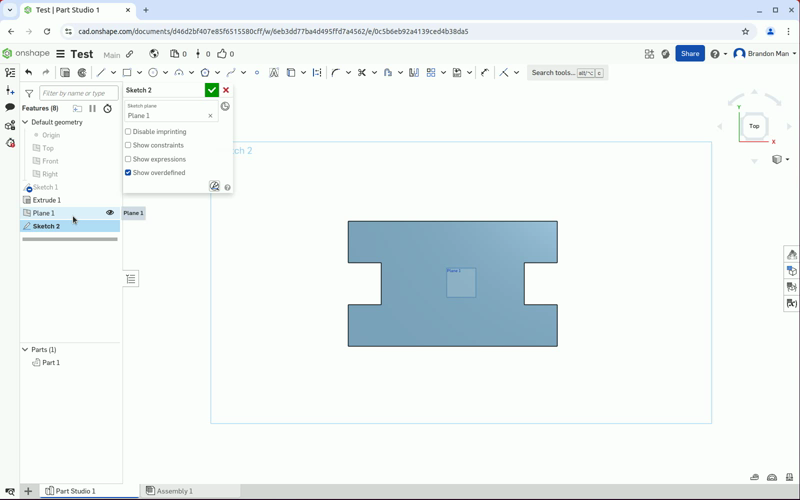
mouse_move(73, 352)
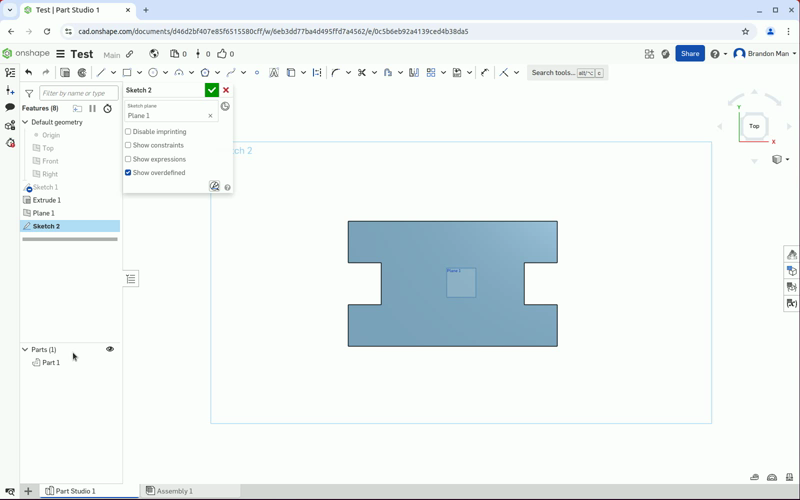
key(y)
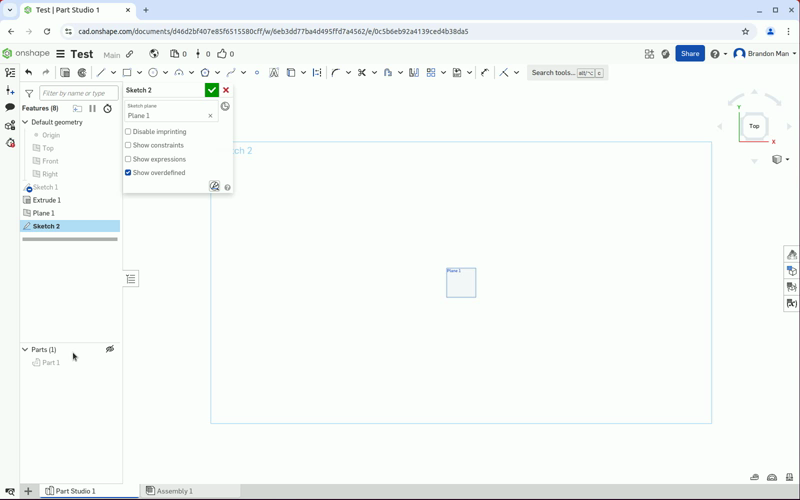
key(l)
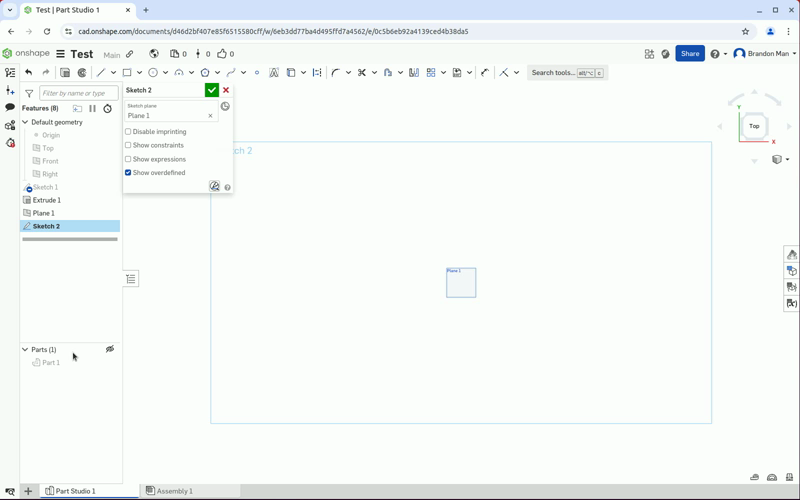
key_down(shift)
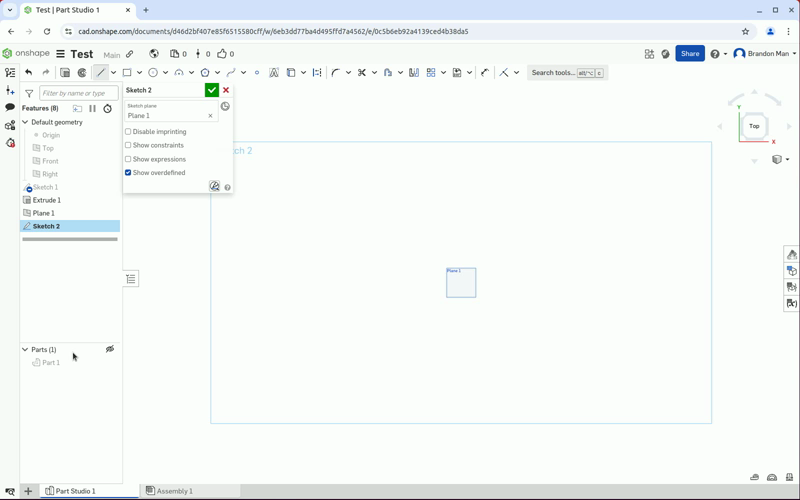
mouse_move(395, 346)
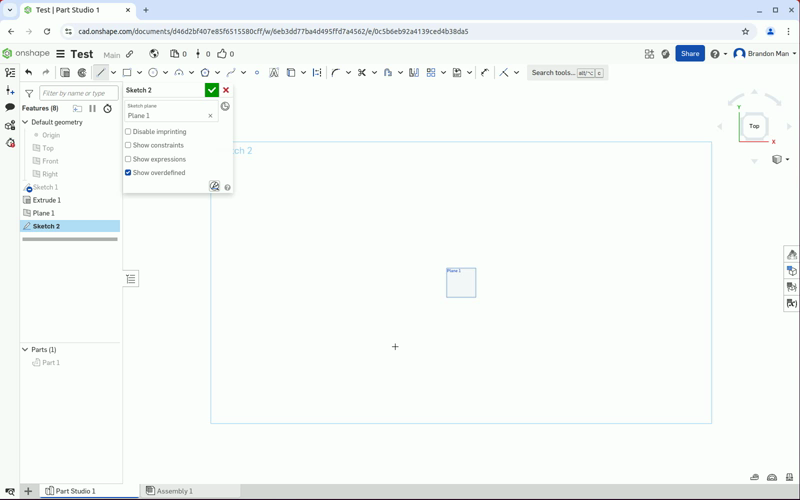
click(395, 346)
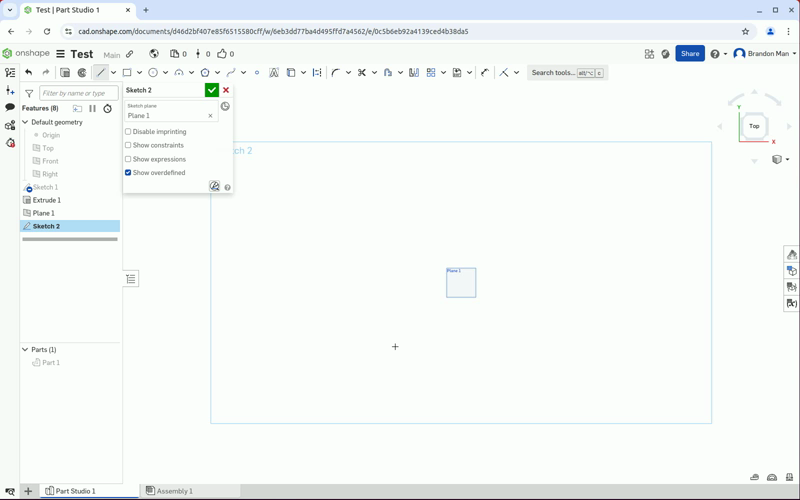
key_up(shift)
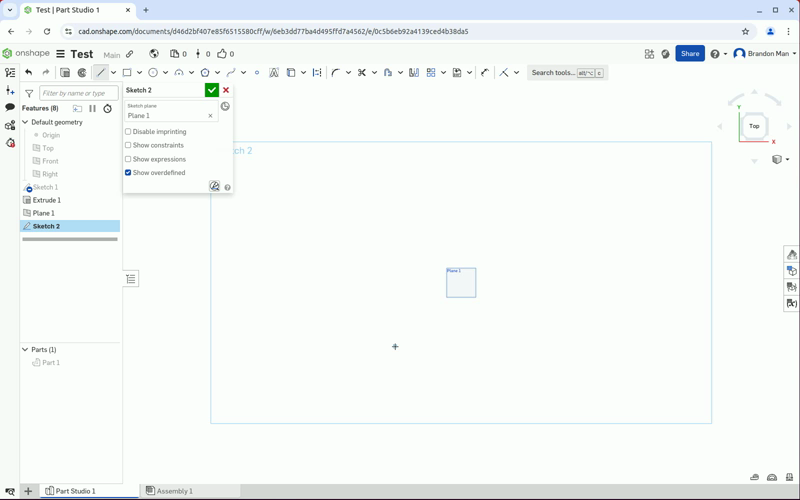
key_down(shift)
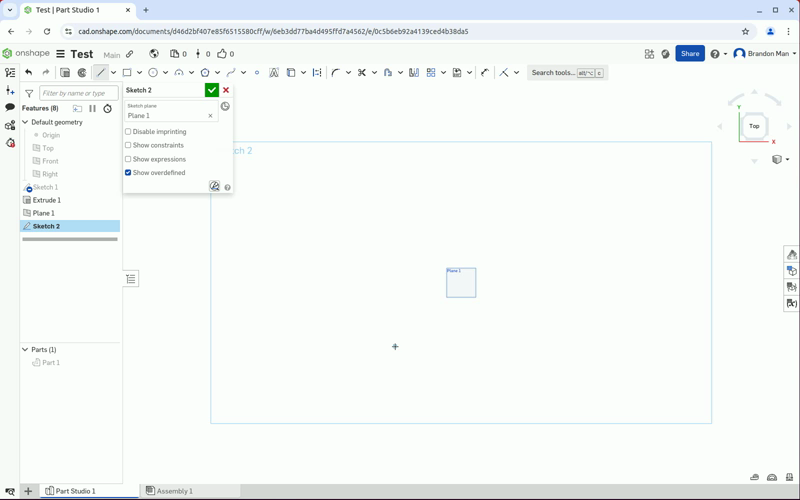
mouse_move(509, 346)
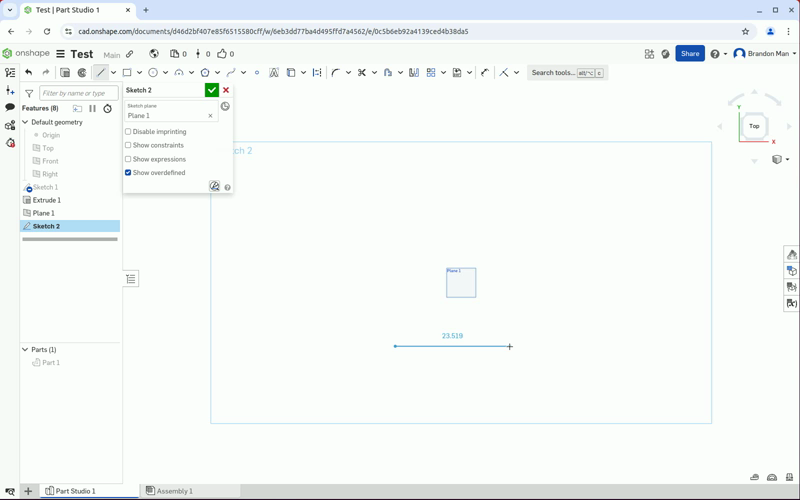
click(509, 346)
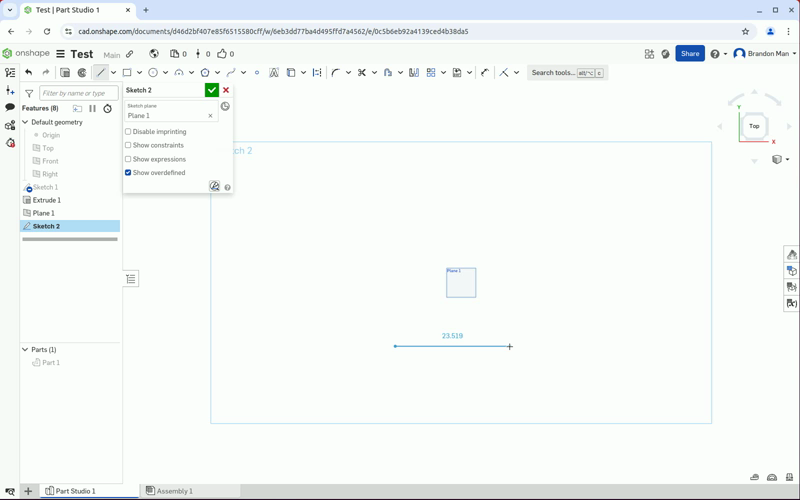
key_up(shift)
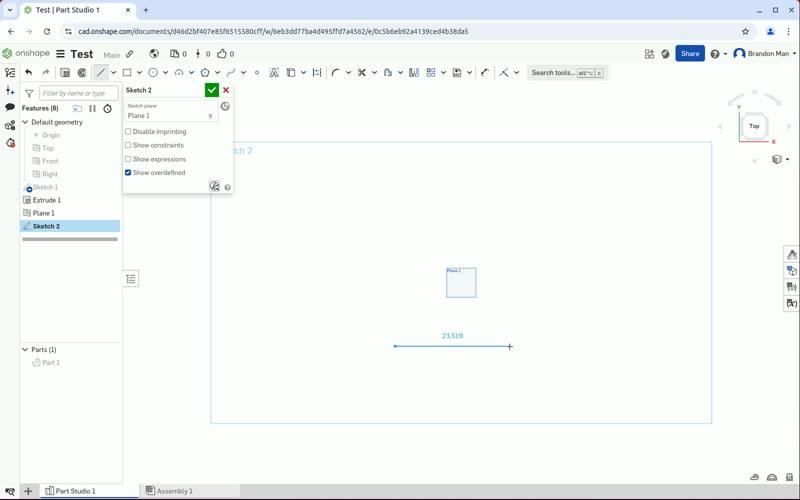
key_down(shift)
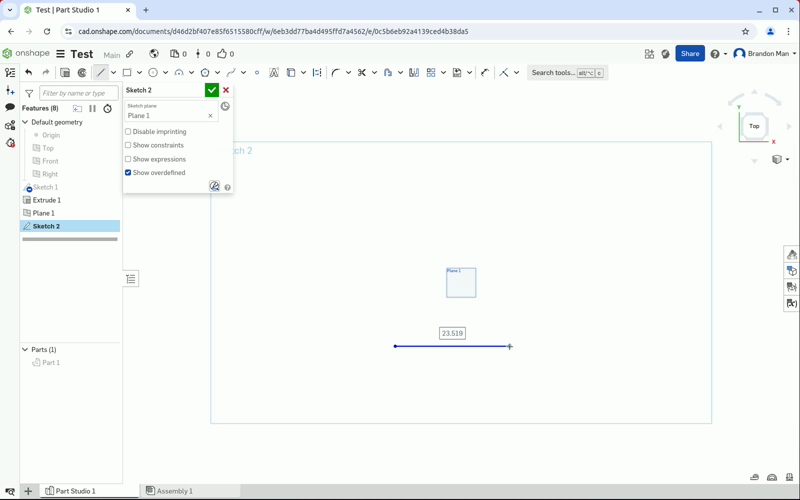
mouse_move(509, 221)
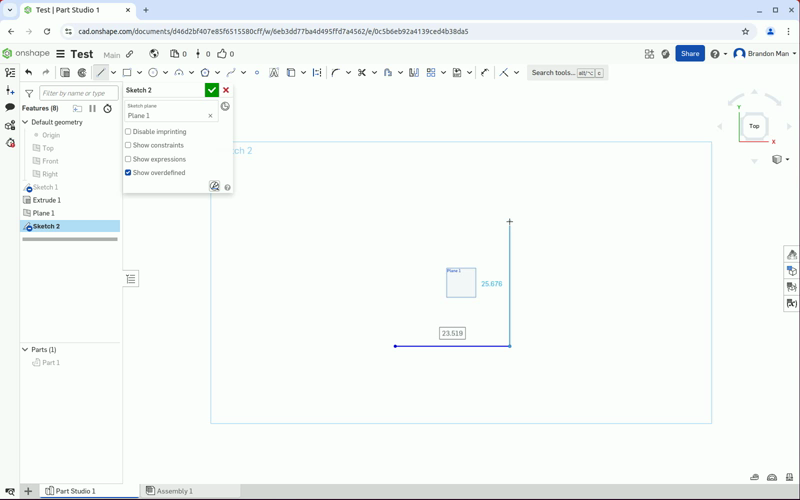
click(509, 221)
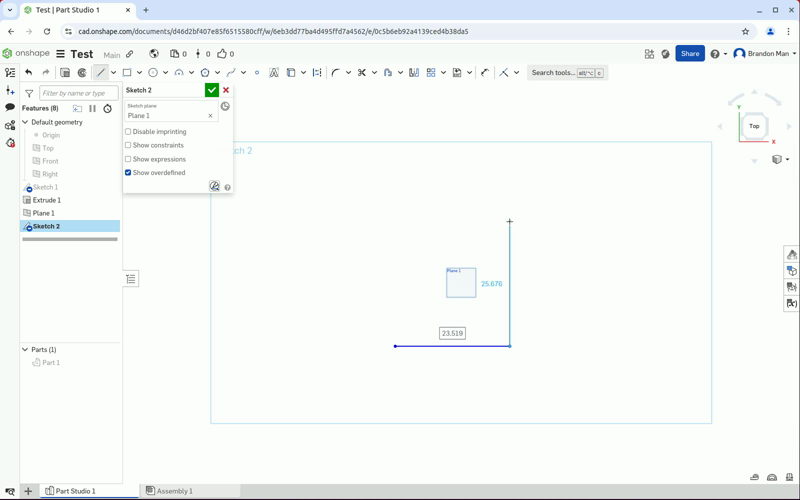
key_up(shift)
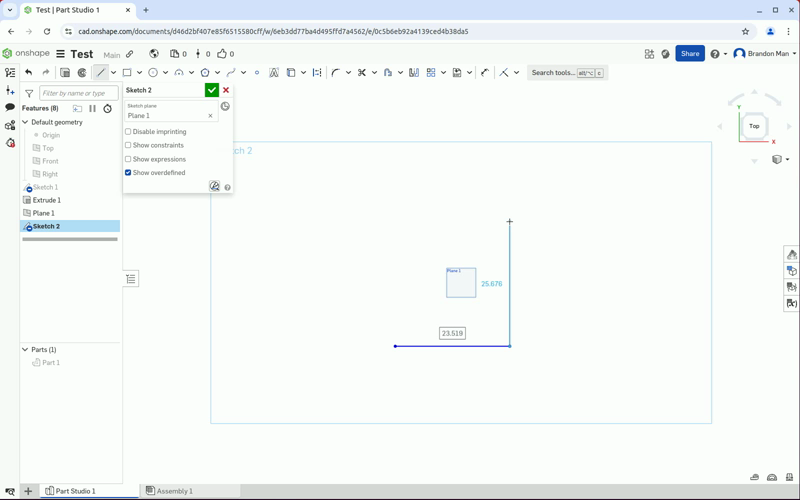
key_down(shift)
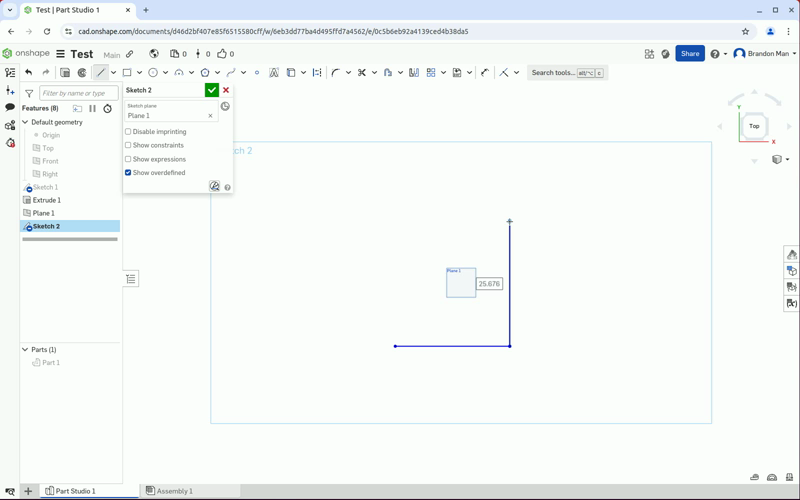
mouse_move(395, 221)
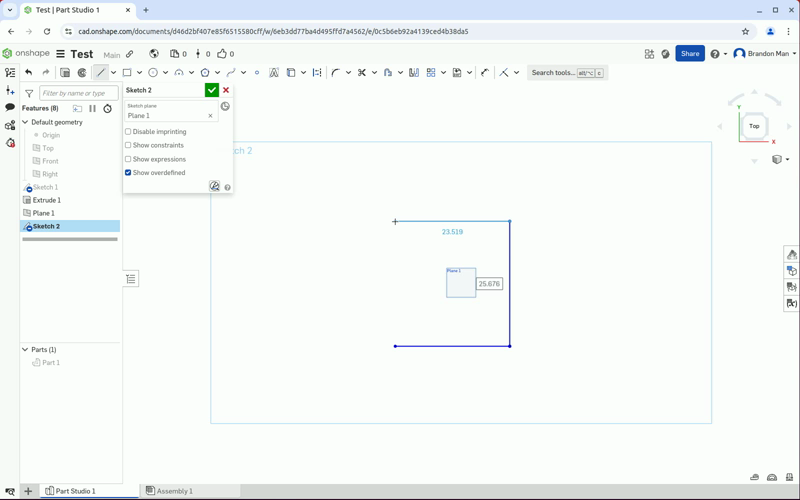
click(395, 221)
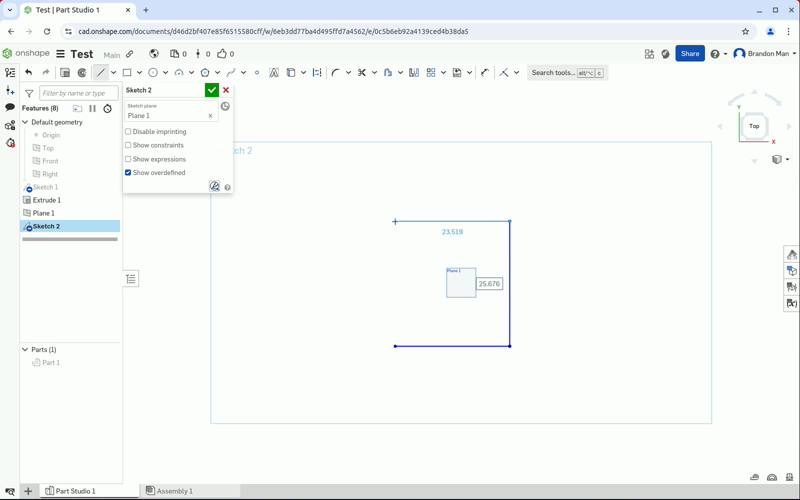
key_up(shift)
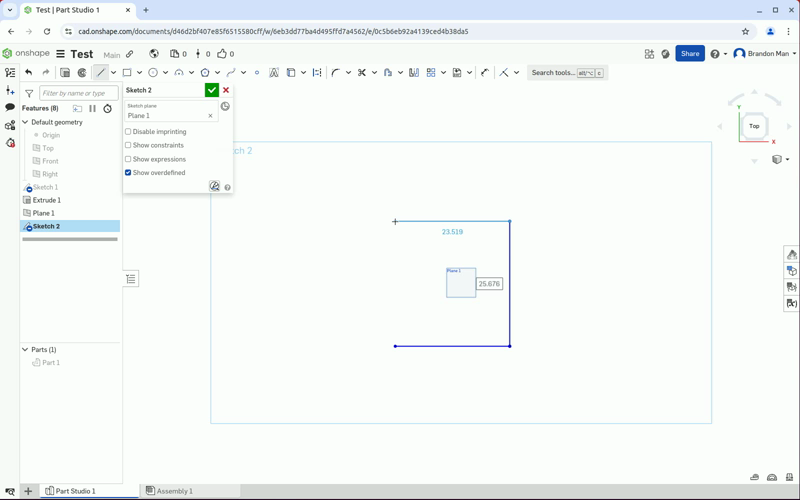
key_down(shift)
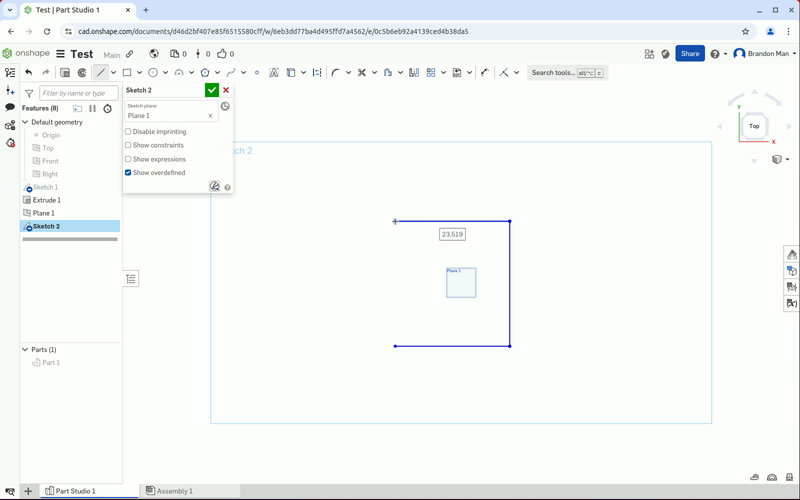
mouse_move(395, 346)
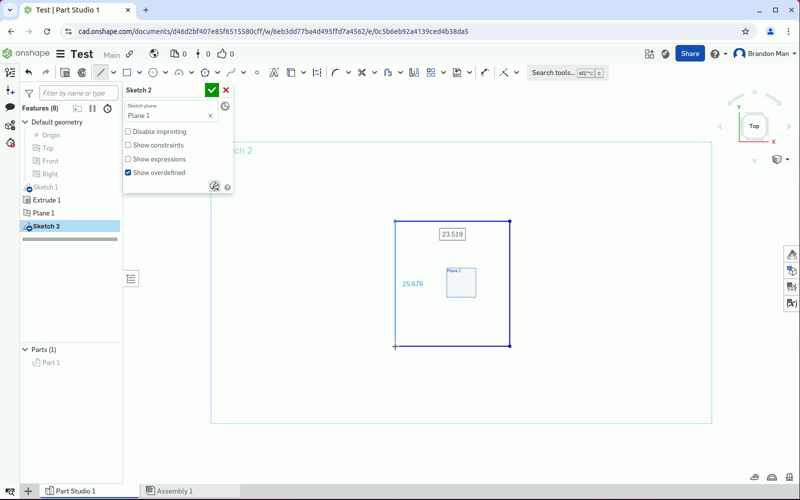
key_up(shift)
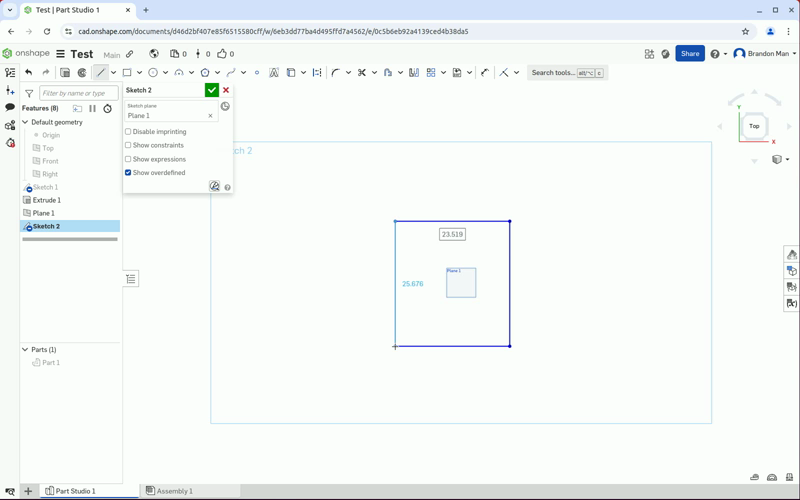
click(395, 346)
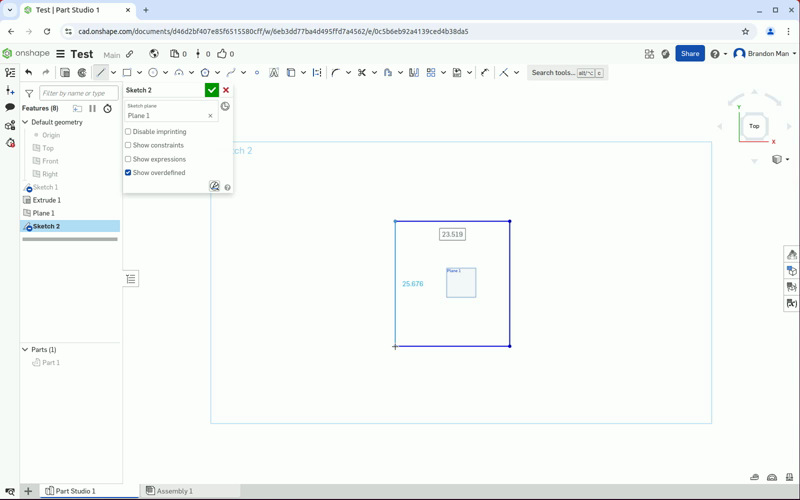
key(esc)
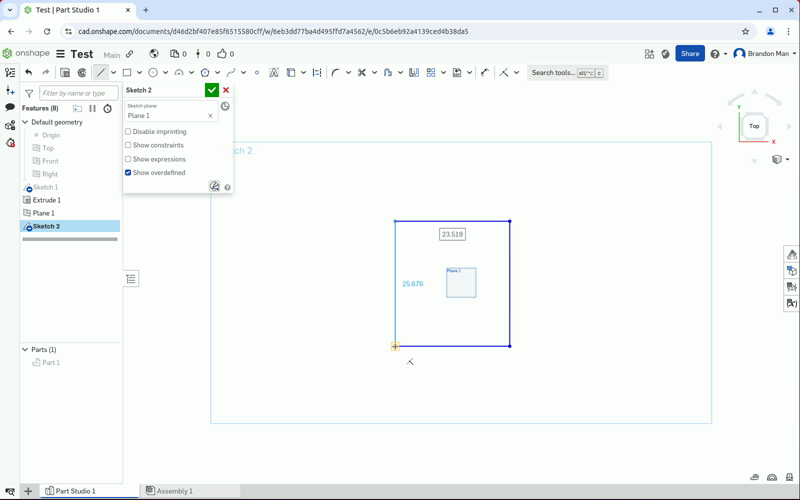
mouse_move(494, 290)
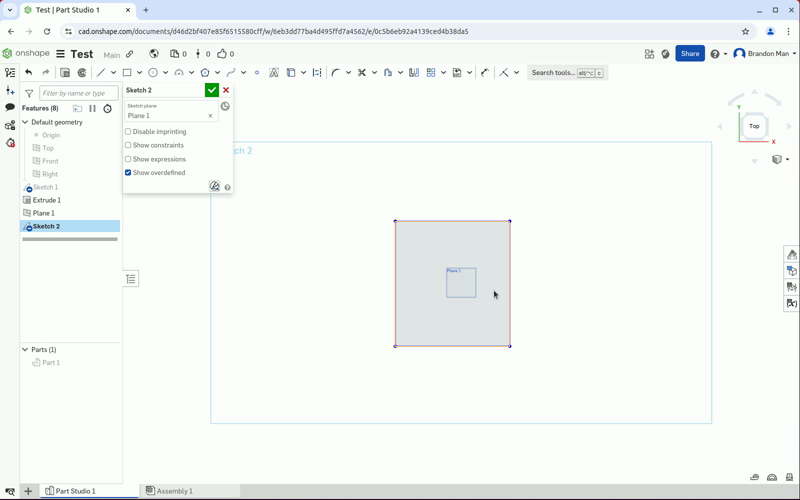
click(494, 290)
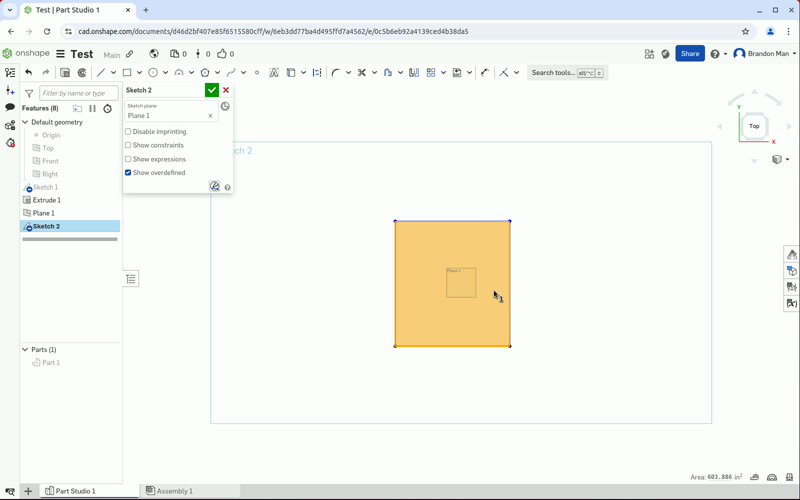
mouse_move(73, 352)
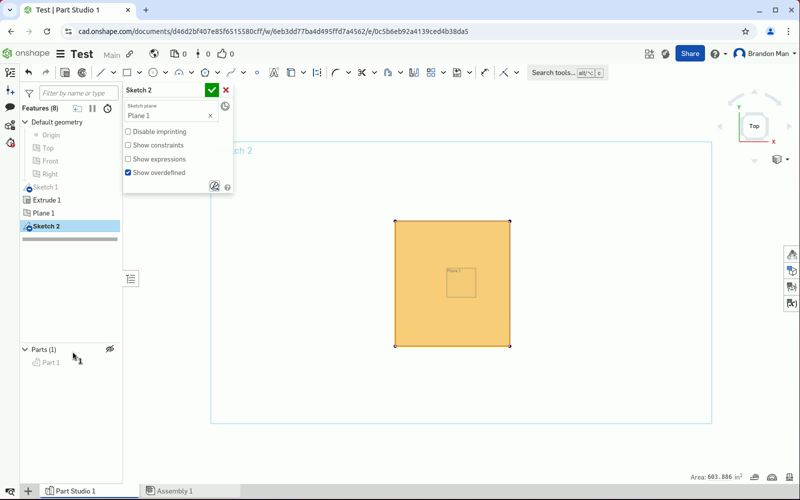
key(shift+y)
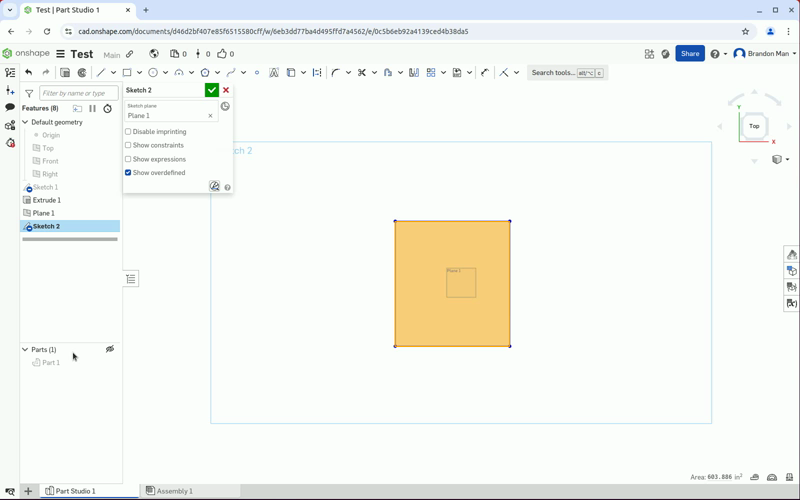
key(shift+e)
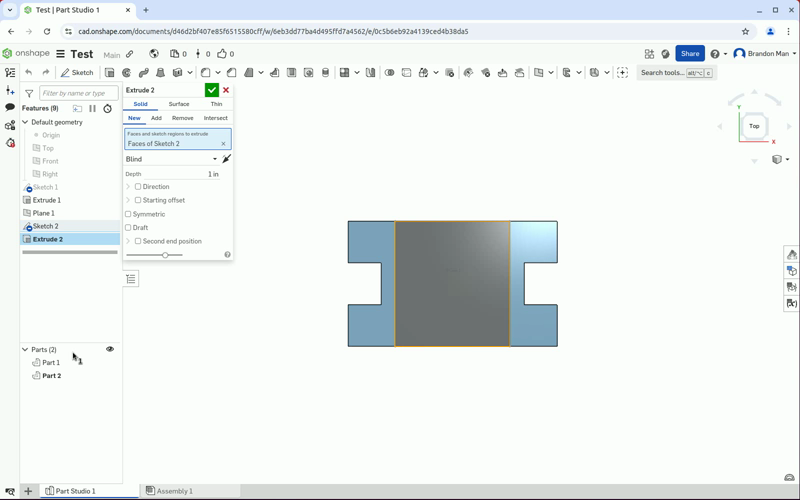
mouse_move(143, 106)
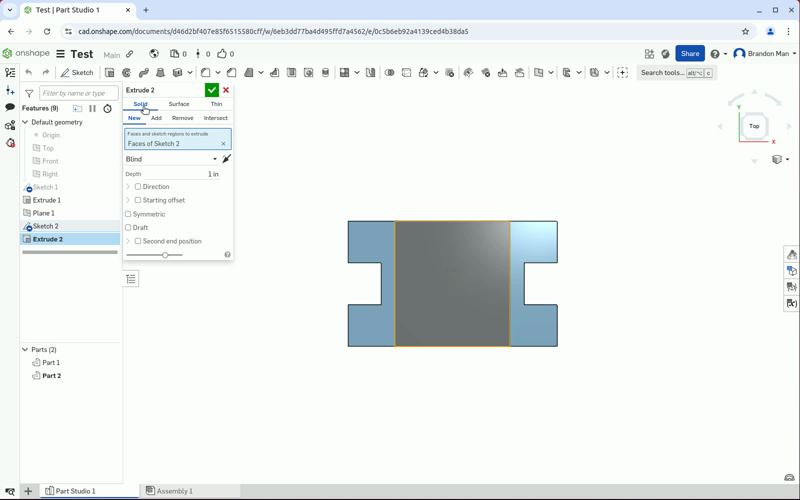
click(143, 106)
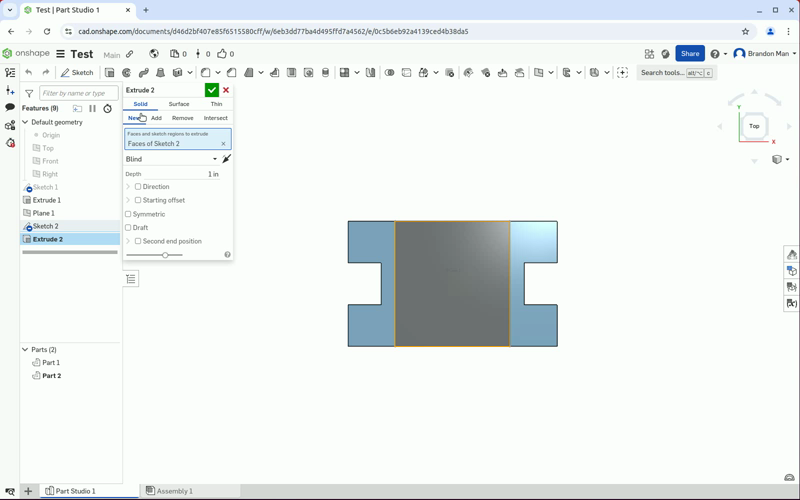
mouse_move(137, 120)
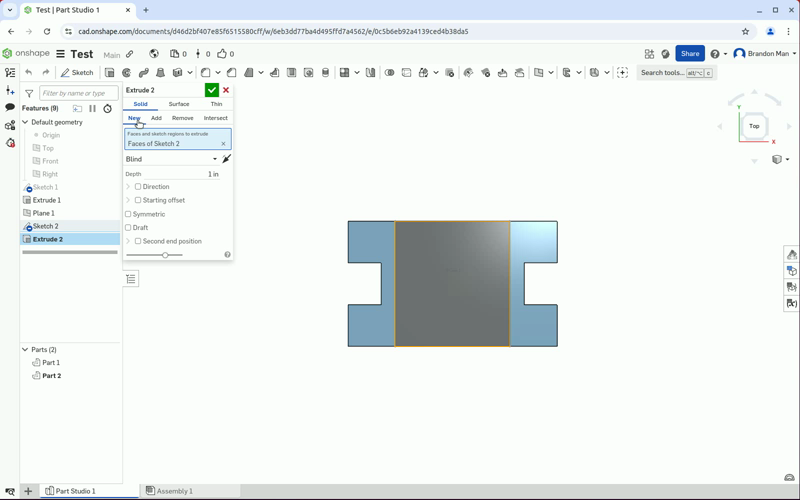
click(137, 120)
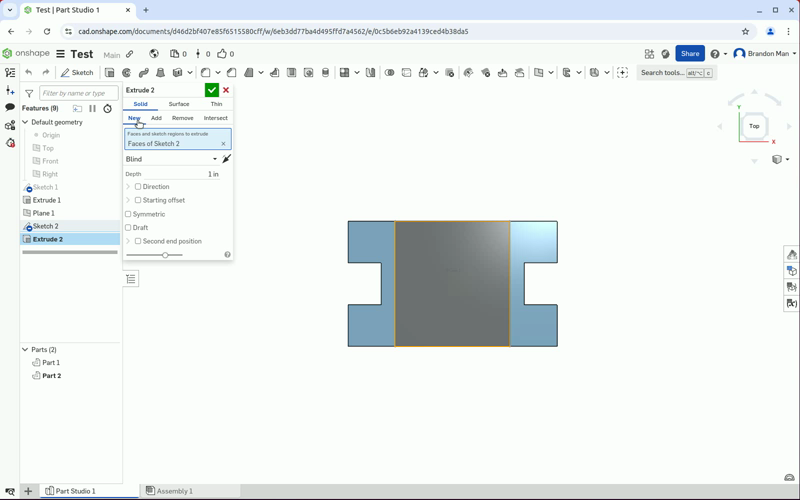
key(tab, 4)
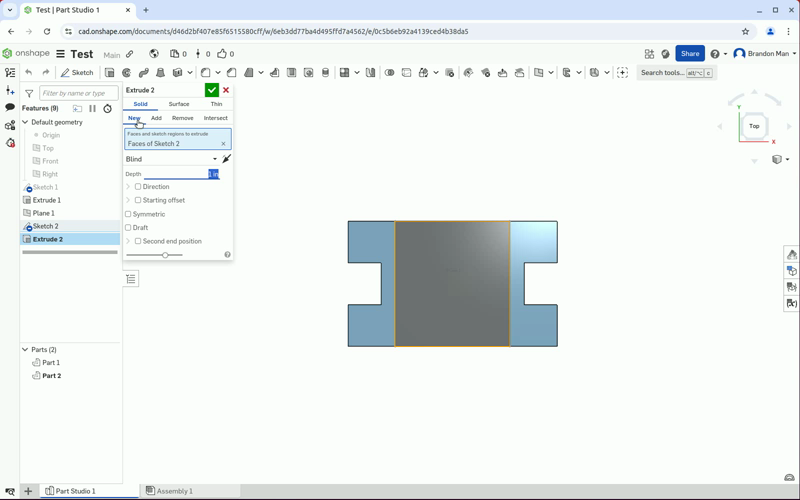
text(3.851)
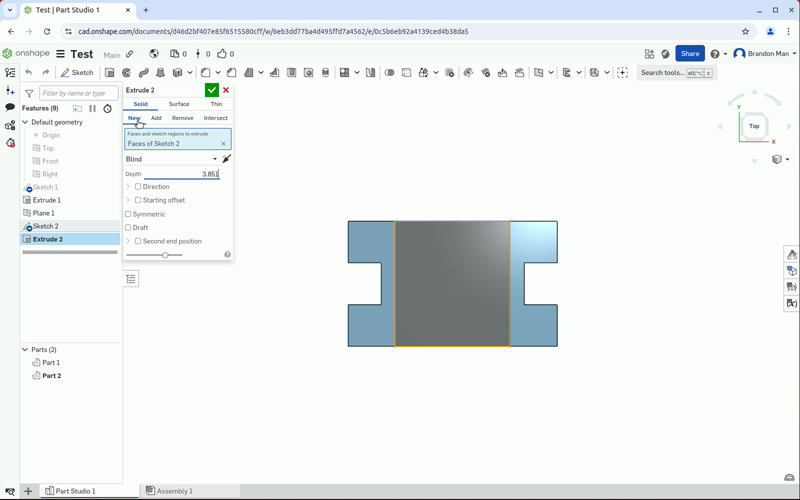
key(enter)
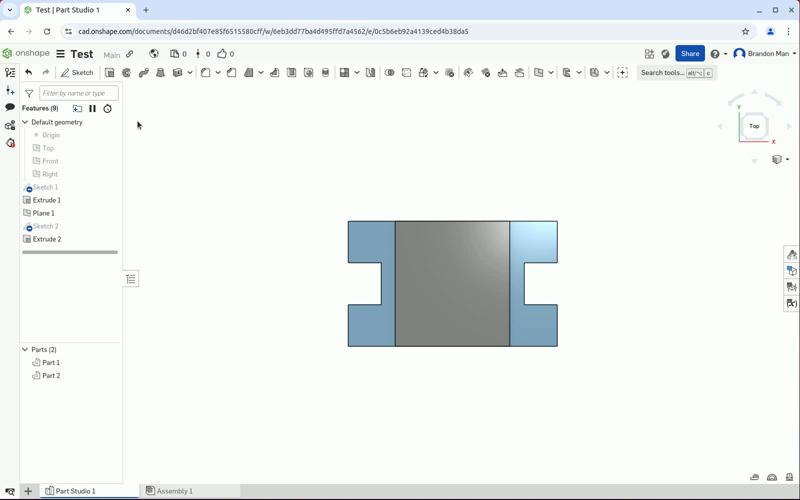
key(shift+h)
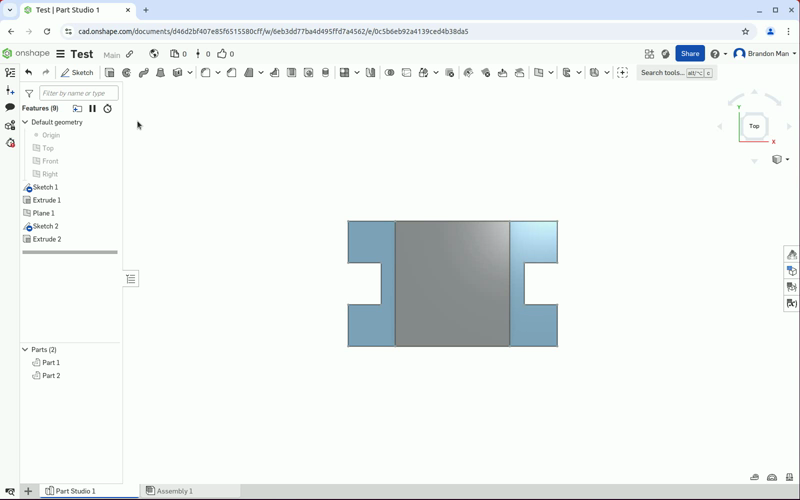
key(shift+h)
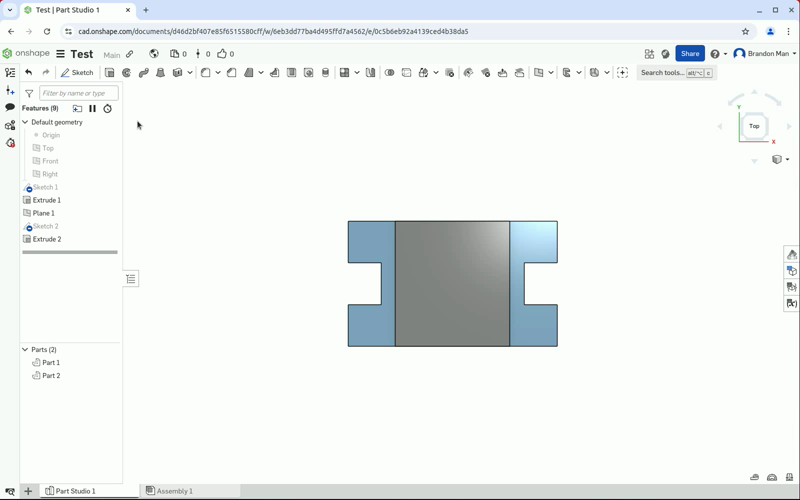
mouse_move(73, 189)
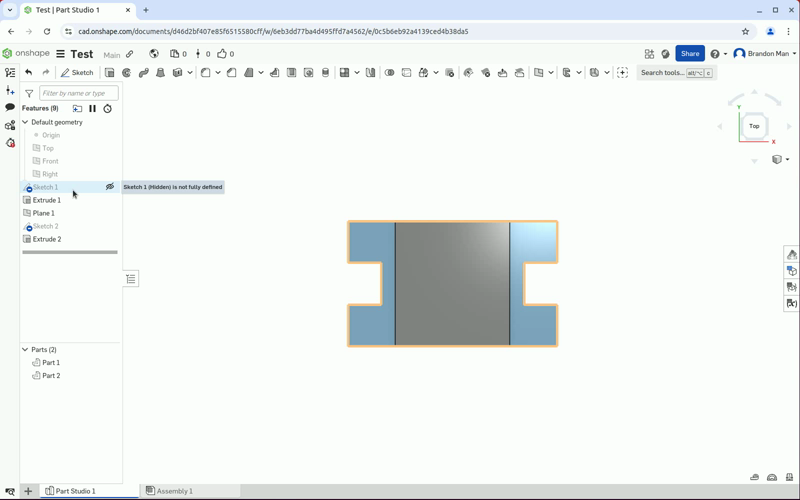
click(73, 189)
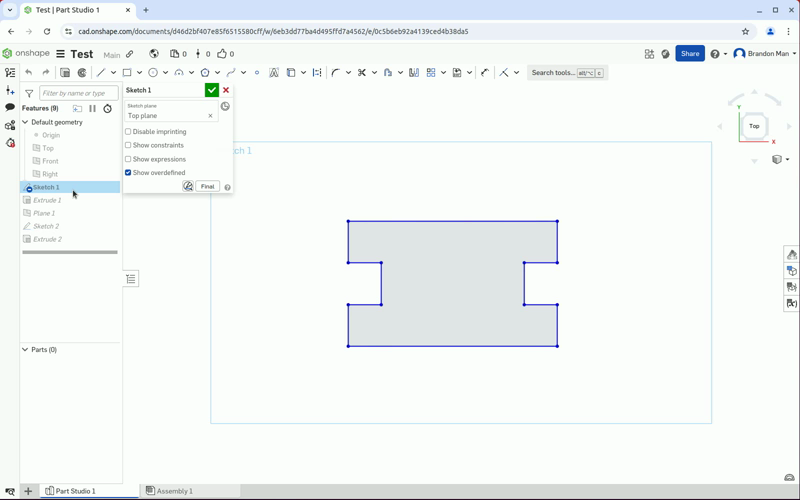
mouse_move(229, 92)
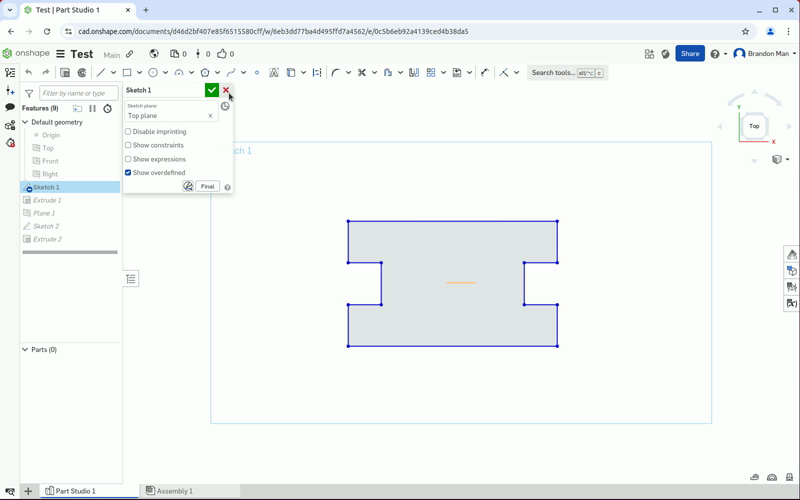
click(229, 92)
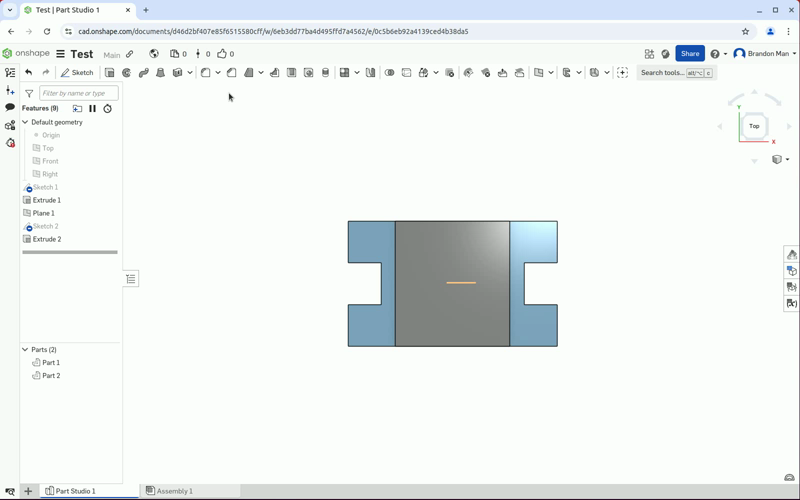
mouse_move(541, 75)
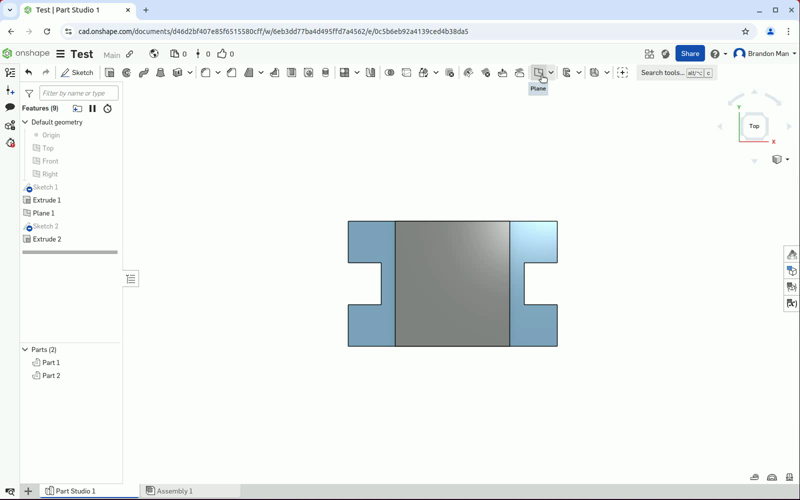
click(541, 75)
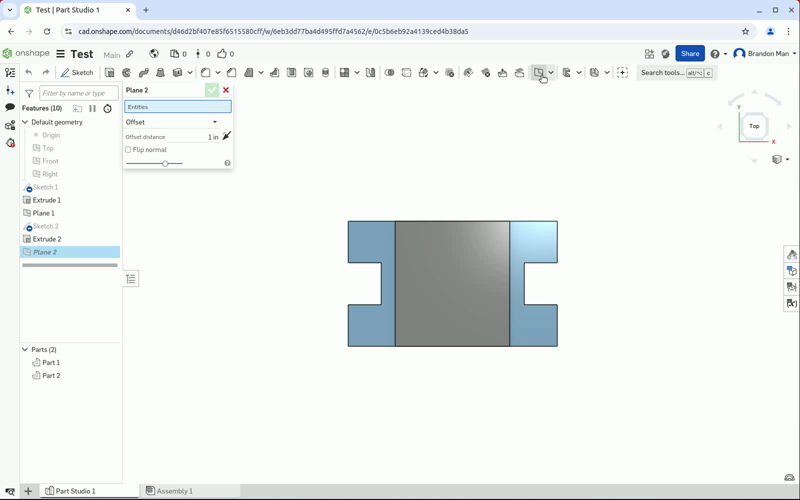
mouse_move(73, 150)
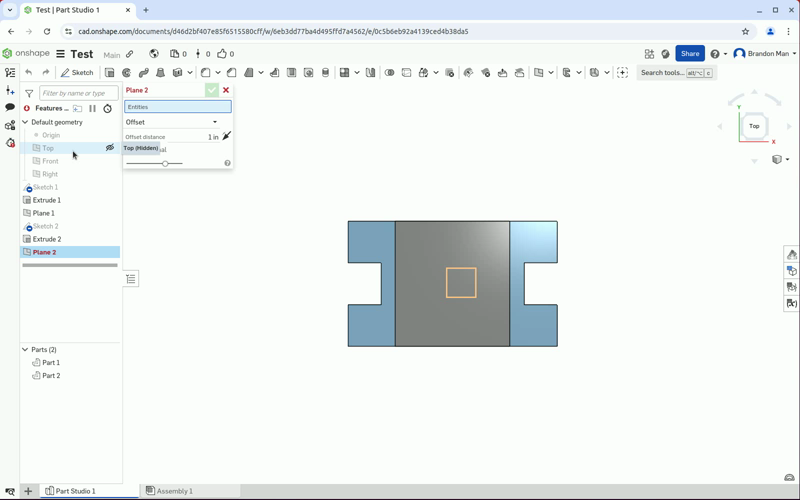
click(73, 150)
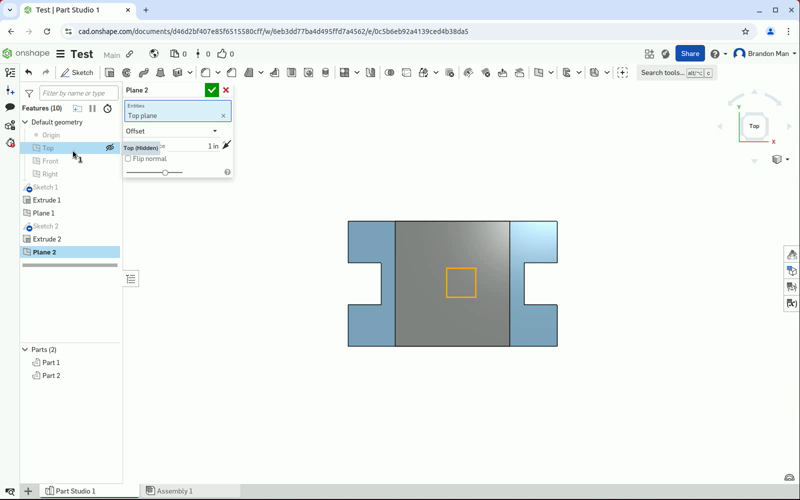
key(tab, 2)
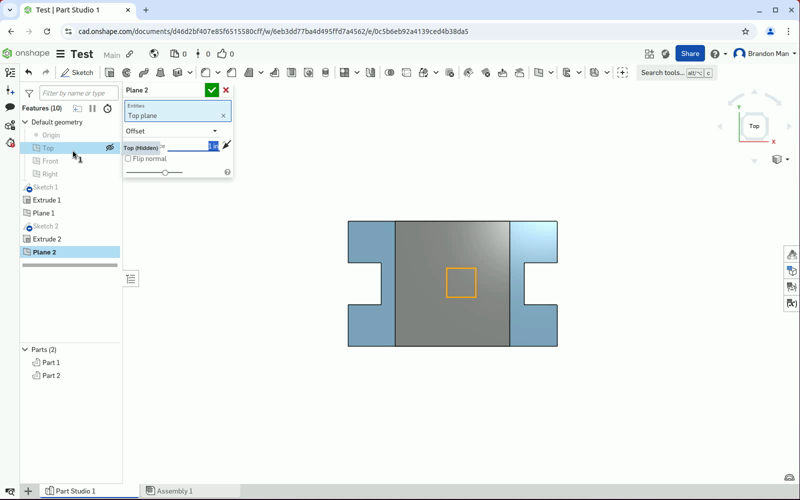
text(9.151)
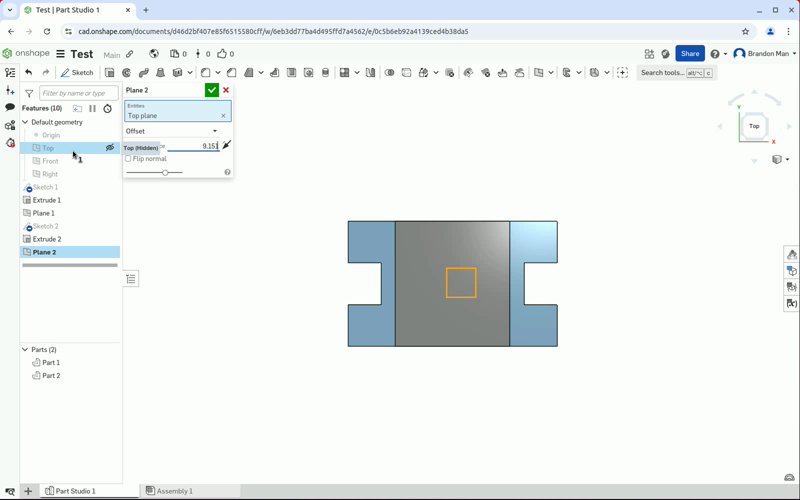
key(enter, 2)
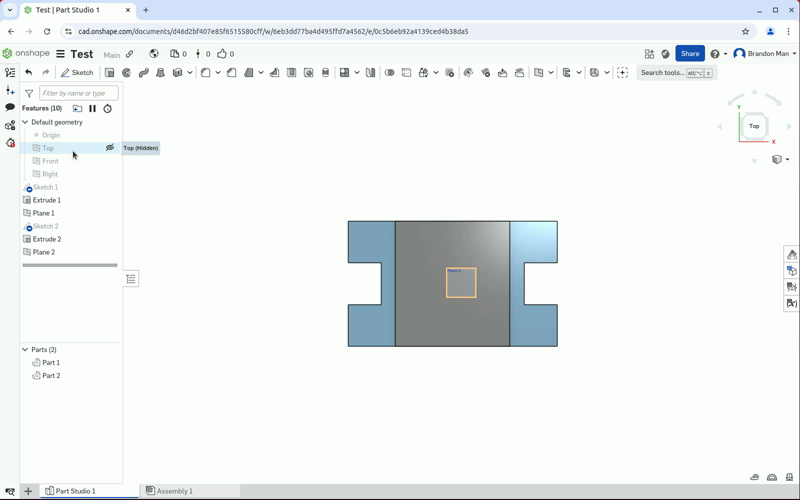
key(shift+s)
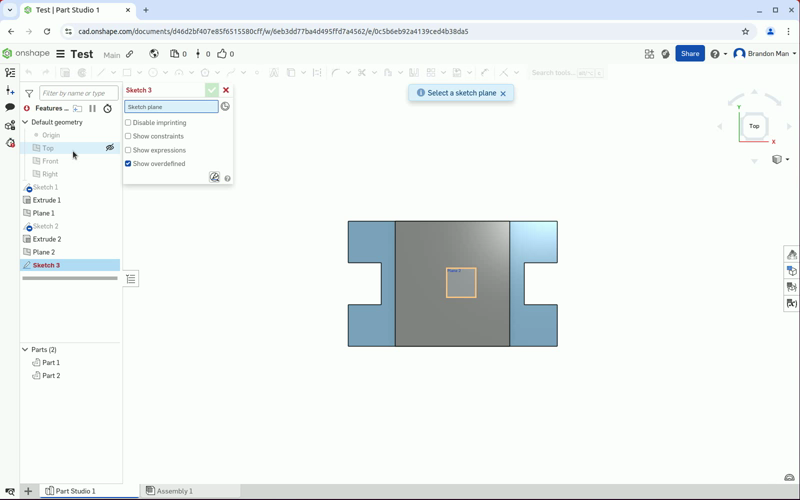
mouse_move(73, 254)
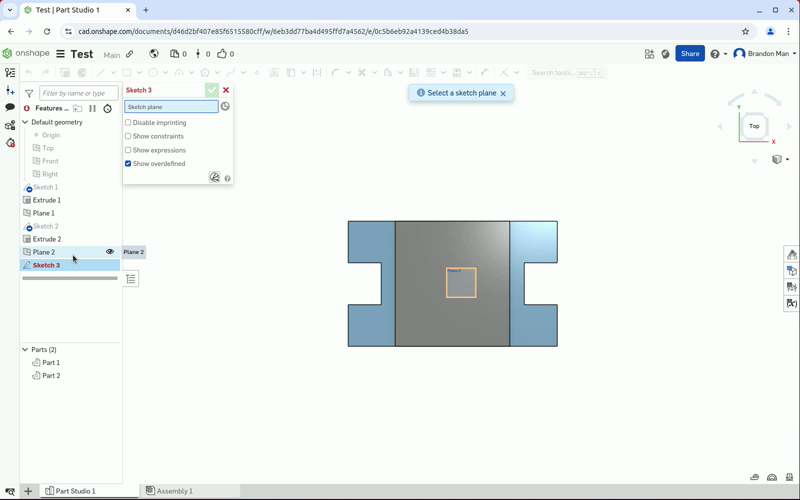
click(73, 254)
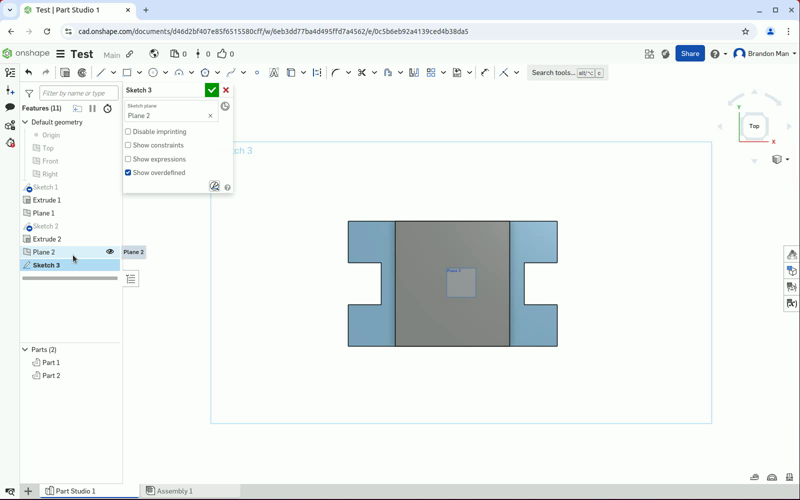
mouse_move(73, 352)
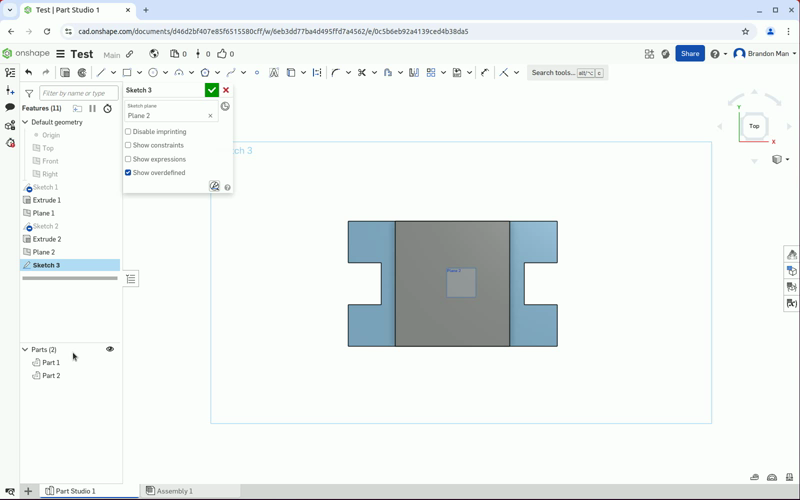
key(y)
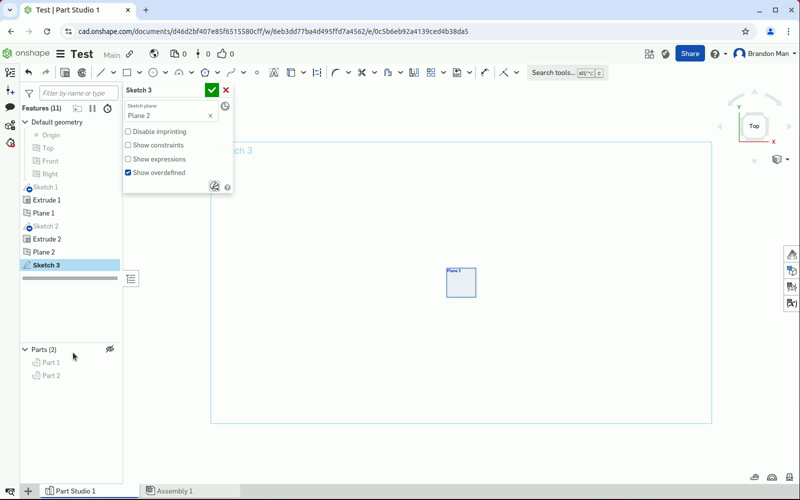
key(l)
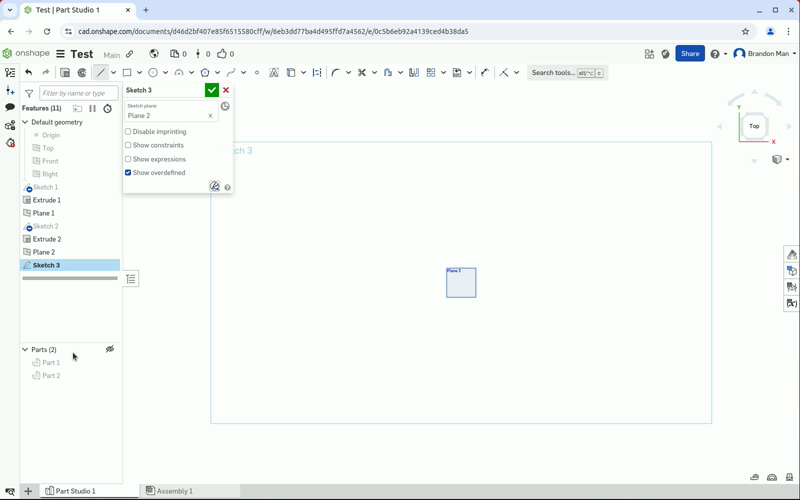
key_down(shift)
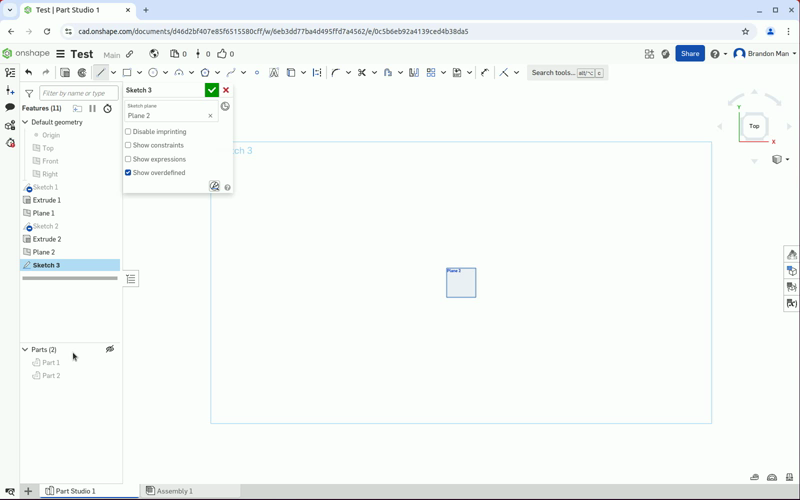
mouse_move(395, 346)
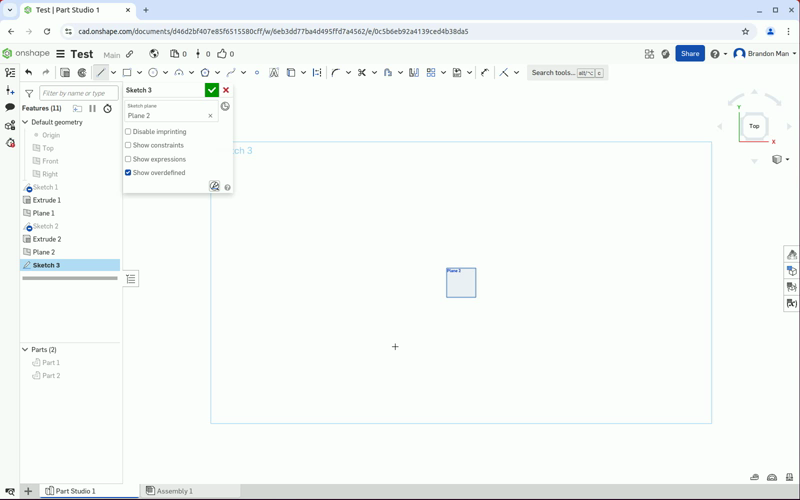
click(395, 346)
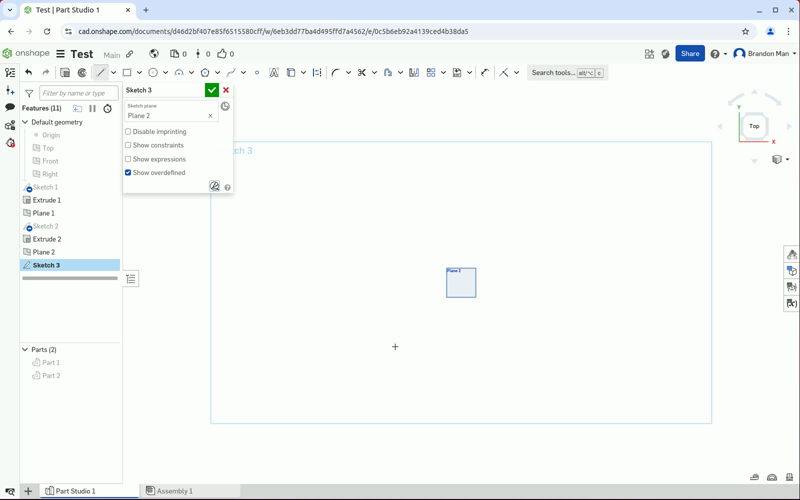
key_up(shift)
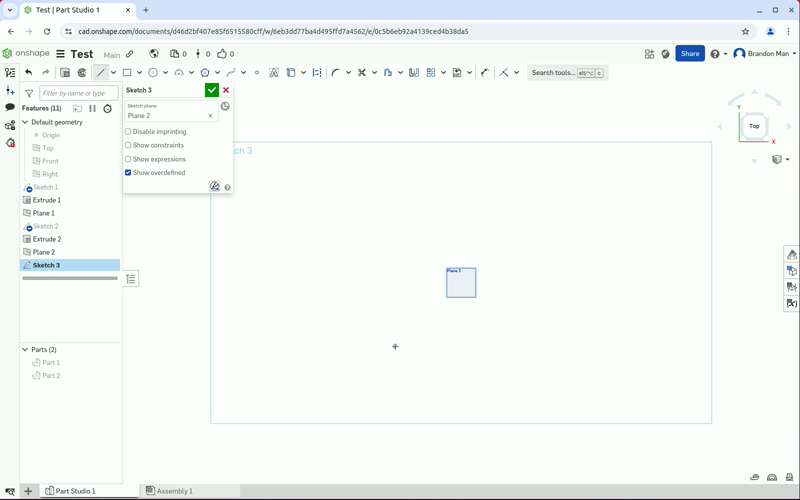
key_down(shift)
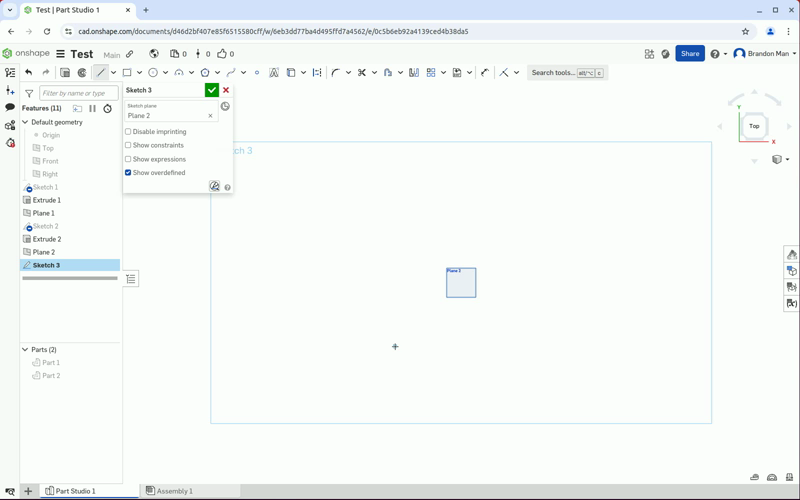
mouse_move(425, 346)
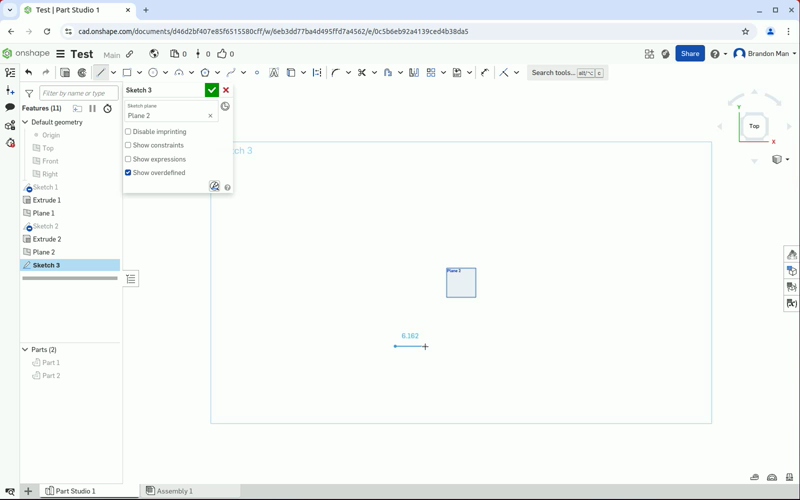
mouse_move(421, 346)
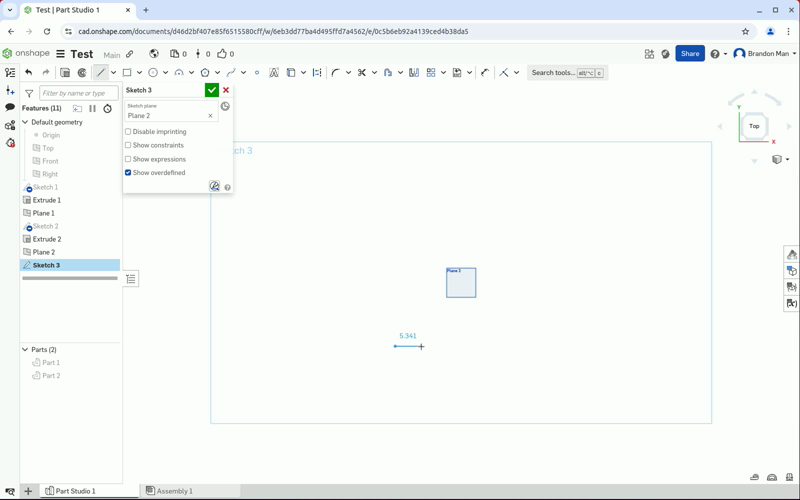
click(421, 346)
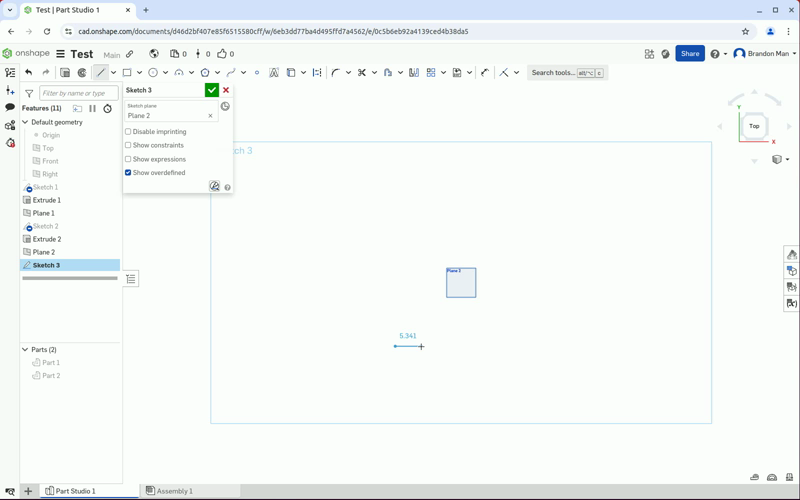
key_up(shift)
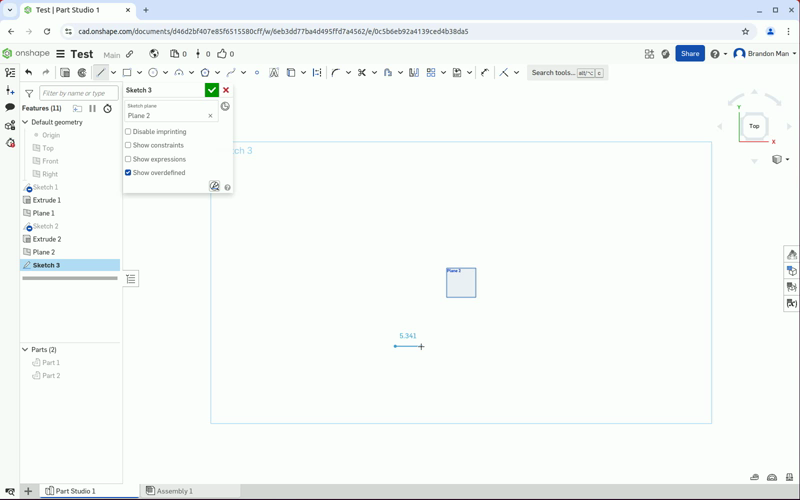
key_down(shift)
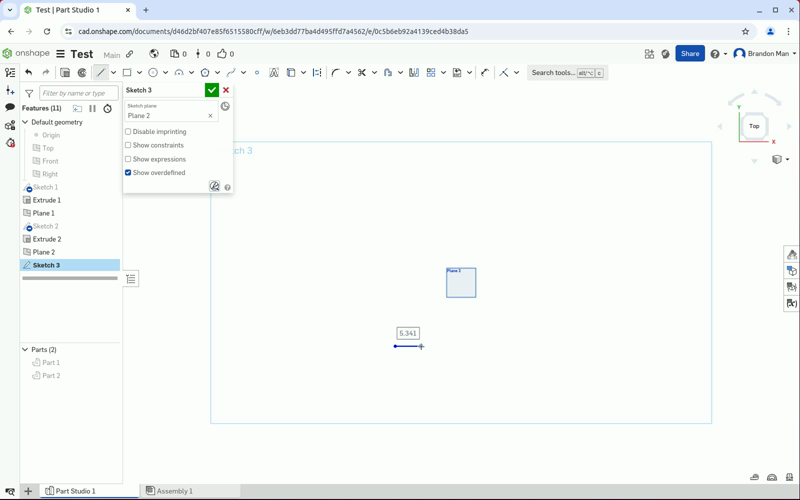
mouse_move(421, 221)
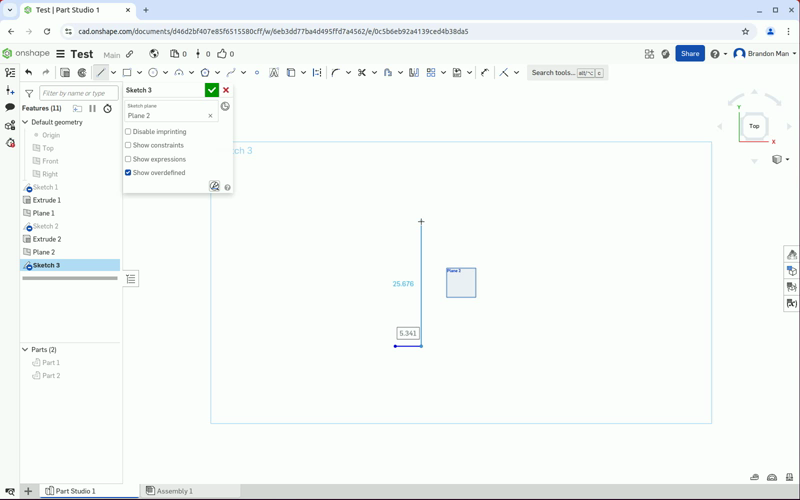
click(421, 221)
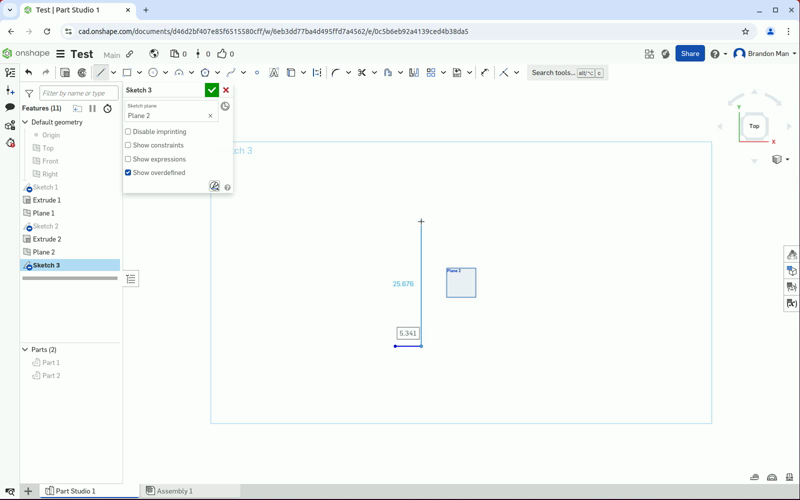
key_up(shift)
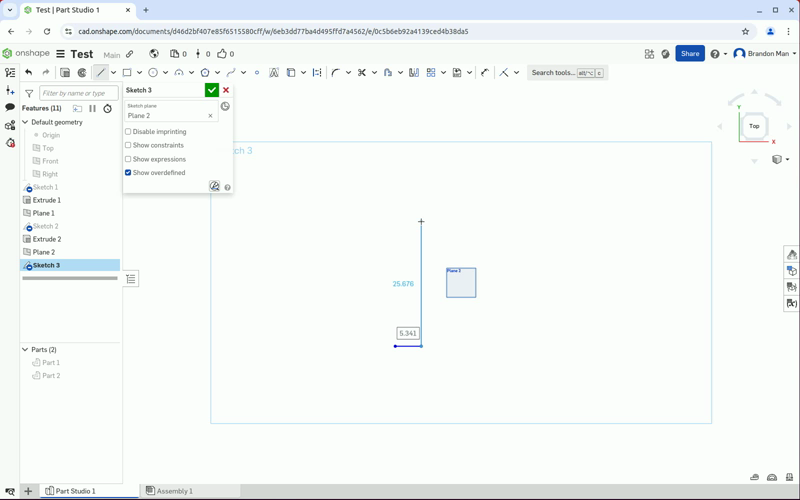
key_down(shift)
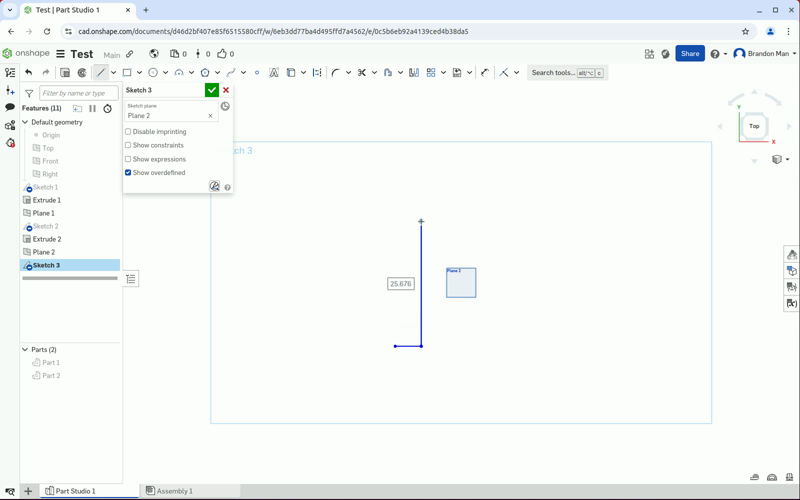
mouse_move(451, 221)
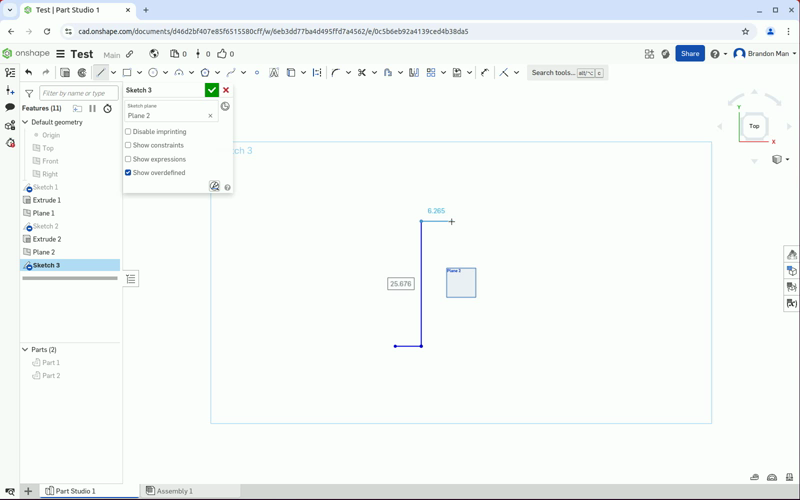
mouse_move(395, 221)
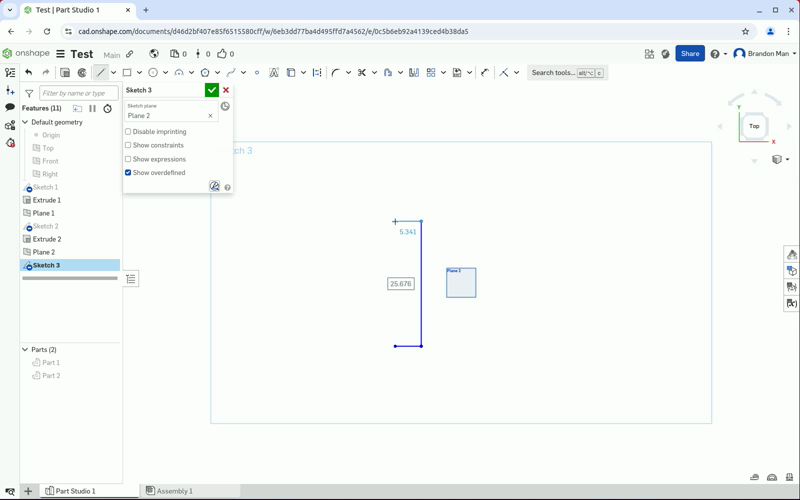
click(395, 221)
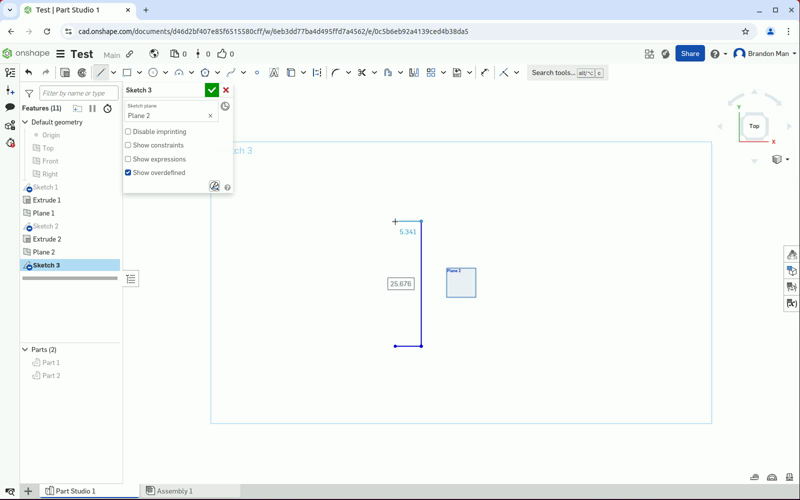
key_up(shift)
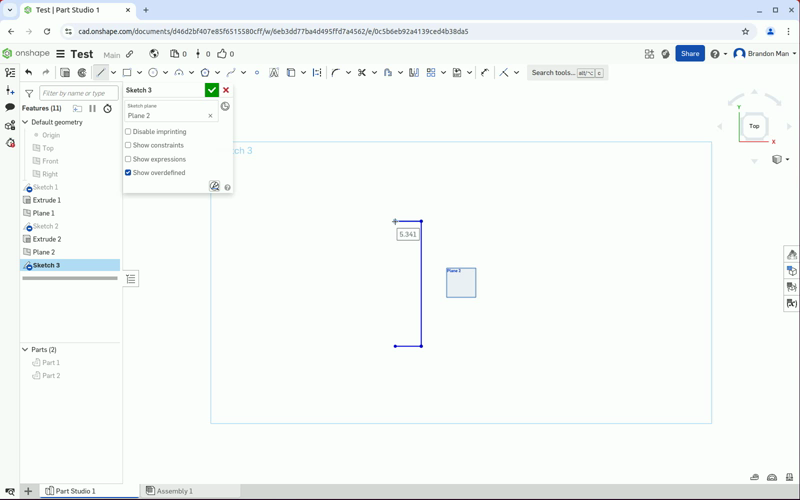
key_down(shift)
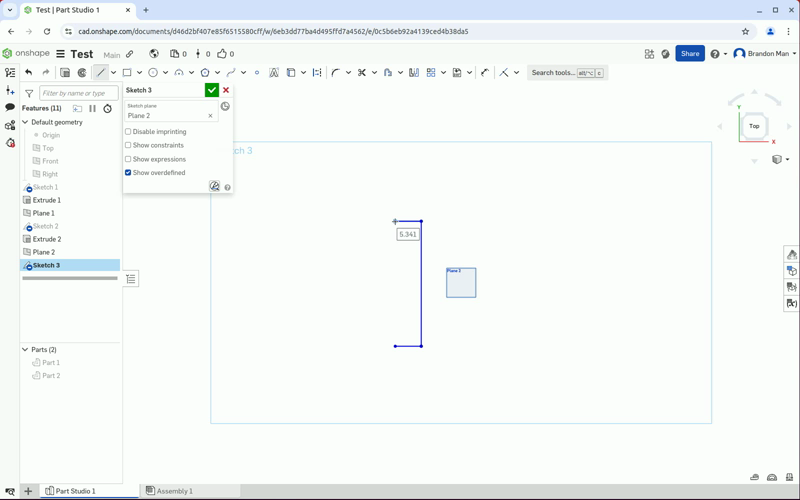
mouse_move(395, 346)
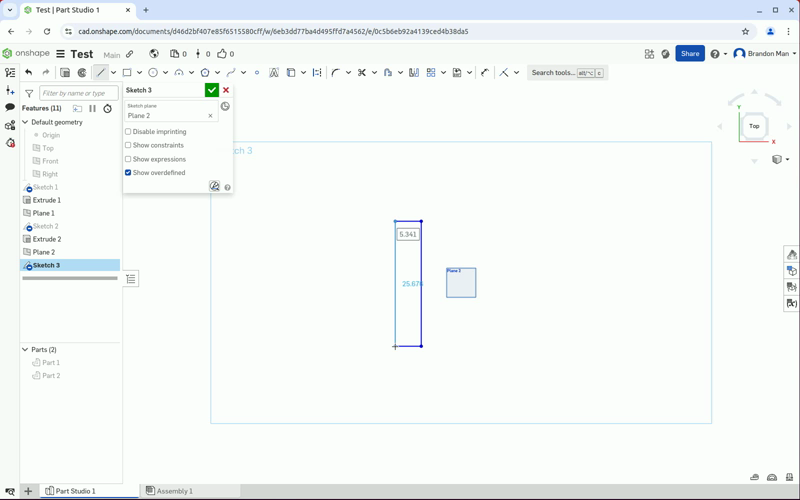
key_up(shift)
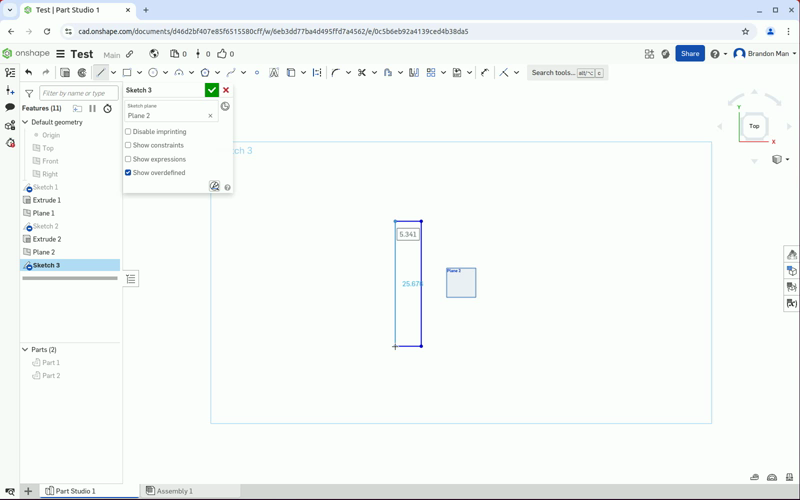
click(395, 346)
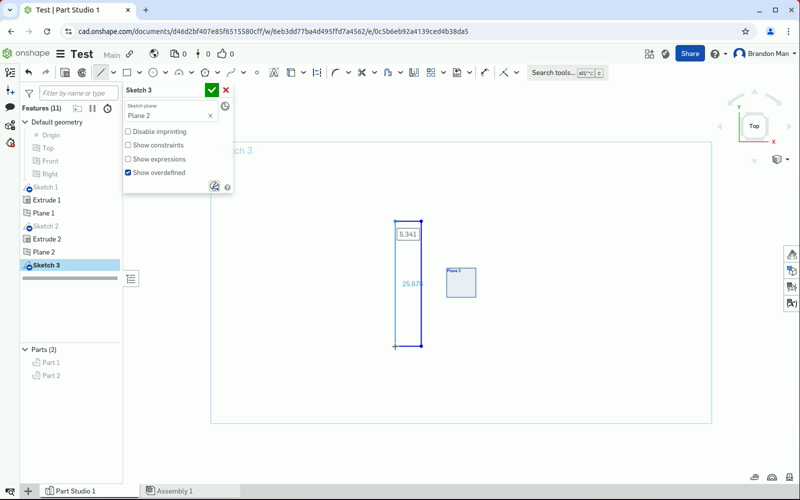
key(esc)
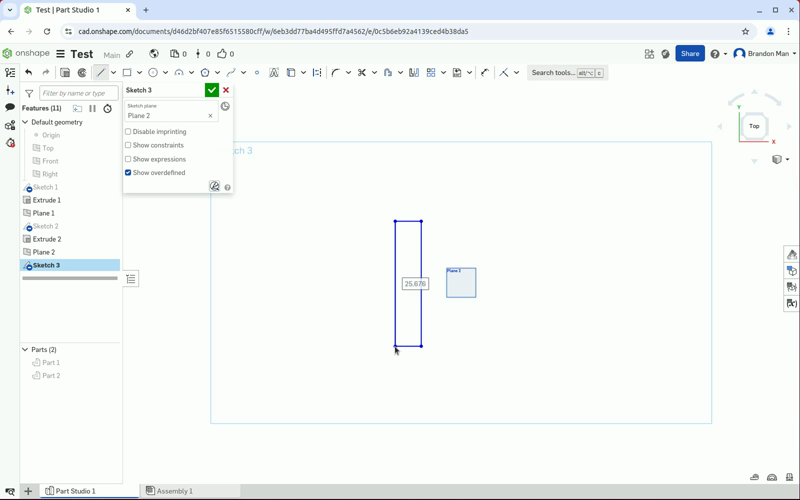
mouse_move(415, 322)
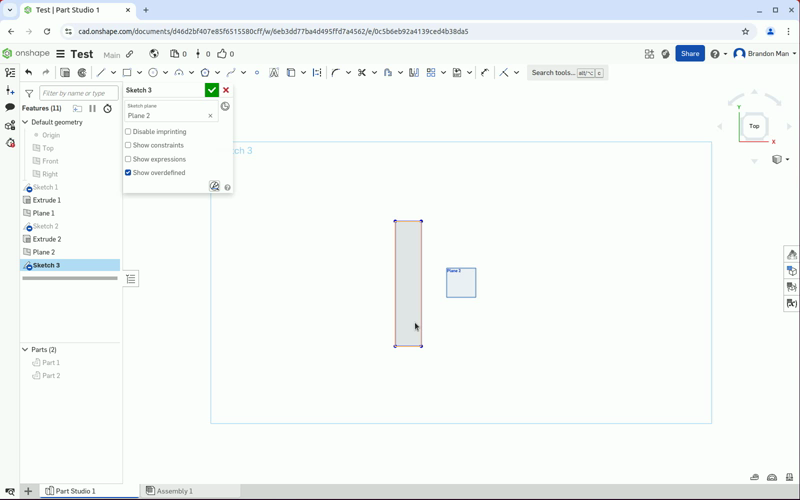
click(415, 322)
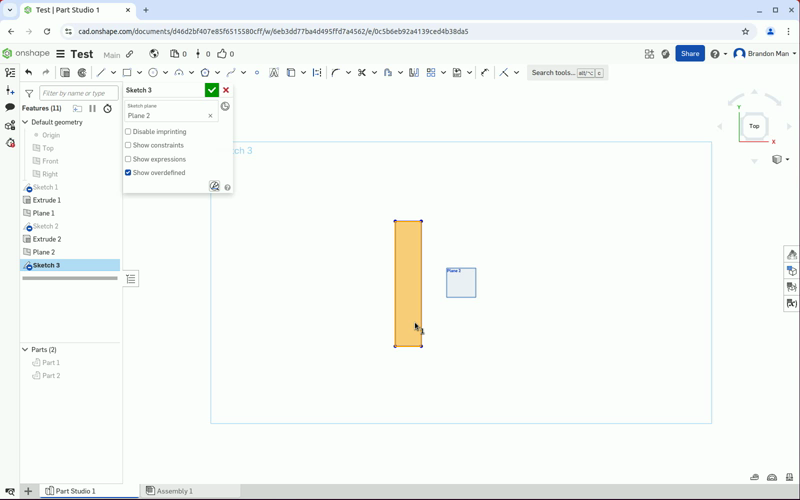
mouse_move(73, 352)
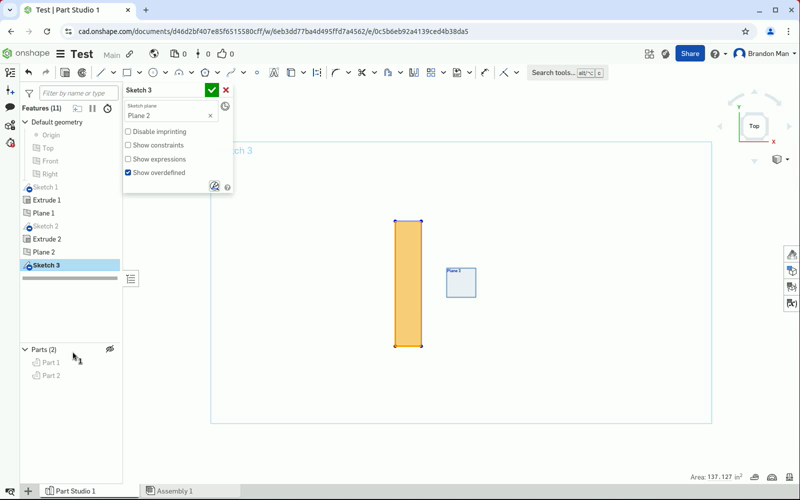
key(shift+y)
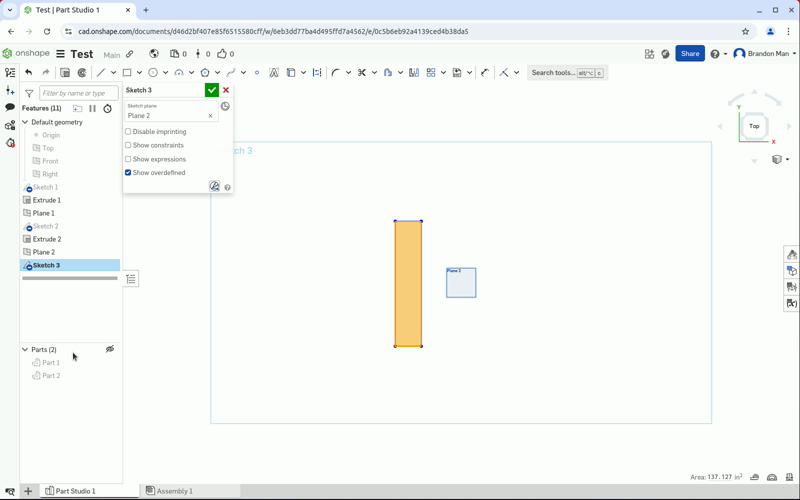
key(shift+e)
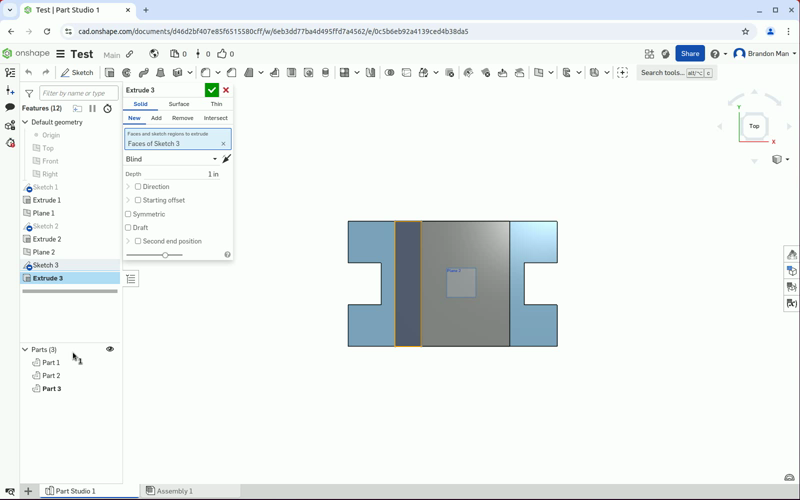
mouse_move(143, 106)
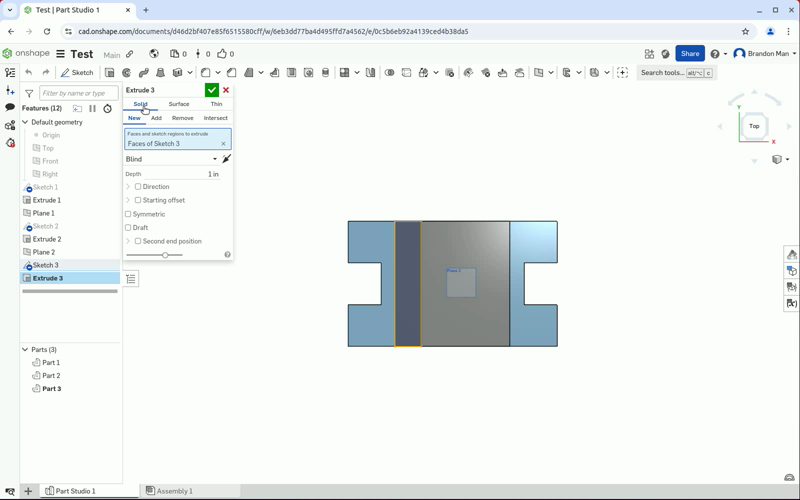
click(143, 106)
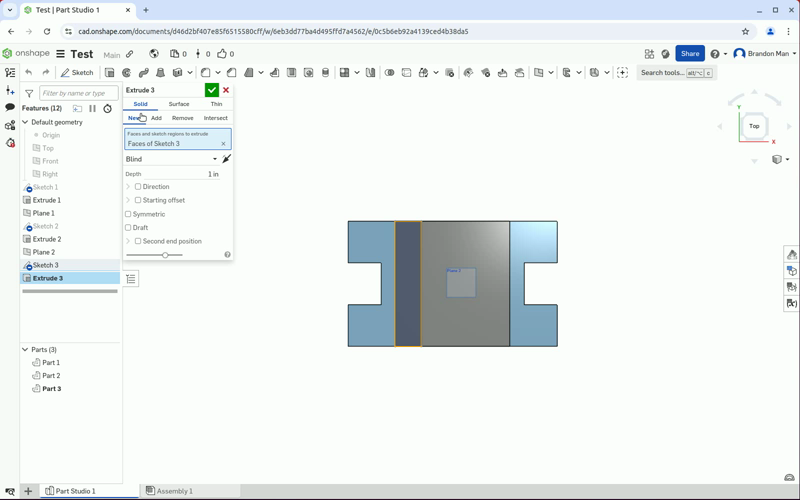
mouse_move(137, 120)
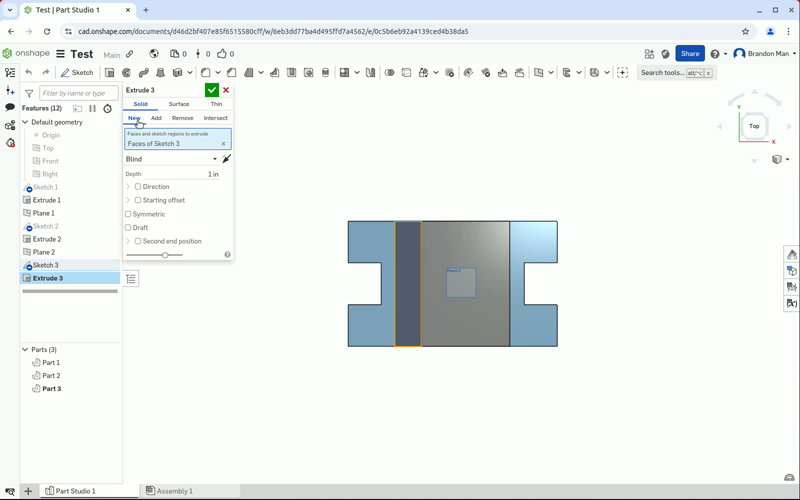
click(137, 120)
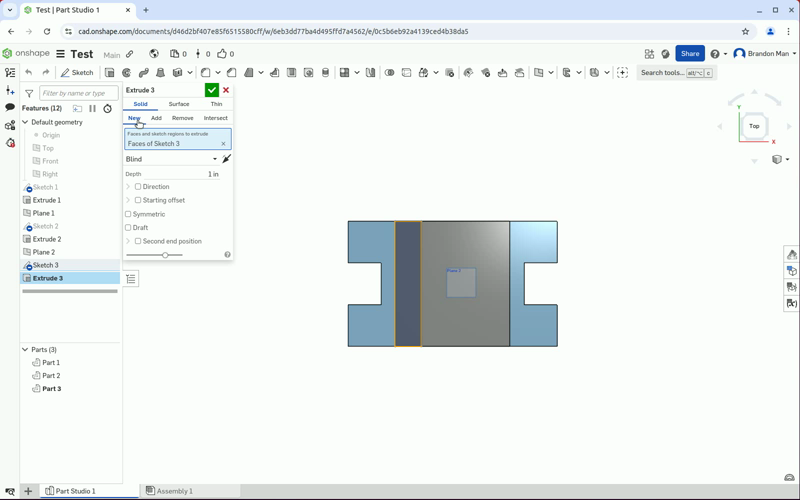
key(tab, 4)
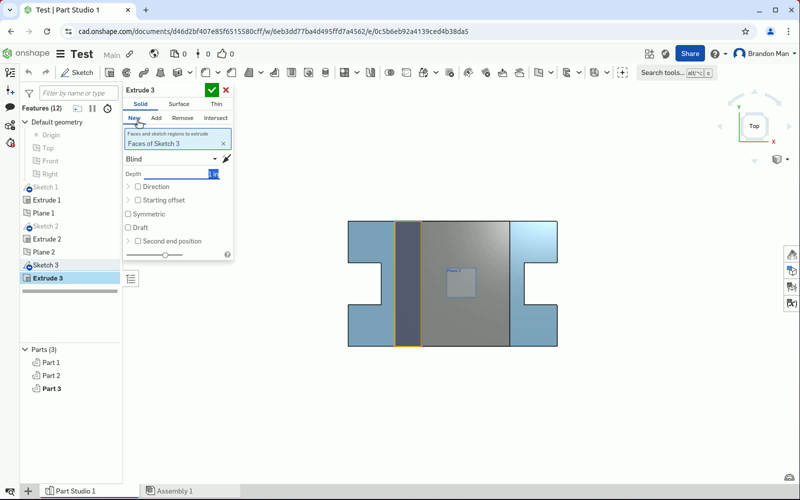
text(3.129)
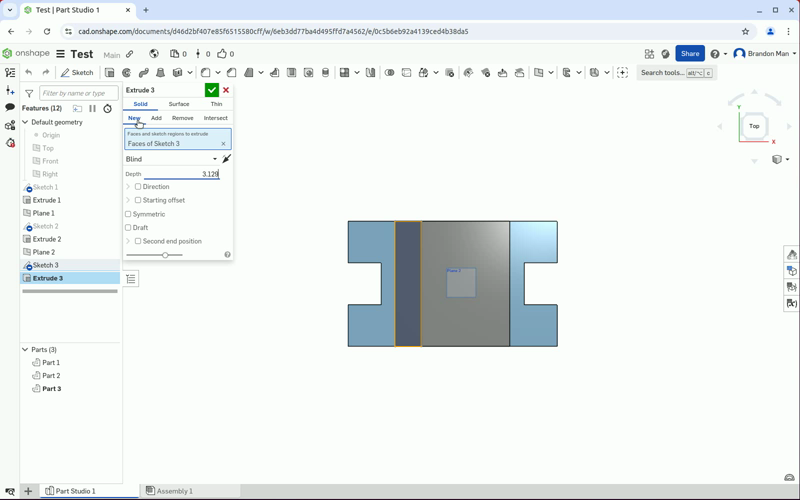
key(enter)
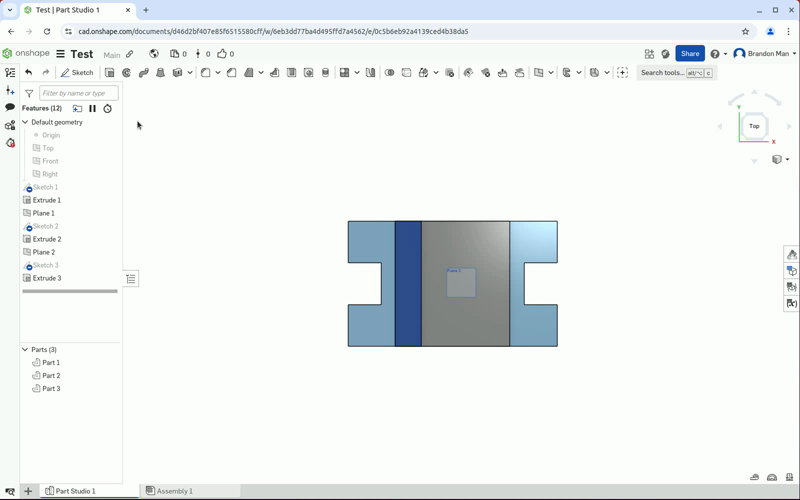
key(shift+h)
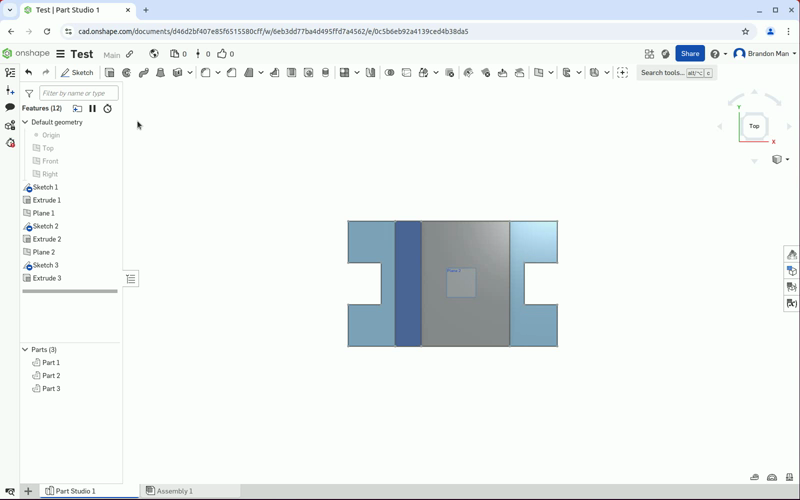
key(shift+h)
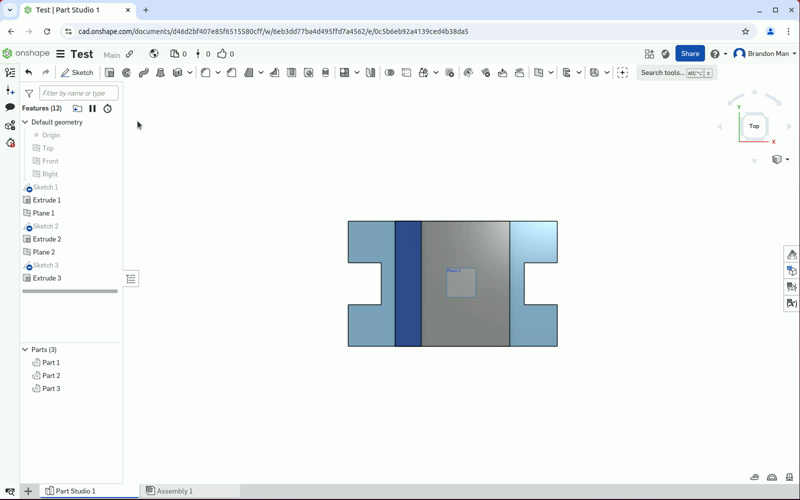
mouse_move(73, 189)
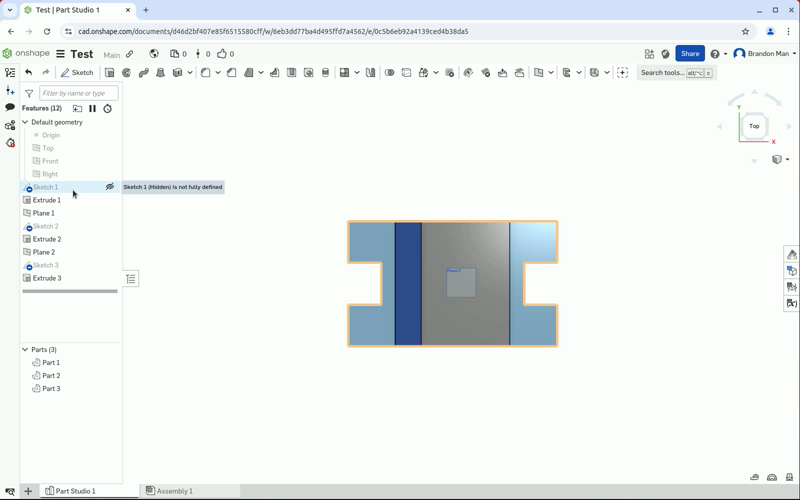
click(73, 189)
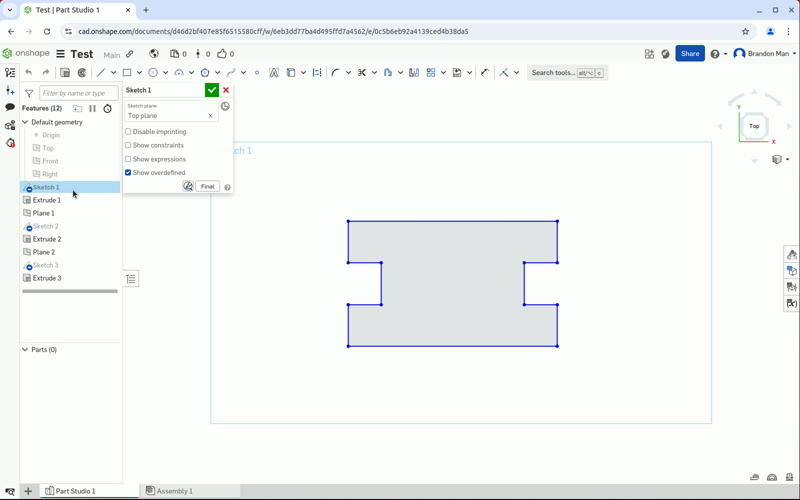
mouse_move(229, 92)
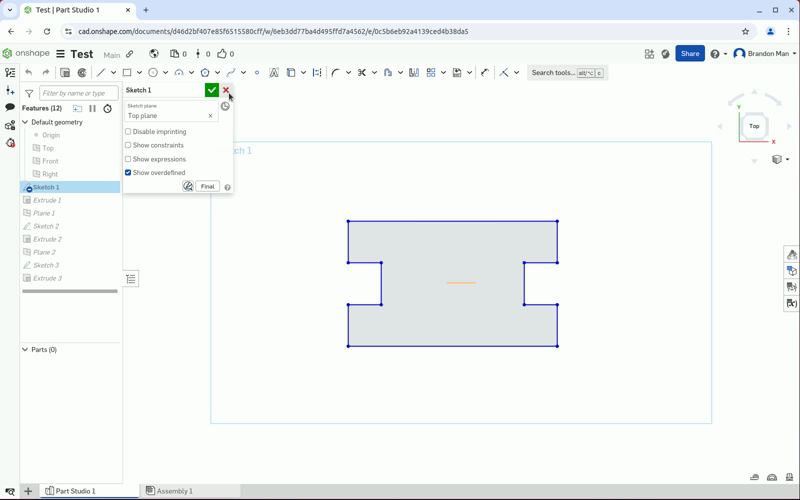
click(229, 92)
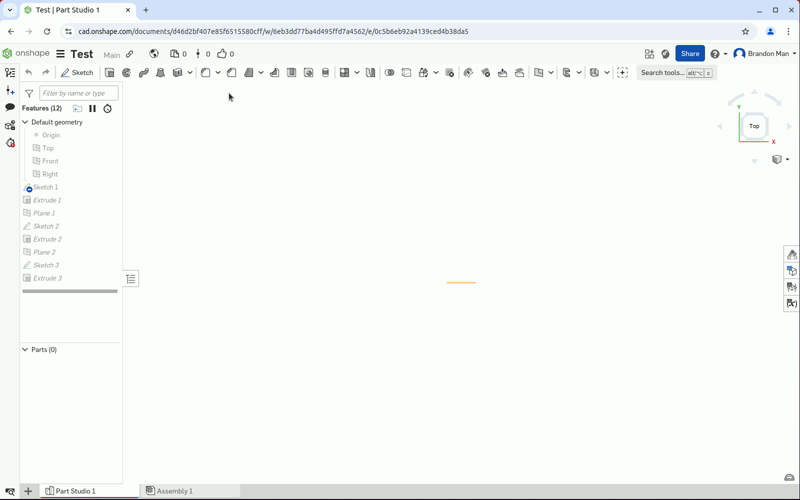
key(shift+s)
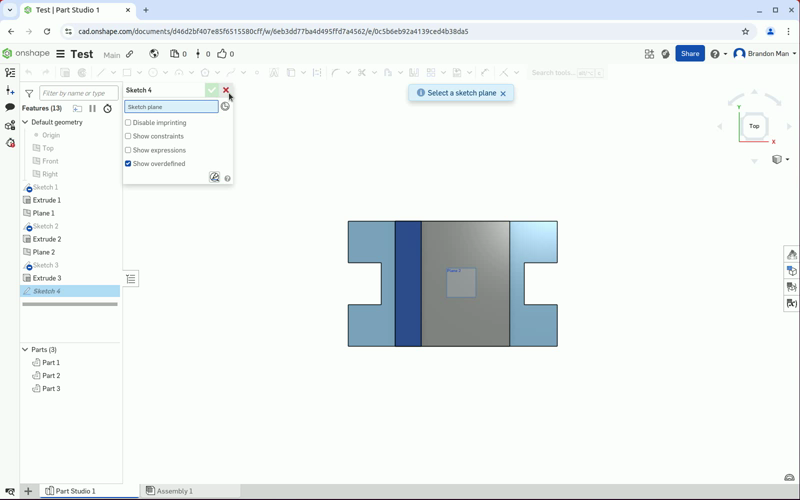
mouse_move(73, 254)
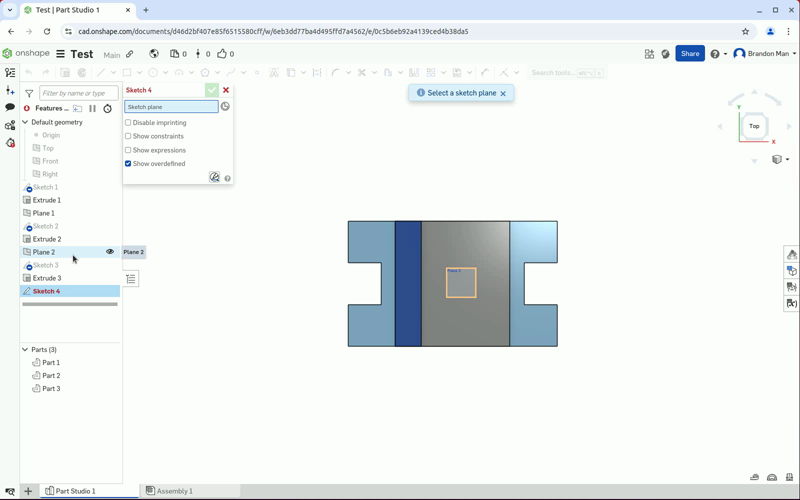
click(73, 254)
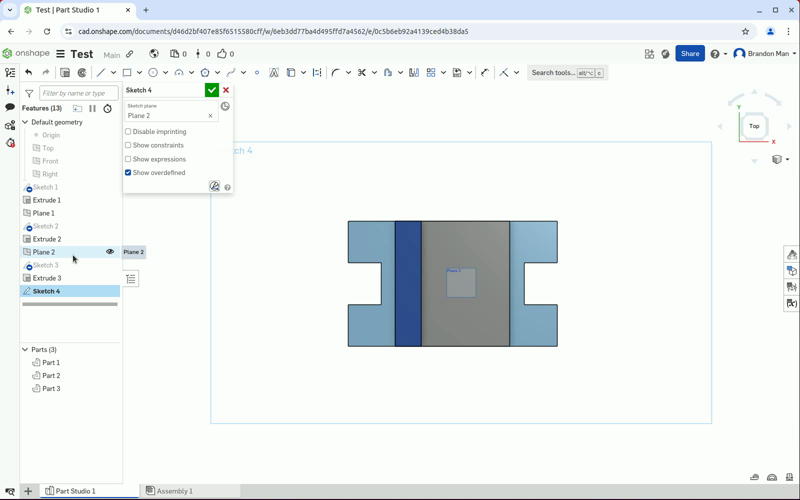
mouse_move(73, 352)
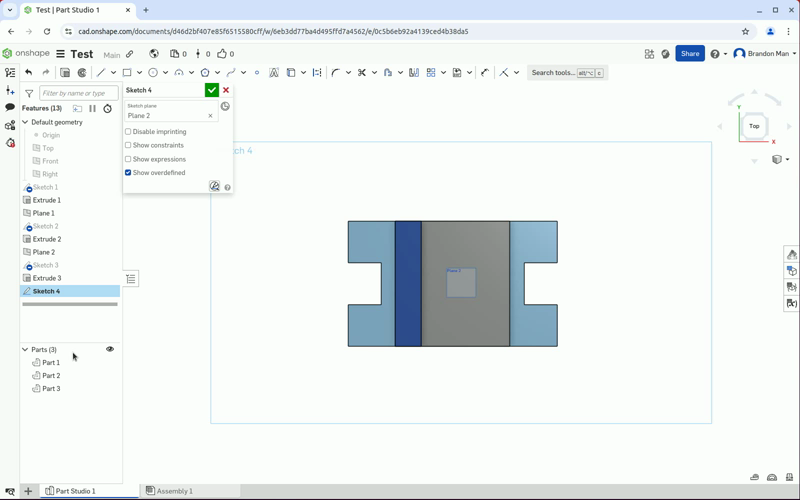
key(y)
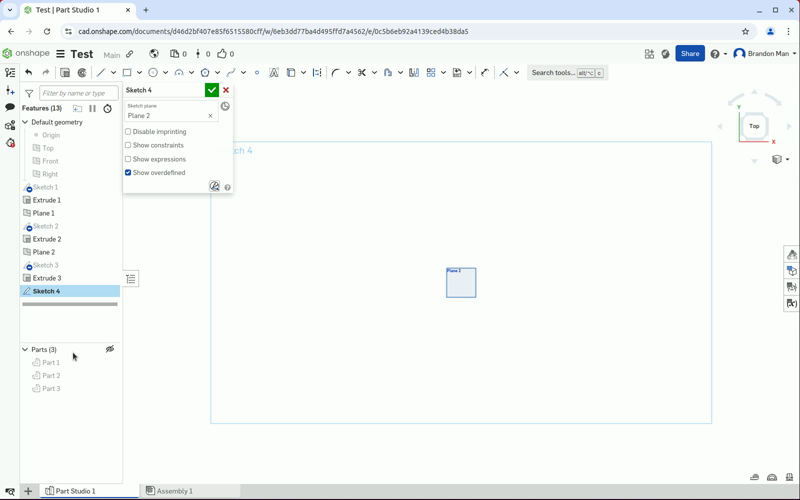
key(l)
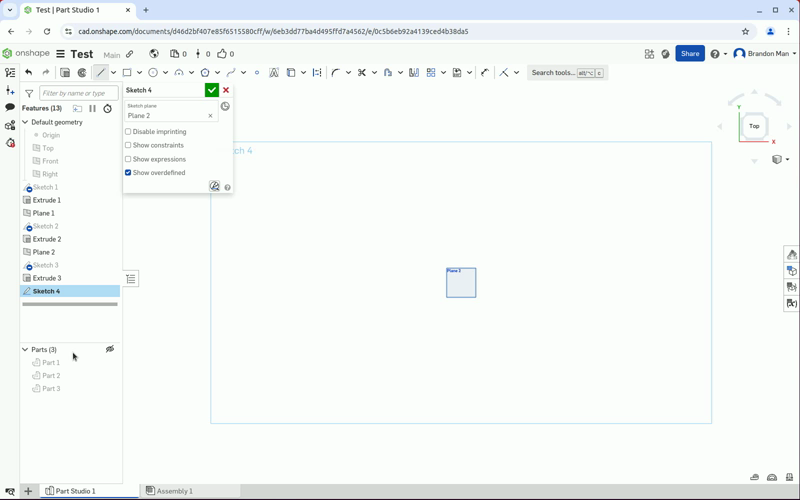
key_down(shift)
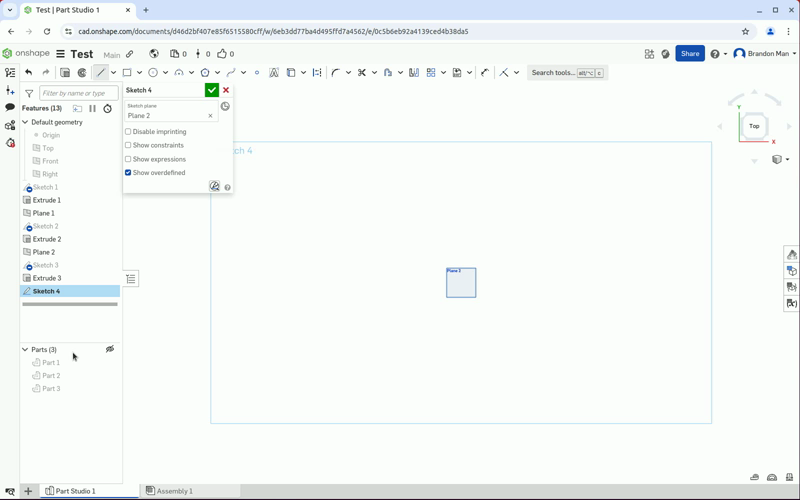
mouse_move(484, 346)
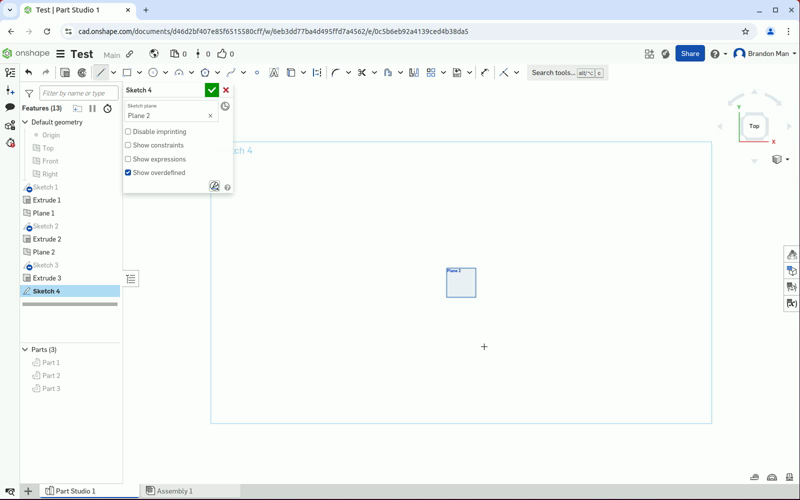
click(484, 346)
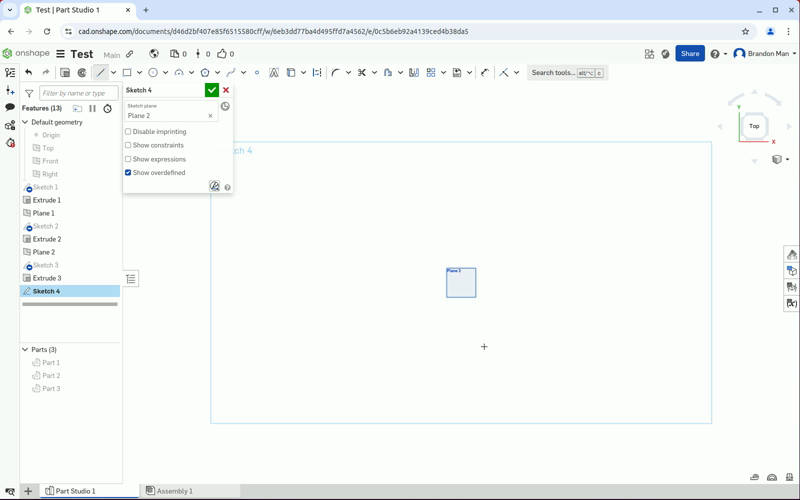
key_up(shift)
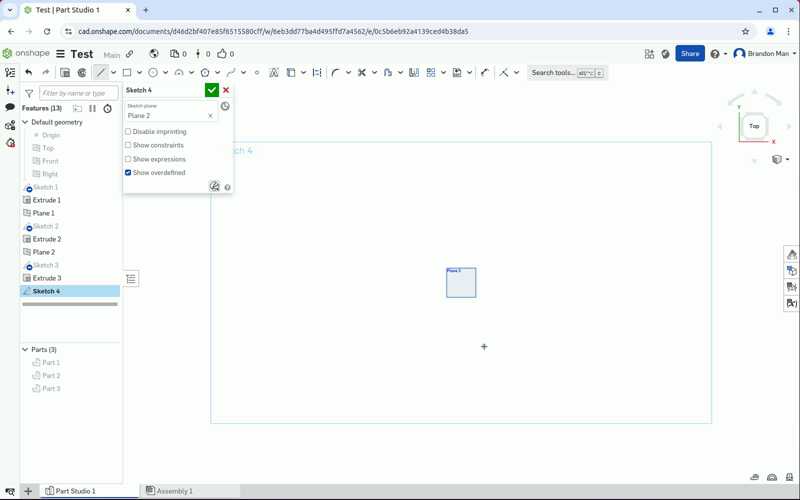
key_down(shift)
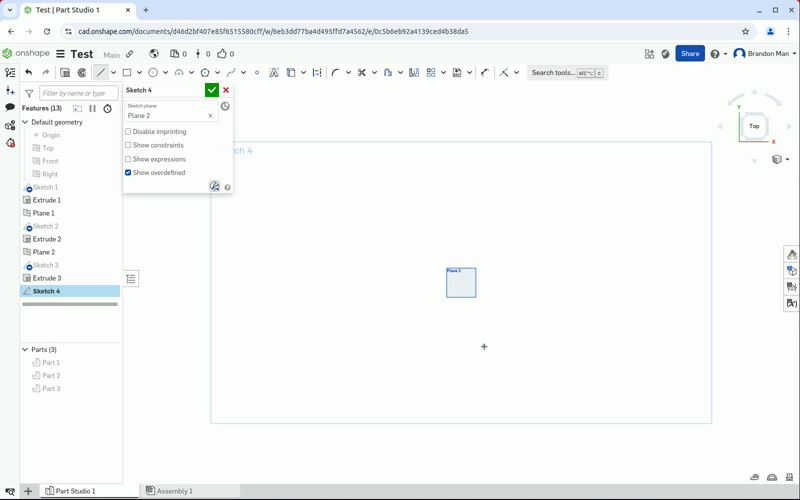
mouse_move(514, 346)
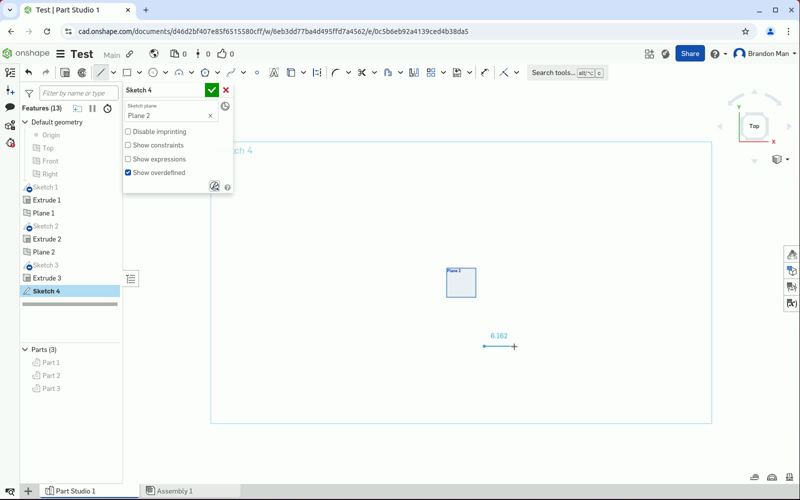
mouse_move(510, 346)
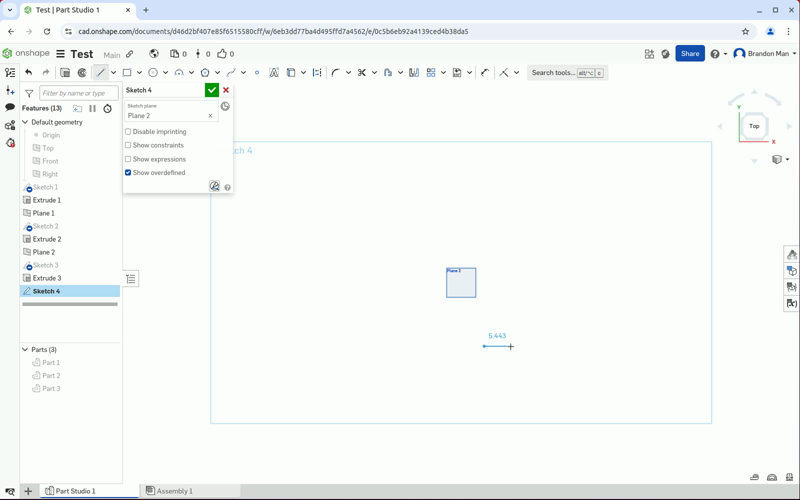
click(510, 346)
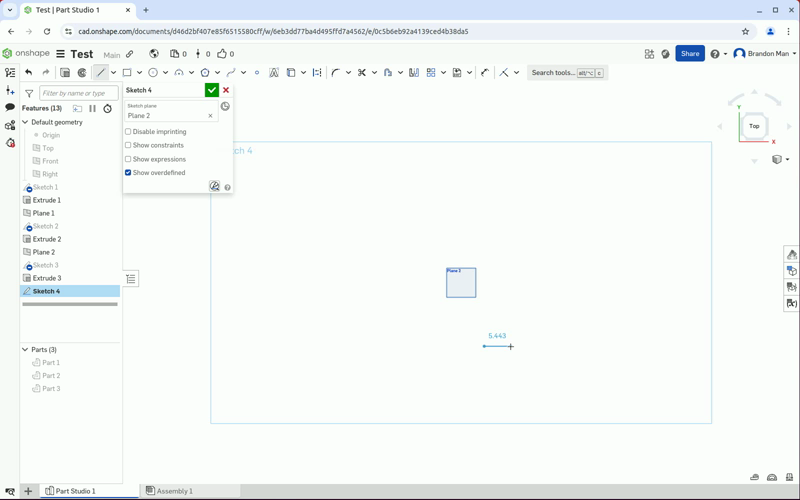
key_up(shift)
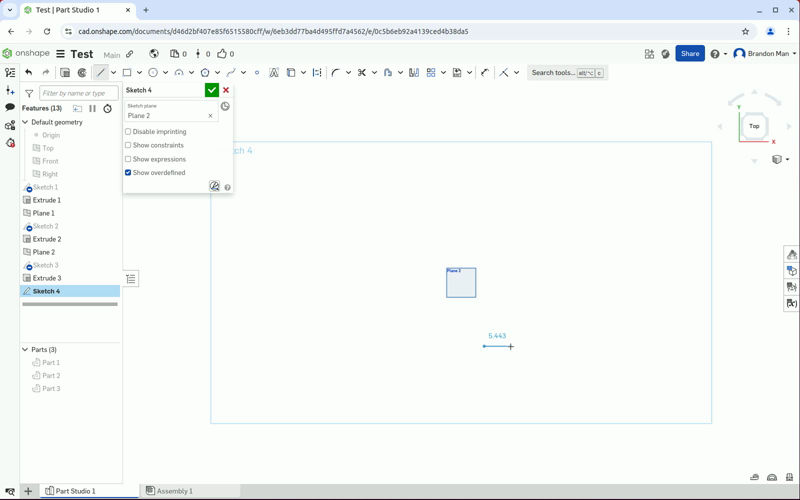
key_down(shift)
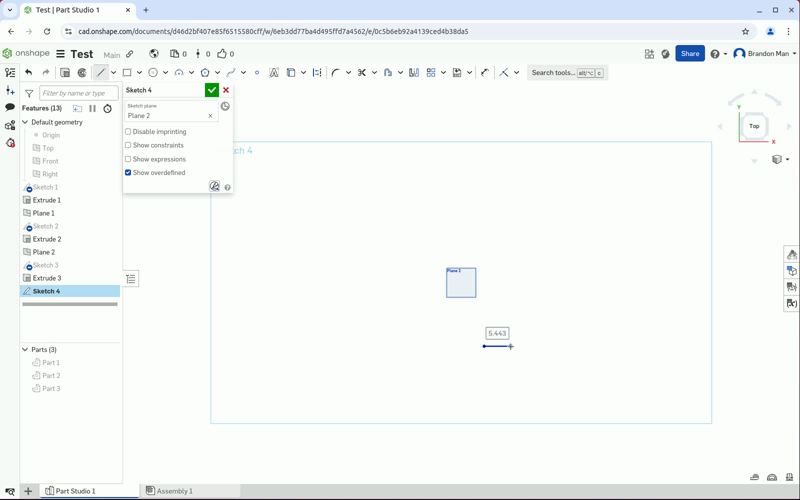
mouse_move(510, 221)
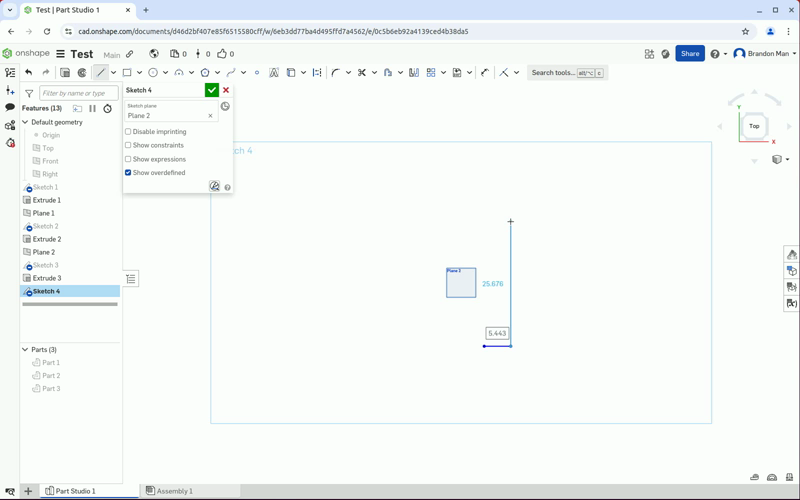
click(510, 221)
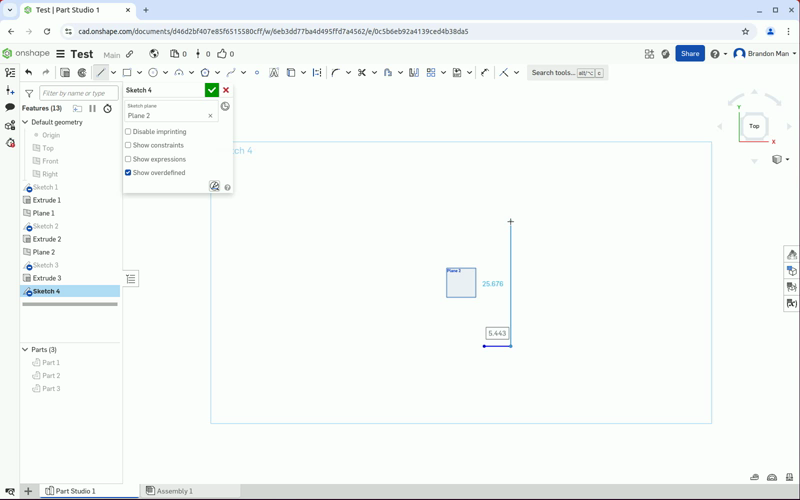
key_up(shift)
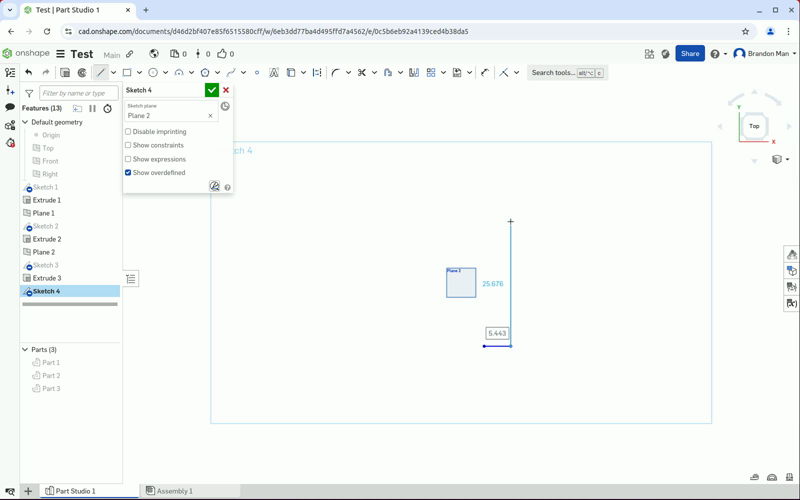
key_down(shift)
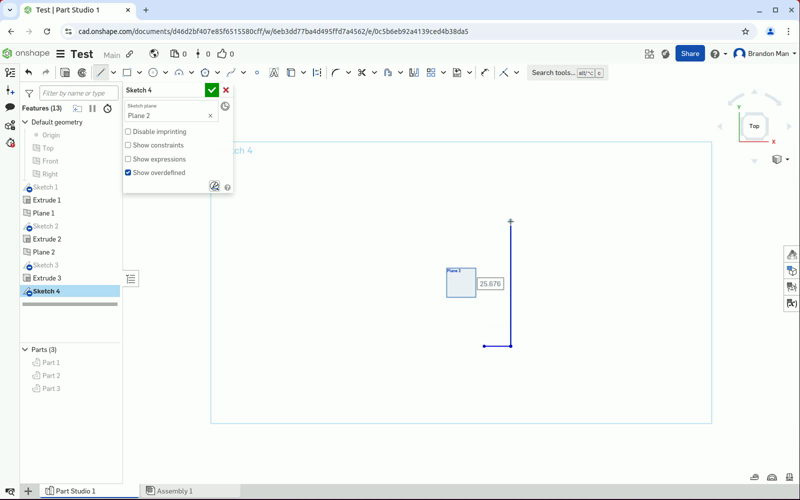
mouse_move(540, 221)
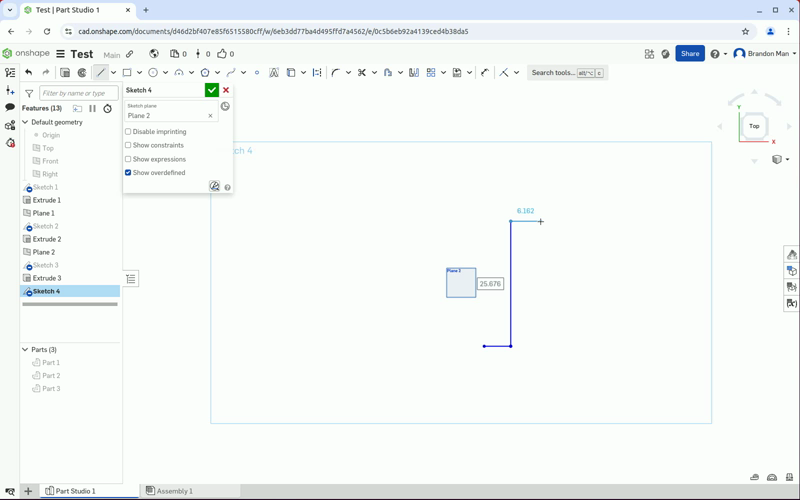
mouse_move(484, 221)
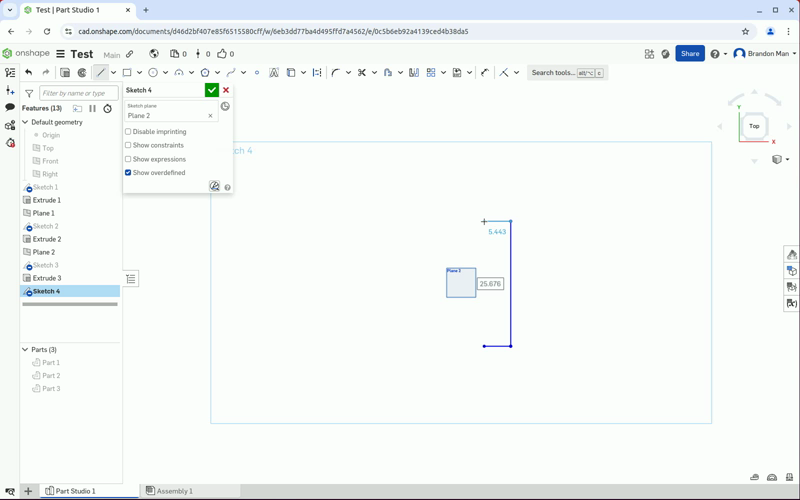
click(484, 221)
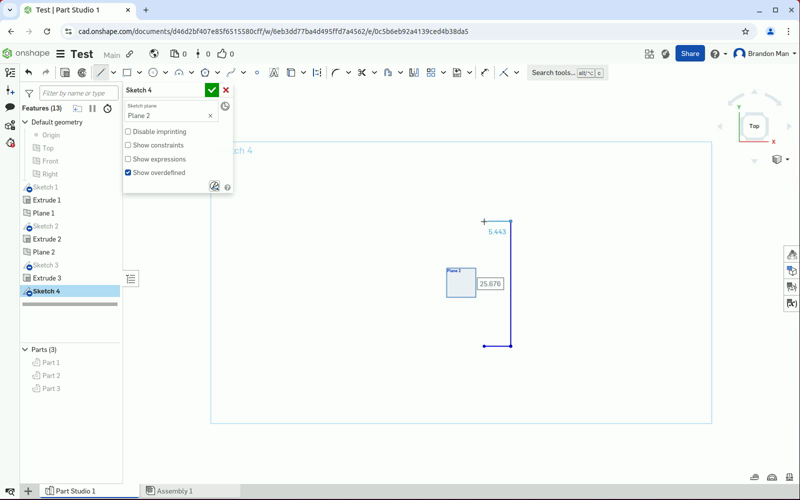
key_up(shift)
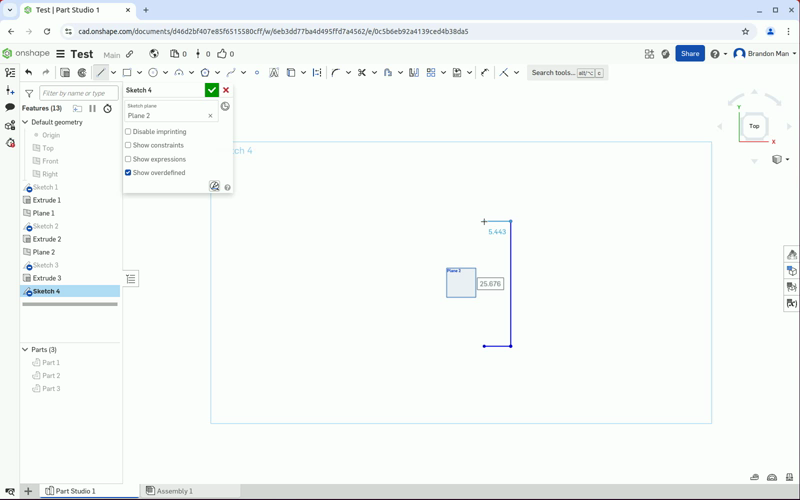
key_down(shift)
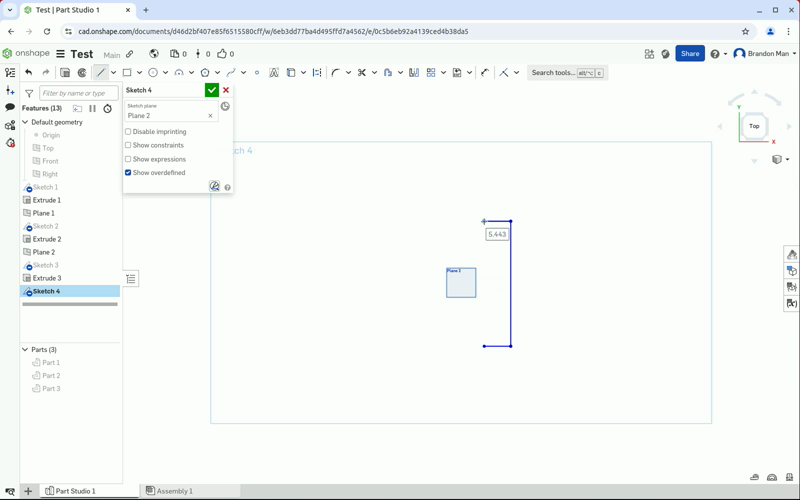
mouse_move(484, 346)
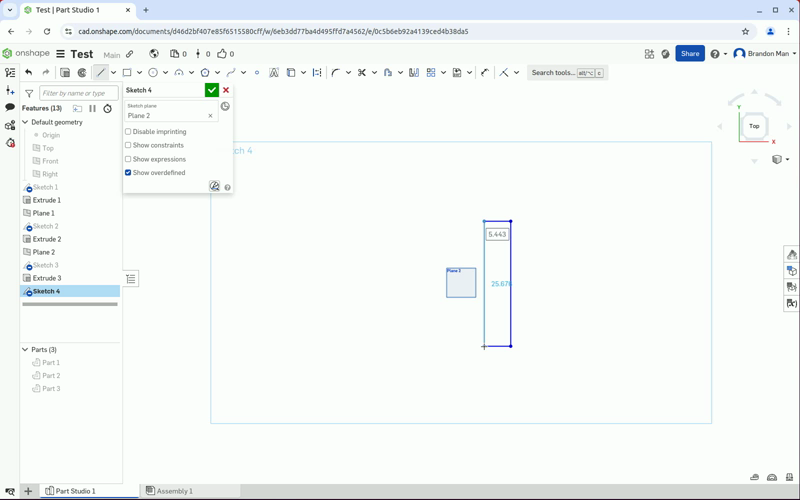
key_up(shift)
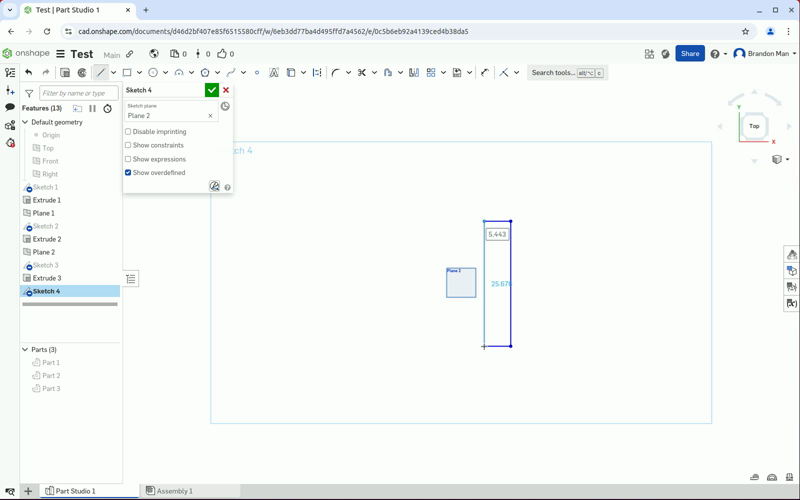
click(484, 346)
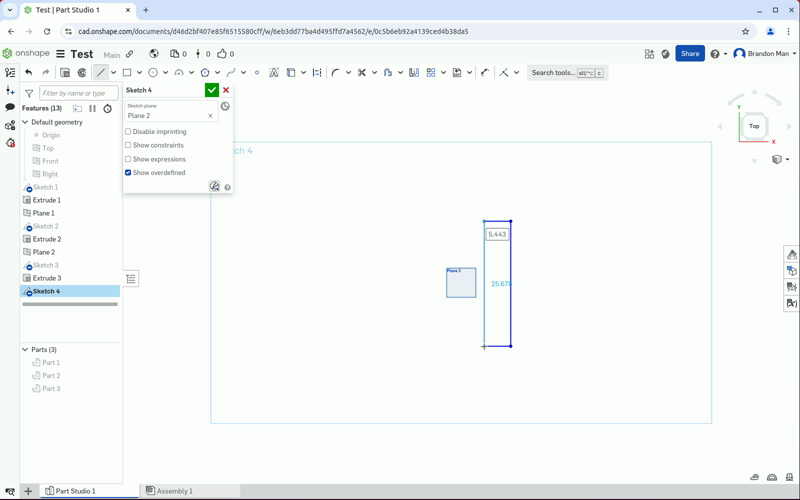
key(esc)
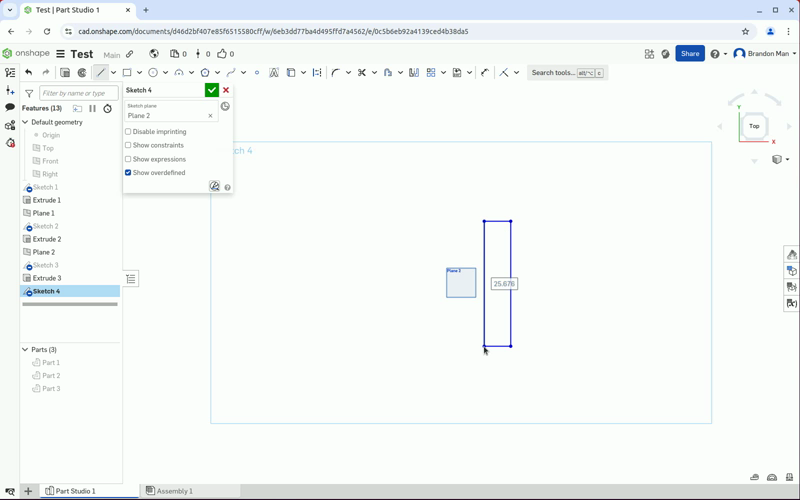
mouse_move(486, 328)
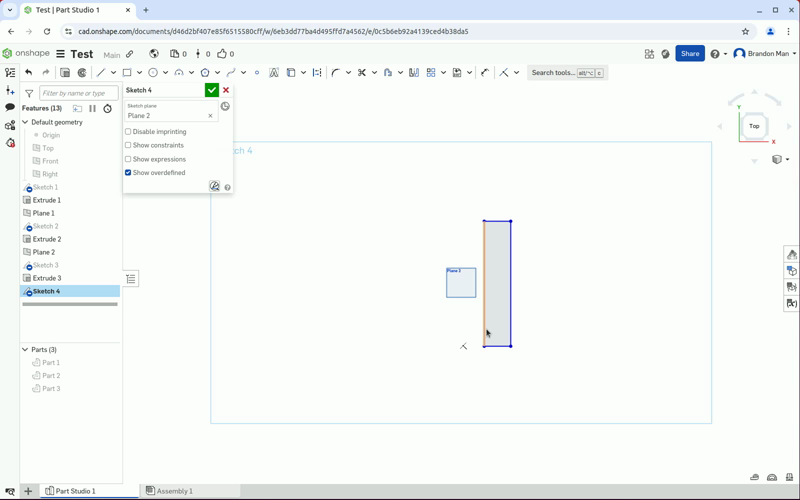
click(486, 328)
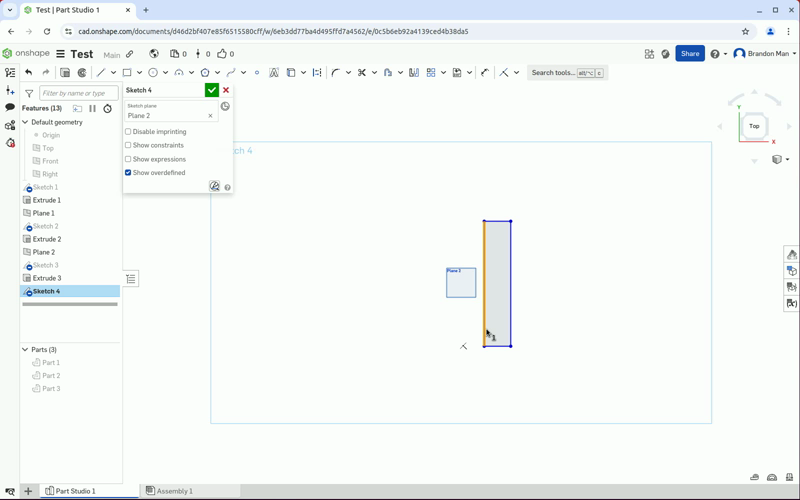
mouse_move(73, 352)
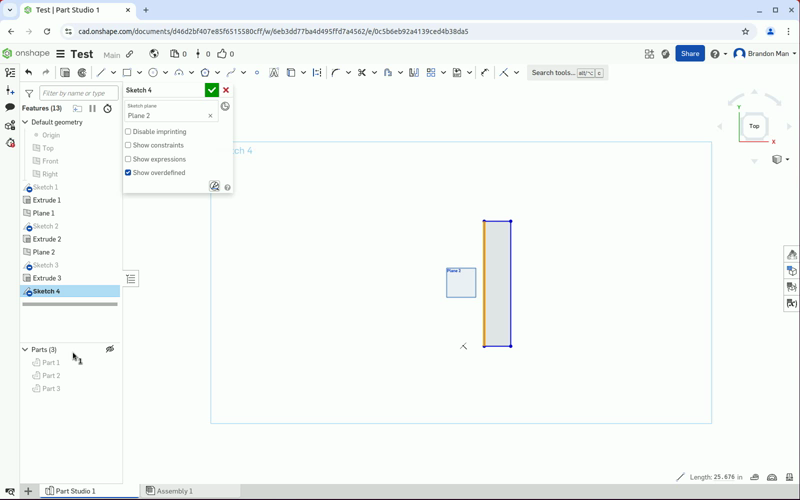
key(shift+y)
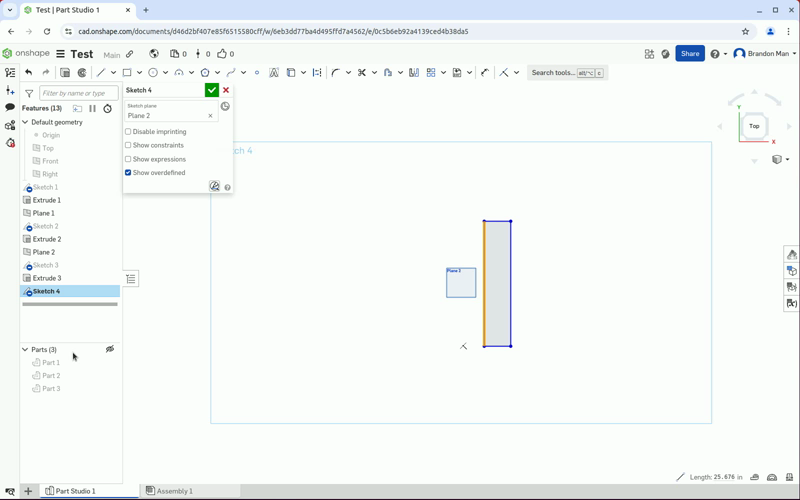
key(shift+e)
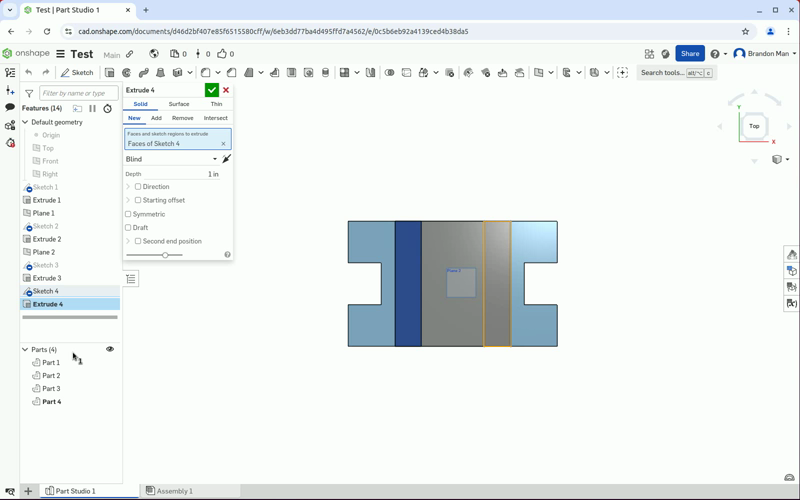
mouse_move(143, 106)
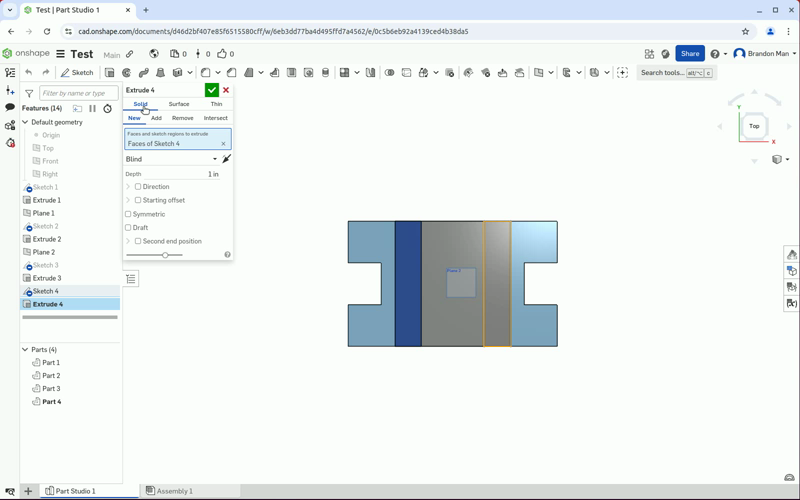
click(143, 106)
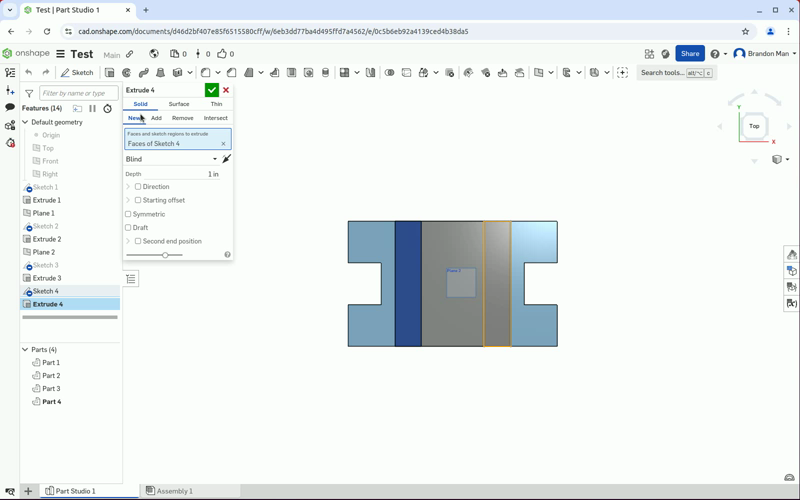
mouse_move(137, 120)
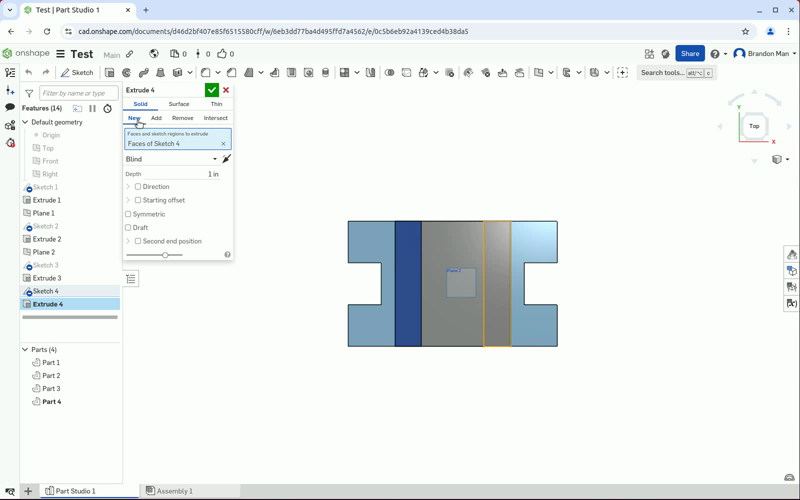
click(137, 120)
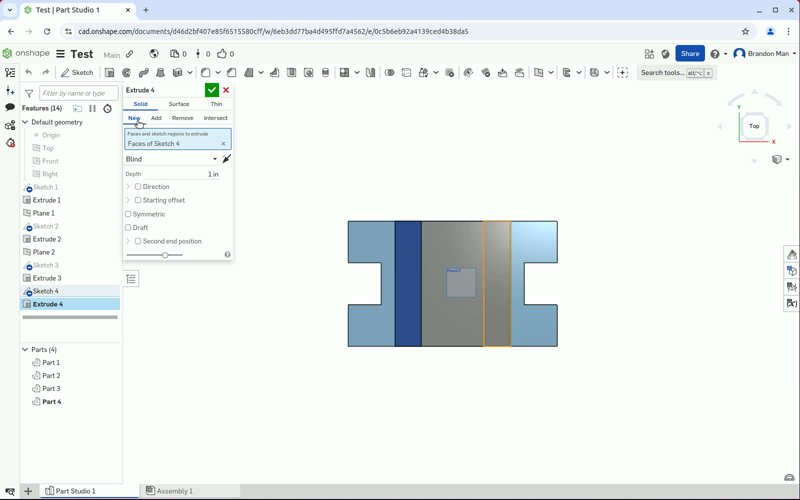
key(tab, 4)
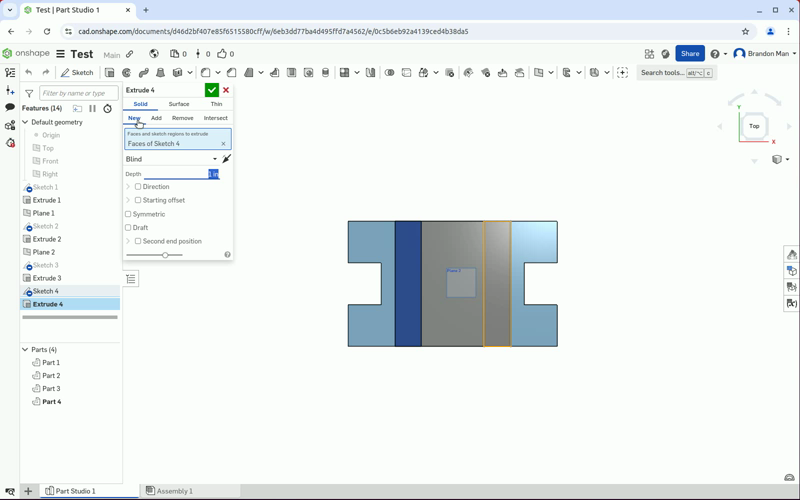
text(3.129)
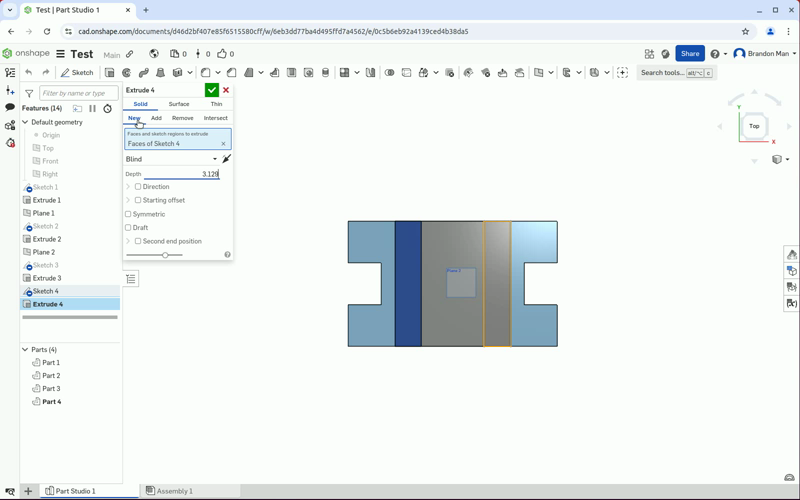
key(enter)
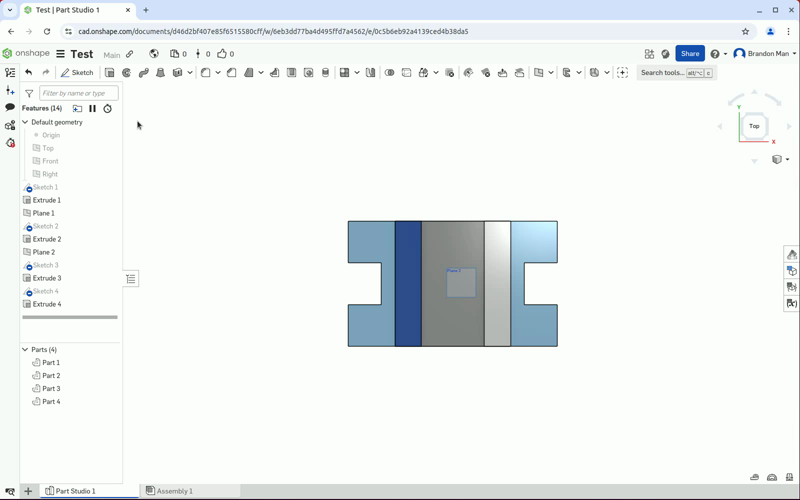
key(shift+h)
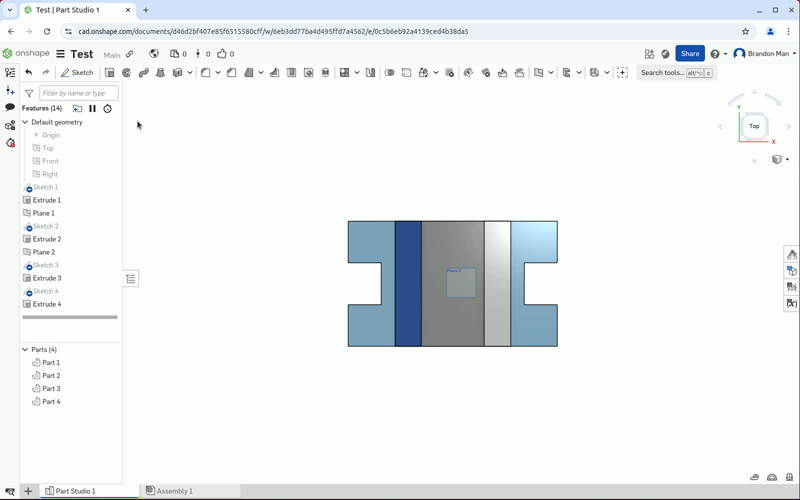
key(shift+h)
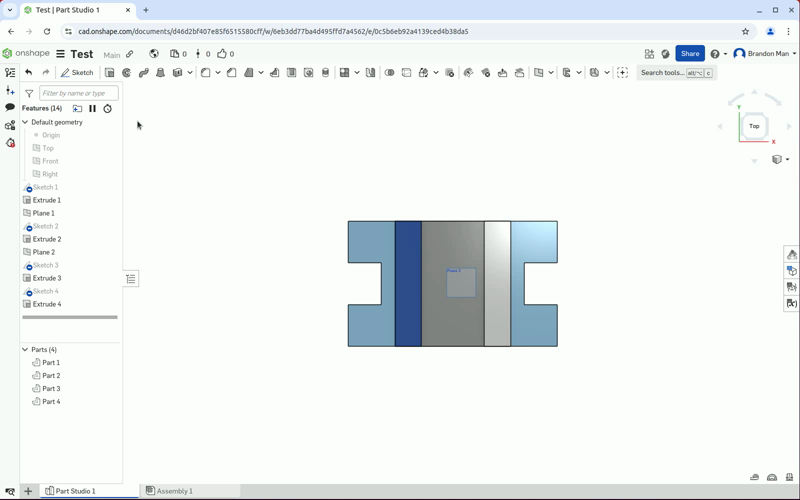
mouse_move(73, 189)
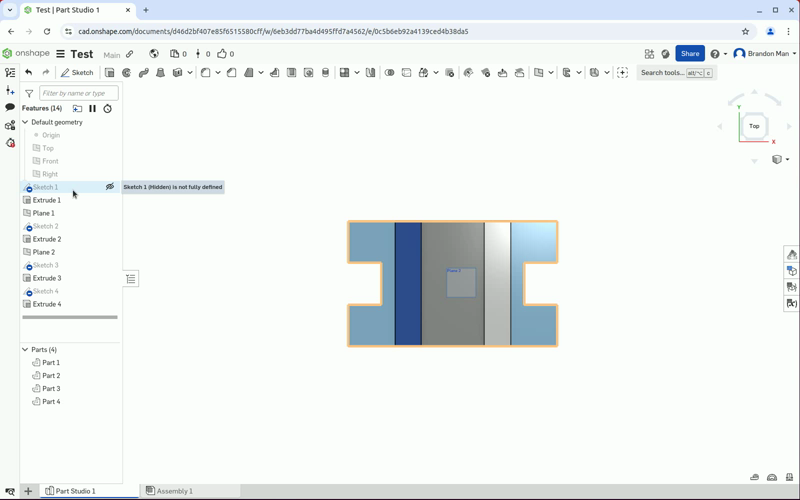
click(73, 189)
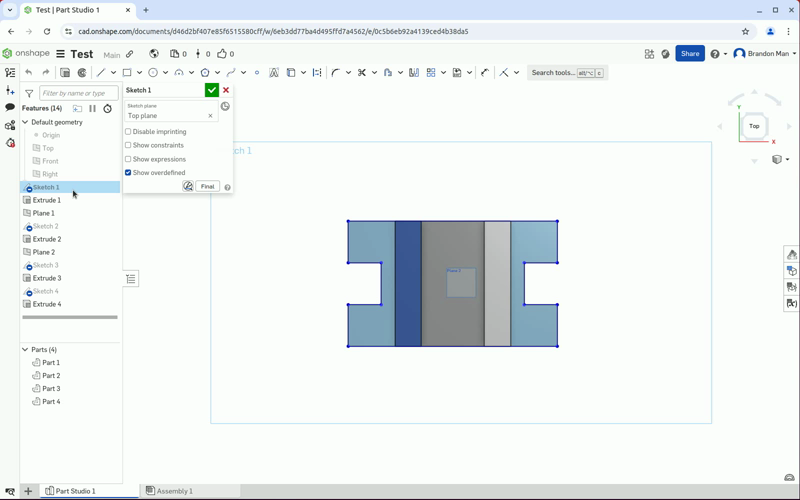
mouse_move(229, 92)
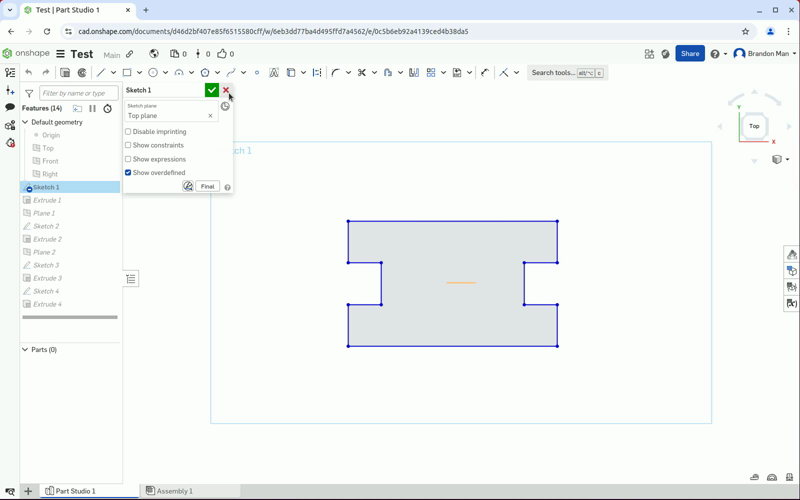
click(229, 92)
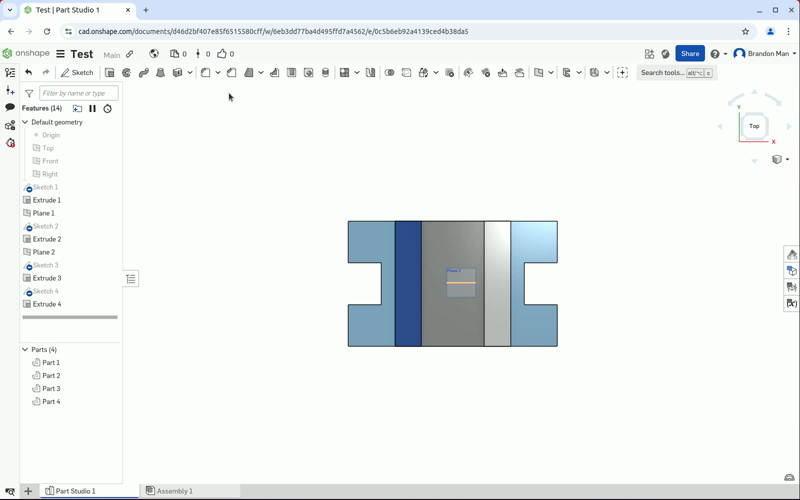
mouse_move(541, 75)
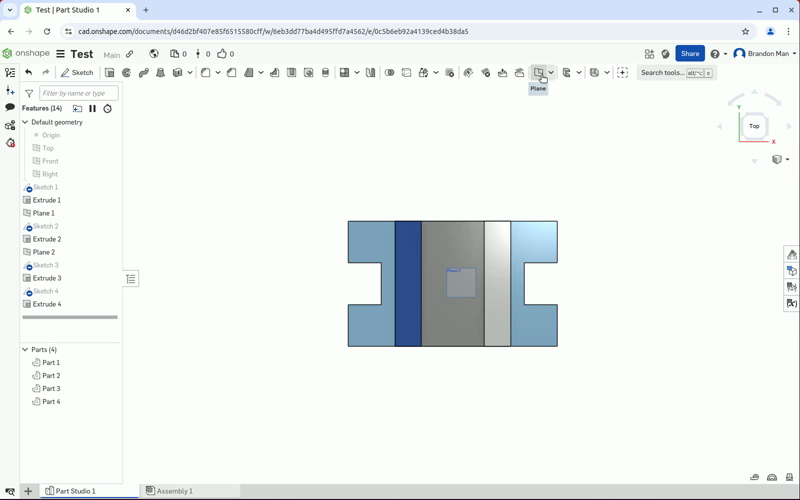
click(541, 75)
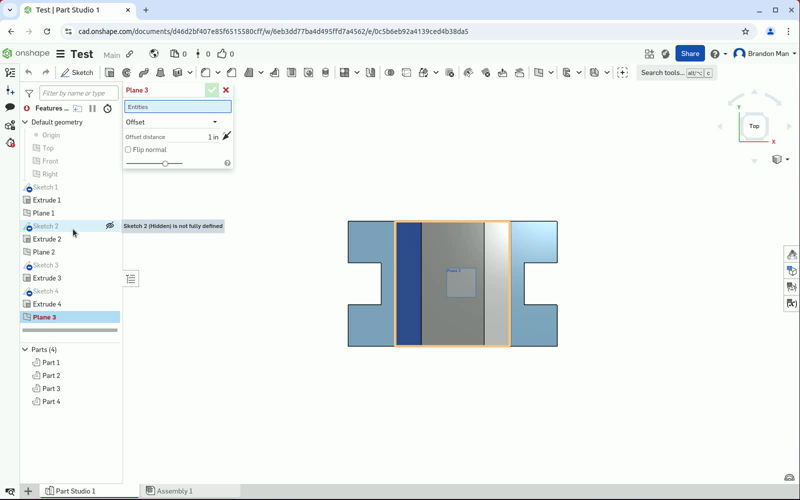
scroll(3)
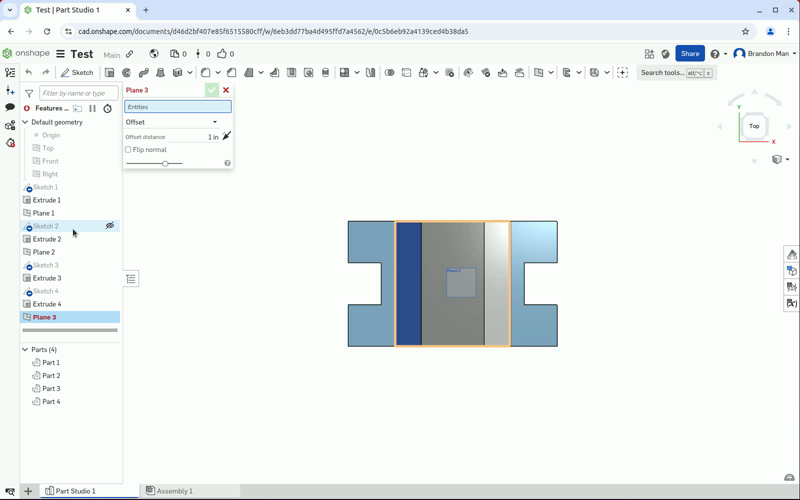
mouse_move(73, 150)
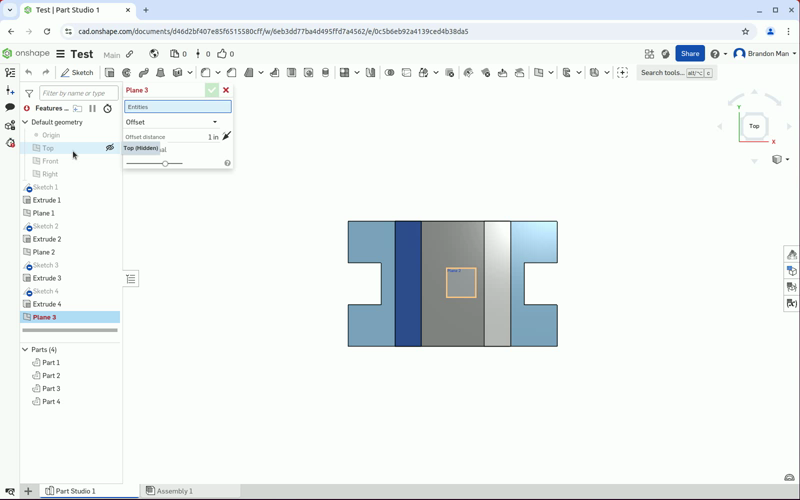
click(73, 150)
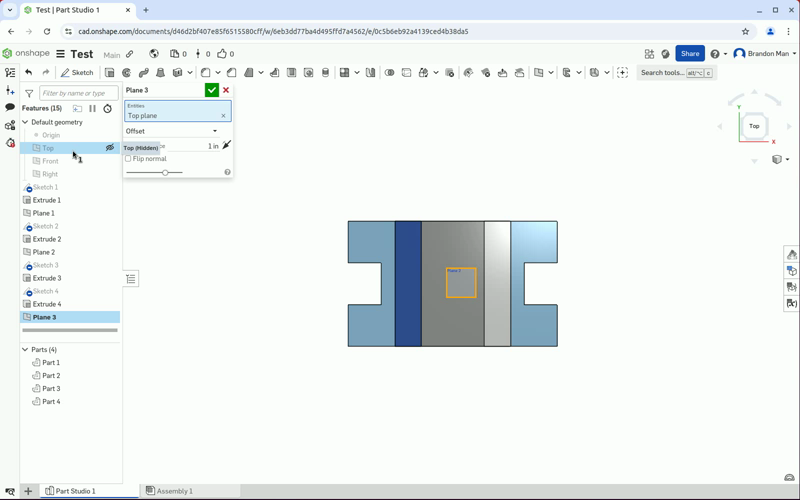
key(tab, 2)
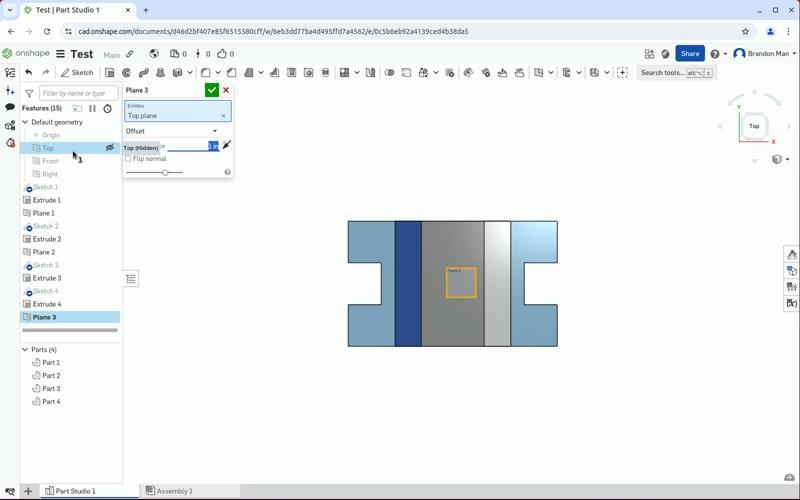
text(12.263)
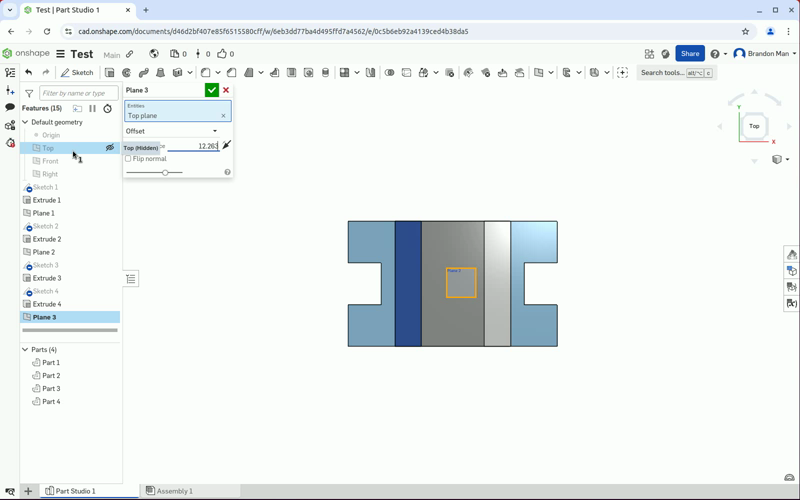
key(enter, 2)
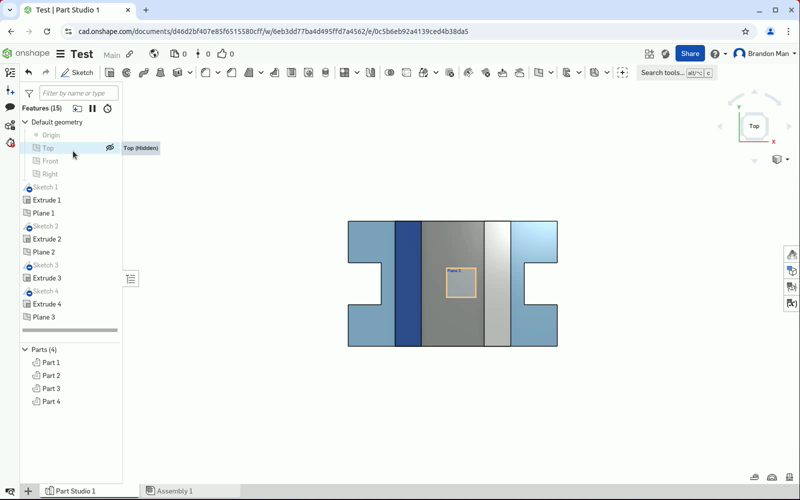
key(shift+s)
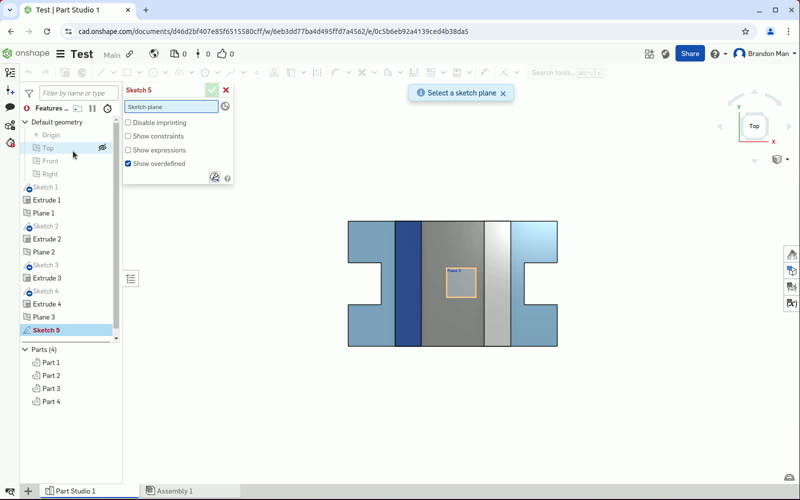
mouse_move(69, 319)
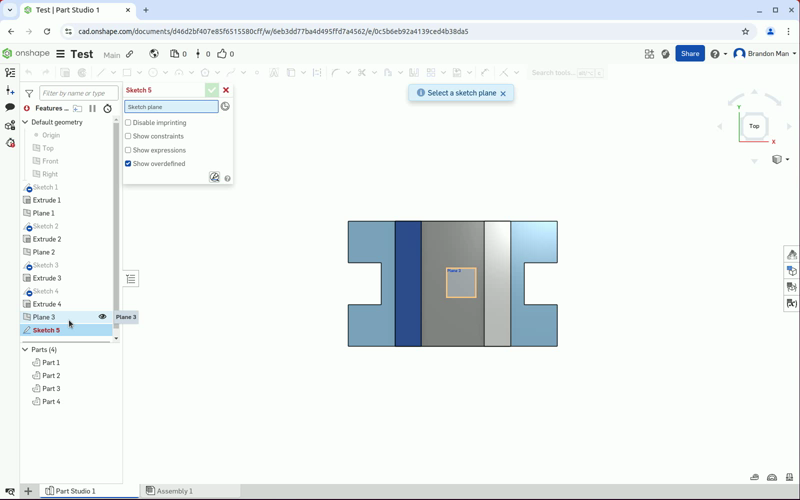
click(69, 319)
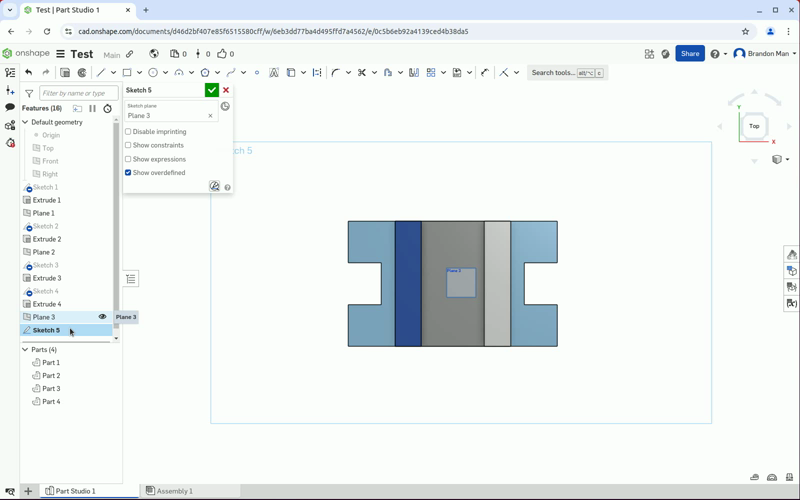
mouse_move(73, 352)
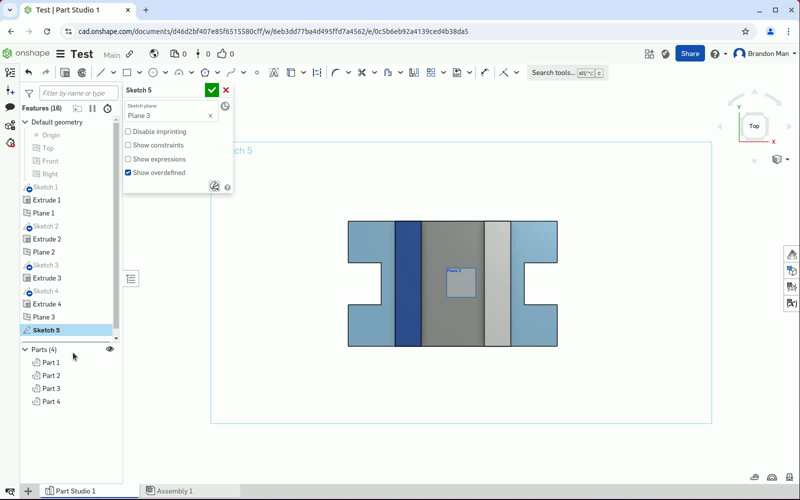
key(y)
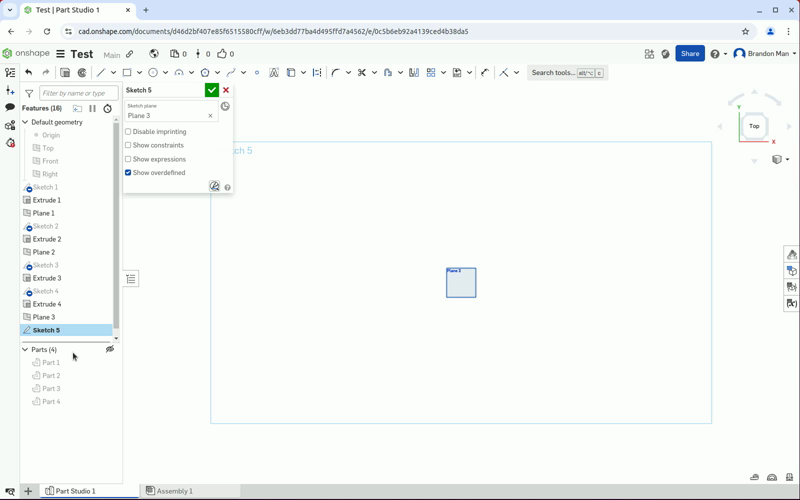
key(l)
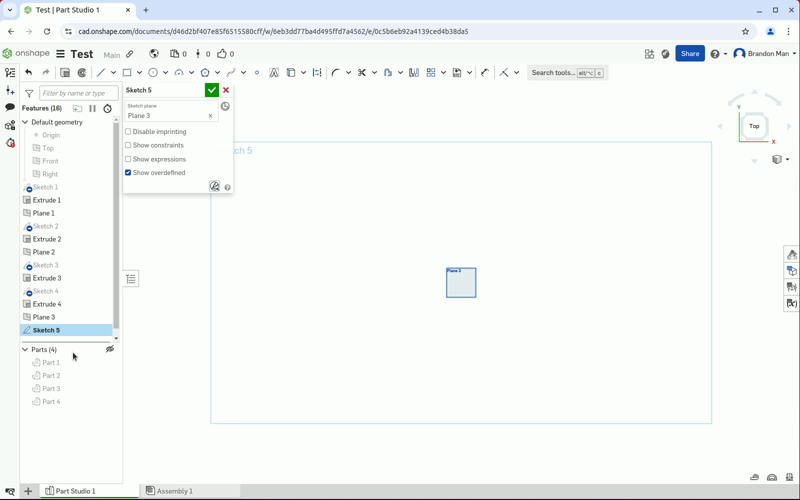
key_down(shift)
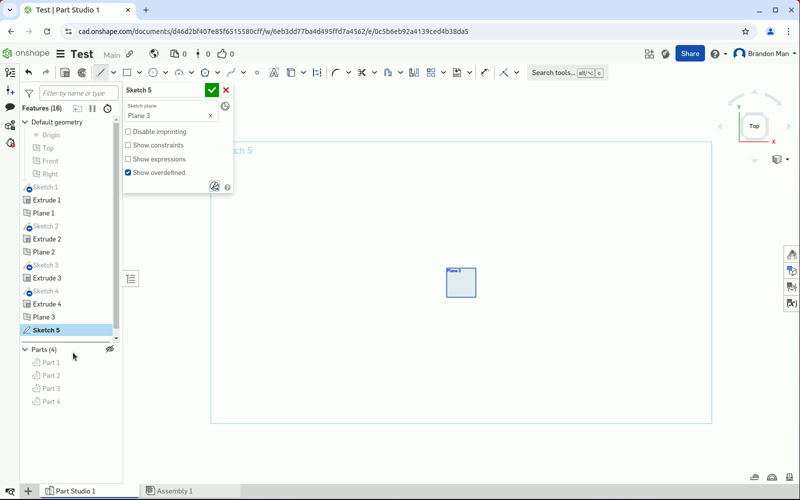
mouse_move(395, 346)
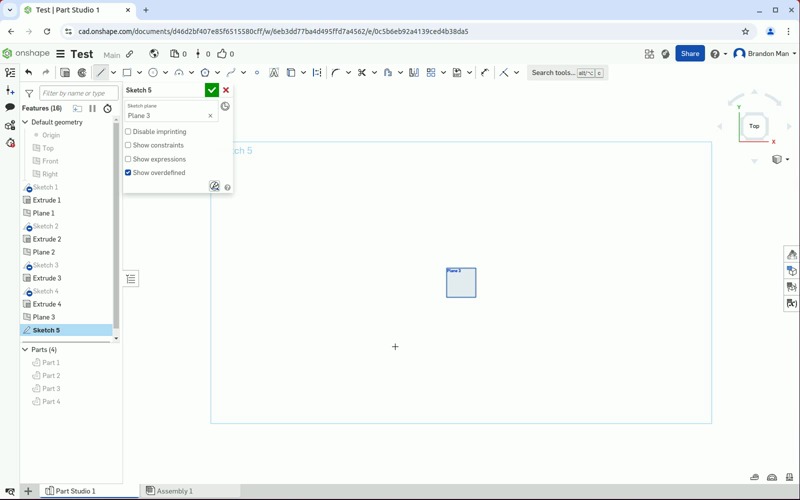
click(395, 346)
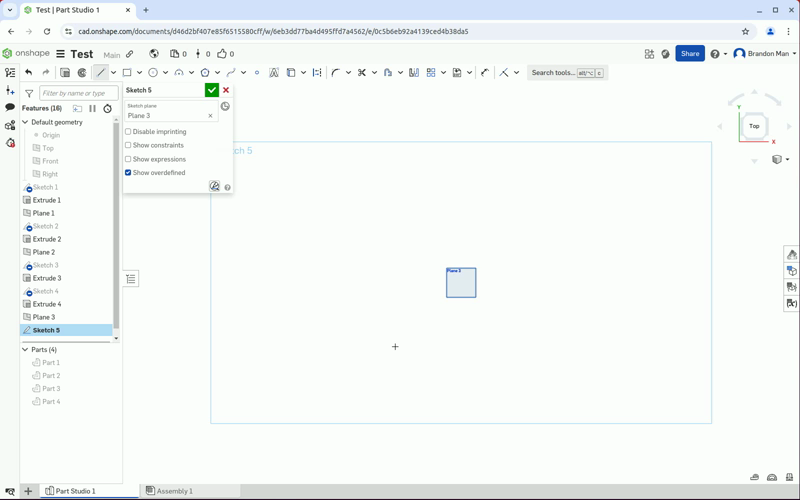
key_up(shift)
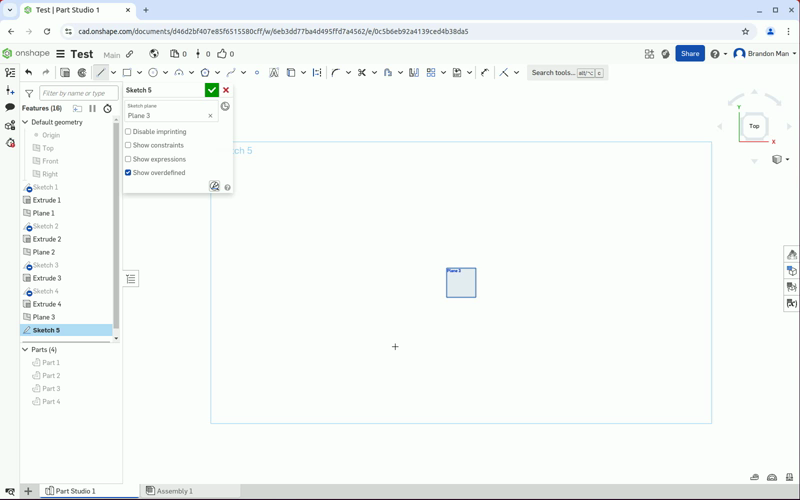
key_down(shift)
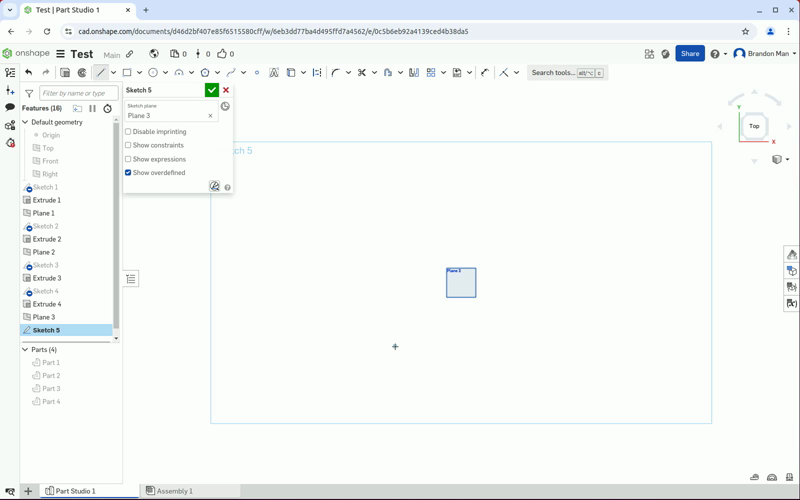
mouse_move(425, 346)
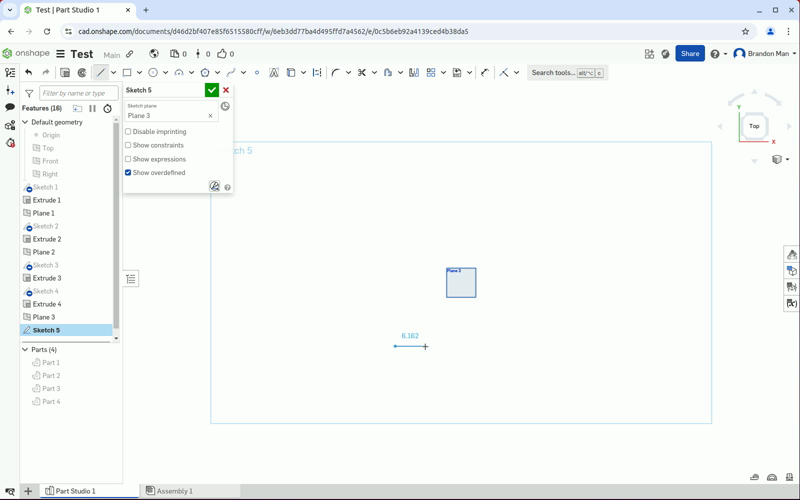
mouse_move(421, 346)
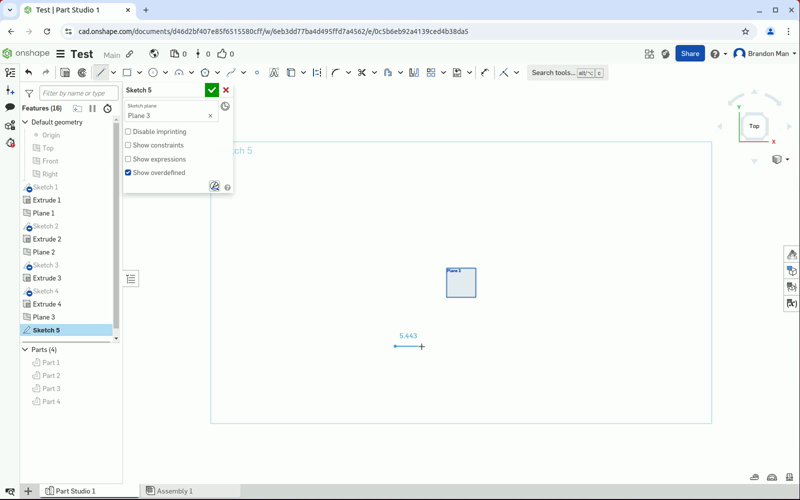
click(421, 346)
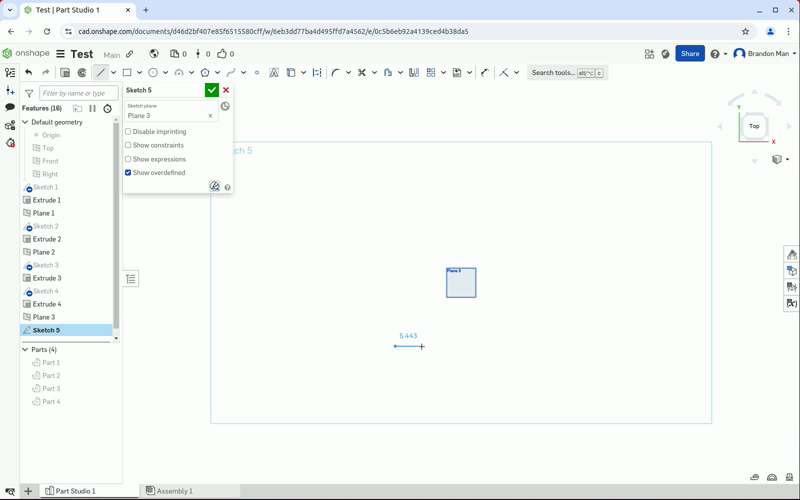
key_up(shift)
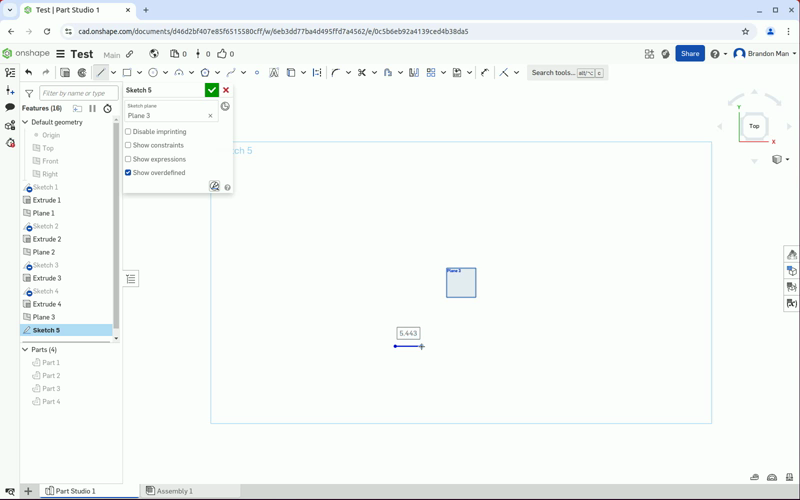
key_down(shift)
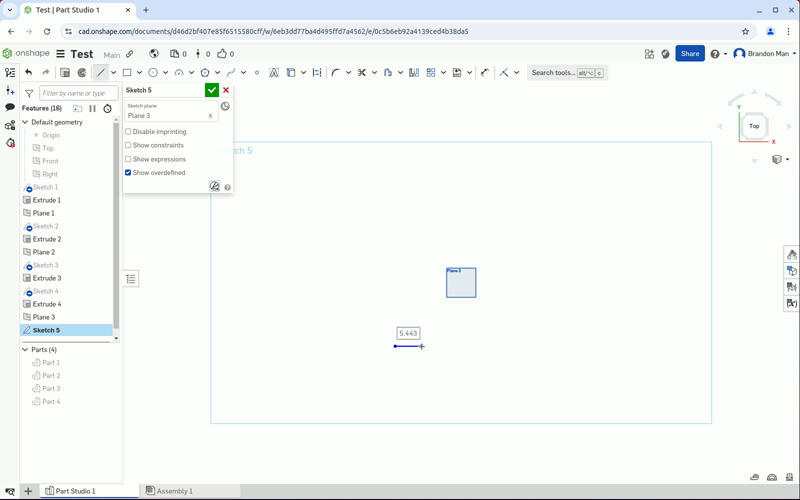
mouse_move(451, 346)
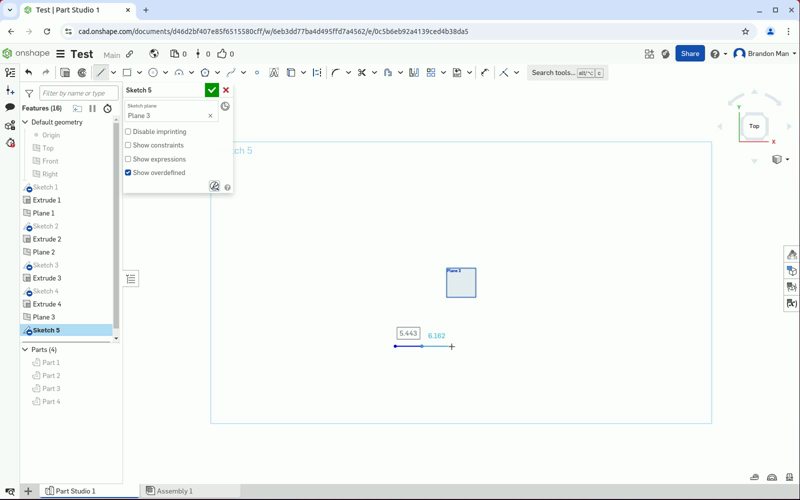
mouse_move(421, 319)
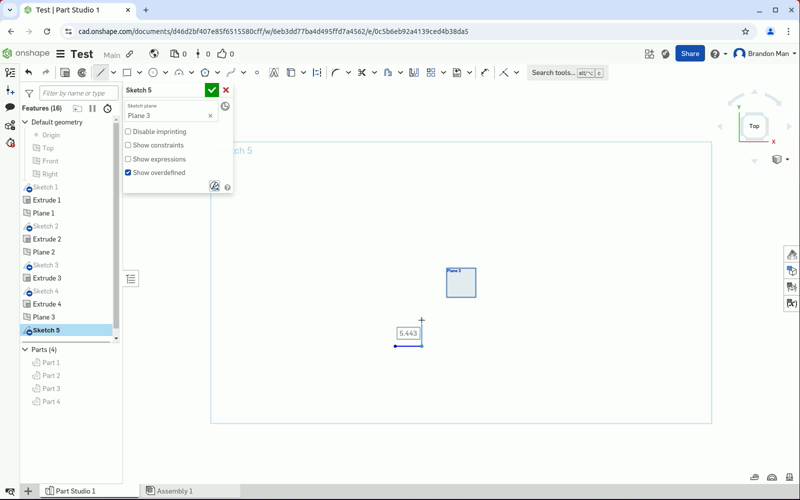
click(421, 319)
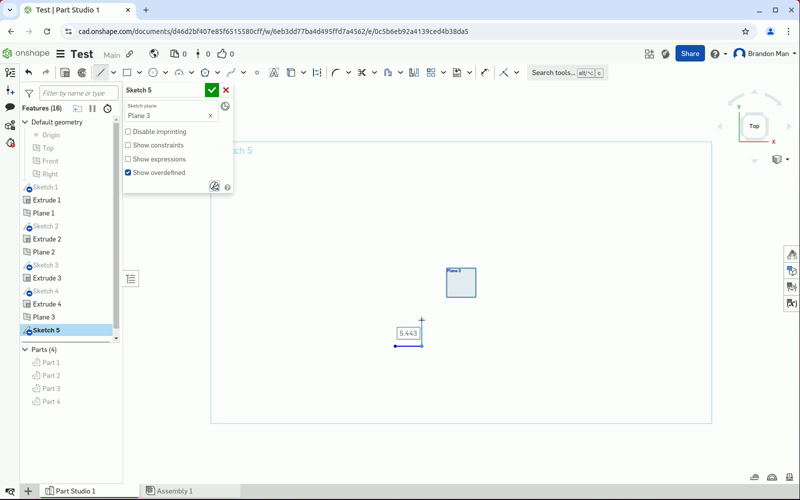
key_up(shift)
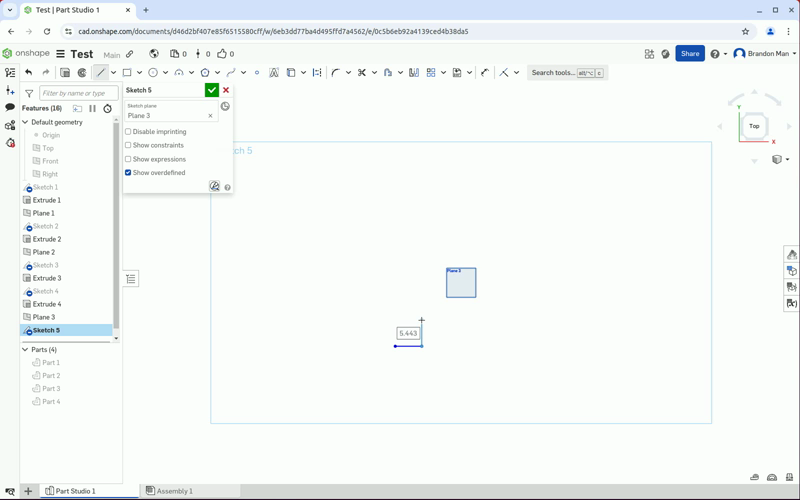
key_down(shift)
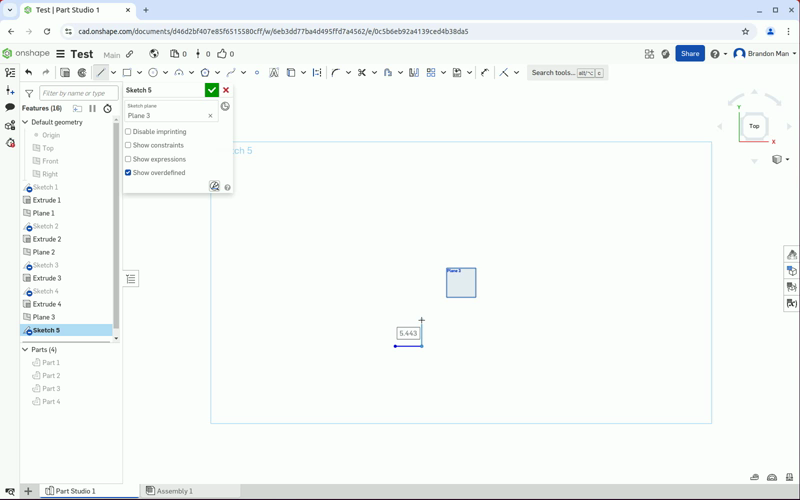
mouse_move(451, 319)
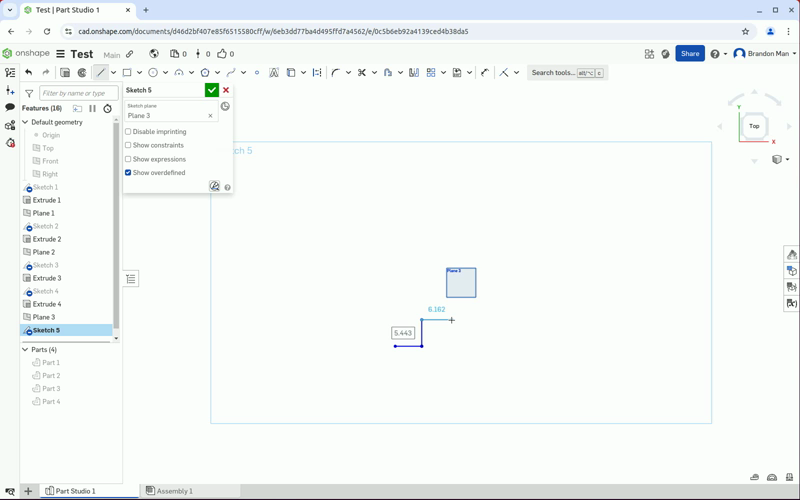
mouse_move(395, 319)
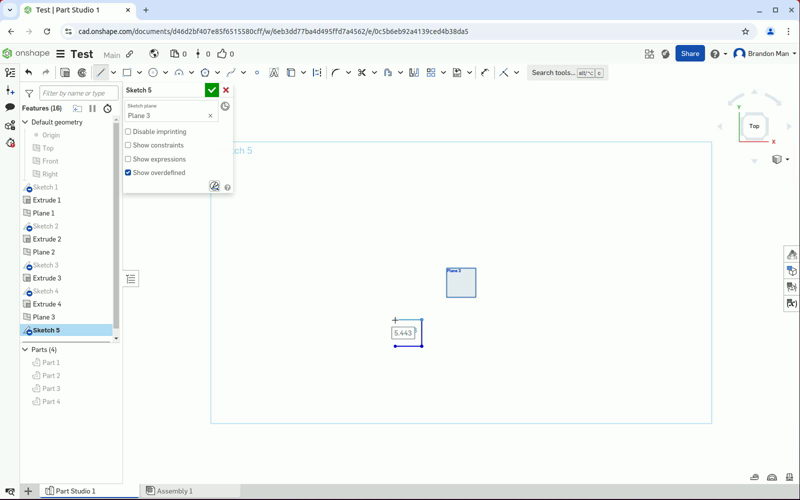
click(395, 319)
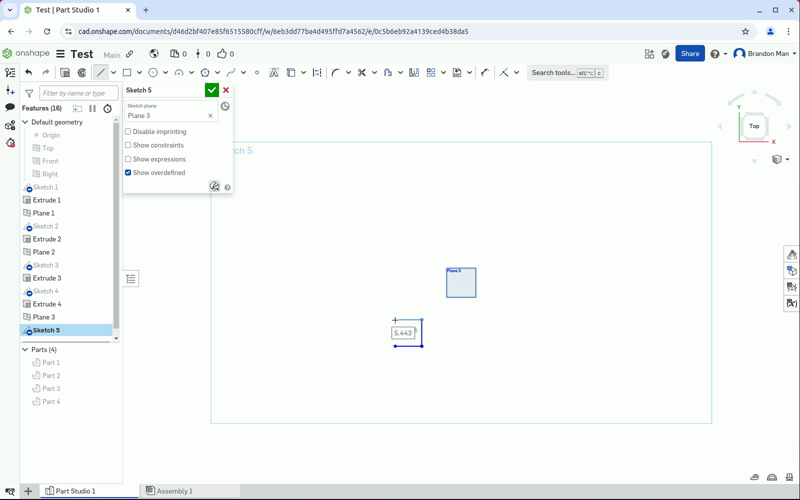
key_up(shift)
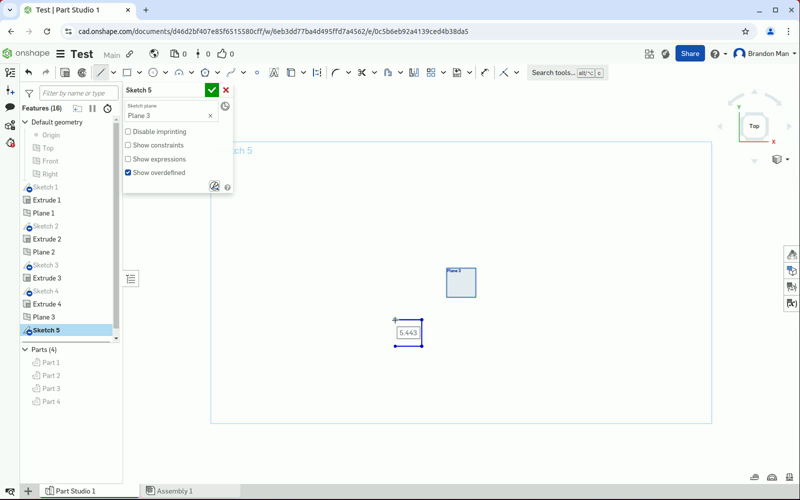
mouse_move(425, 319)
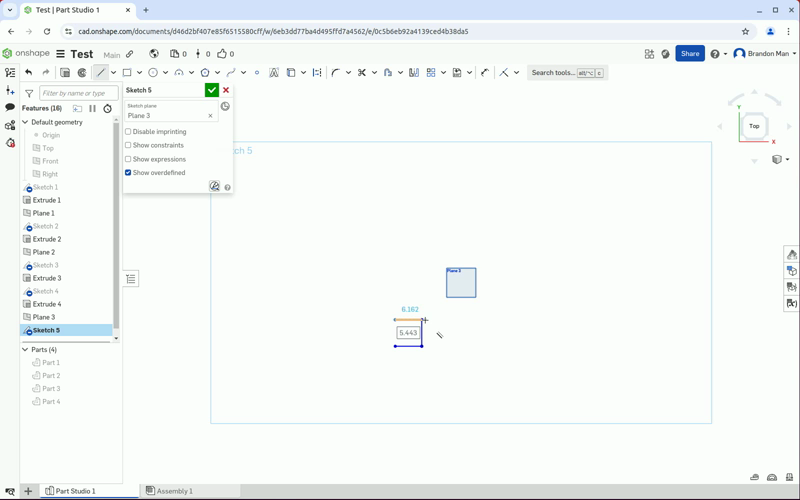
key_down(shift)
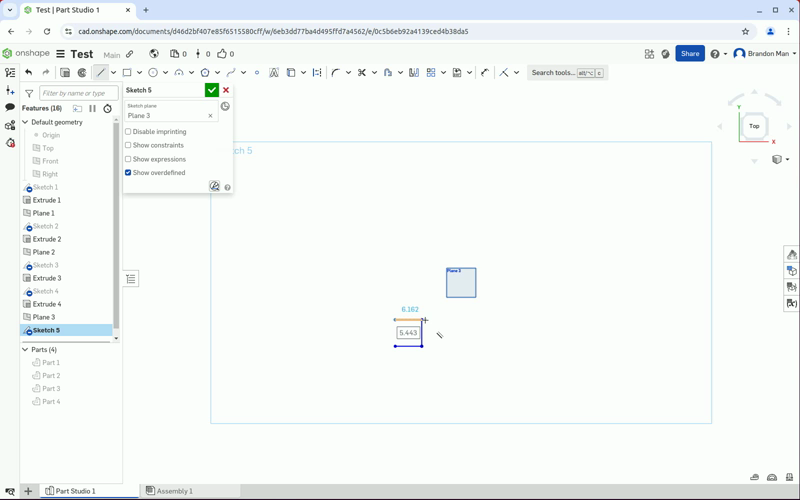
mouse_move(395, 346)
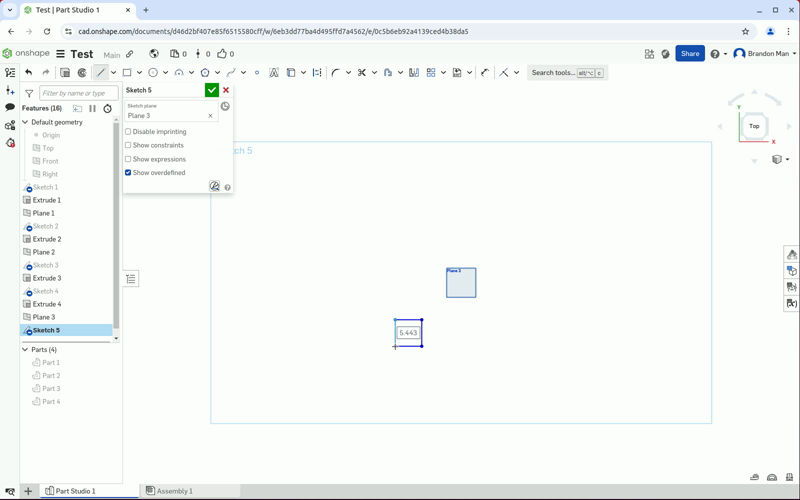
key_up(shift)
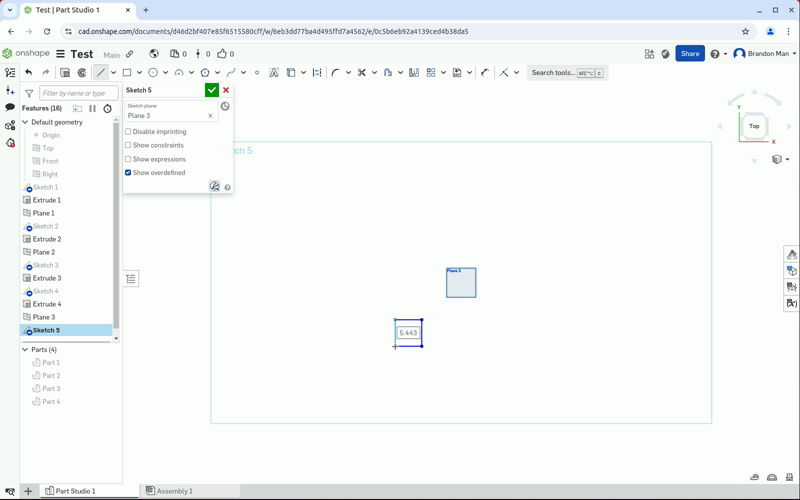
click(395, 346)
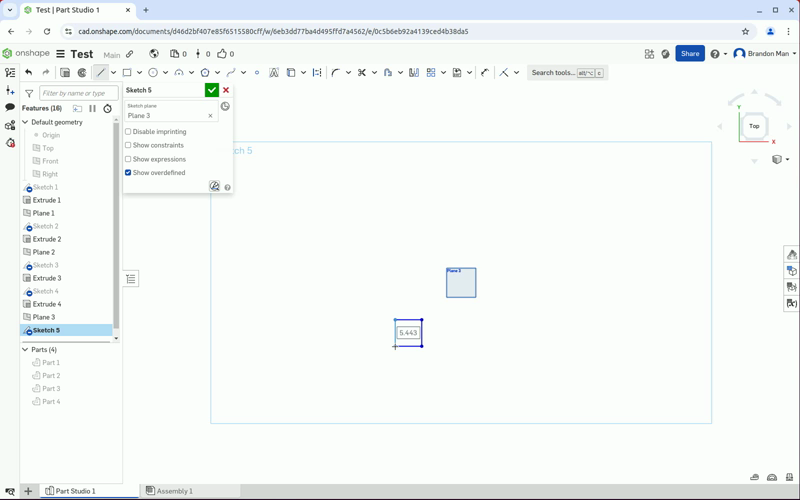
key(esc)
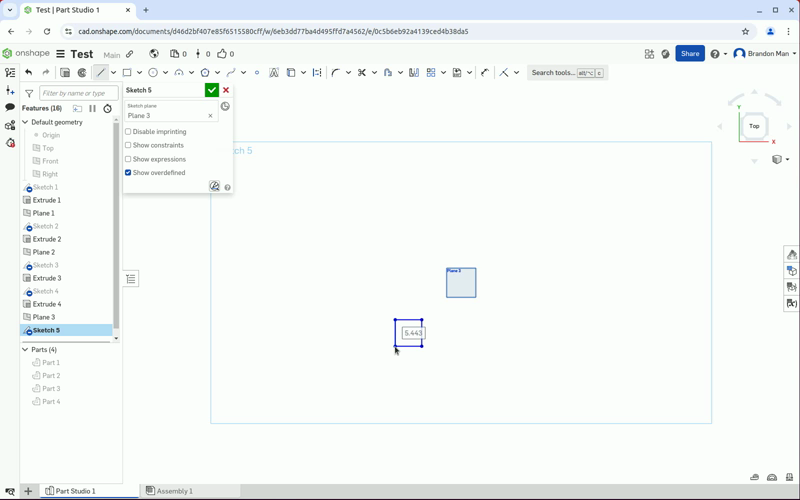
mouse_move(417, 330)
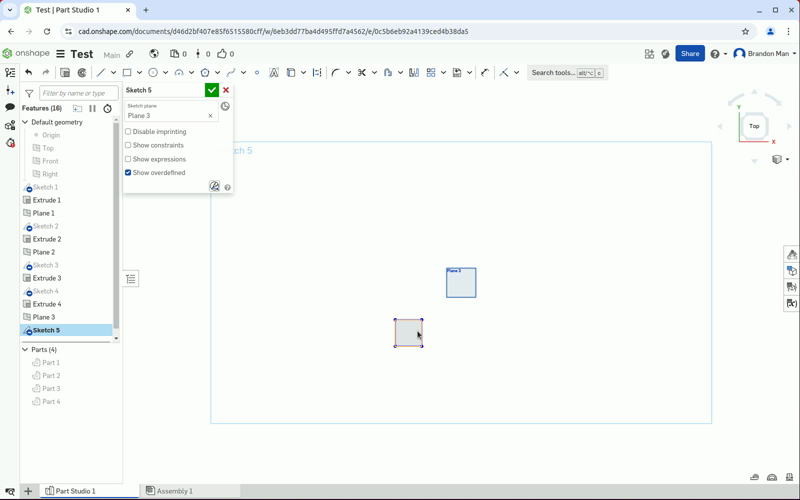
scroll(6)
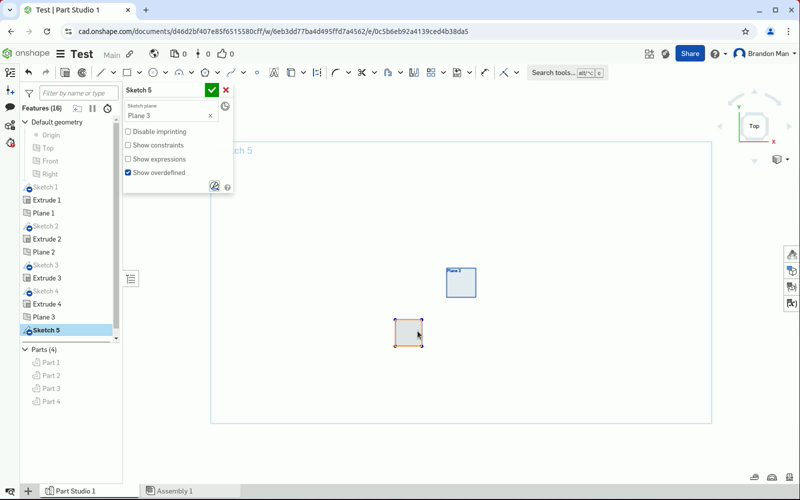
scroll(6)
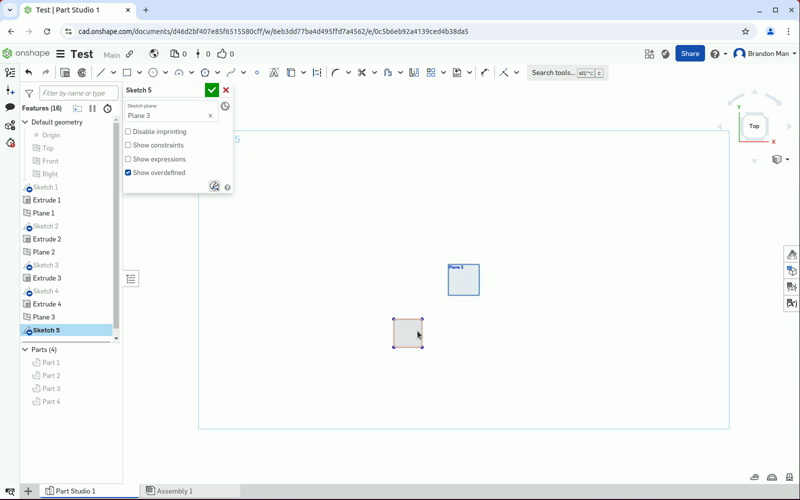
scroll(6)
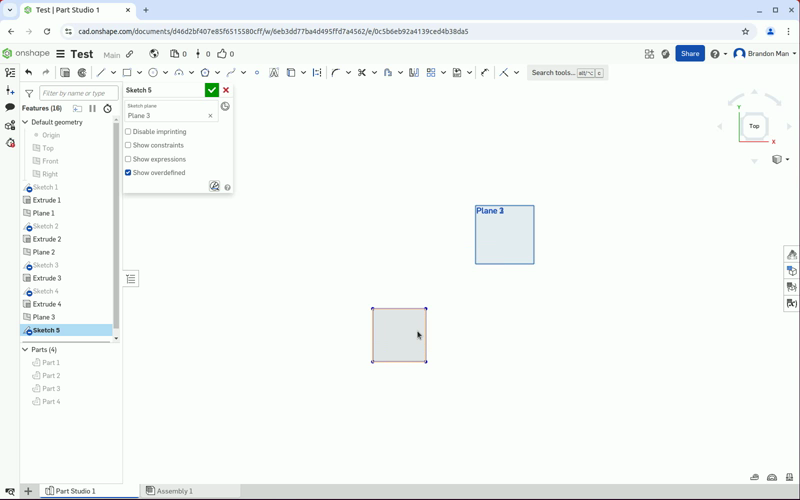
scroll(6)
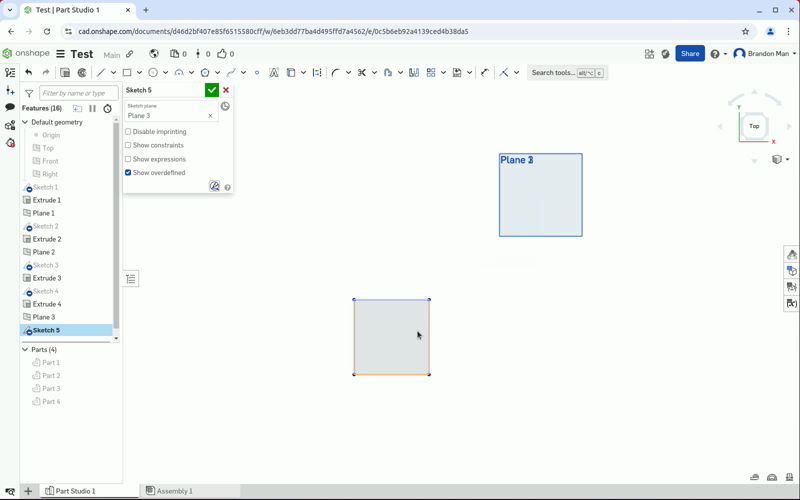
scroll(6)
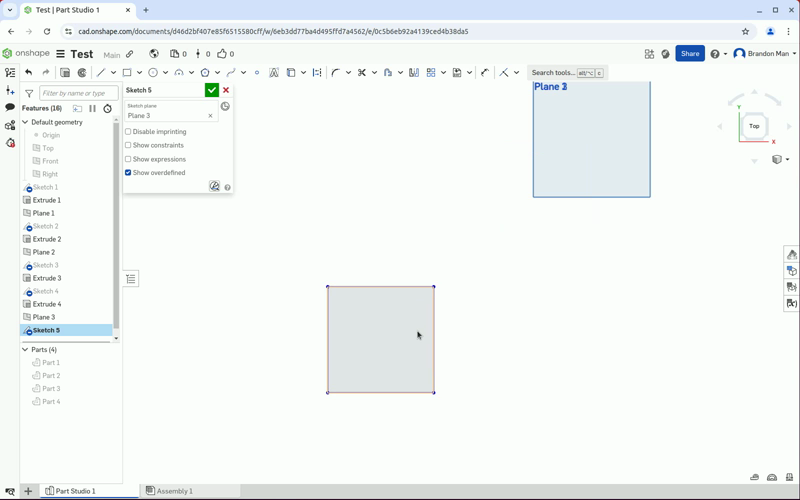
scroll(6)
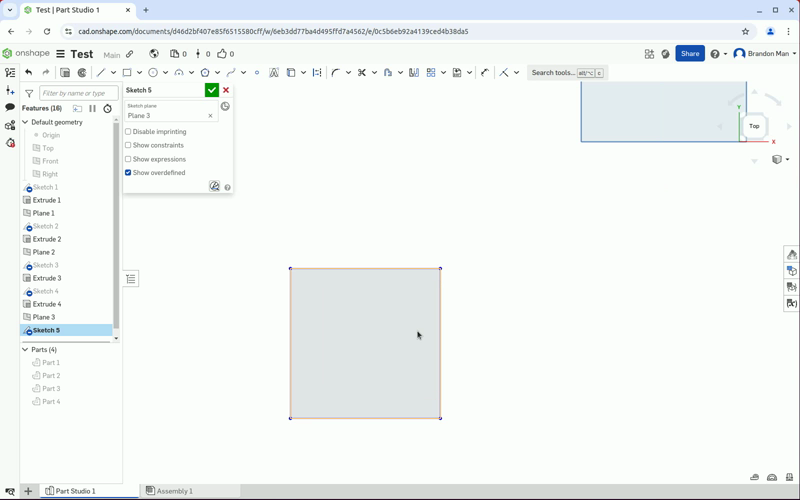
scroll(6)
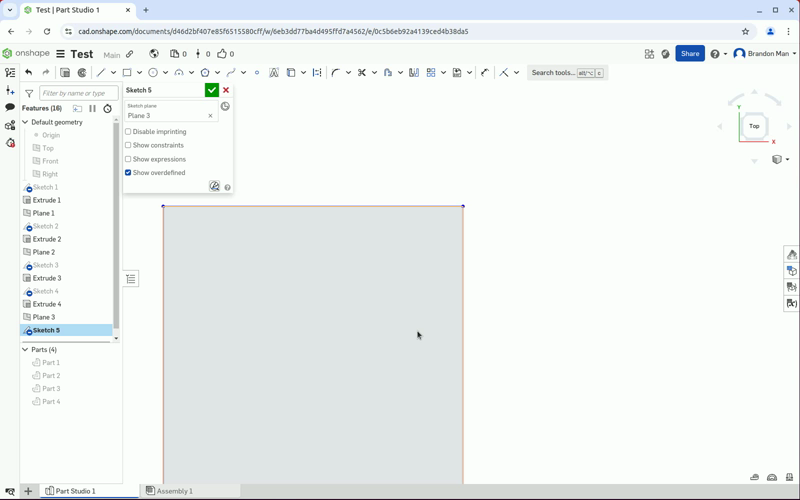
click(417, 330)
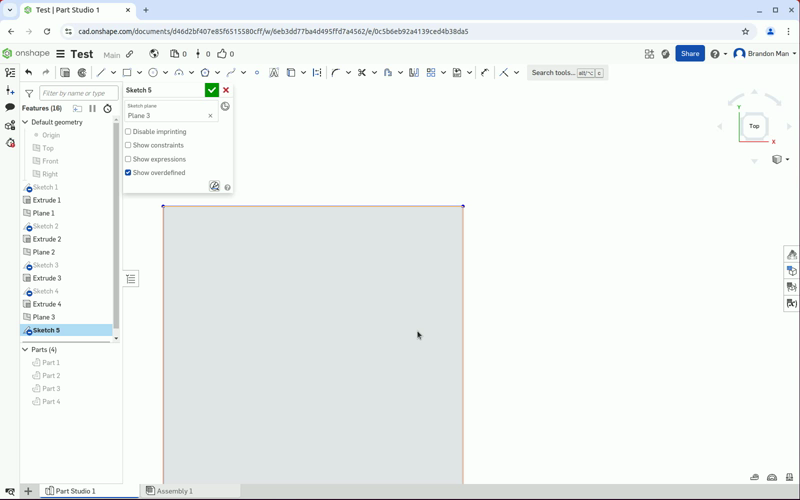
scroll(-6)
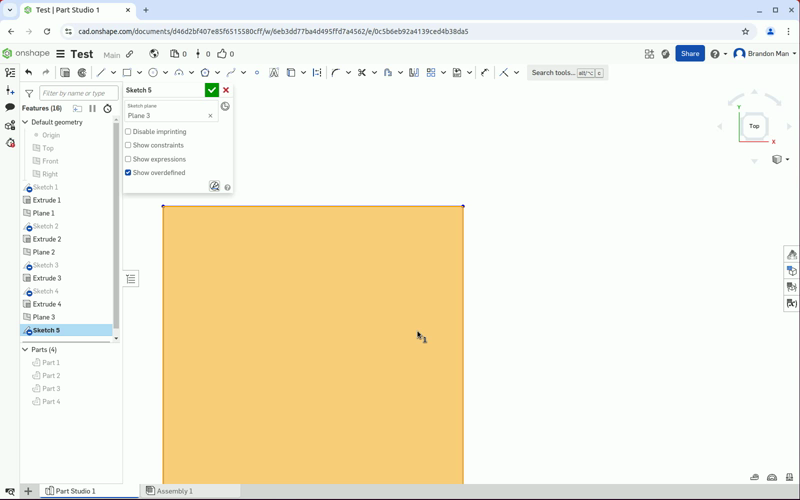
scroll(-6)
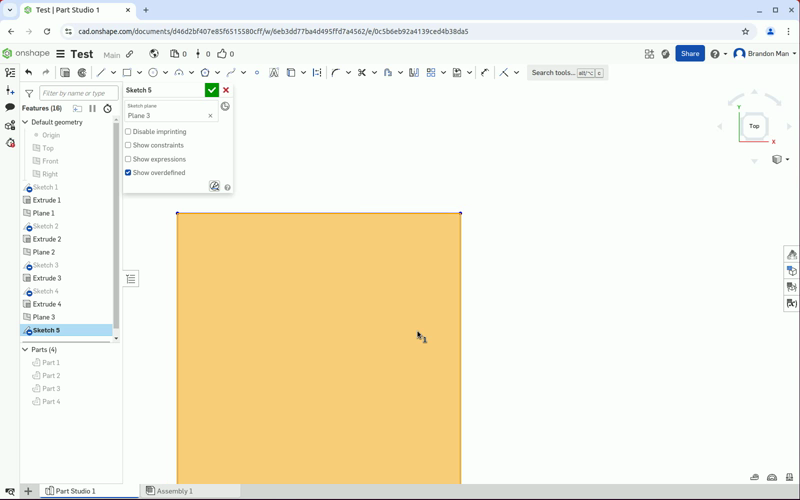
scroll(-6)
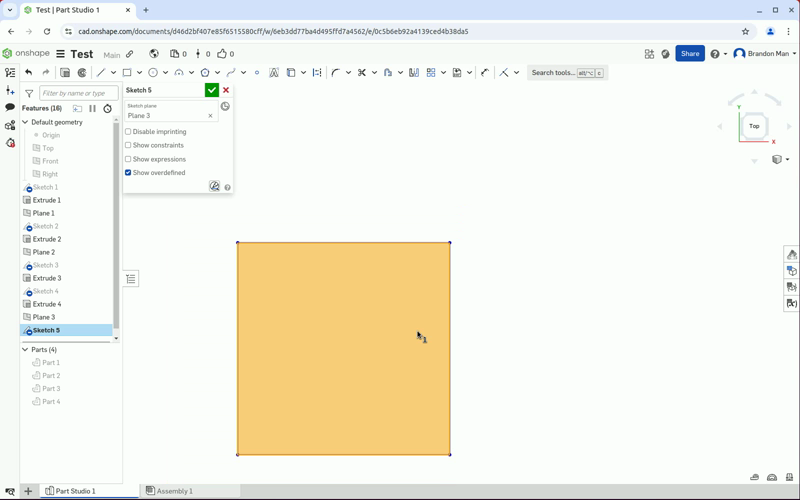
scroll(-6)
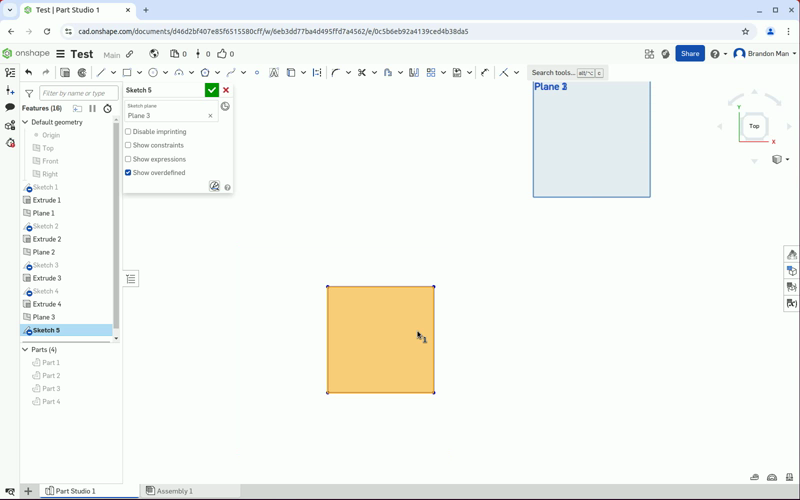
scroll(-6)
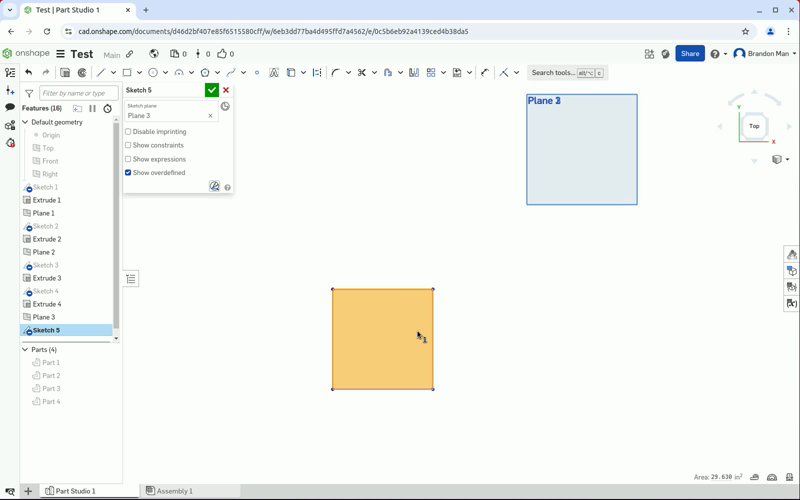
scroll(-6)
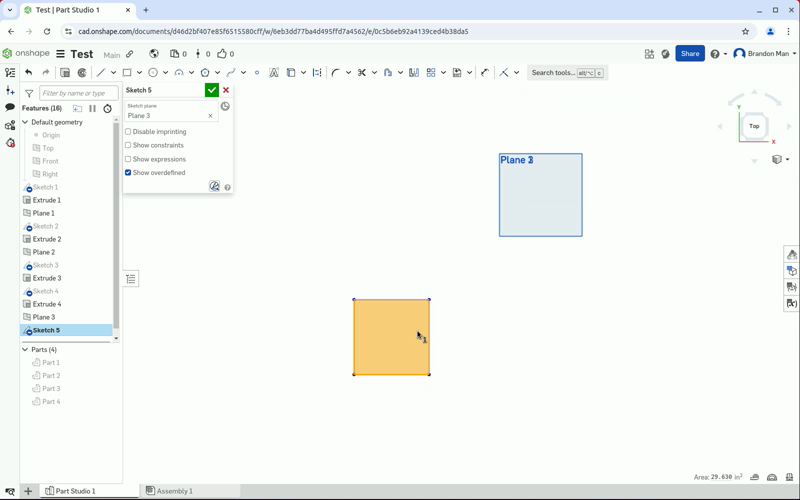
scroll(-6)
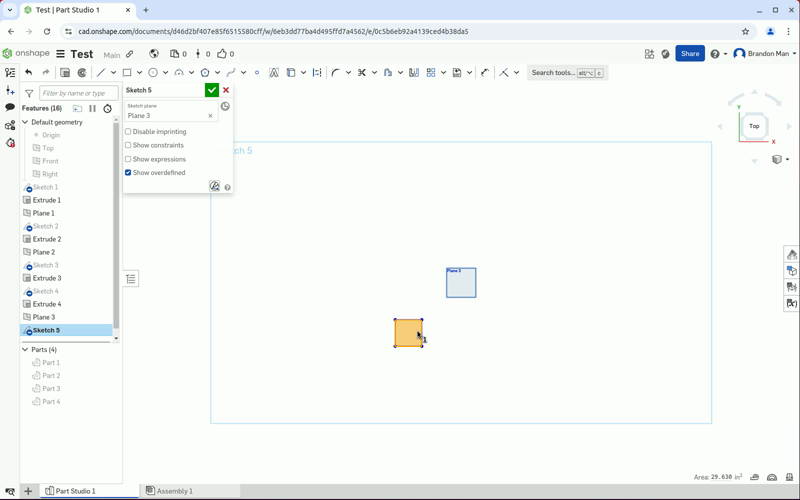
mouse_move(73, 352)
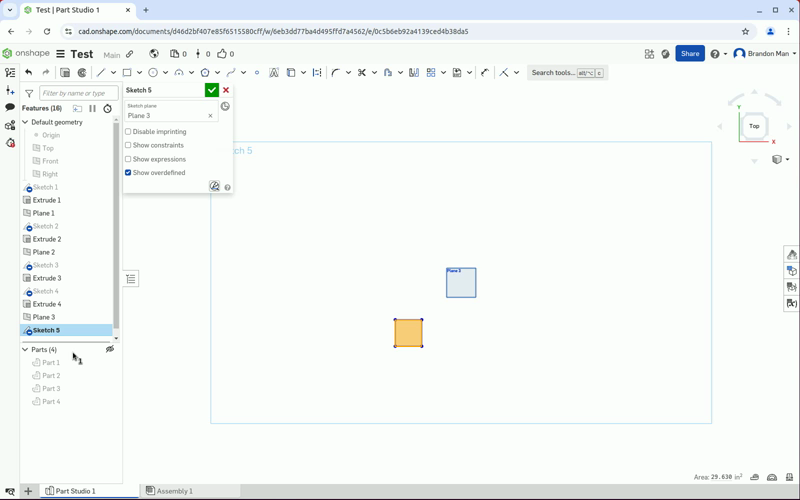
key(shift+y)
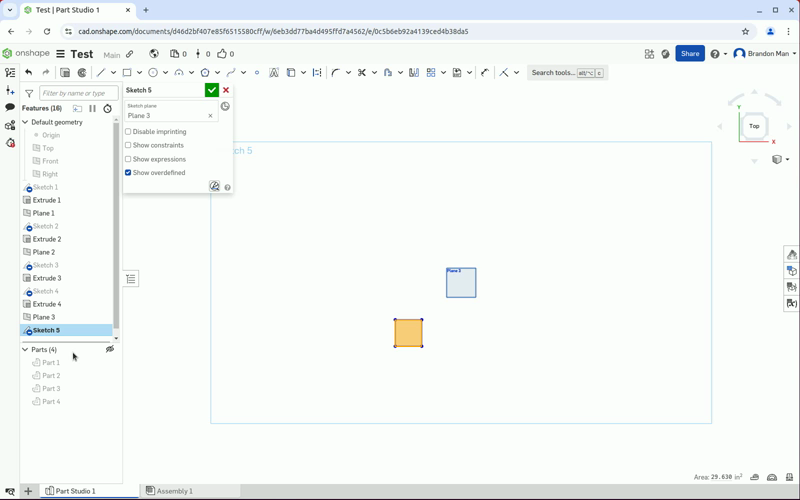
key(shift+e)
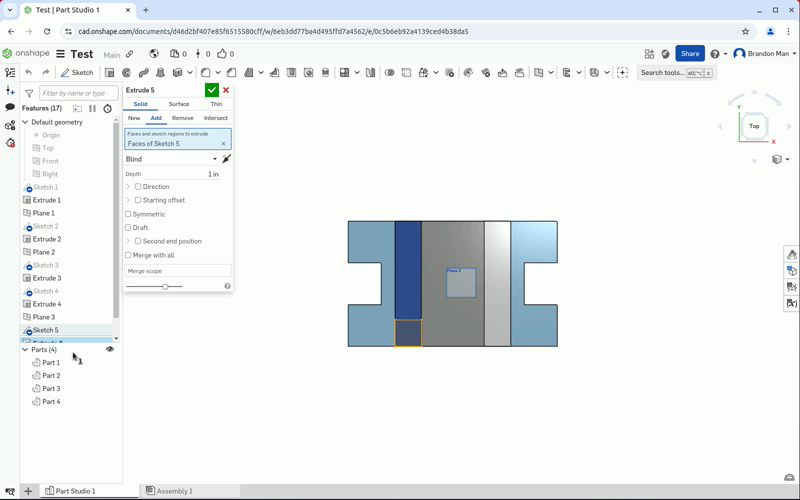
mouse_move(143, 106)
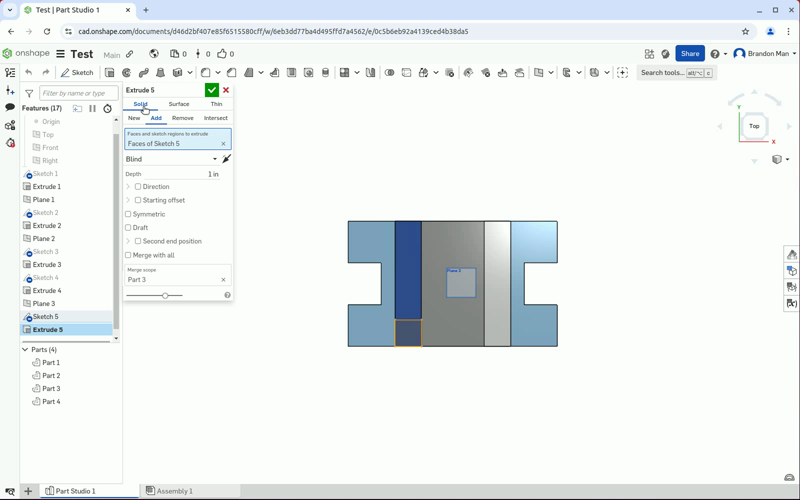
click(143, 106)
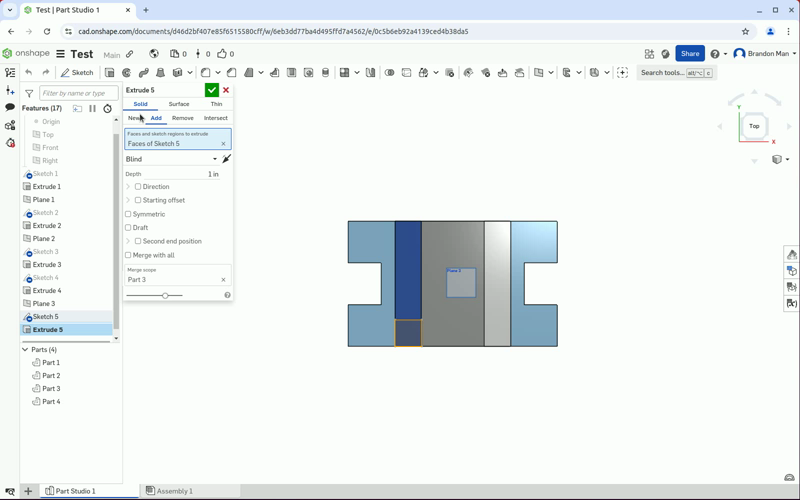
mouse_move(137, 120)
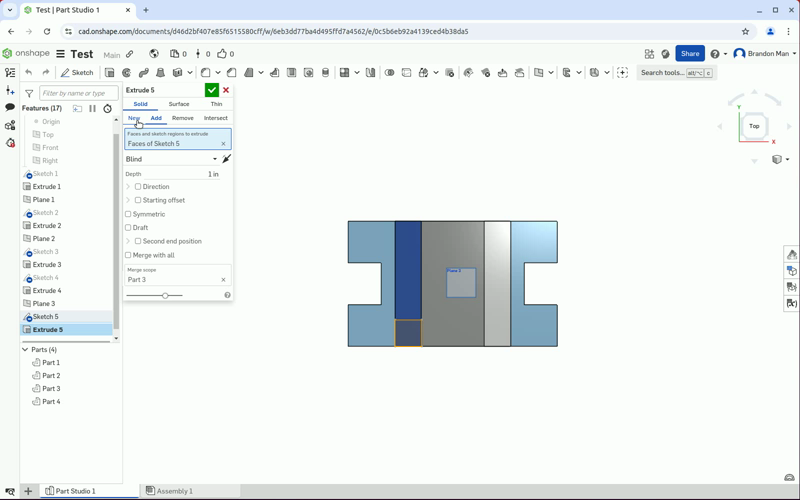
click(137, 120)
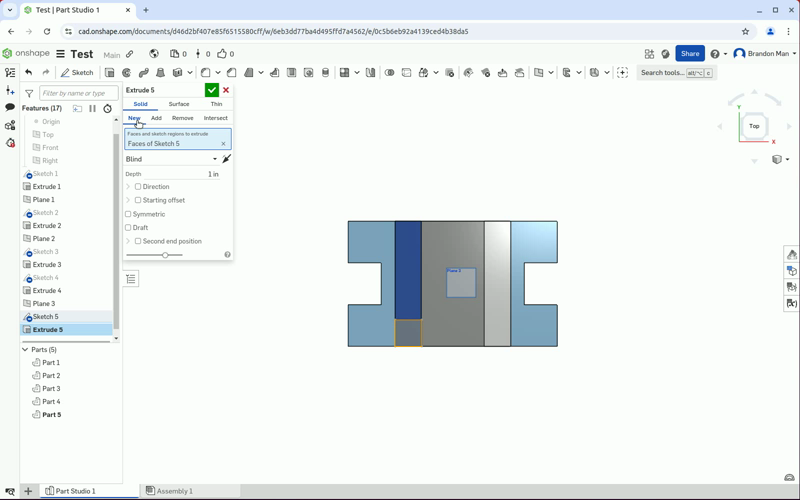
key(tab, 4)
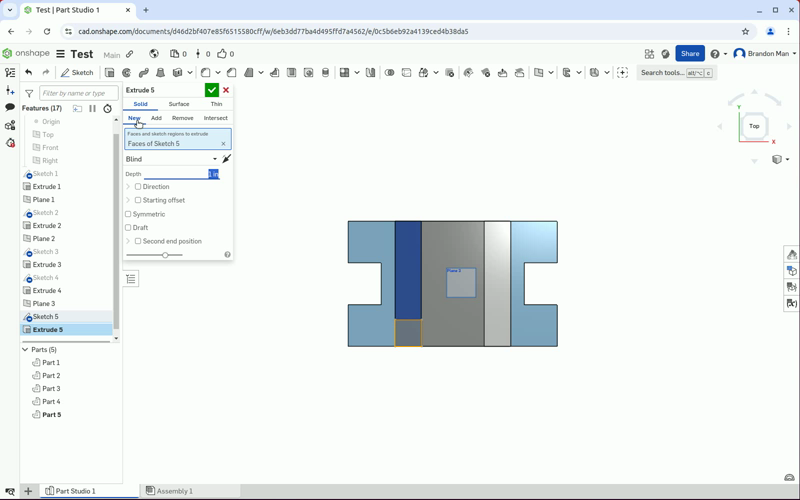
text(3.129)
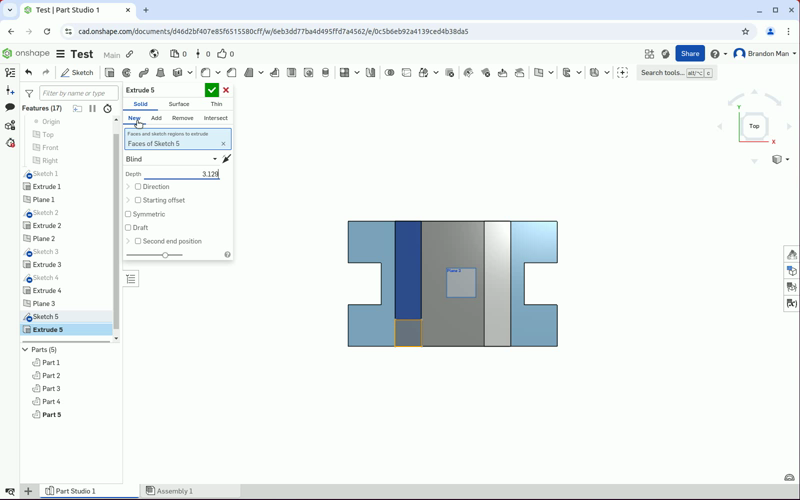
key(enter)
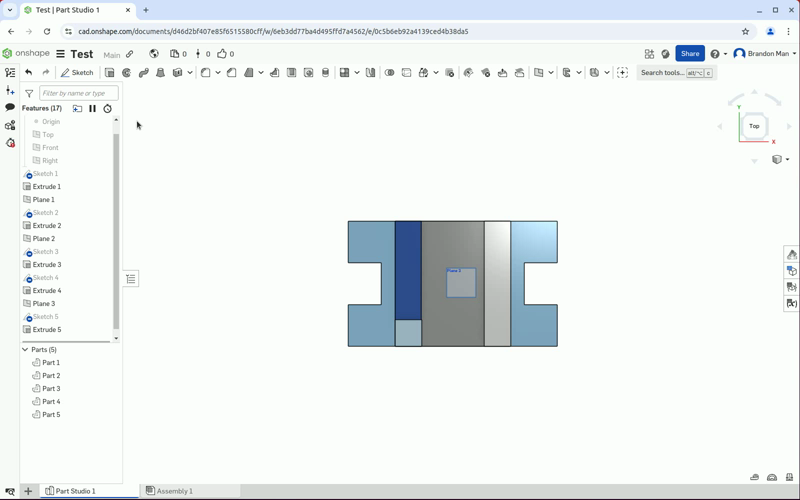
key(shift+h)
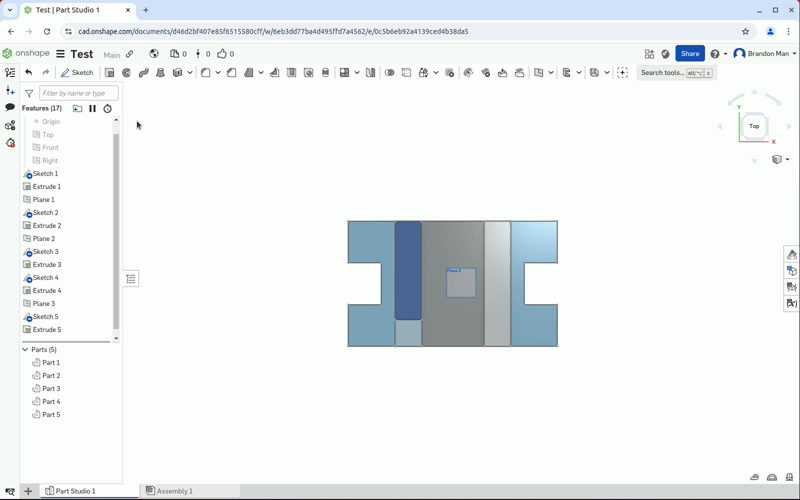
key(shift+h)
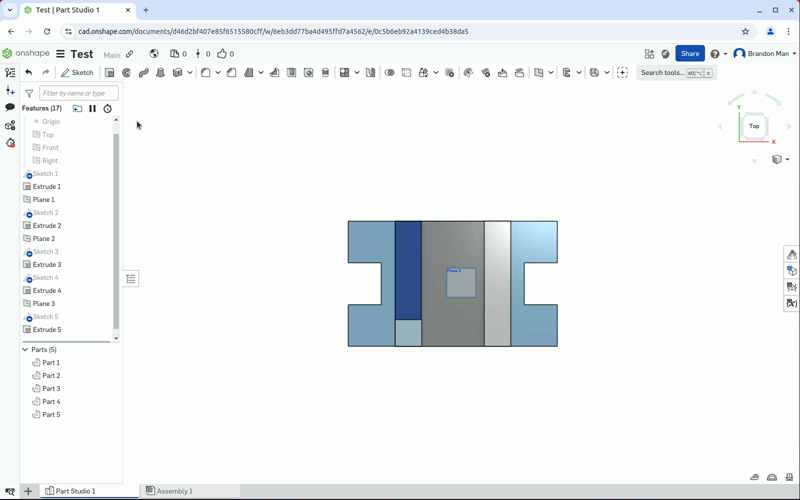
mouse_move(69, 176)
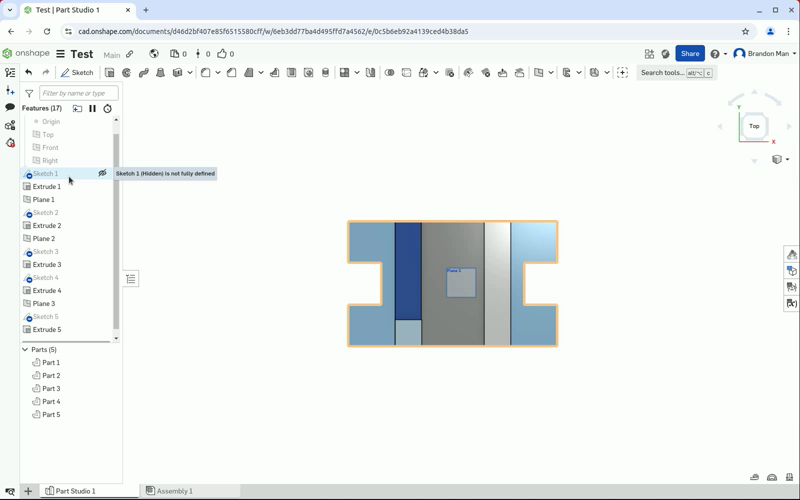
click(69, 176)
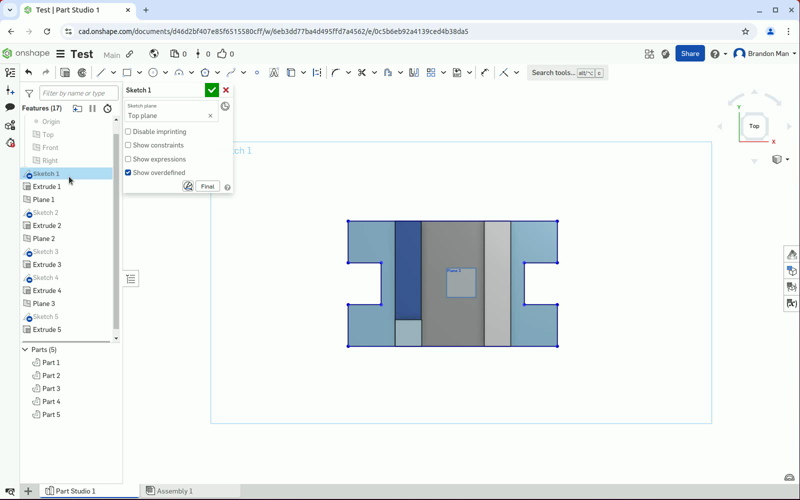
mouse_move(229, 92)
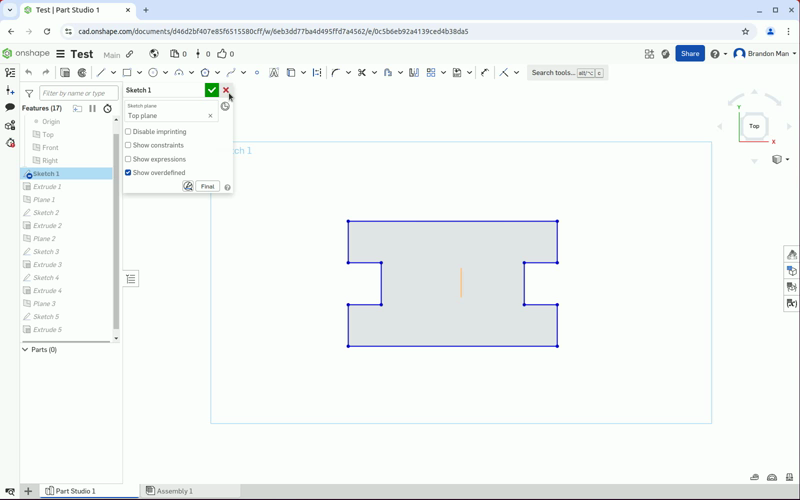
click(229, 92)
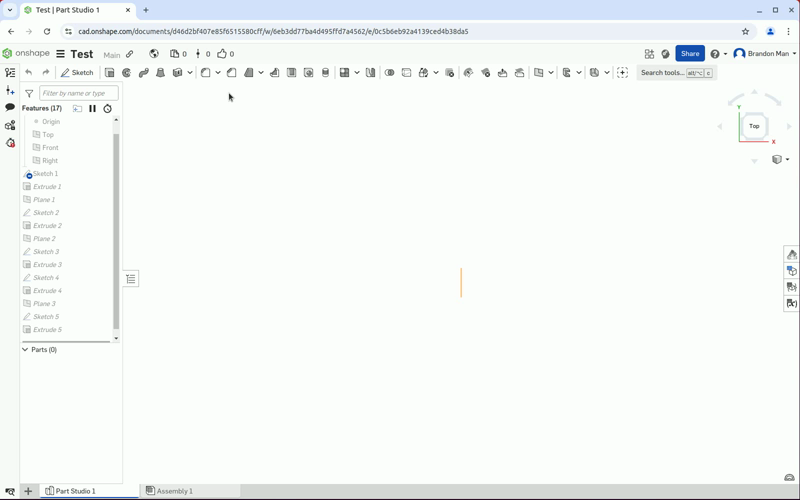
key(shift+s)
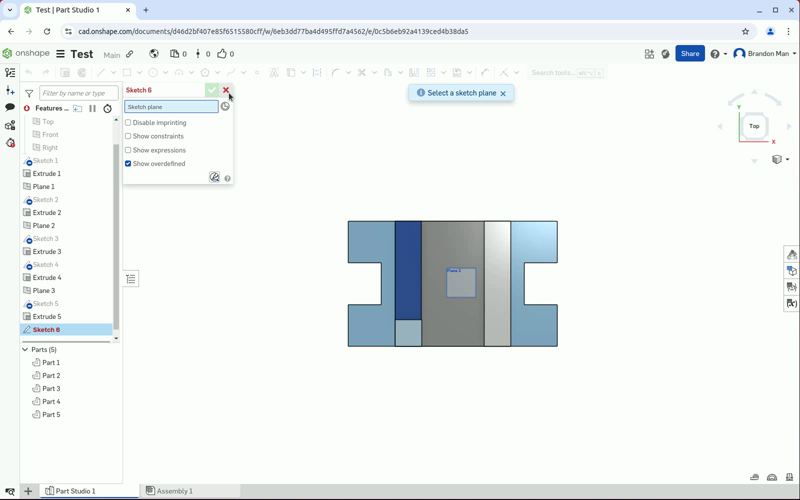
mouse_move(69, 293)
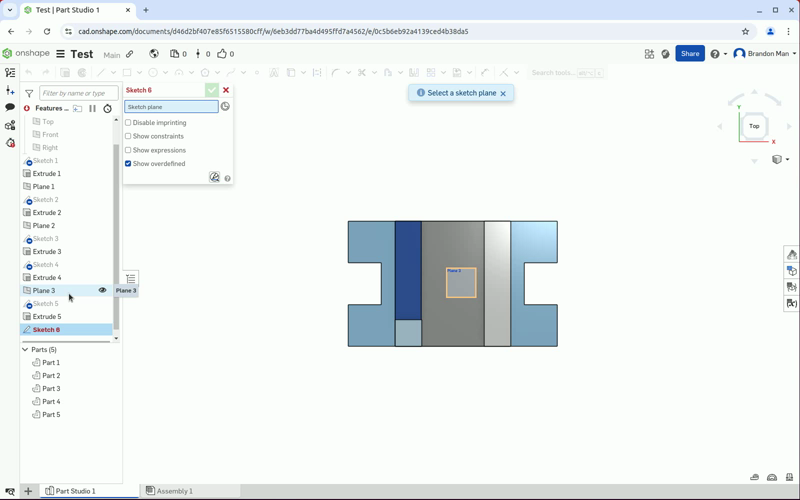
click(69, 293)
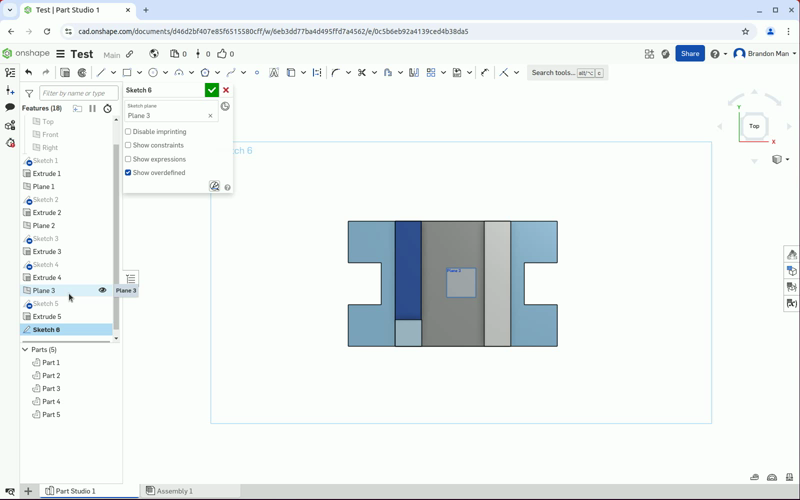
mouse_move(73, 352)
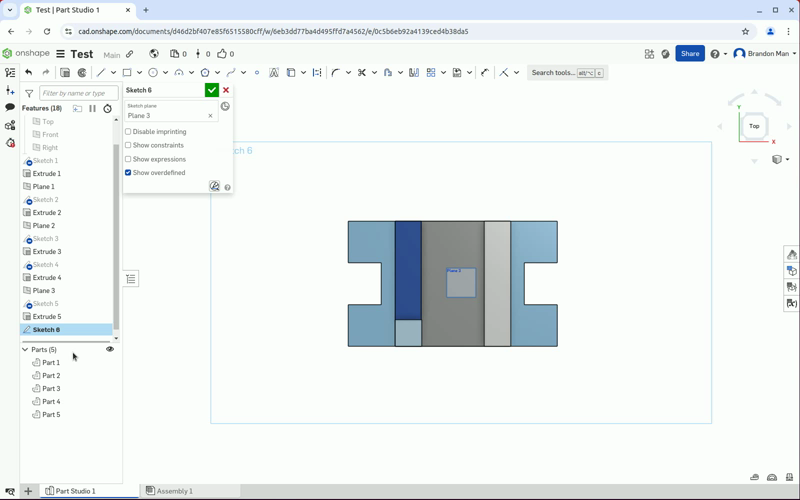
key(y)
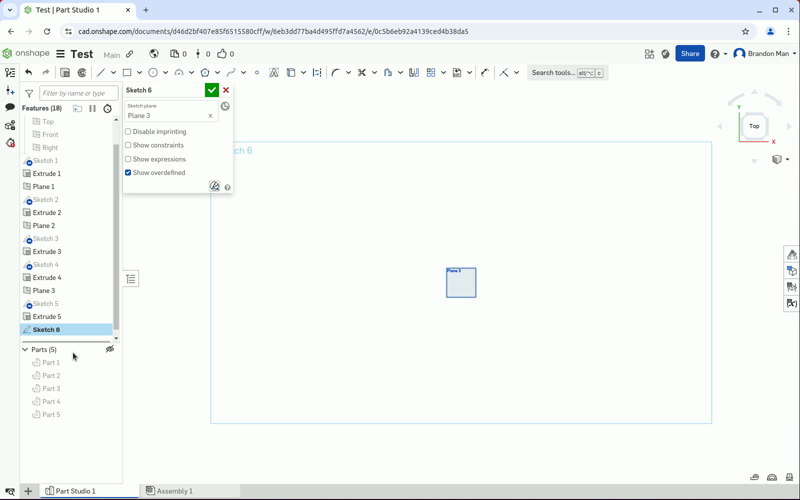
key(l)
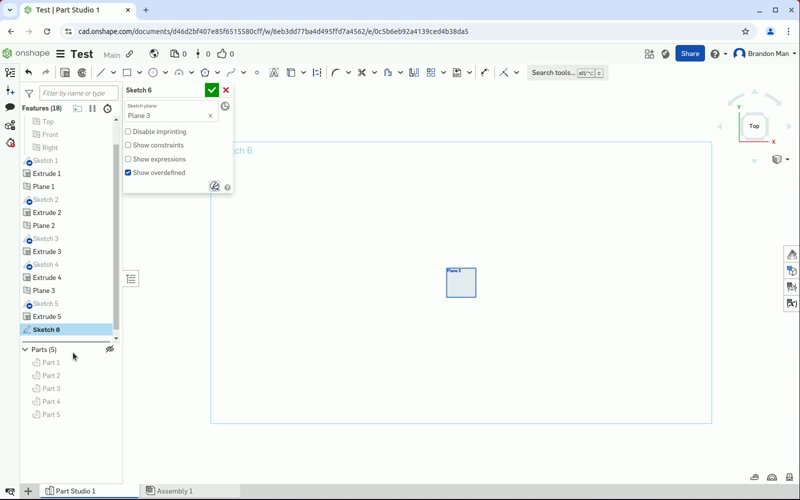
key_down(shift)
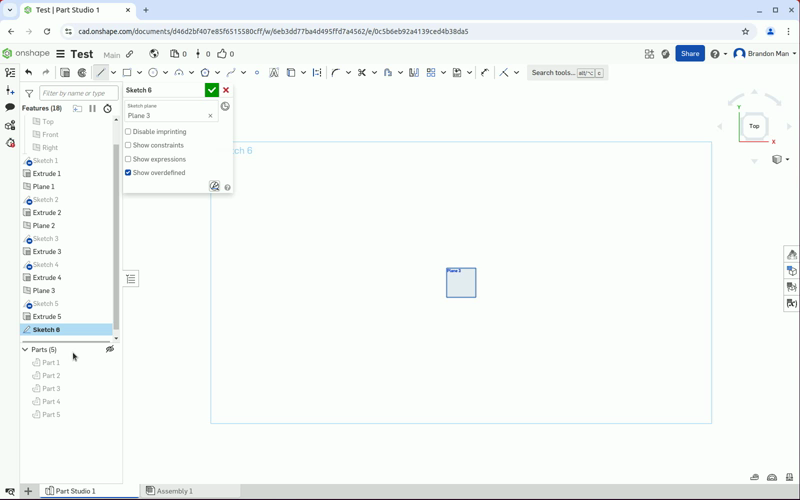
mouse_move(395, 246)
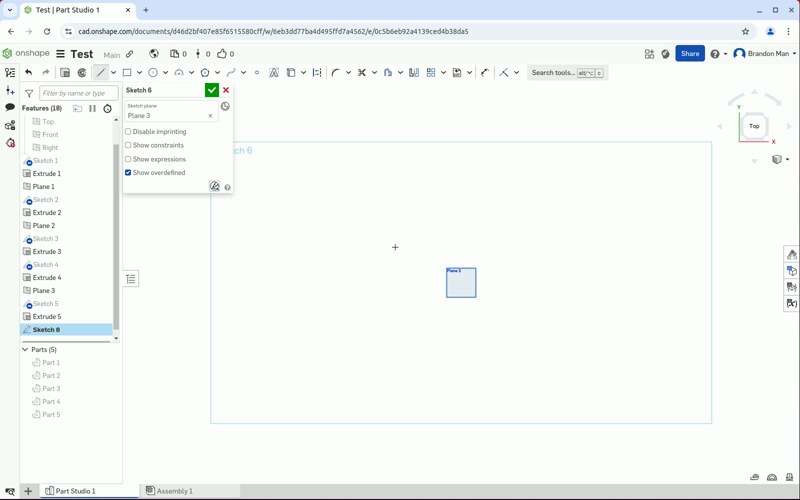
click(395, 246)
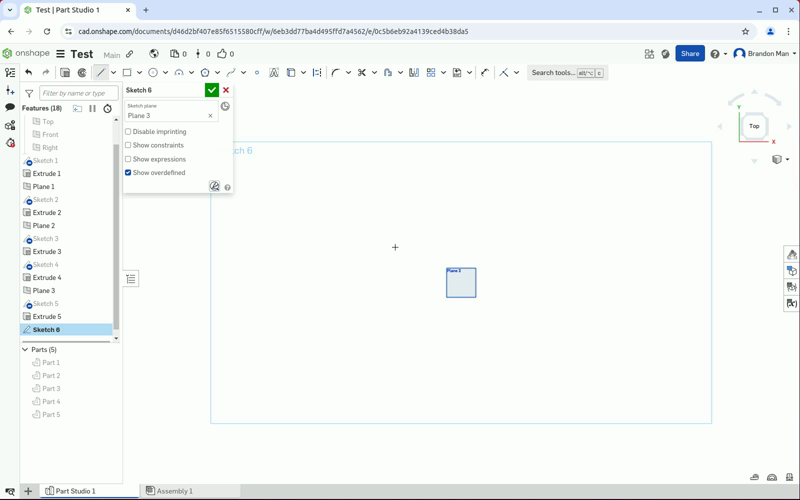
key_up(shift)
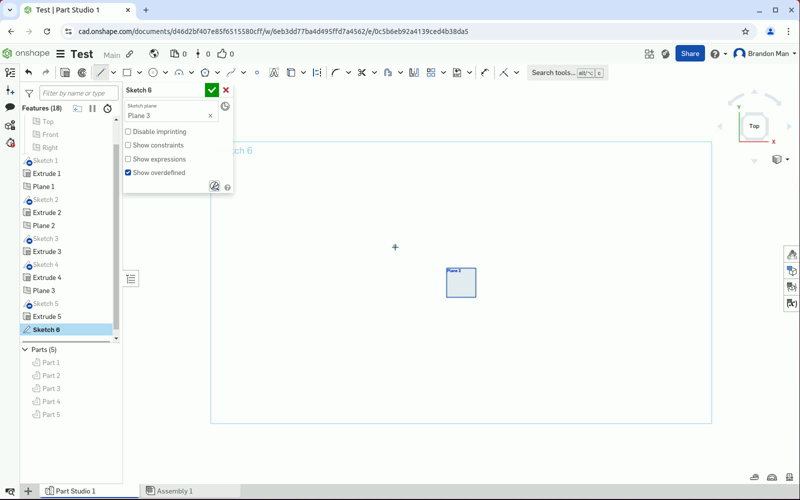
key_down(shift)
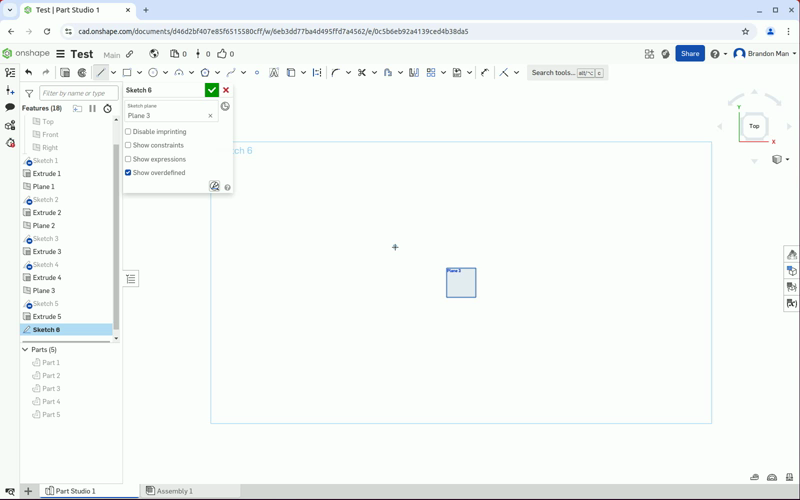
mouse_move(425, 246)
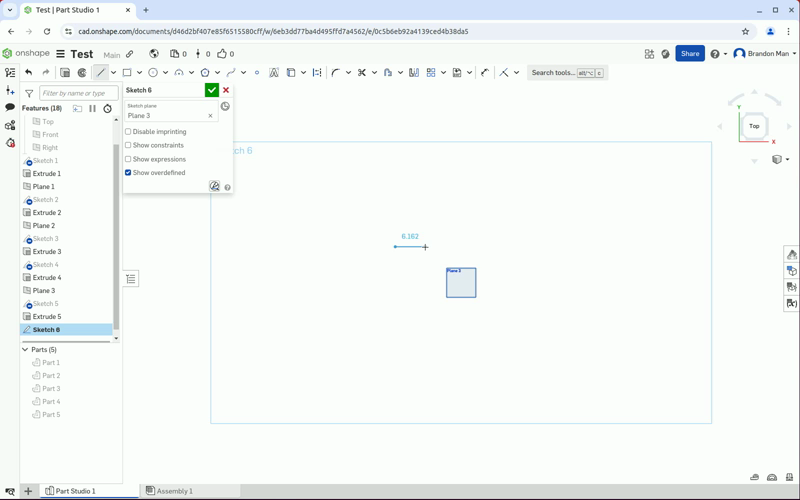
mouse_move(421, 246)
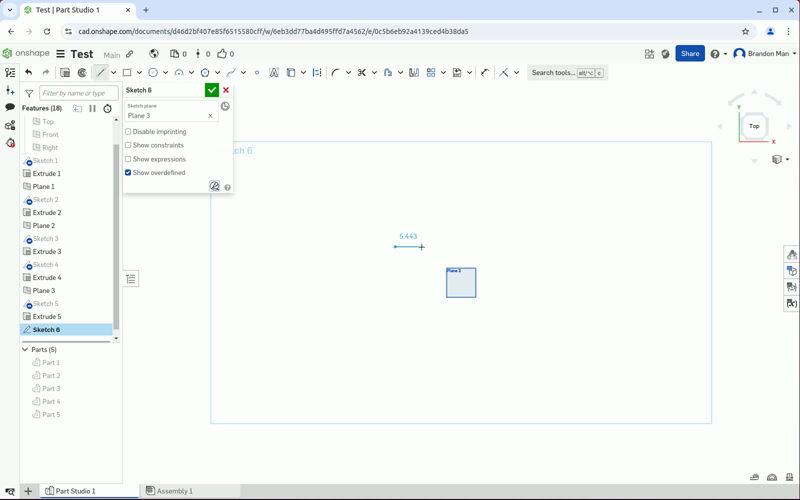
click(421, 246)
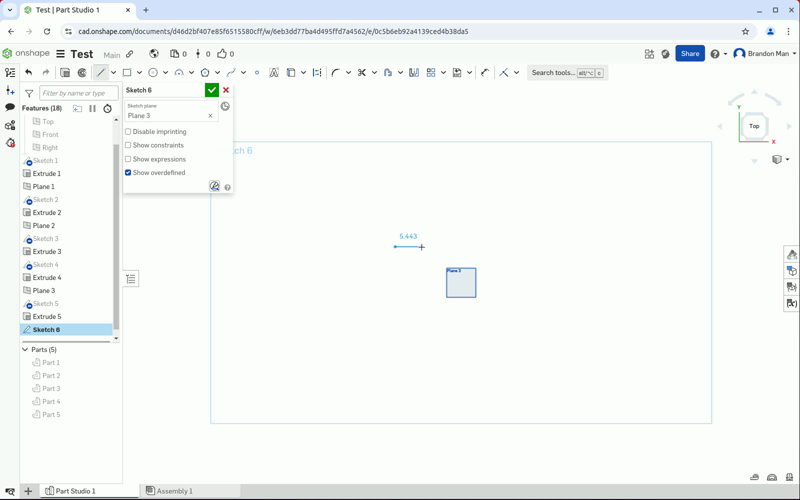
key_up(shift)
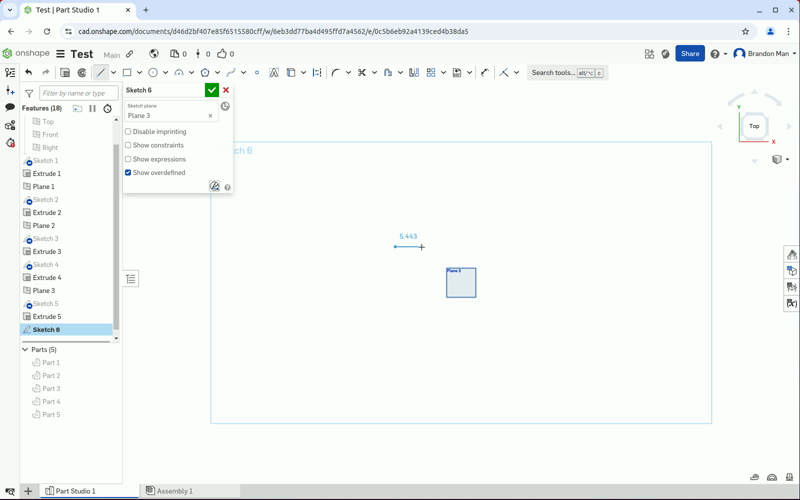
key_down(shift)
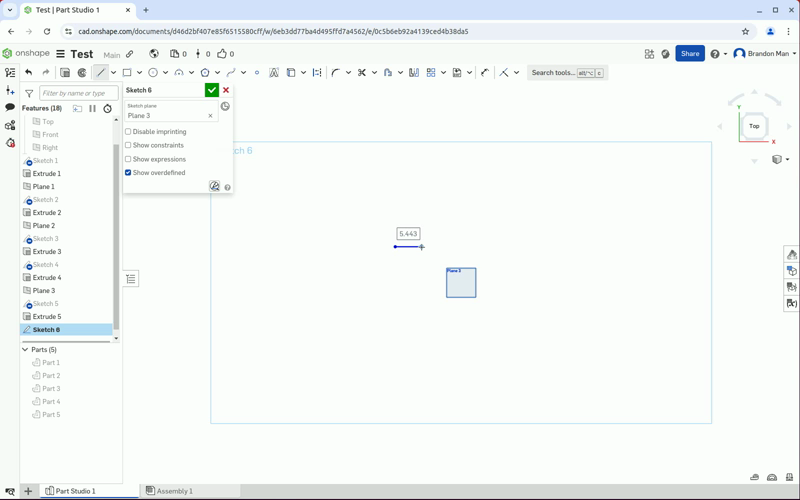
mouse_move(451, 246)
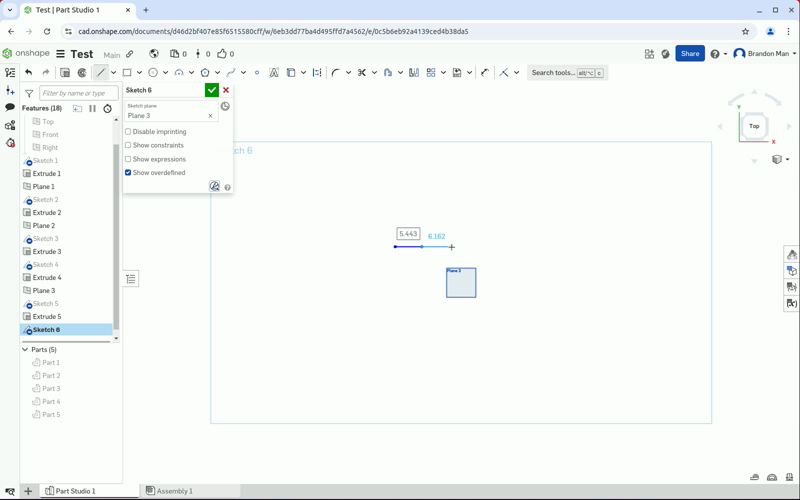
mouse_move(421, 219)
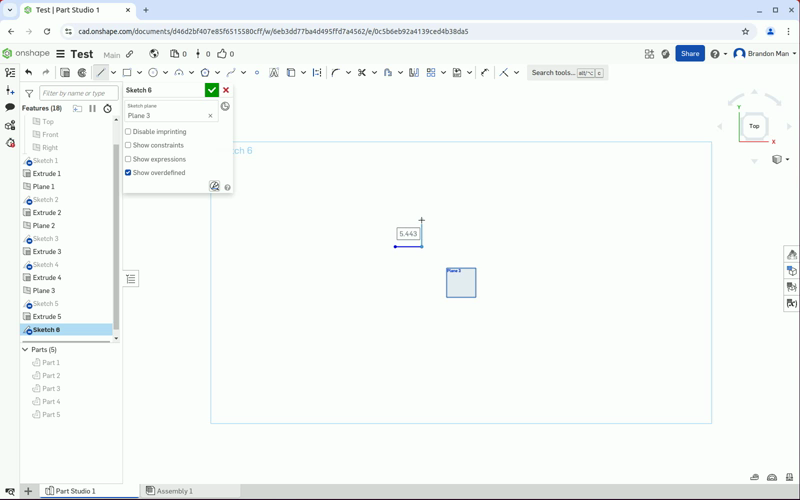
click(421, 219)
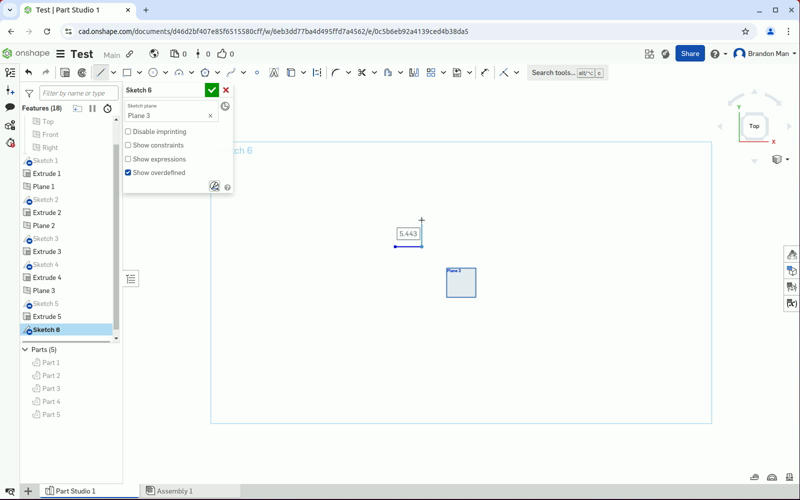
key_up(shift)
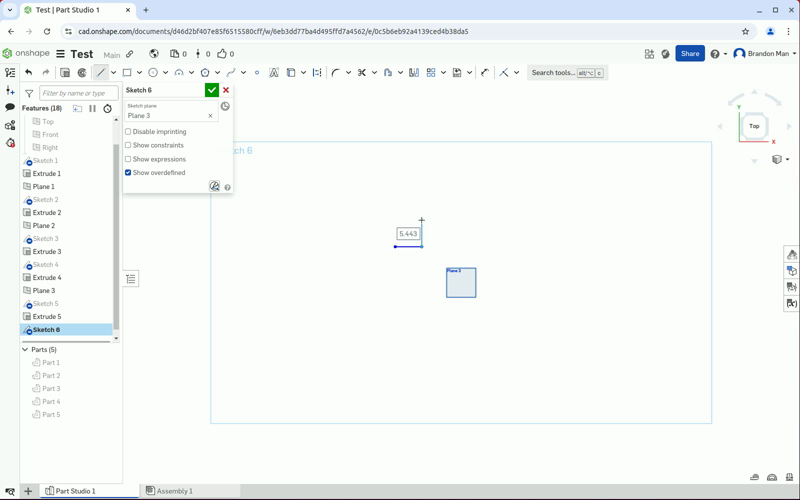
key_down(shift)
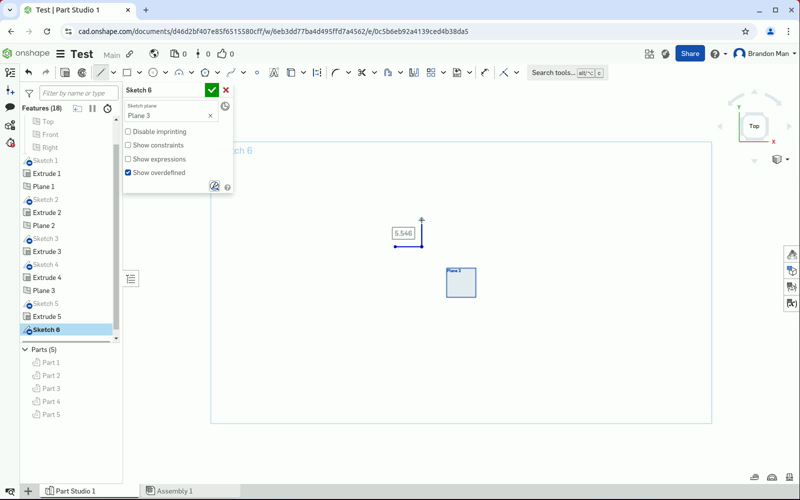
mouse_move(451, 219)
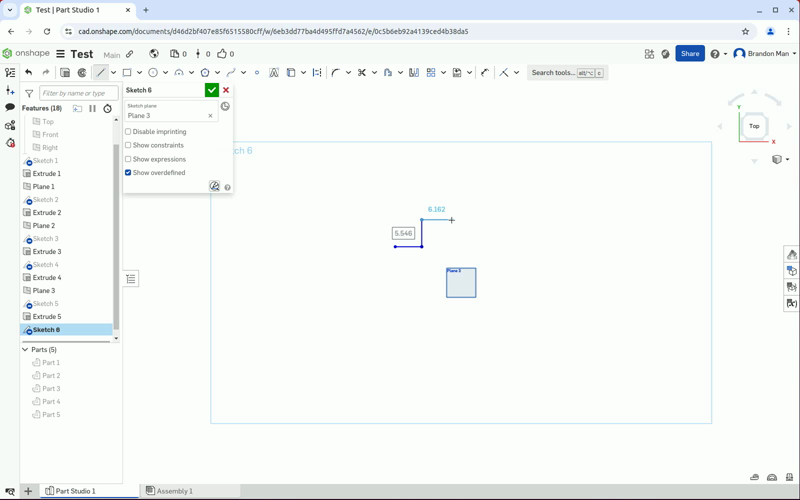
mouse_move(395, 219)
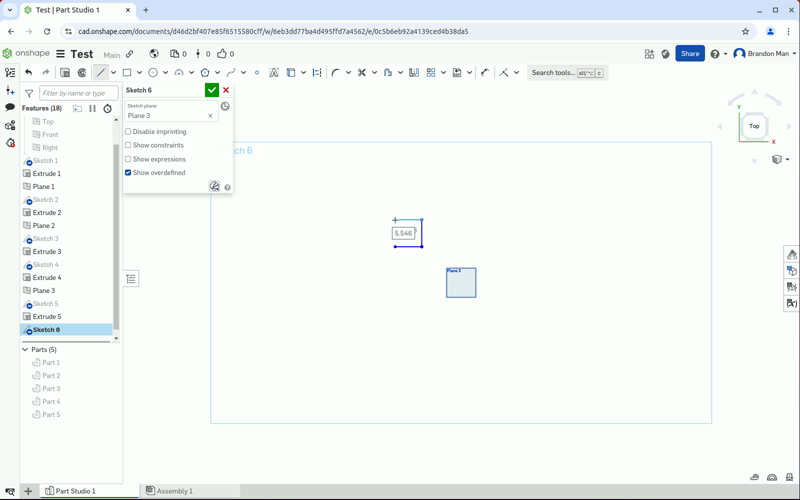
click(395, 219)
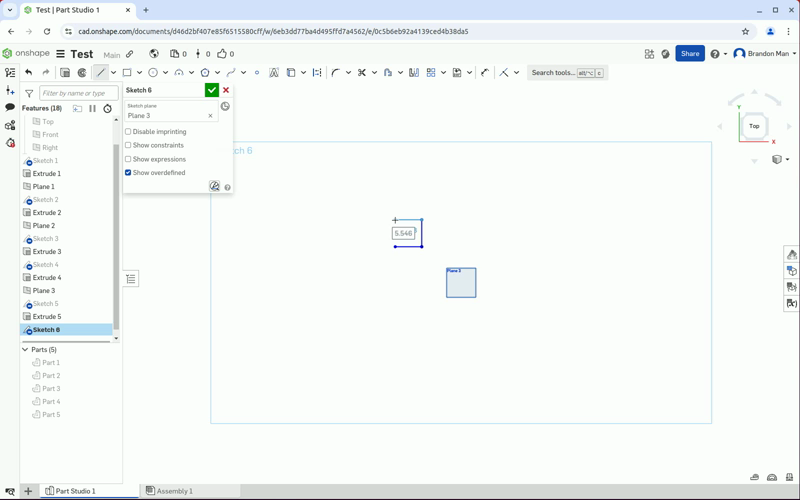
key_up(shift)
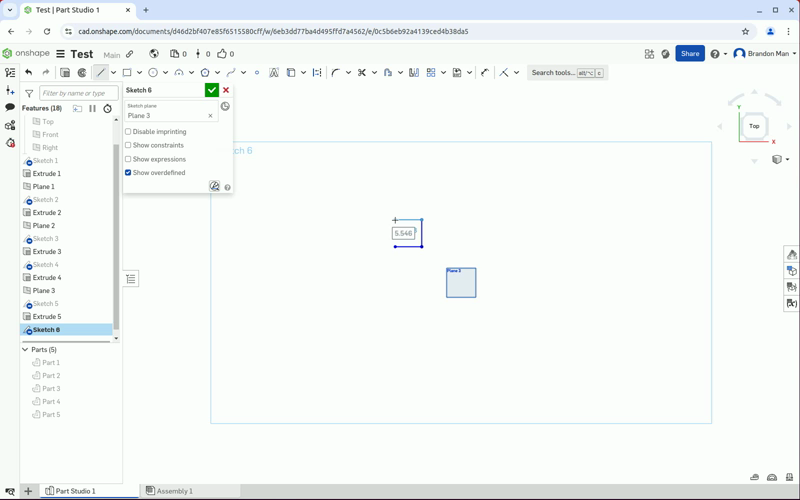
mouse_move(425, 219)
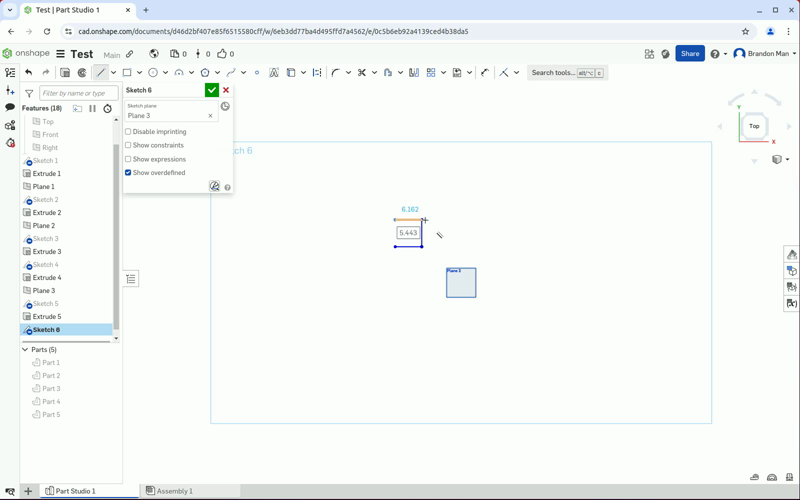
key_down(shift)
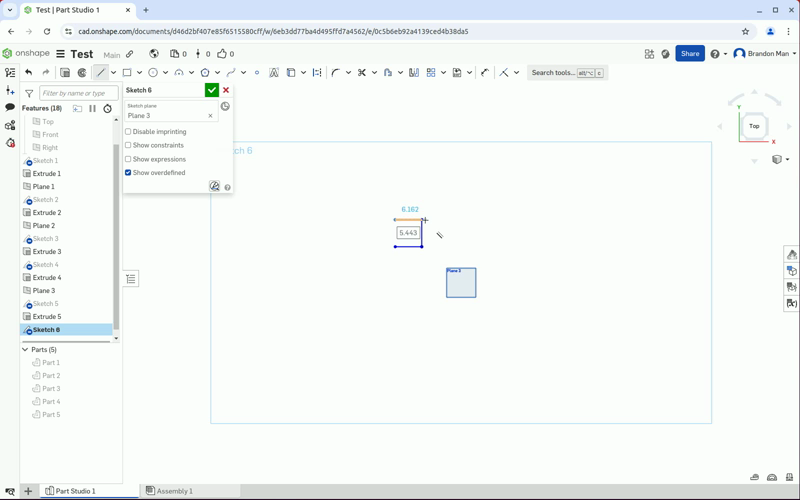
mouse_move(395, 246)
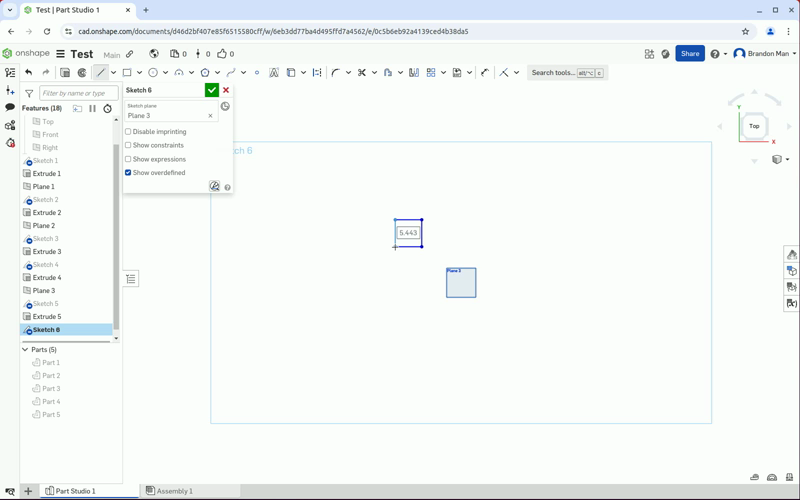
key_up(shift)
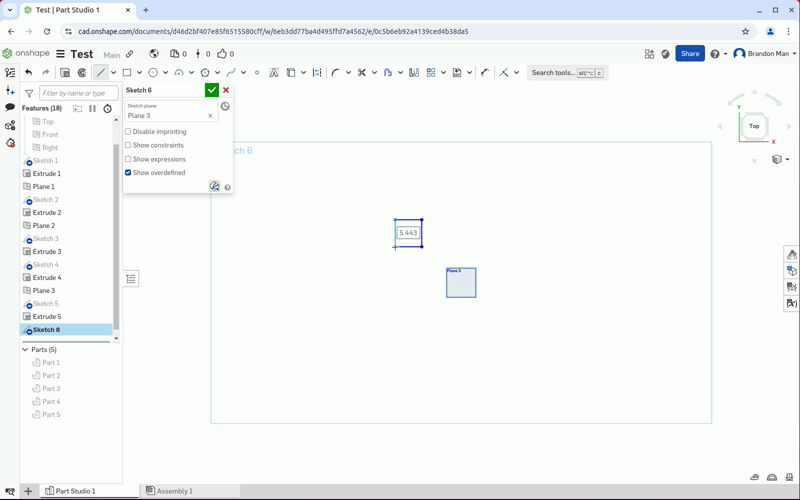
click(395, 246)
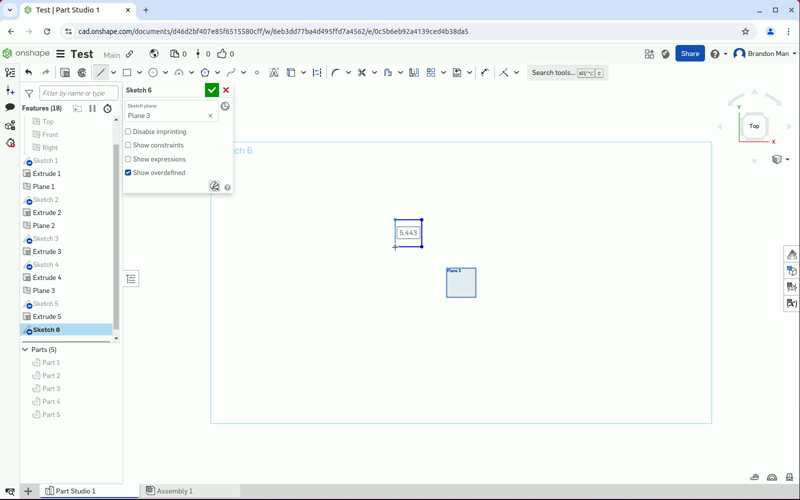
key(esc)
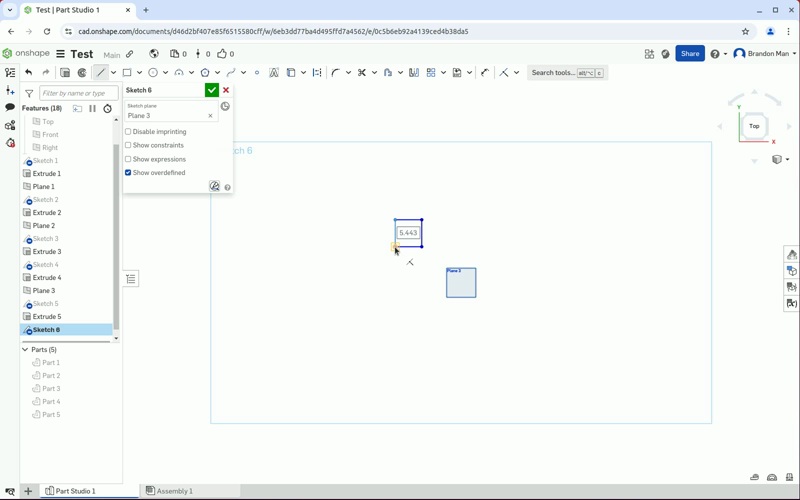
mouse_move(403, 234)
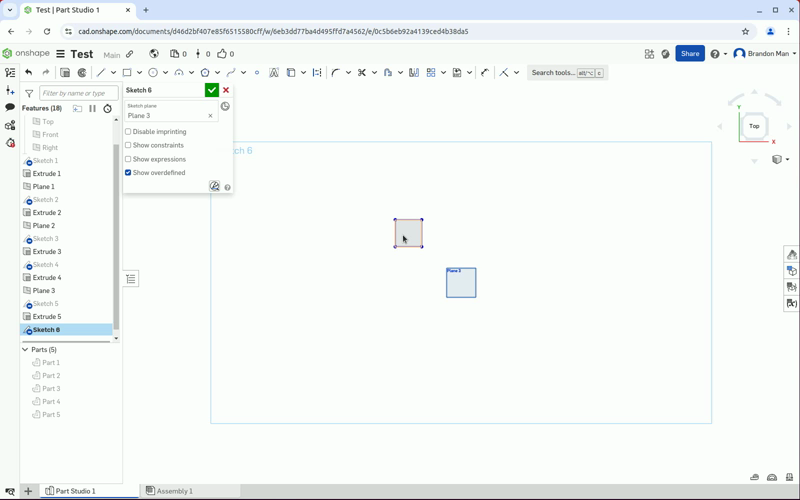
scroll(6)
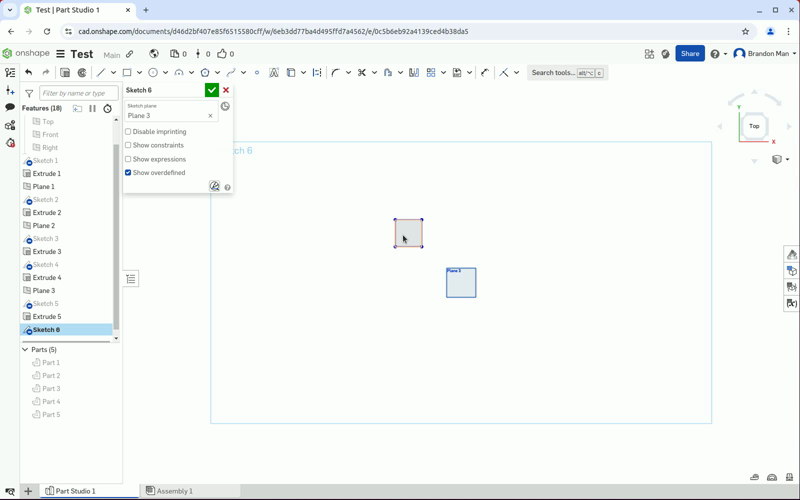
scroll(6)
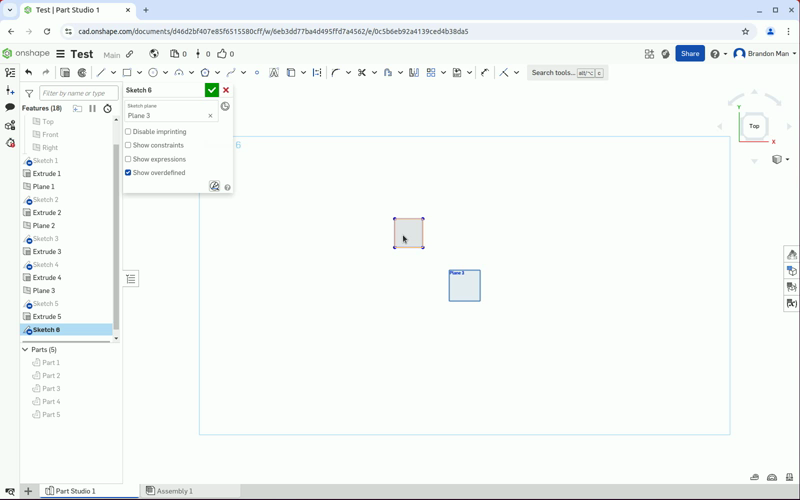
scroll(6)
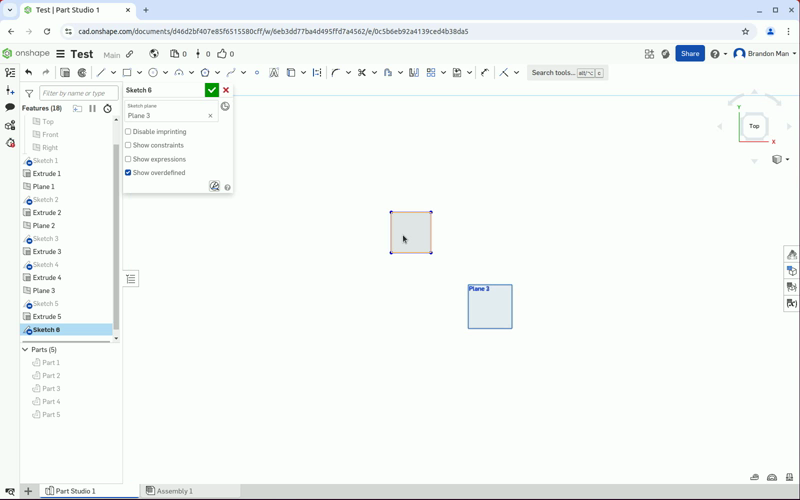
scroll(6)
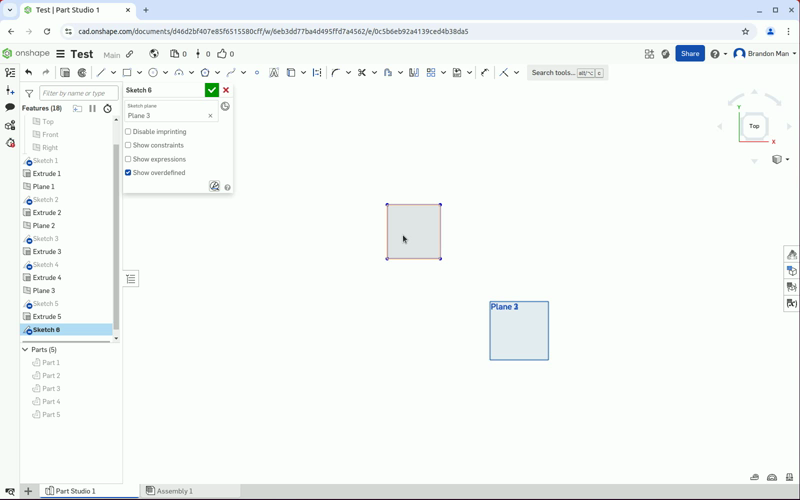
scroll(6)
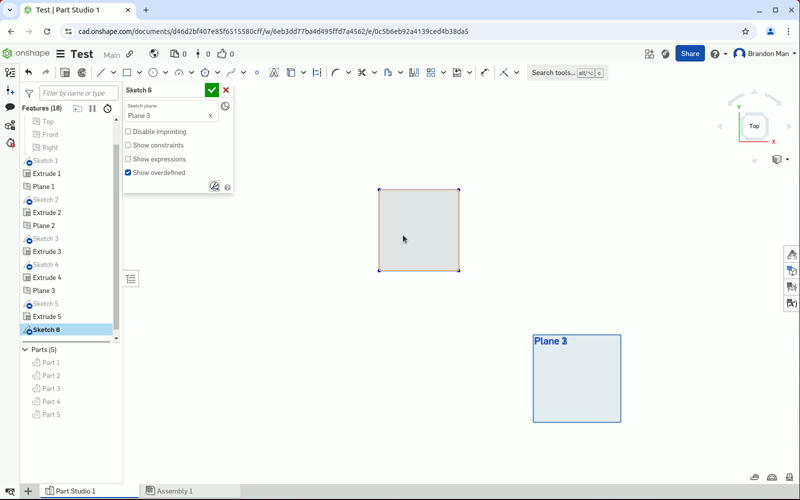
scroll(6)
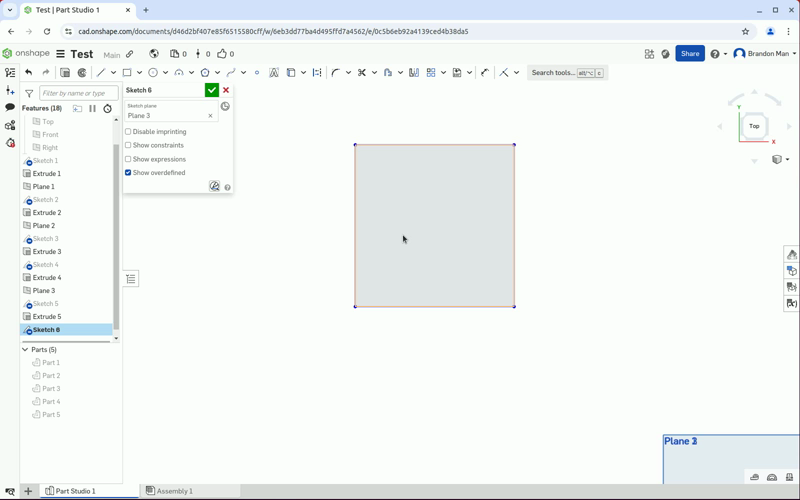
scroll(6)
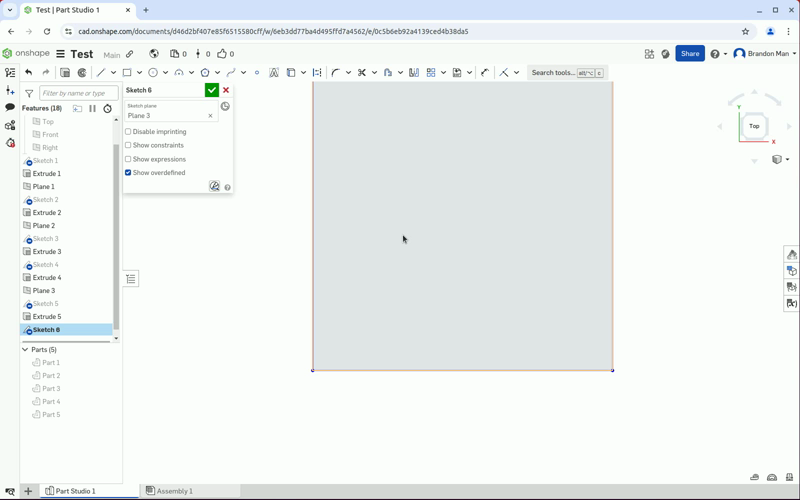
click(403, 234)
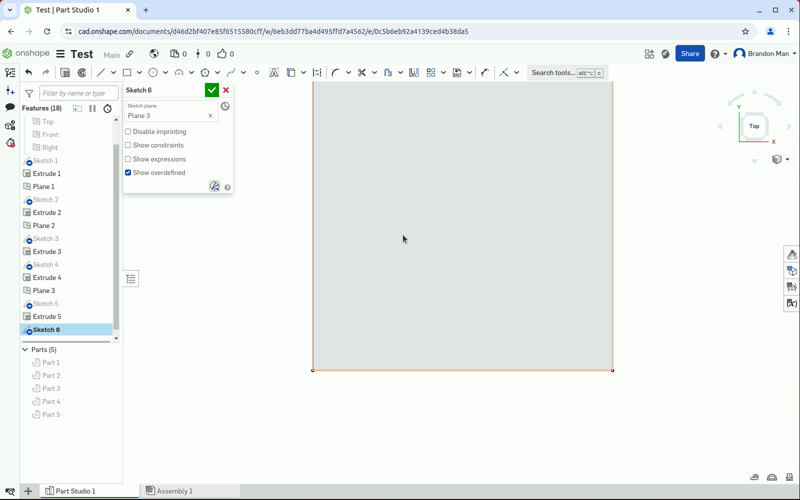
scroll(-6)
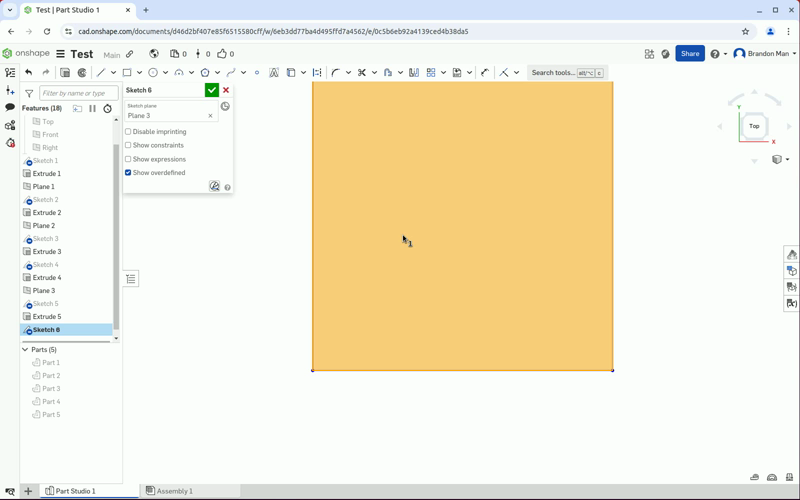
scroll(-6)
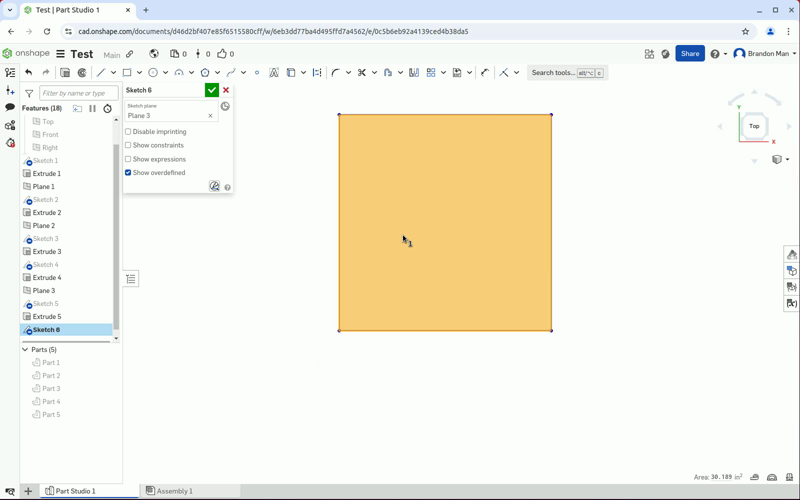
scroll(-6)
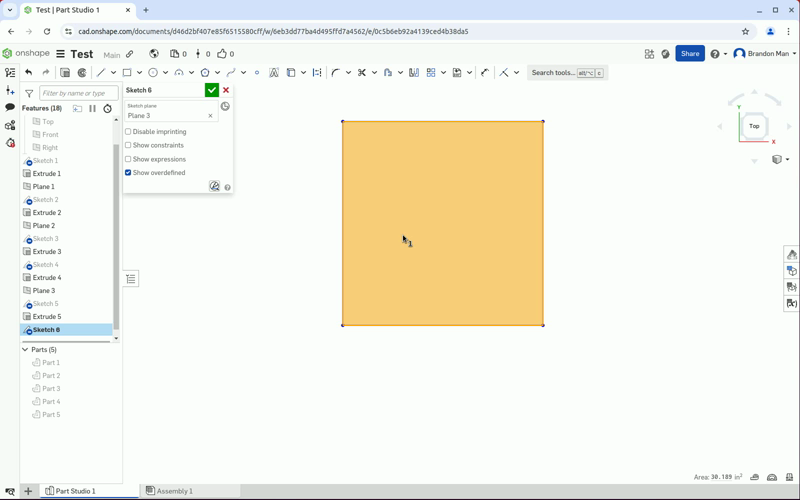
scroll(-6)
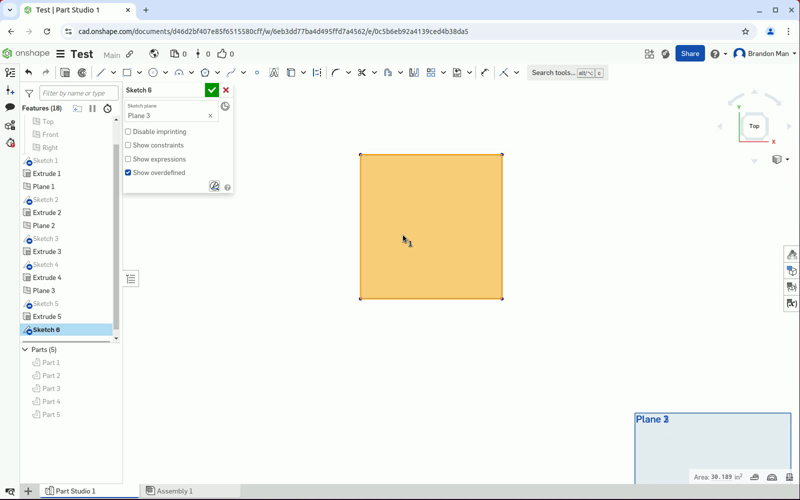
scroll(-6)
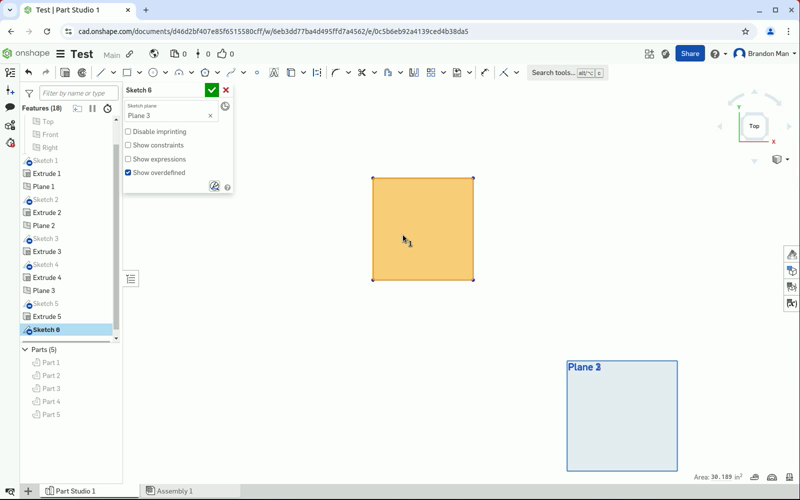
scroll(-6)
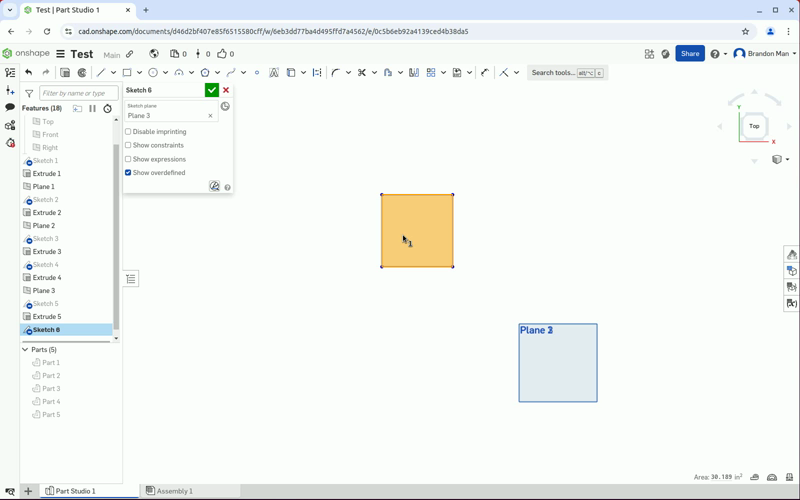
scroll(-6)
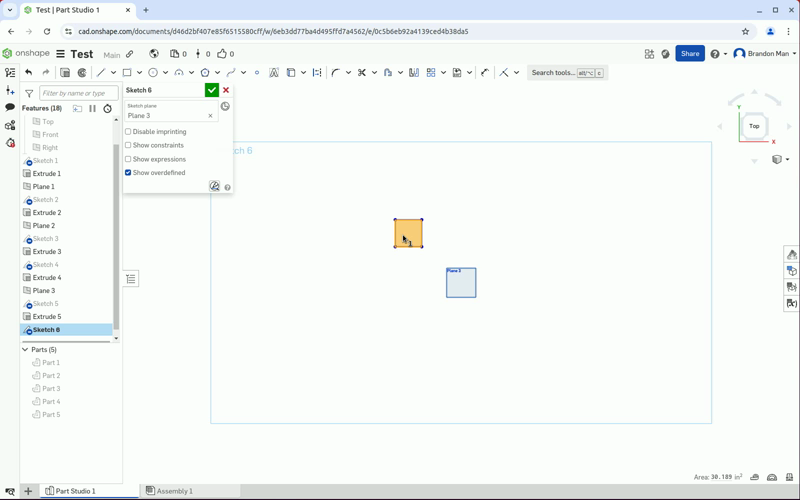
mouse_move(73, 352)
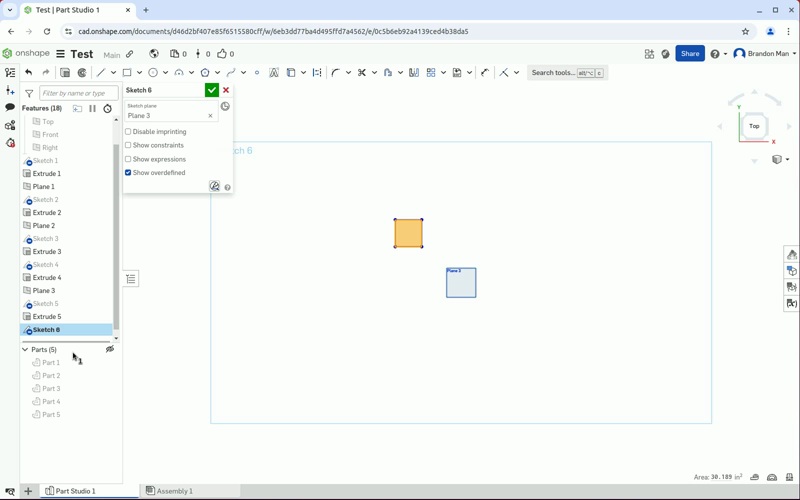
key(shift+y)
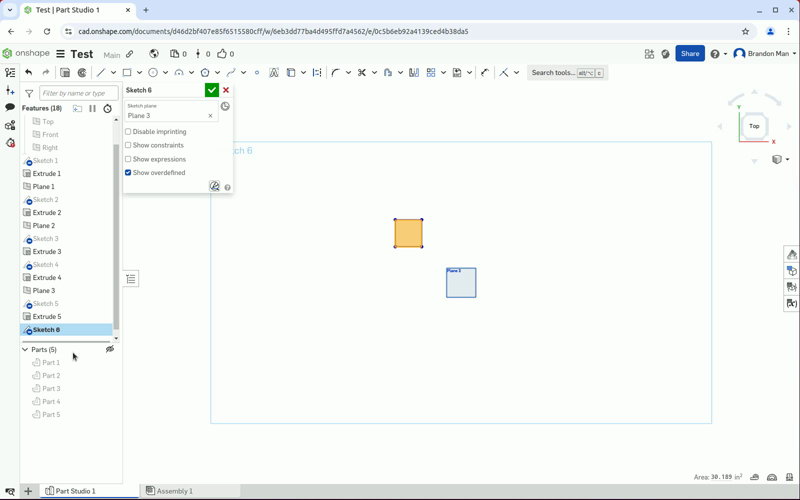
key(shift+e)
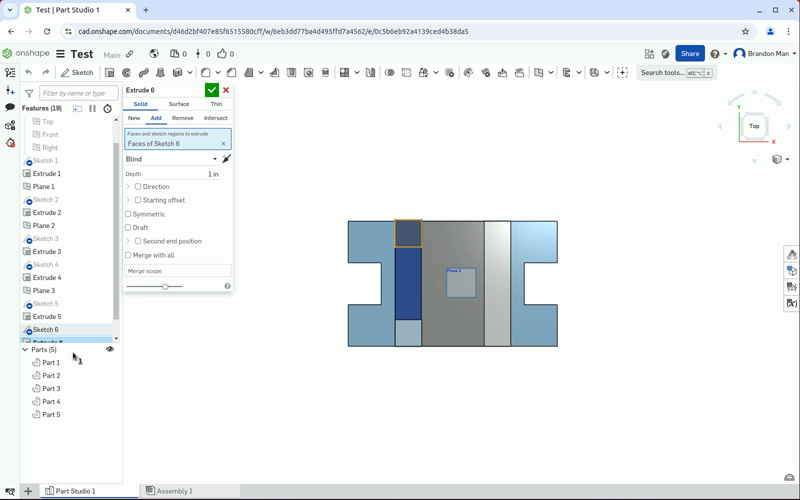
mouse_move(143, 106)
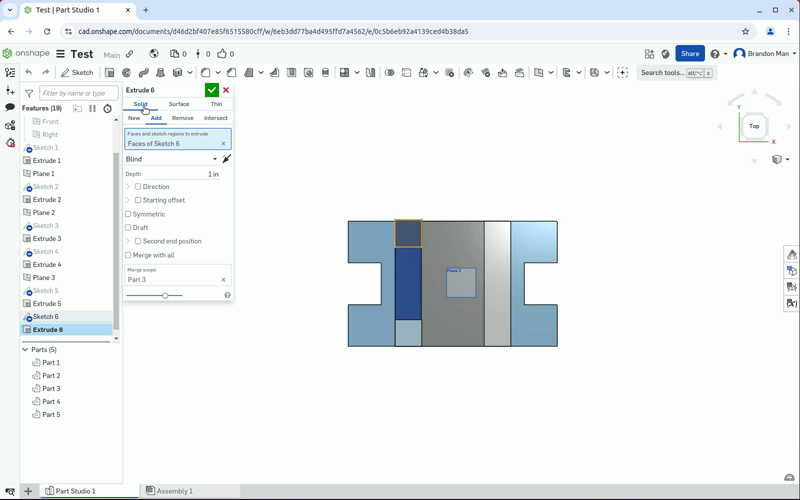
click(143, 106)
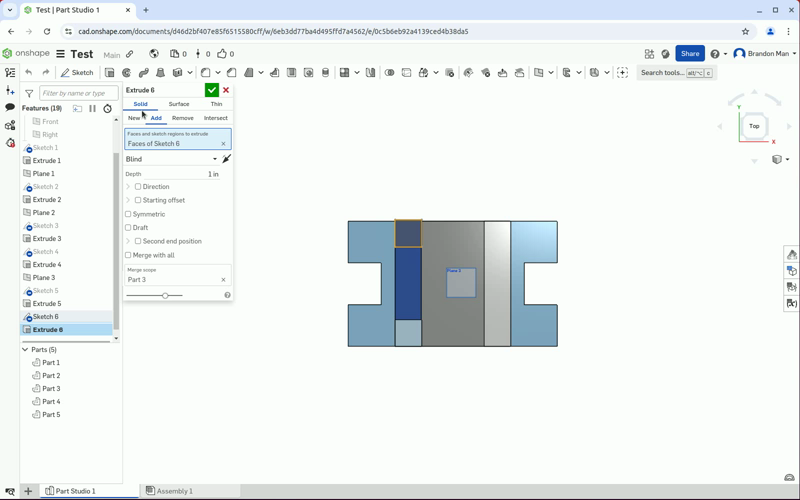
mouse_move(137, 120)
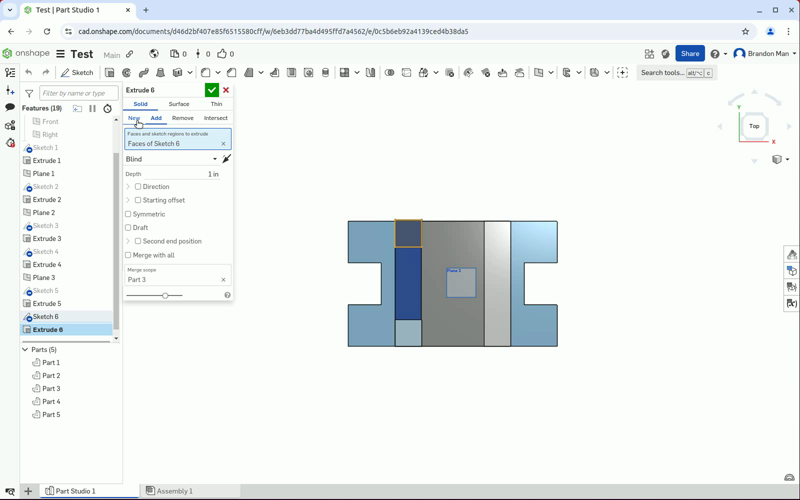
click(137, 120)
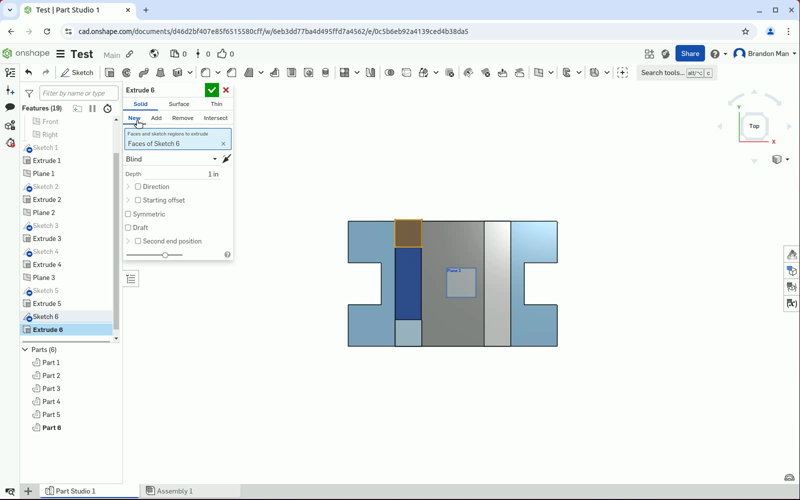
key(tab, 4)
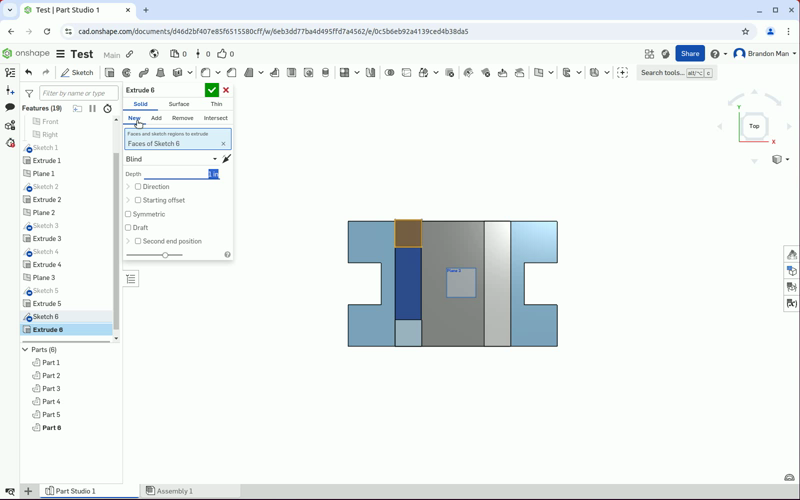
text(3.129)
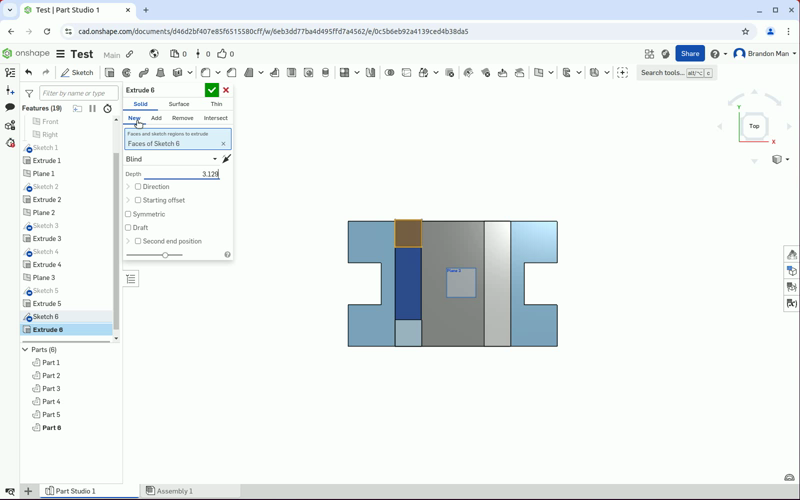
key(enter)
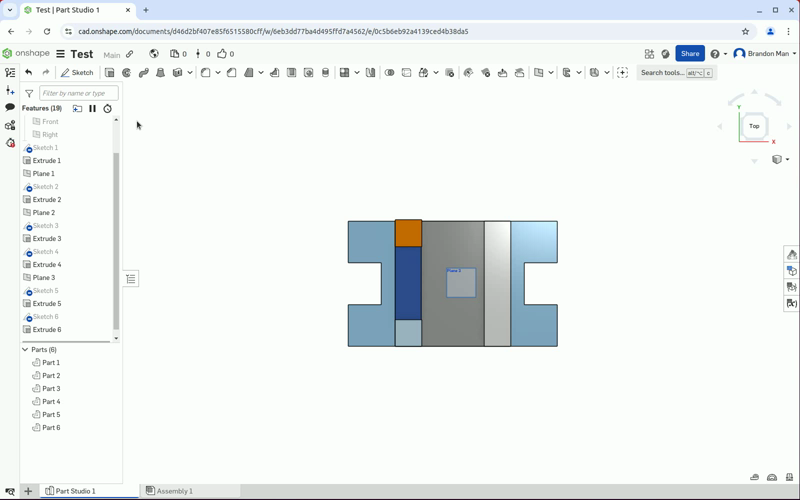
key(shift+h)
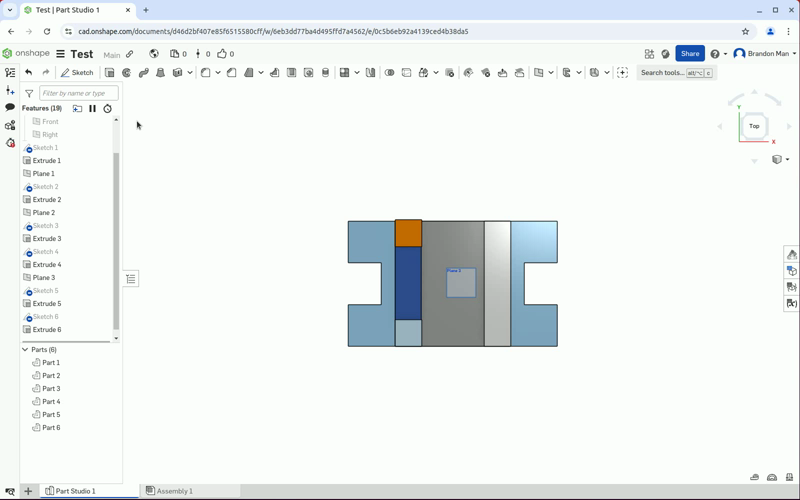
key(shift+h)
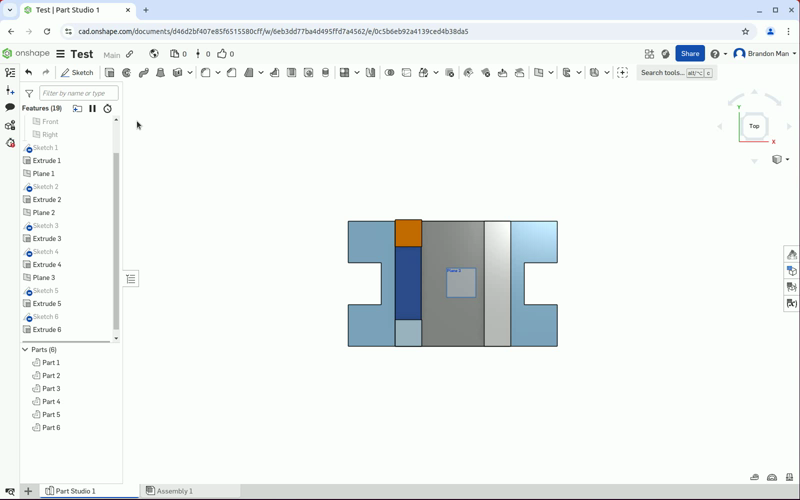
mouse_move(69, 150)
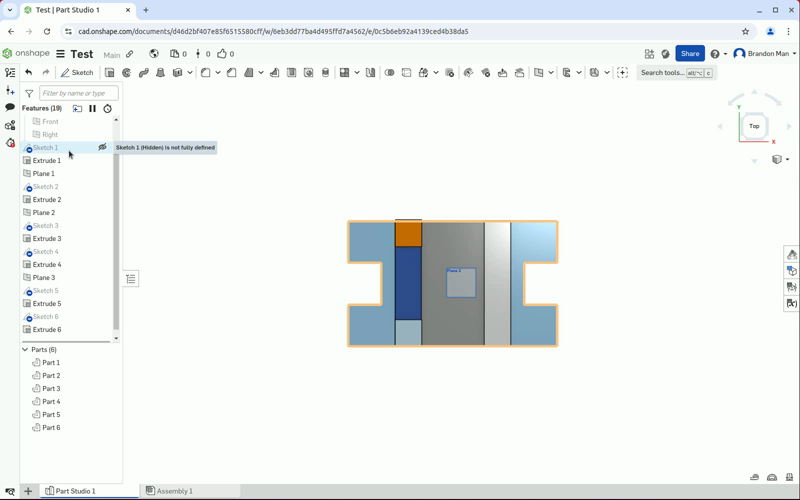
click(69, 150)
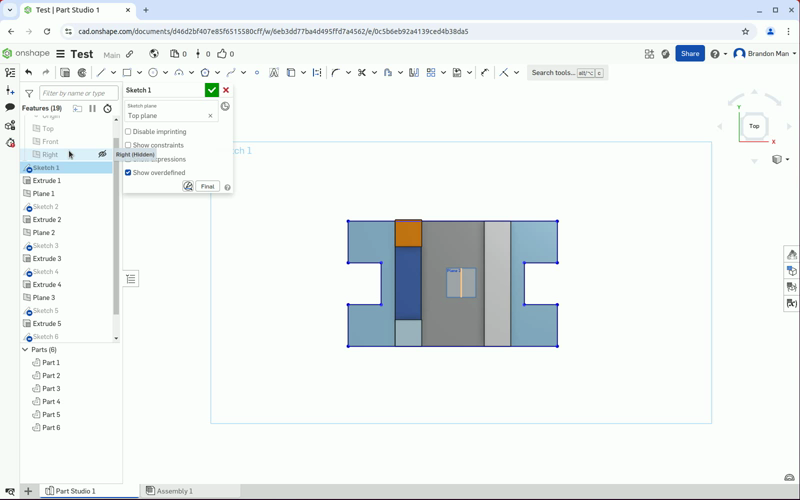
mouse_move(229, 92)
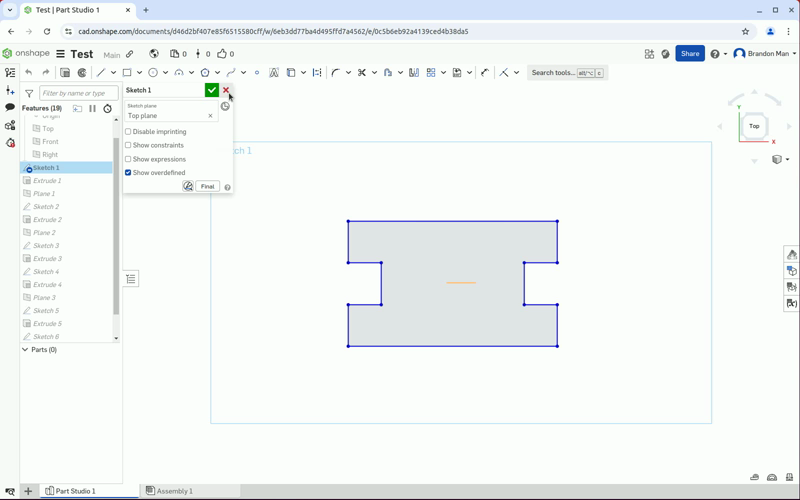
click(229, 92)
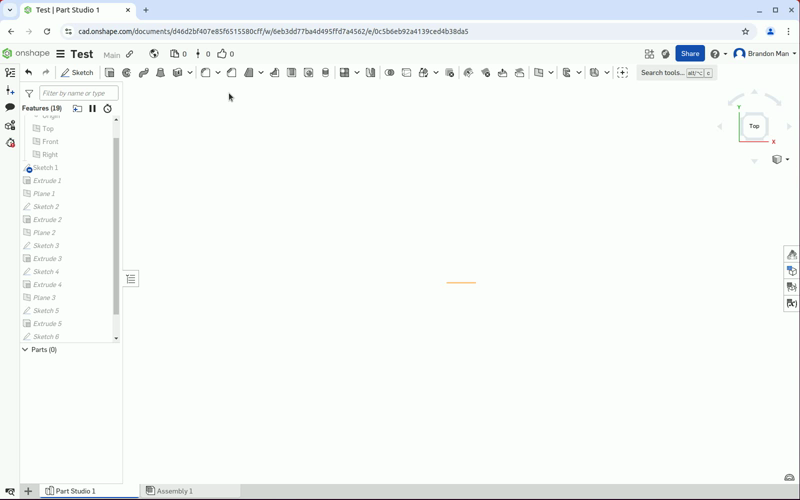
key(shift+s)
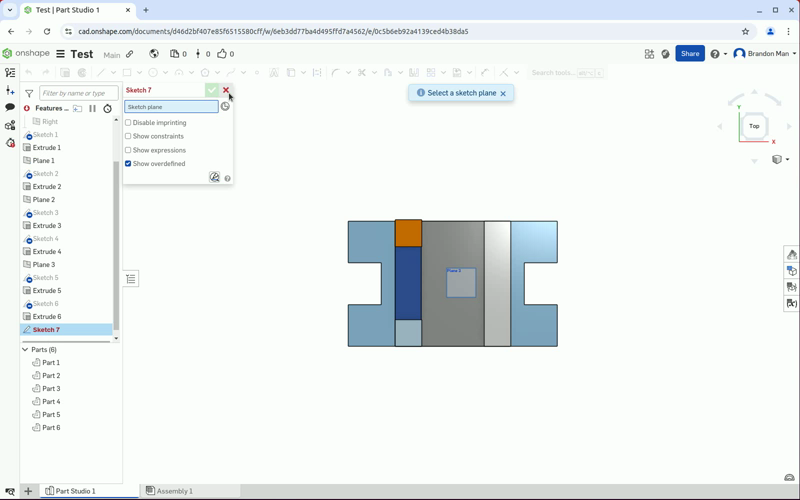
mouse_move(69, 267)
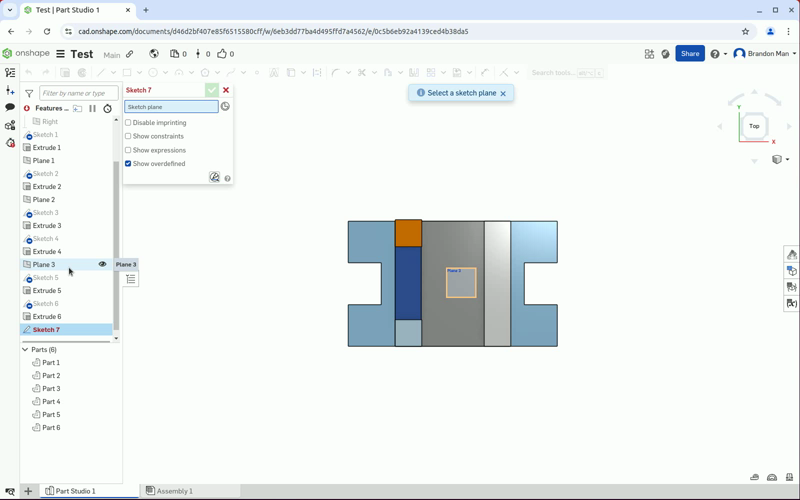
click(69, 267)
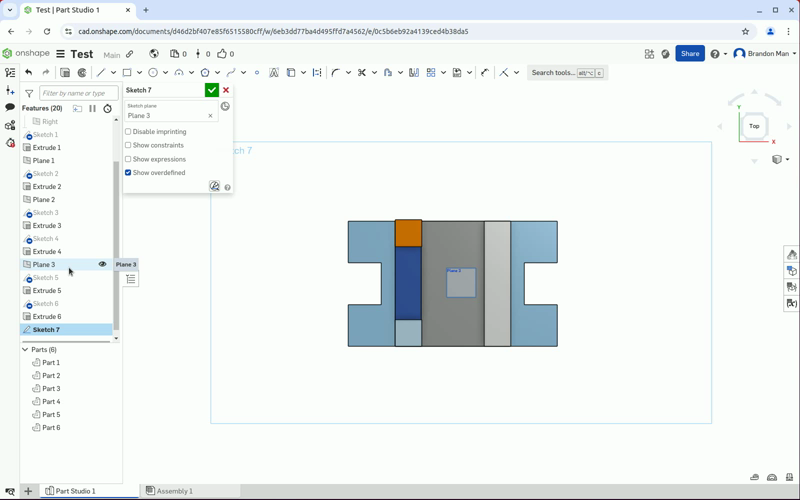
mouse_move(73, 352)
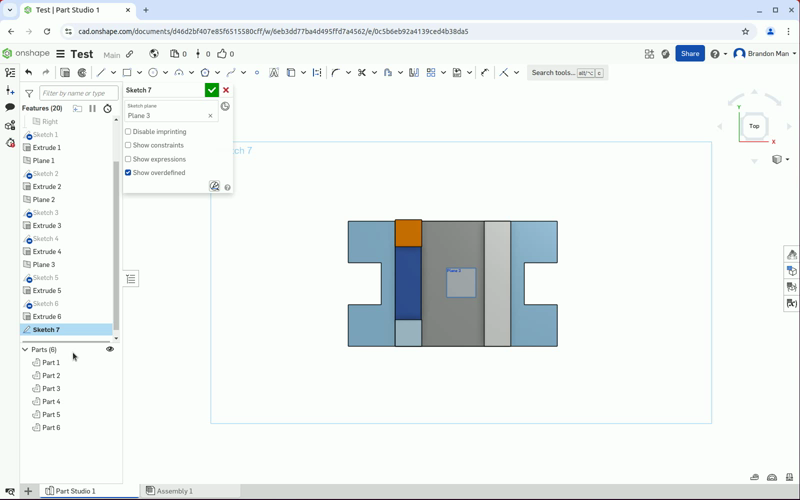
key(y)
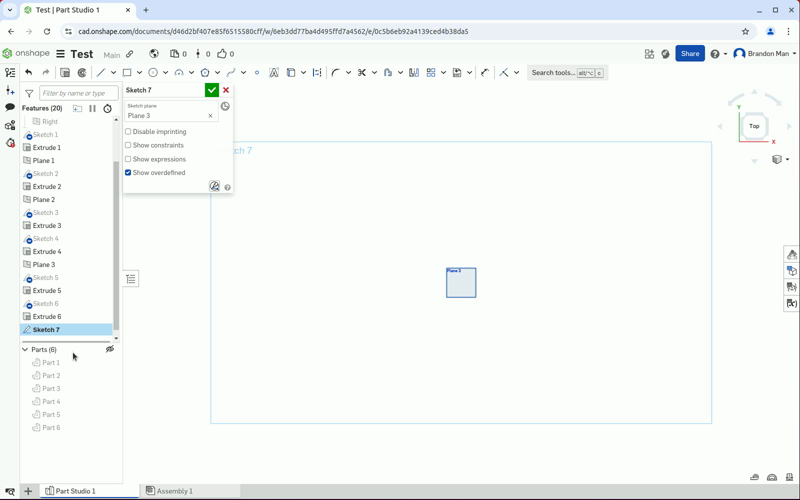
key(l)
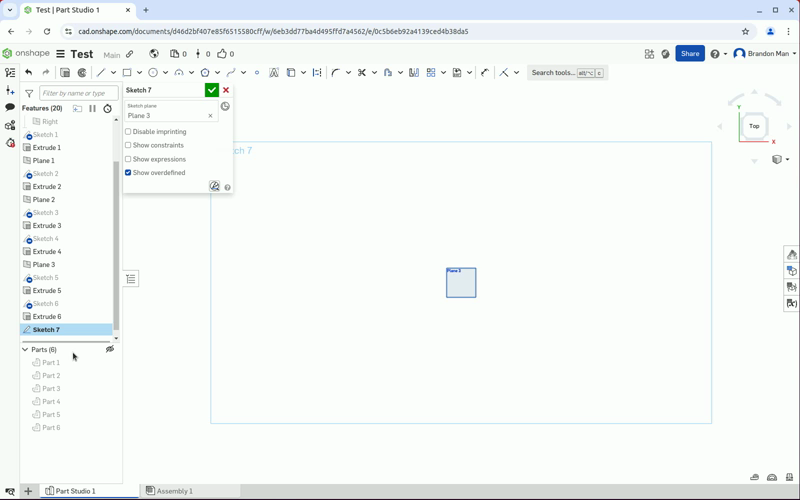
key_down(shift)
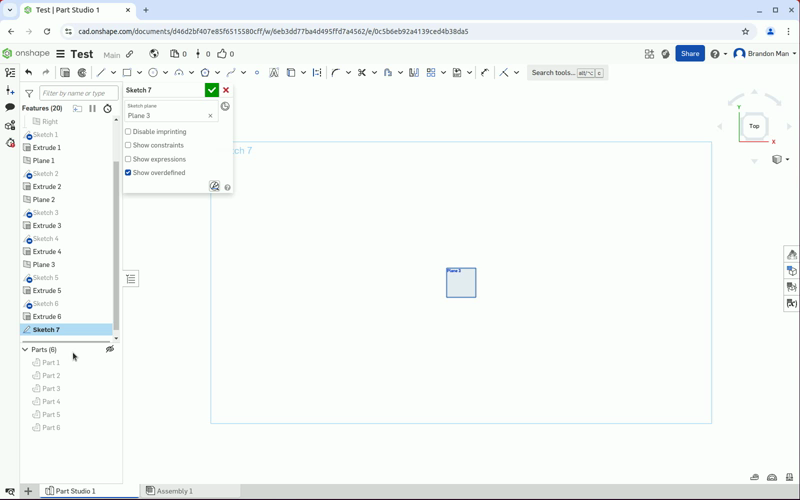
mouse_move(484, 246)
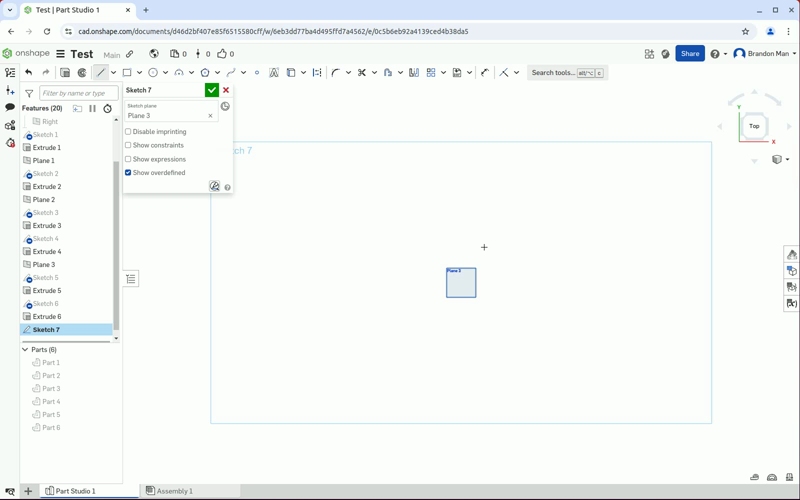
click(484, 246)
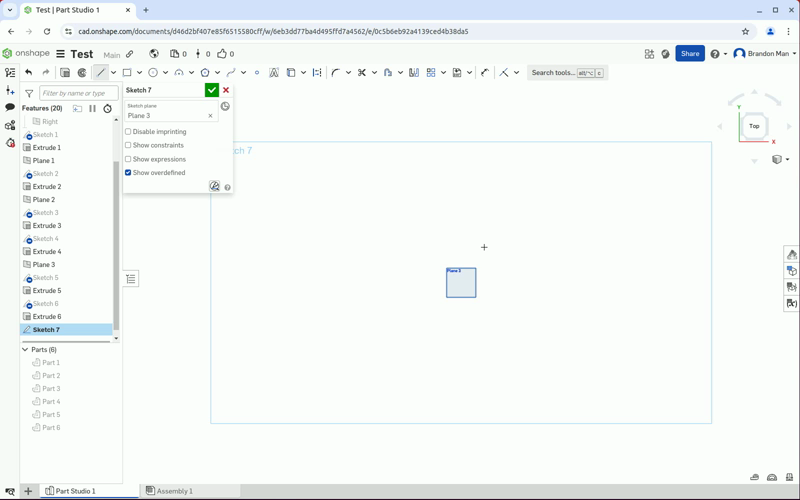
key_up(shift)
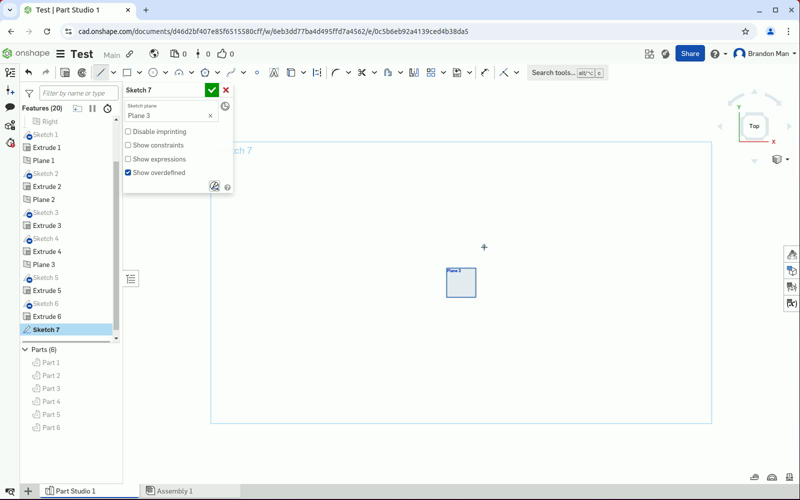
key_down(shift)
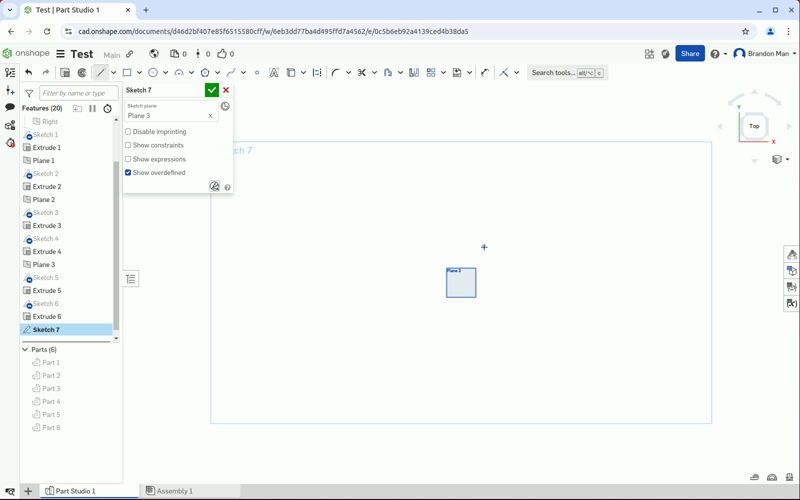
mouse_move(514, 246)
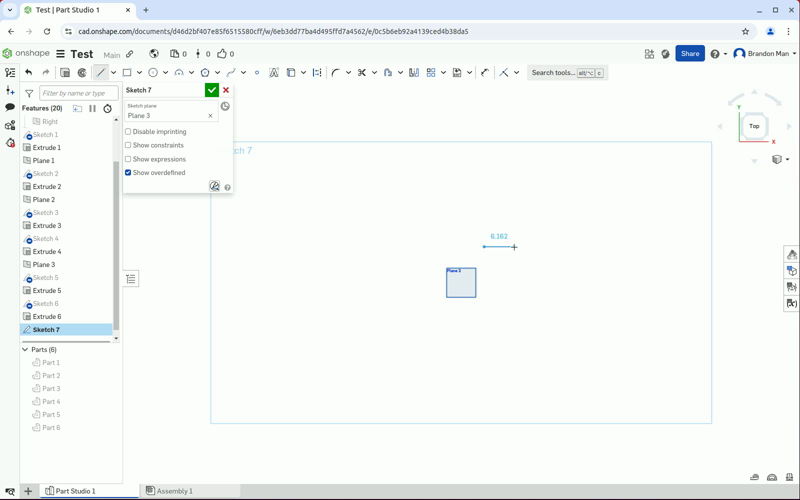
mouse_move(510, 246)
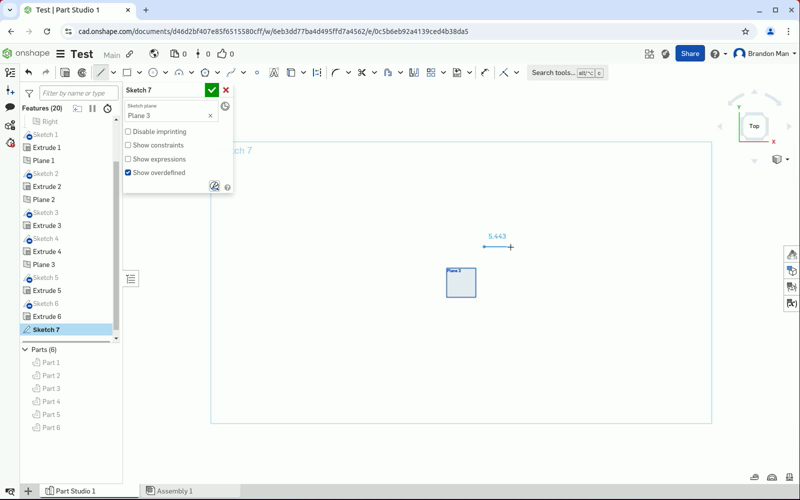
click(510, 246)
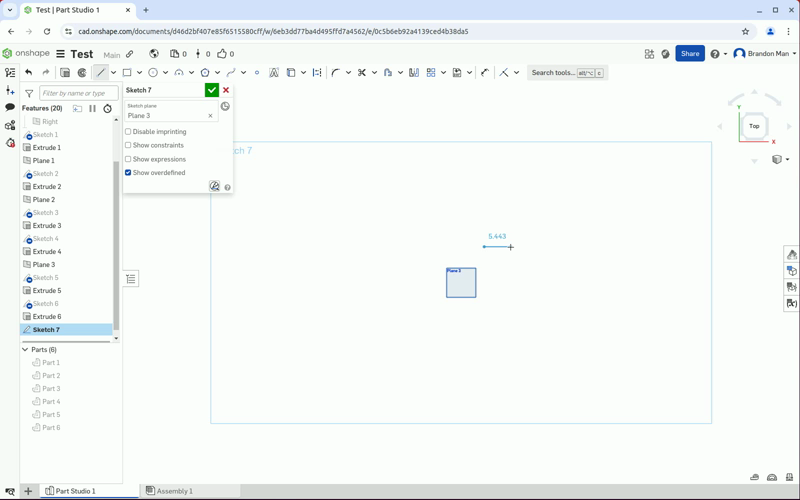
key_up(shift)
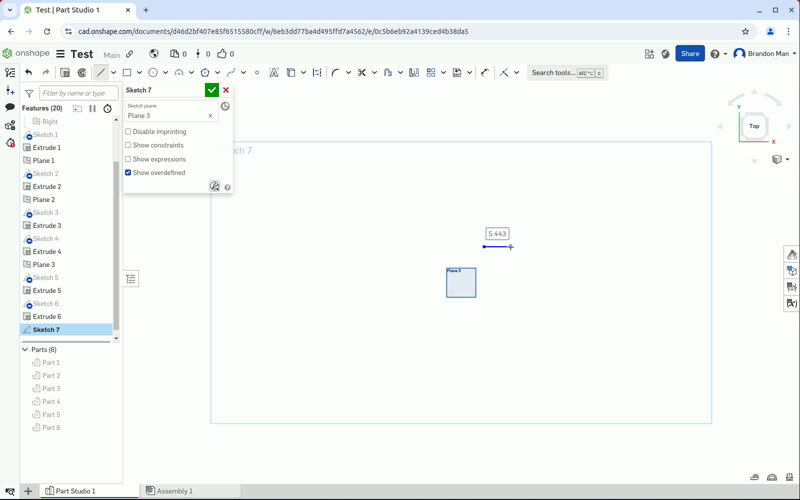
key_down(shift)
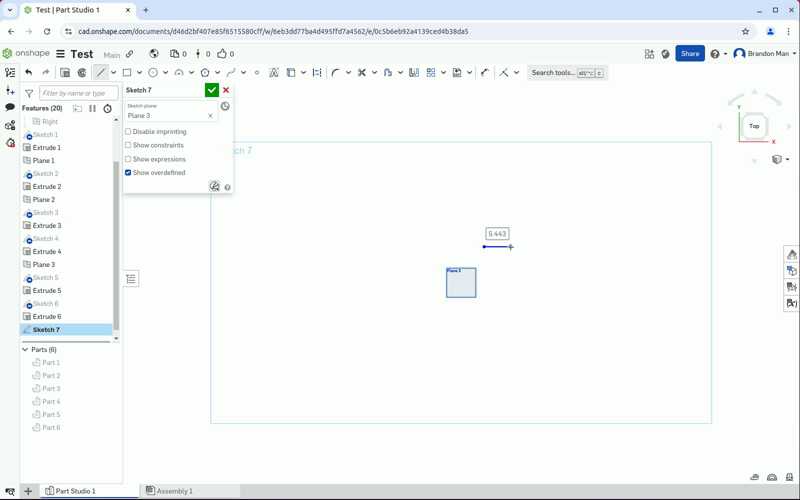
mouse_move(540, 246)
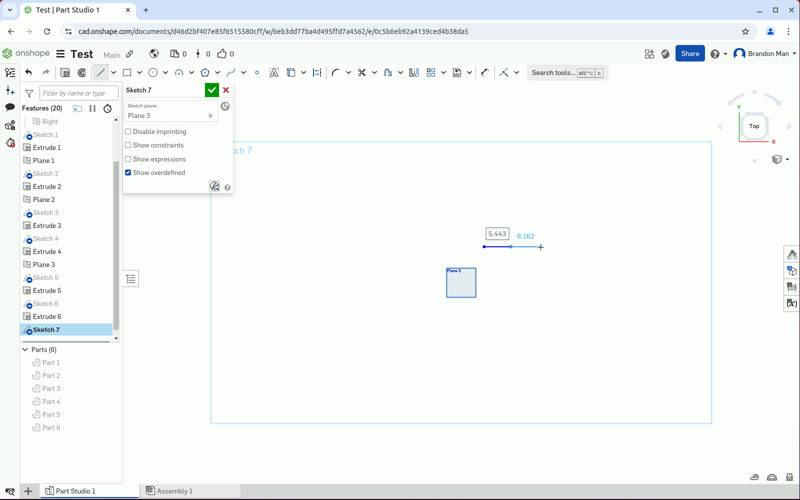
mouse_move(510, 219)
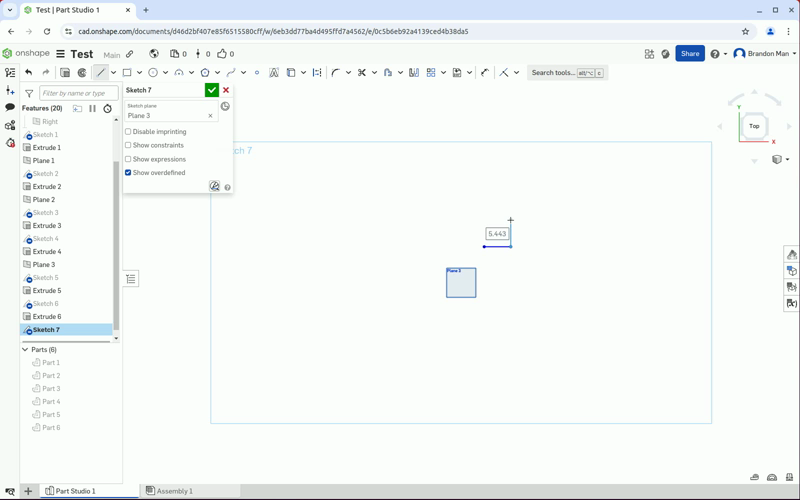
click(510, 219)
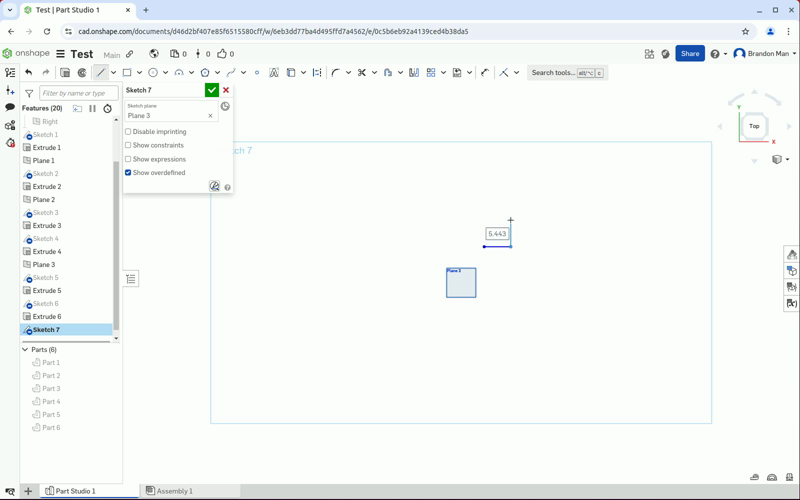
key_up(shift)
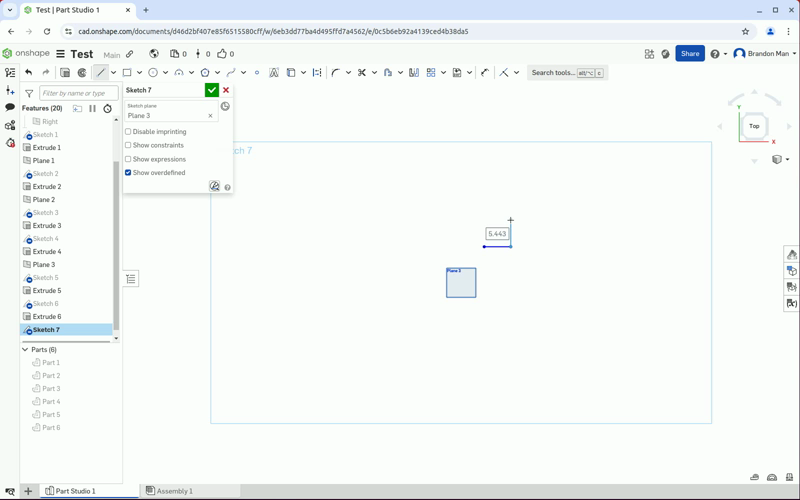
key_down(shift)
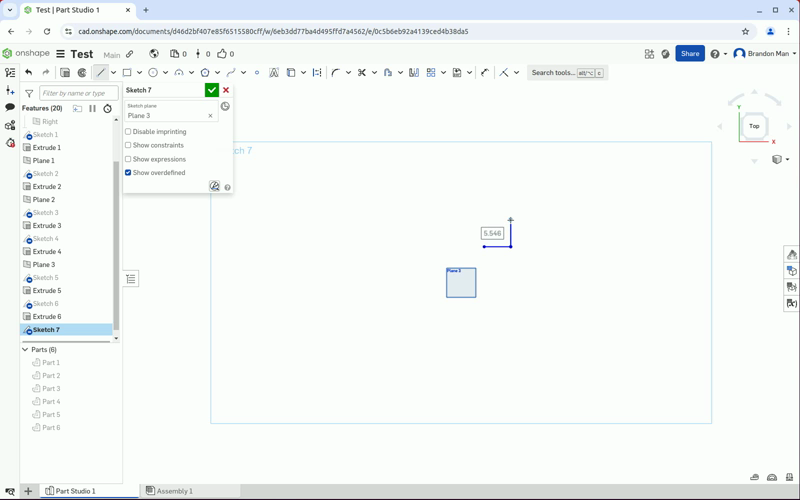
mouse_move(540, 219)
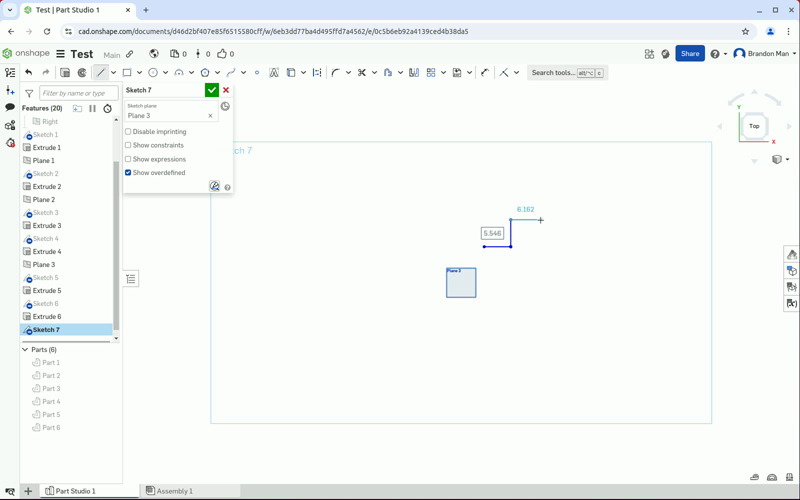
mouse_move(484, 219)
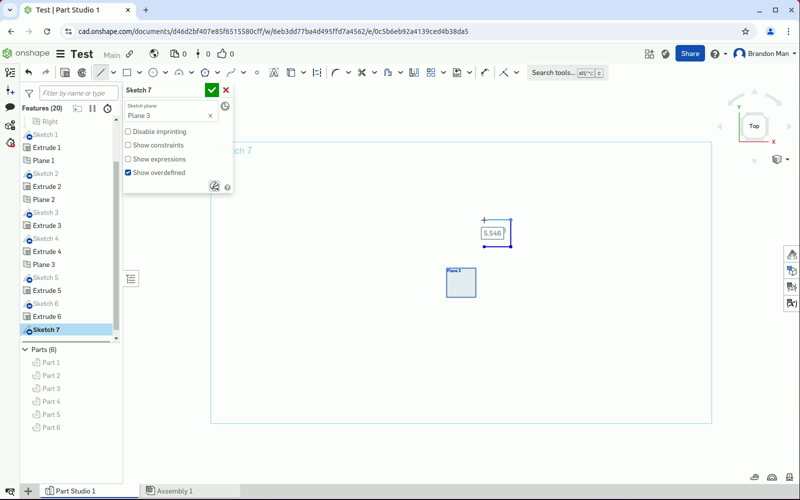
click(484, 219)
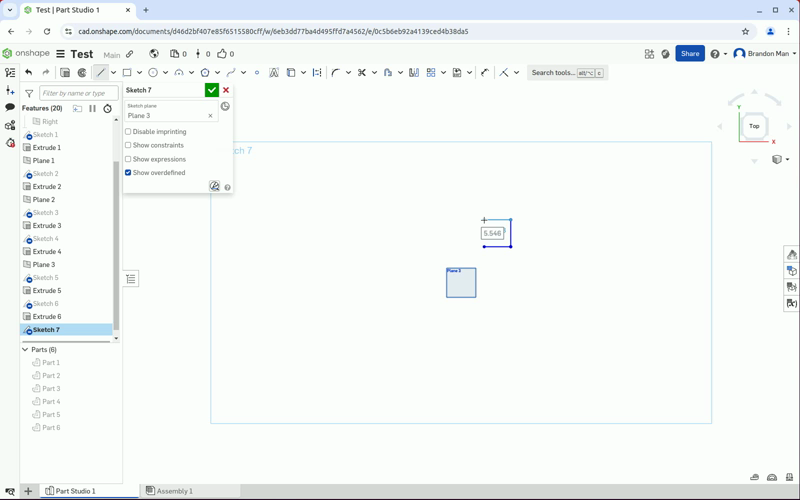
key_up(shift)
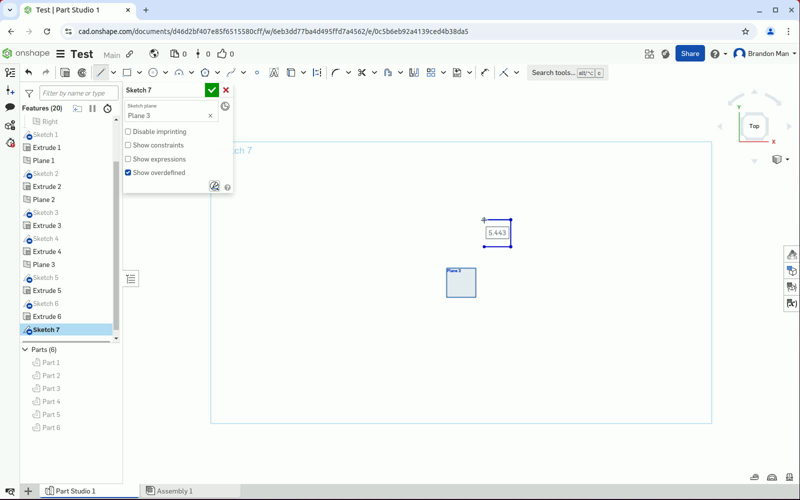
mouse_move(514, 219)
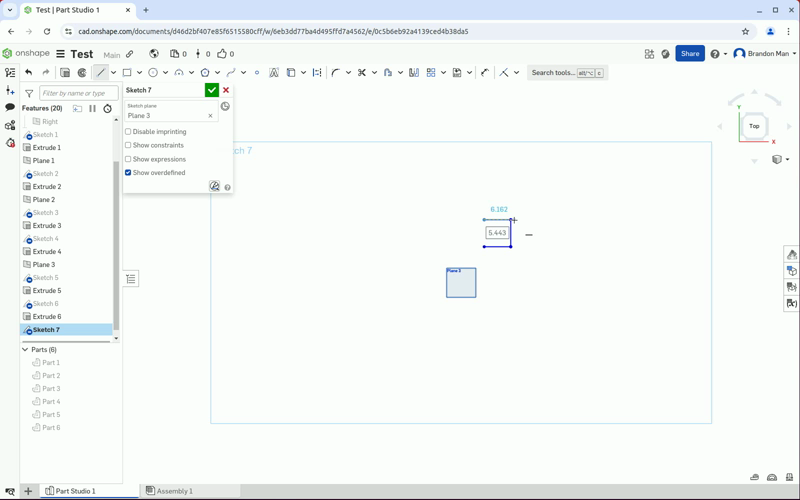
key_down(shift)
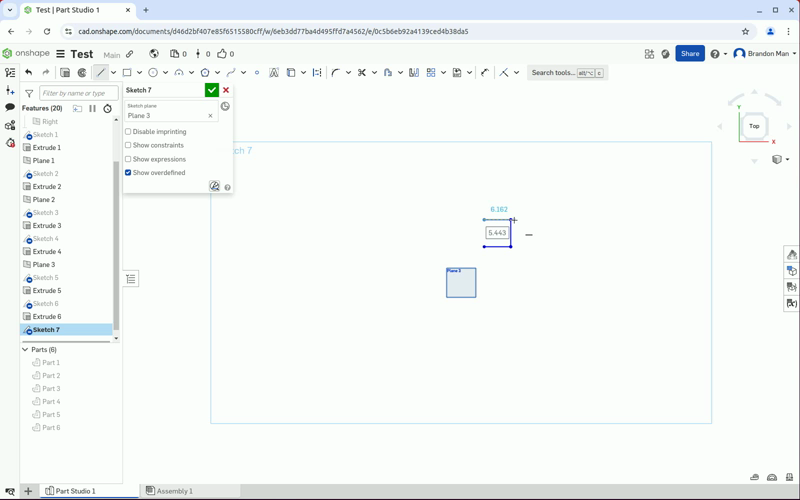
mouse_move(484, 246)
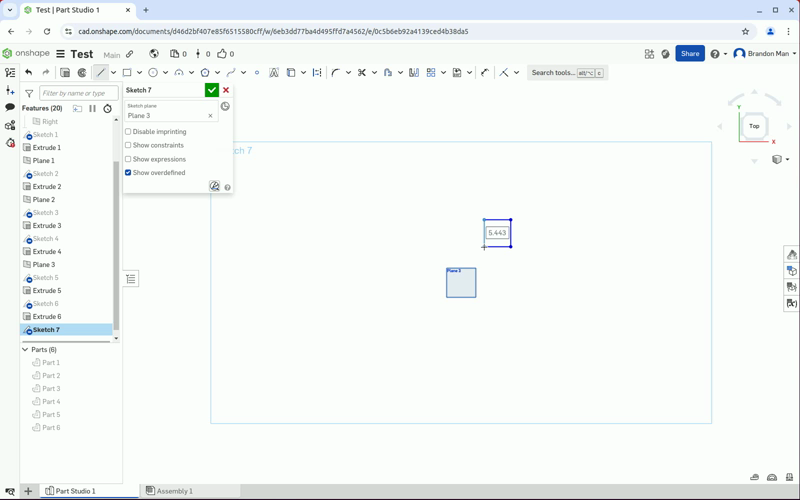
key_up(shift)
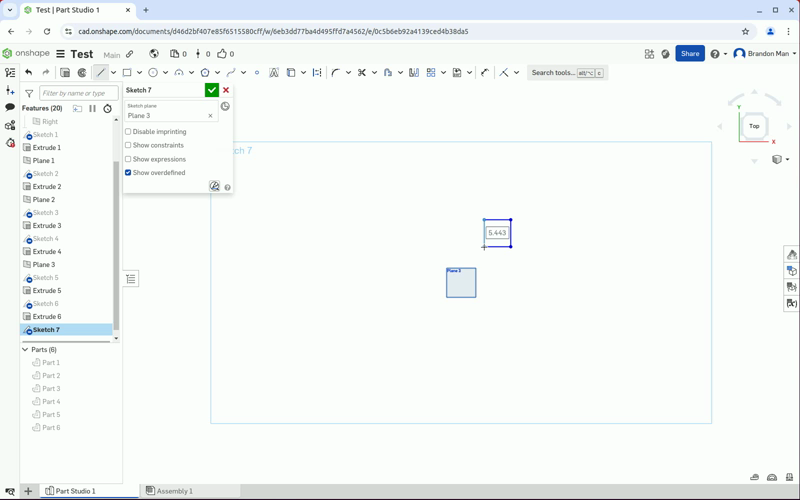
click(484, 246)
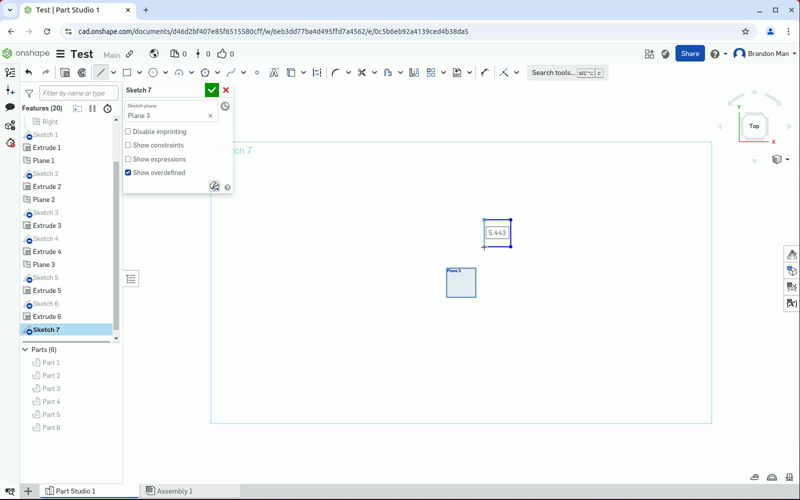
key(esc)
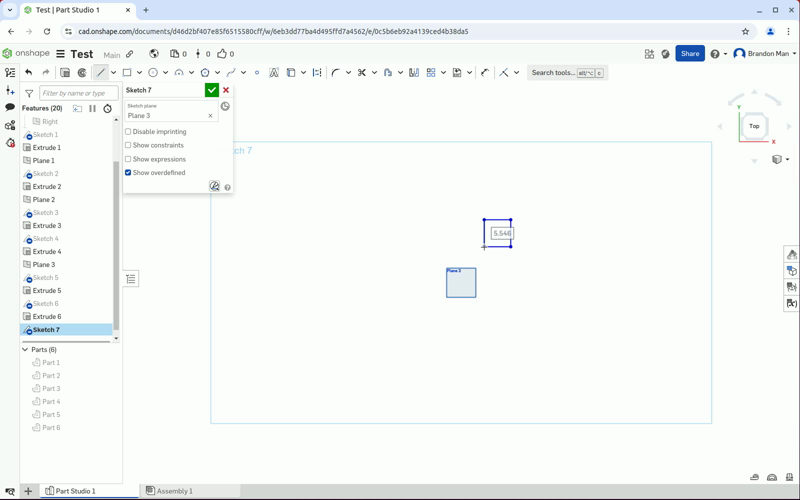
mouse_move(492, 245)
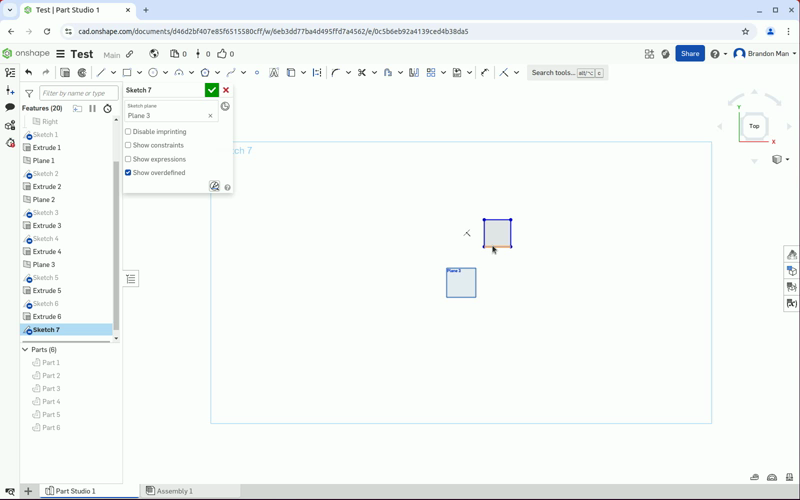
scroll(6)
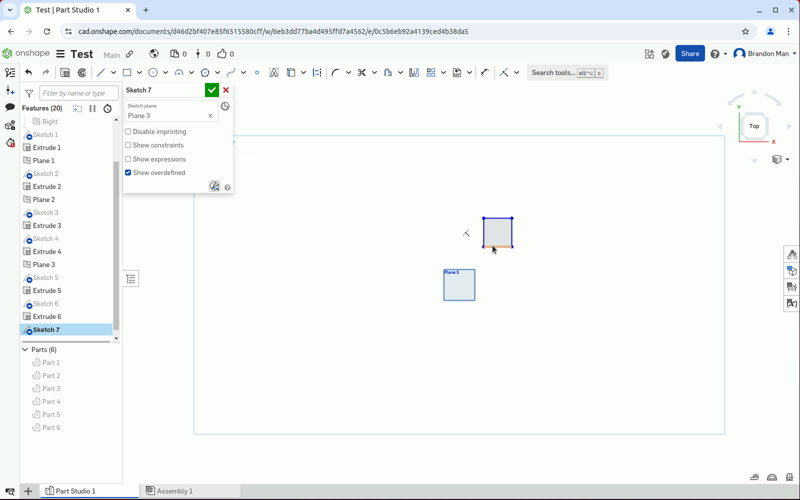
scroll(6)
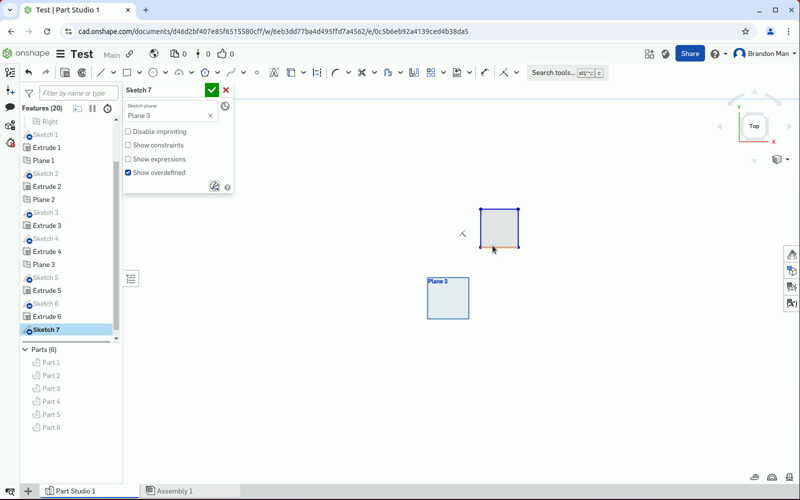
scroll(6)
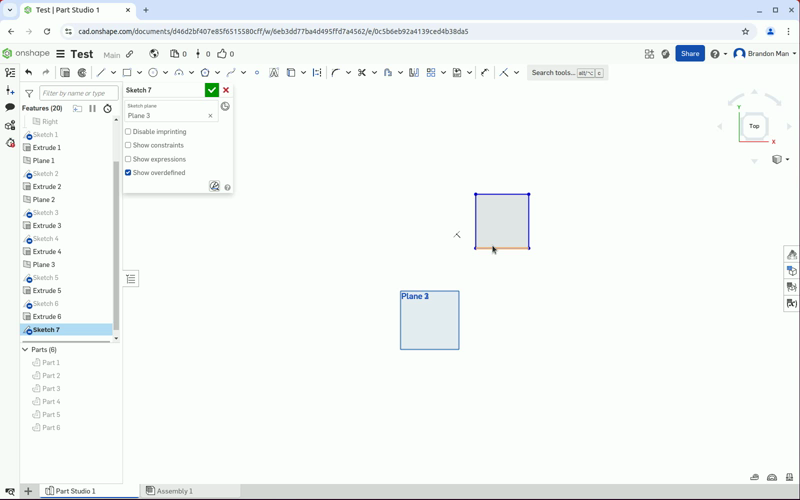
scroll(6)
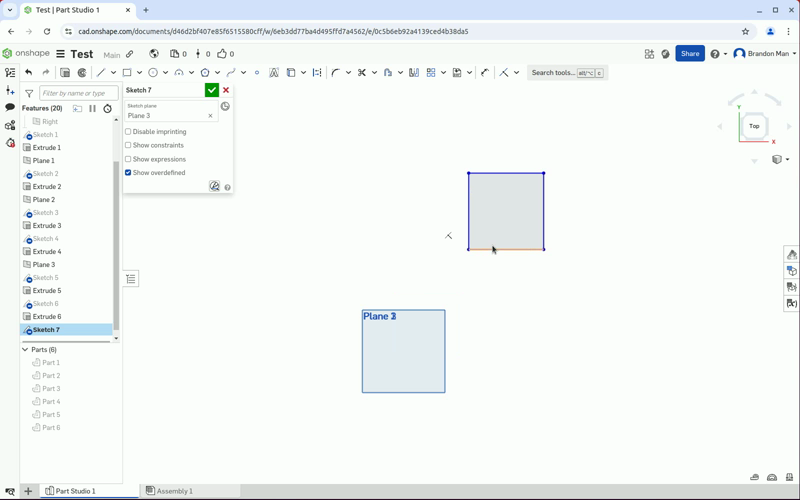
scroll(6)
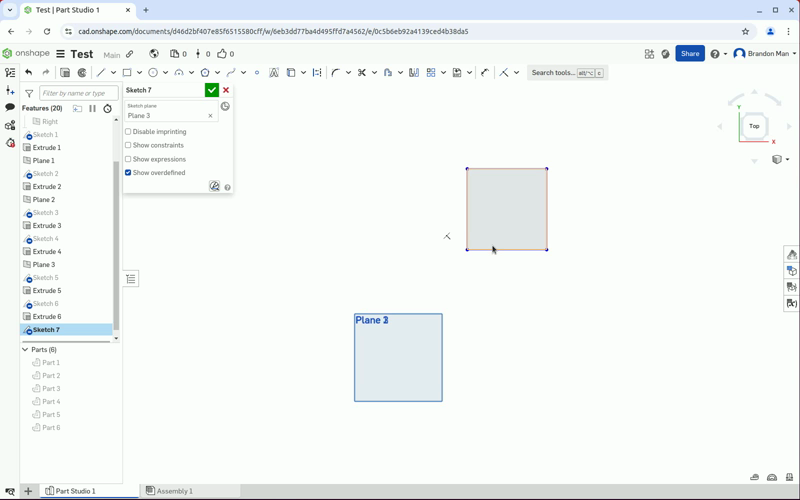
scroll(6)
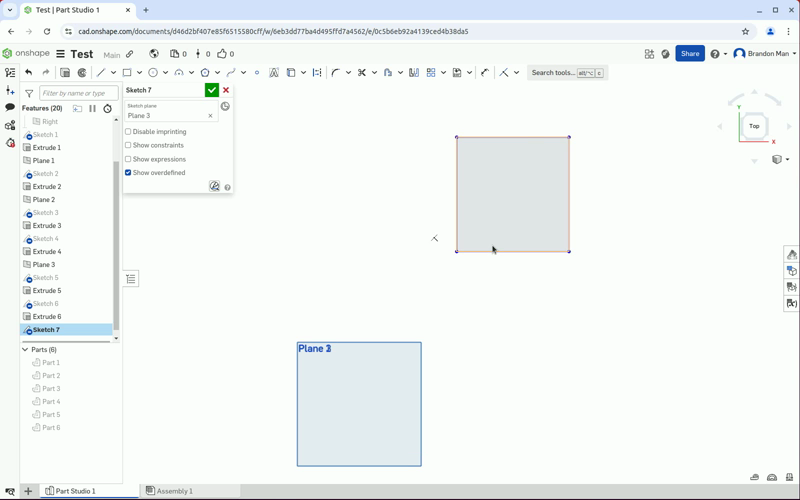
scroll(6)
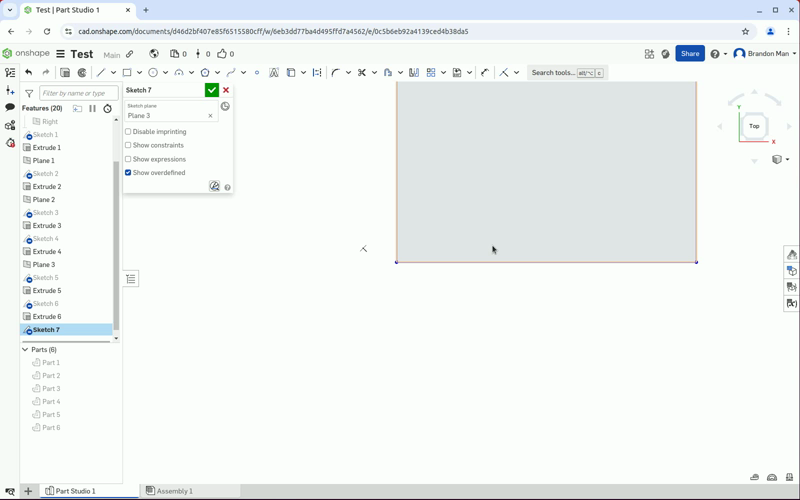
click(492, 245)
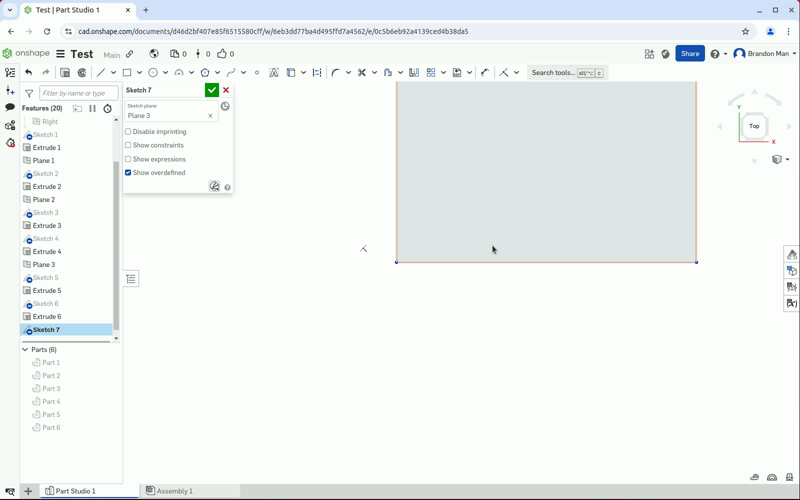
scroll(-6)
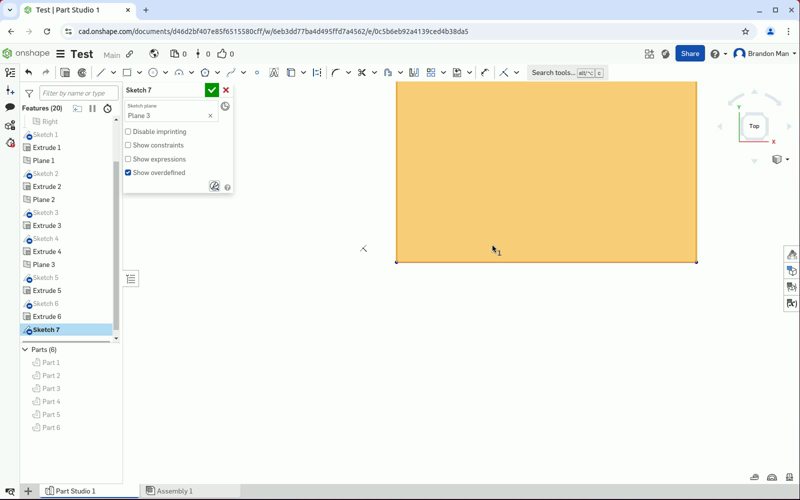
scroll(-6)
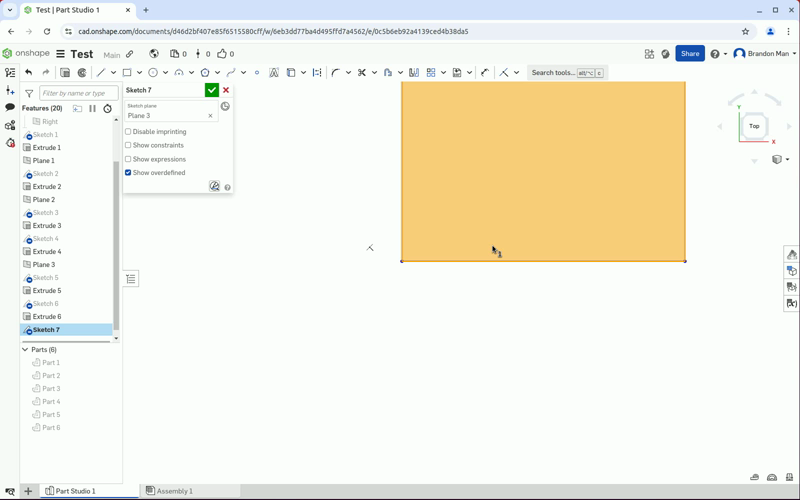
scroll(-6)
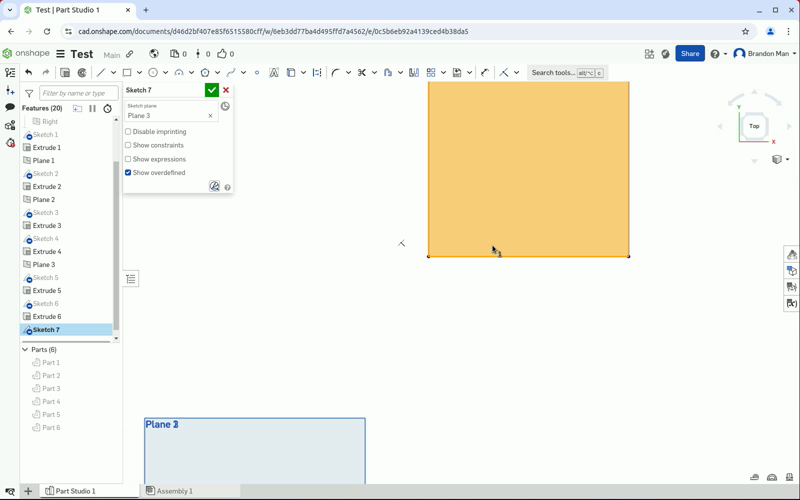
scroll(-6)
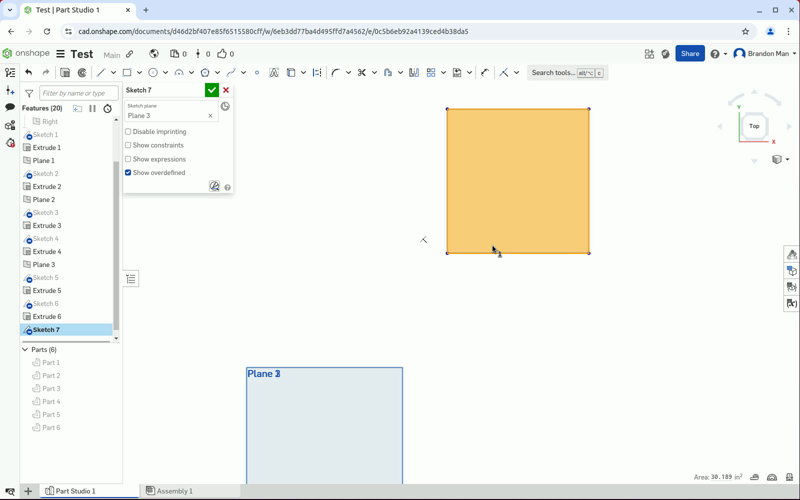
scroll(-6)
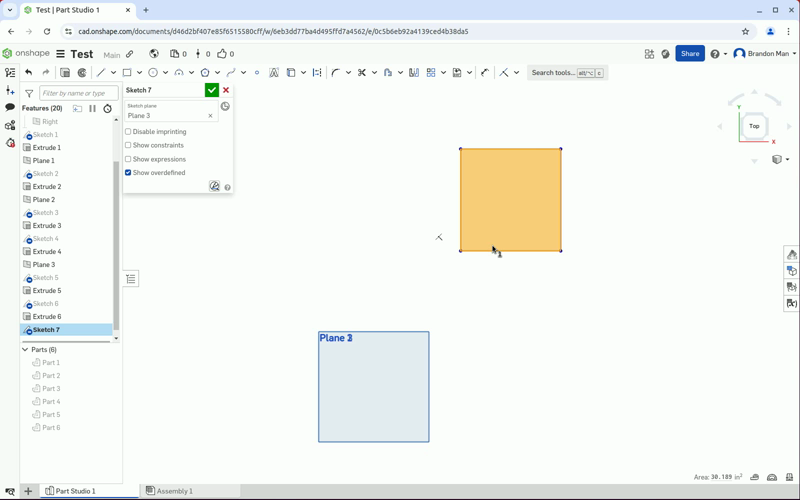
scroll(-6)
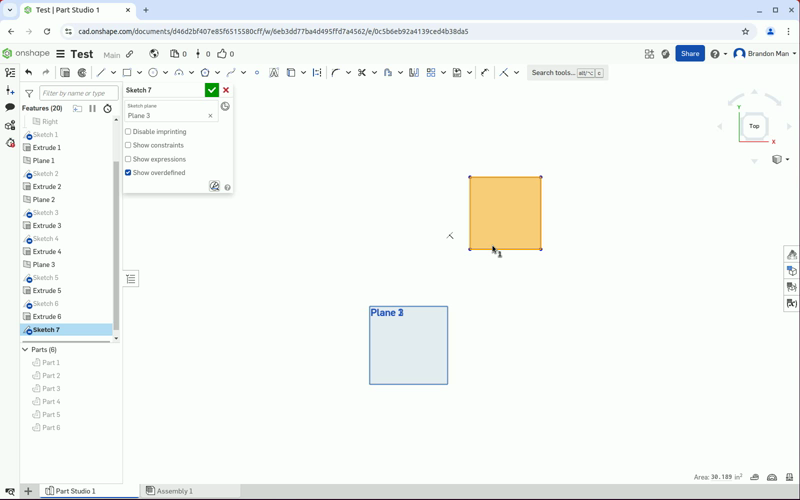
scroll(-6)
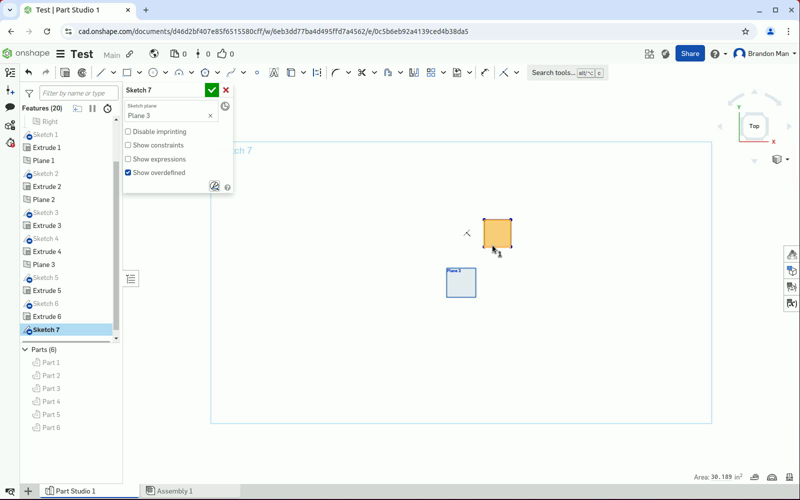
mouse_move(73, 352)
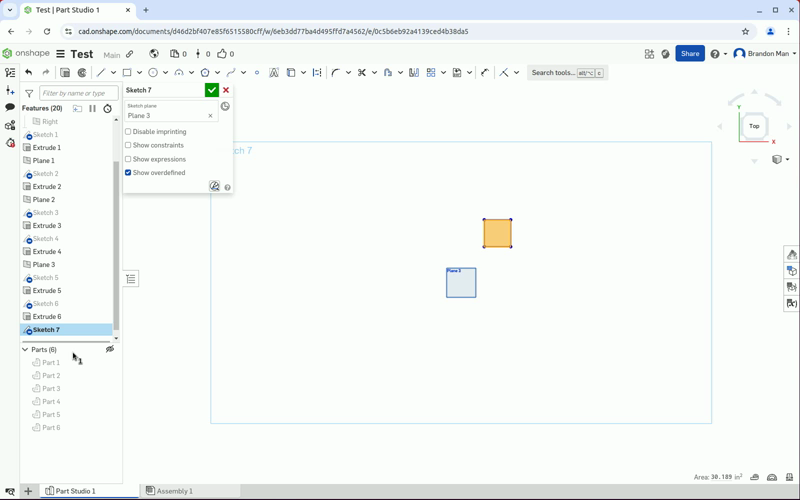
key(shift+y)
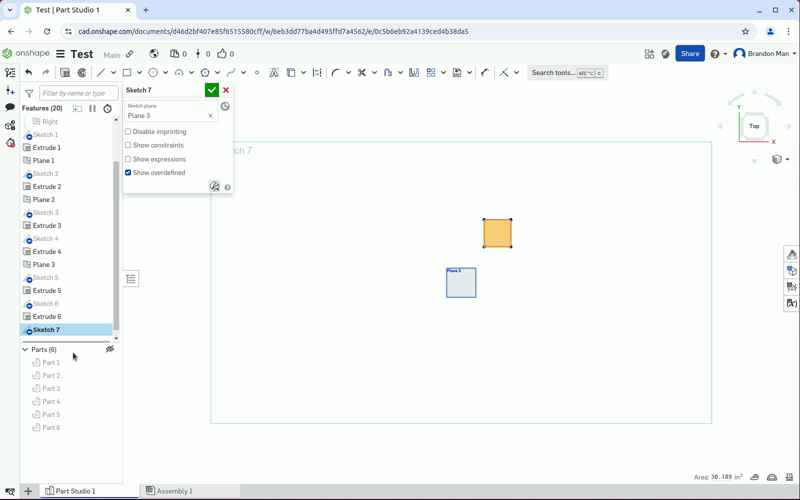
key(shift+e)
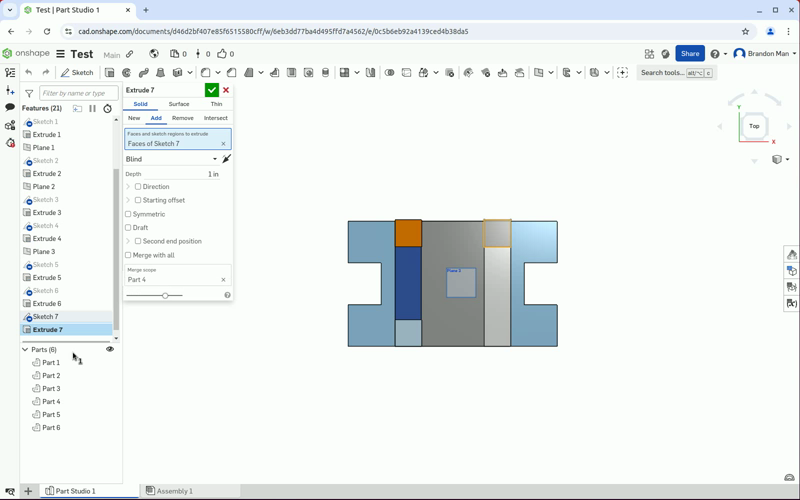
mouse_move(143, 106)
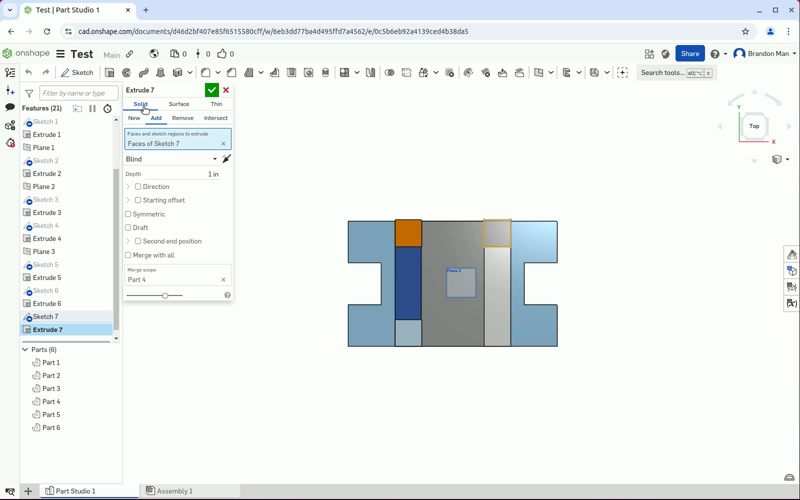
click(143, 106)
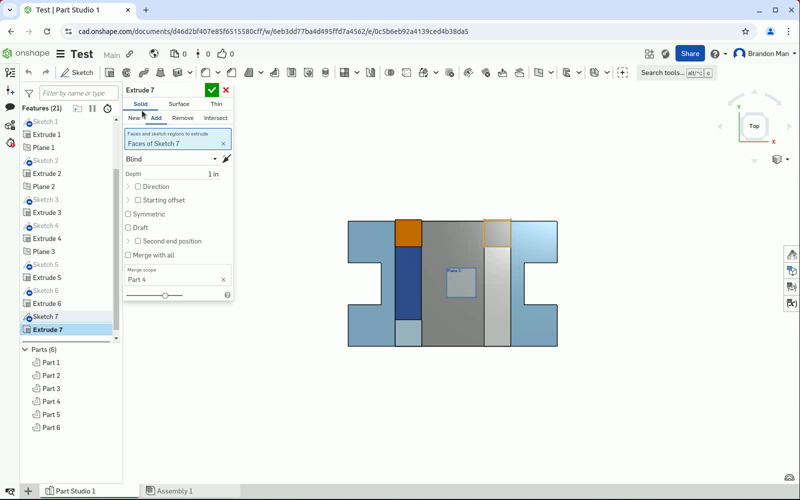
mouse_move(137, 120)
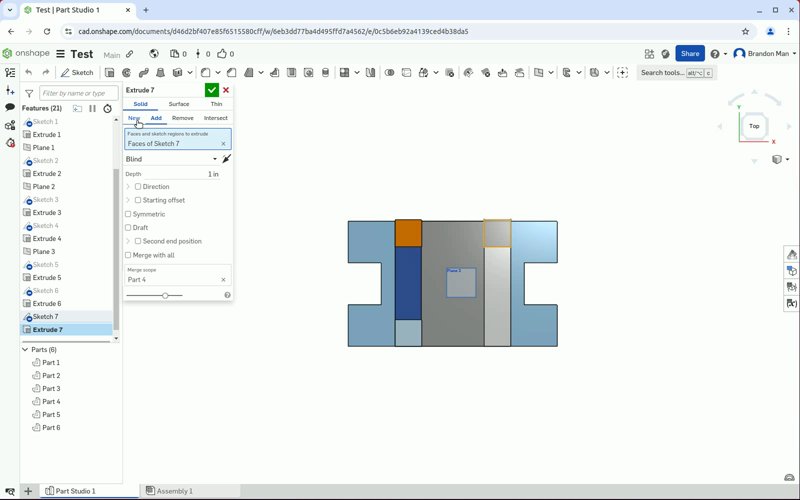
click(137, 120)
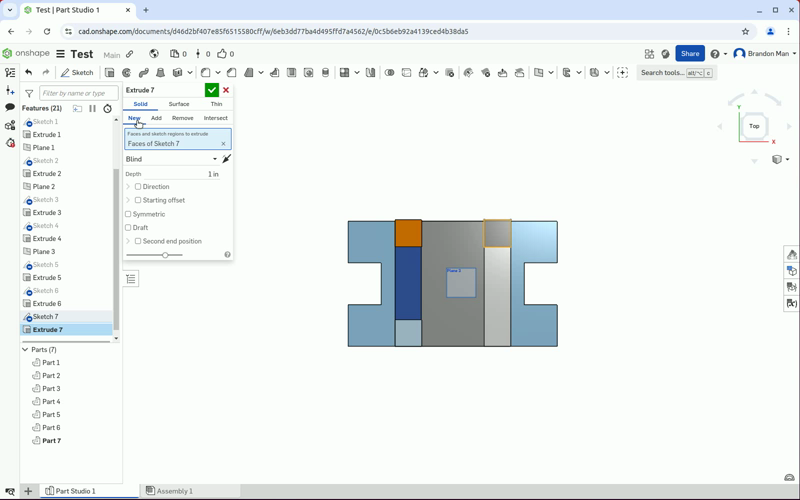
key(tab, 4)
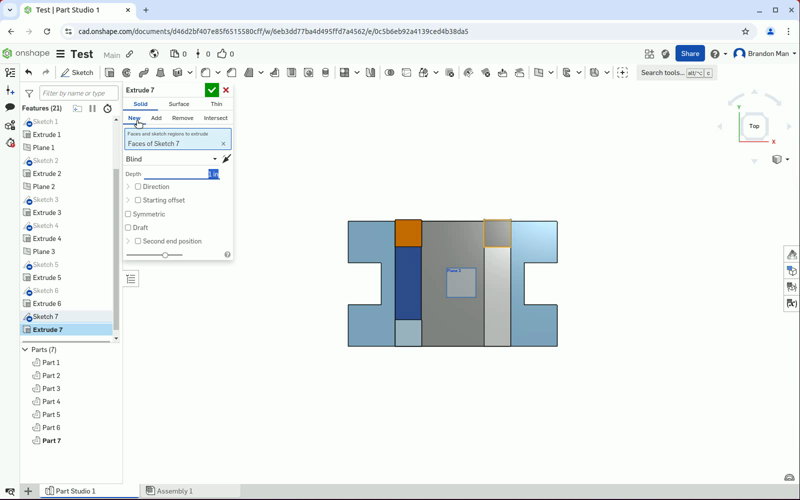
text(3.129)
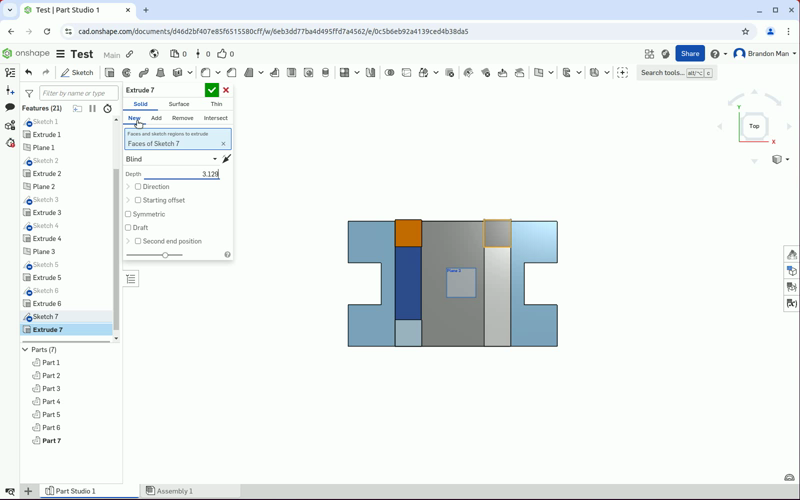
key(enter)
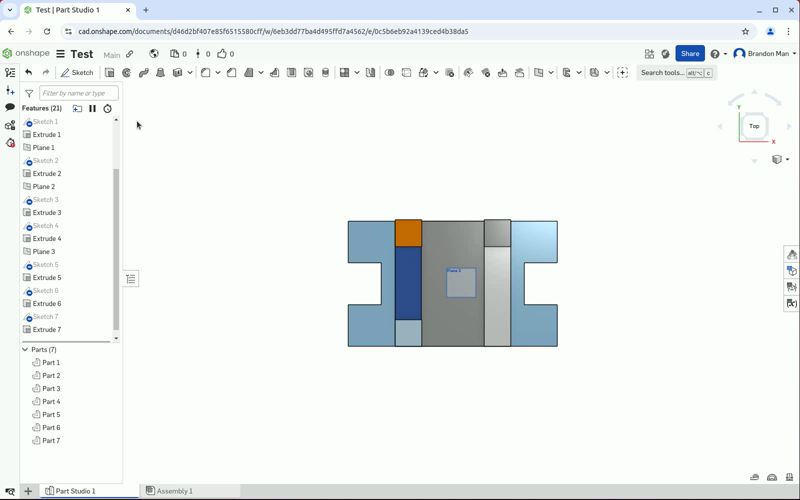
key(shift+h)
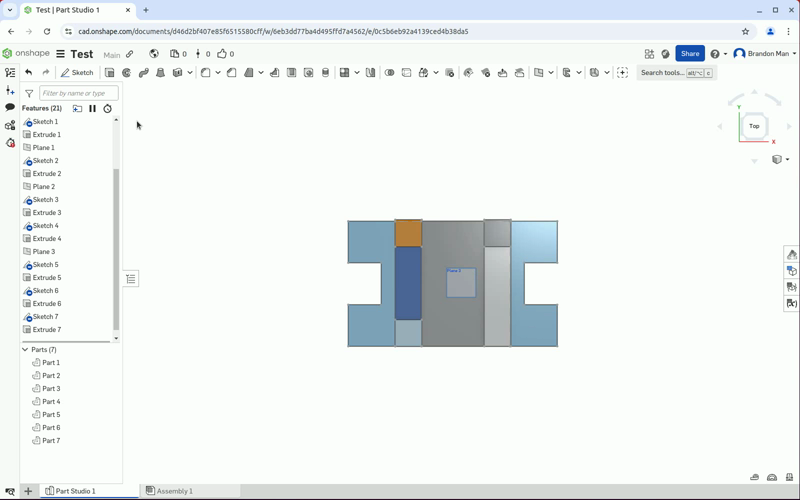
key(shift+h)
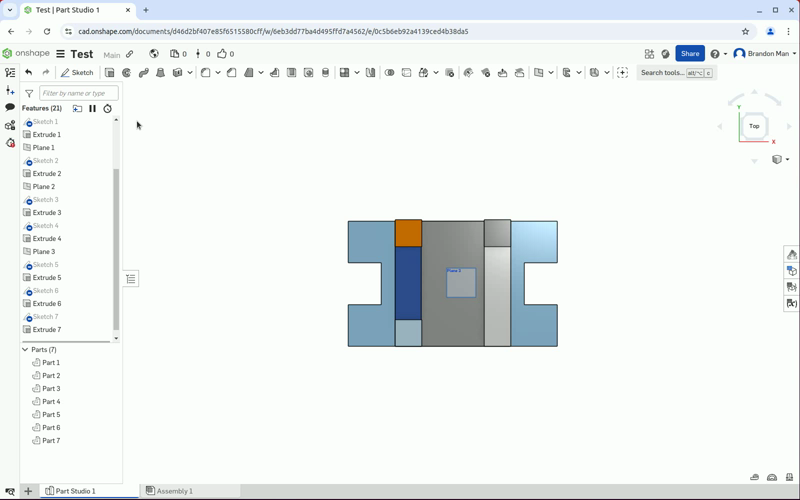
mouse_move(69, 124)
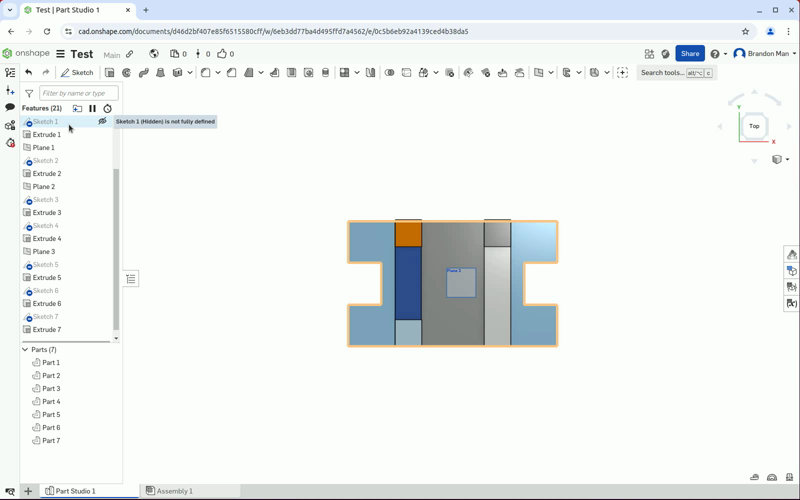
click(69, 124)
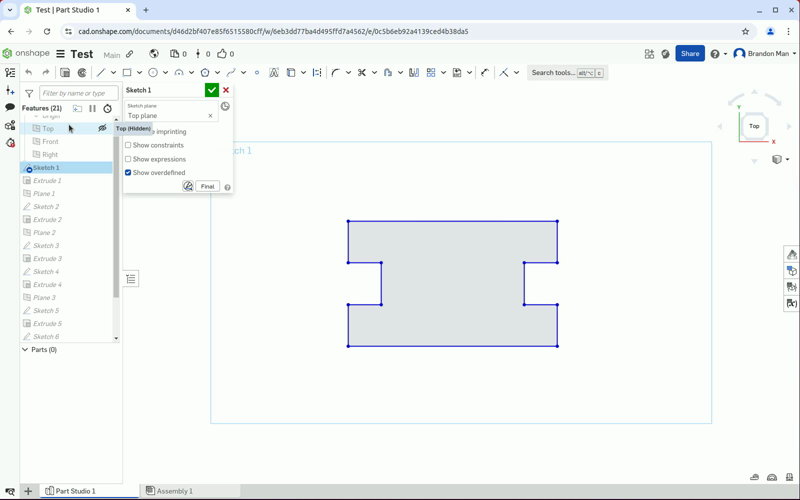
mouse_move(229, 92)
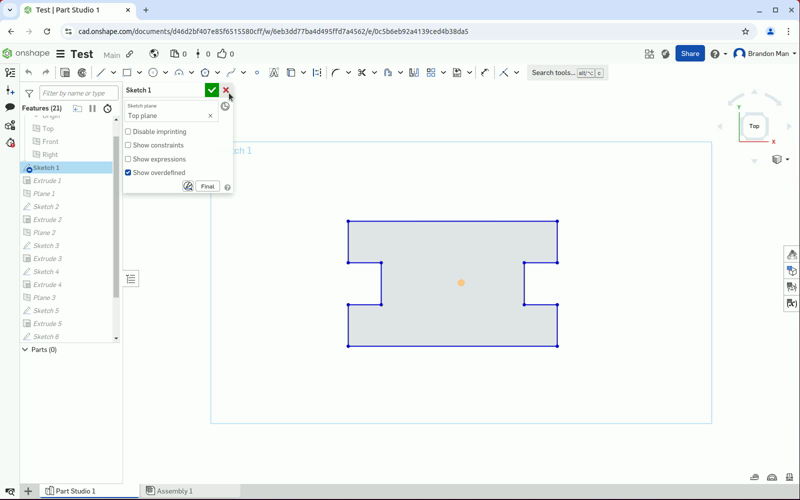
click(229, 92)
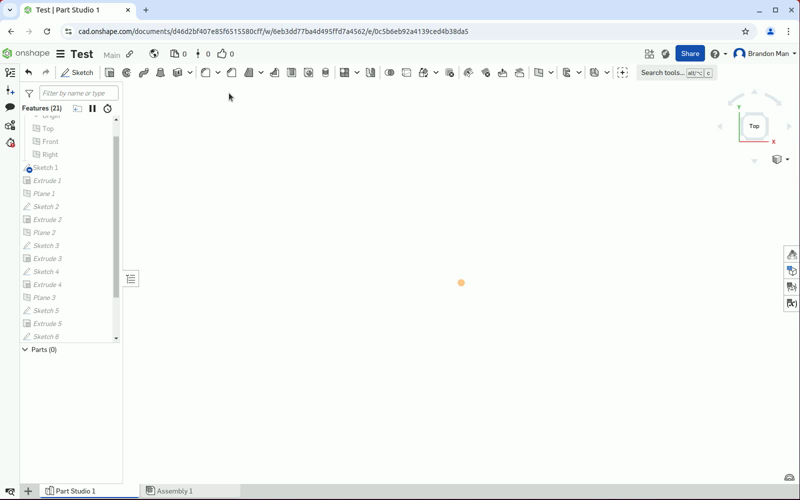
key(shift+s)
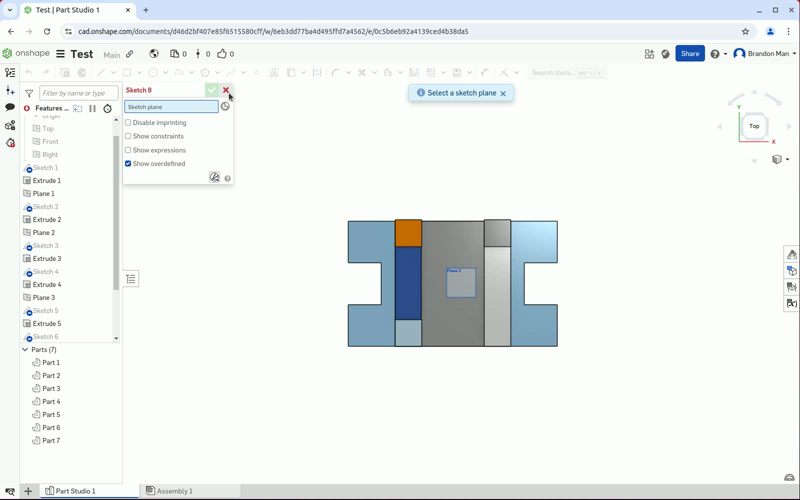
mouse_move(69, 241)
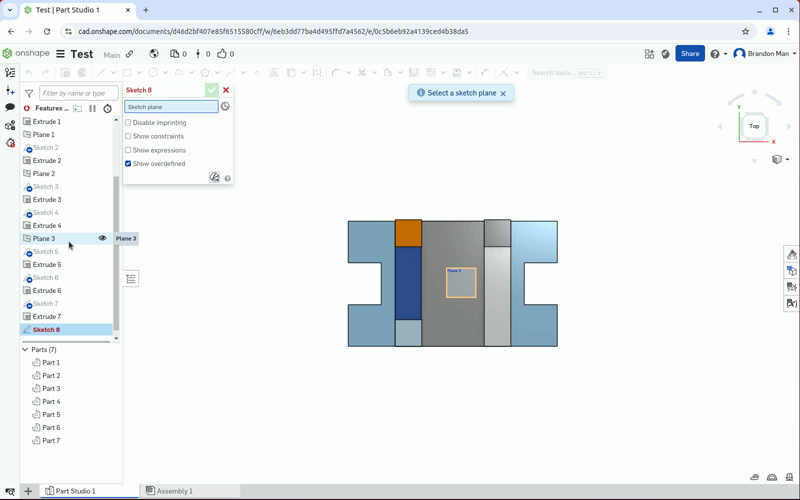
click(69, 241)
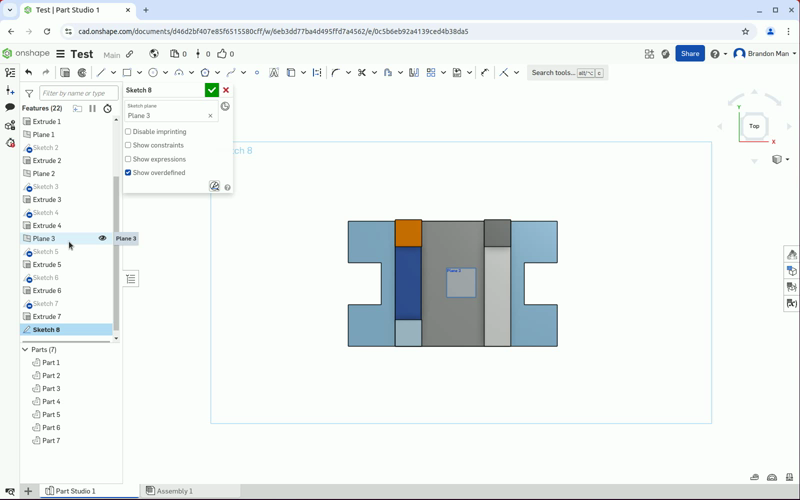
mouse_move(73, 352)
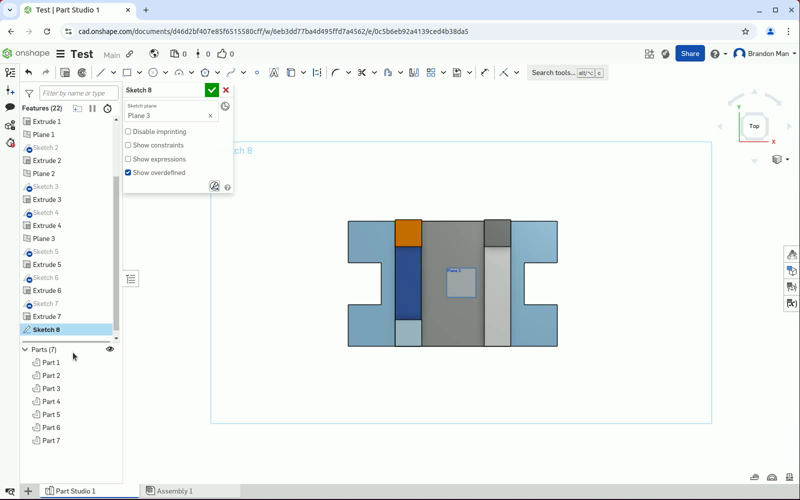
key(y)
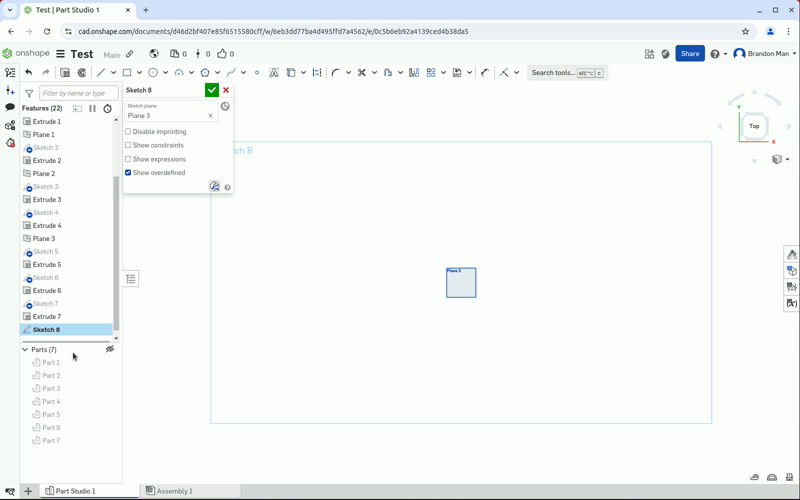
key(l)
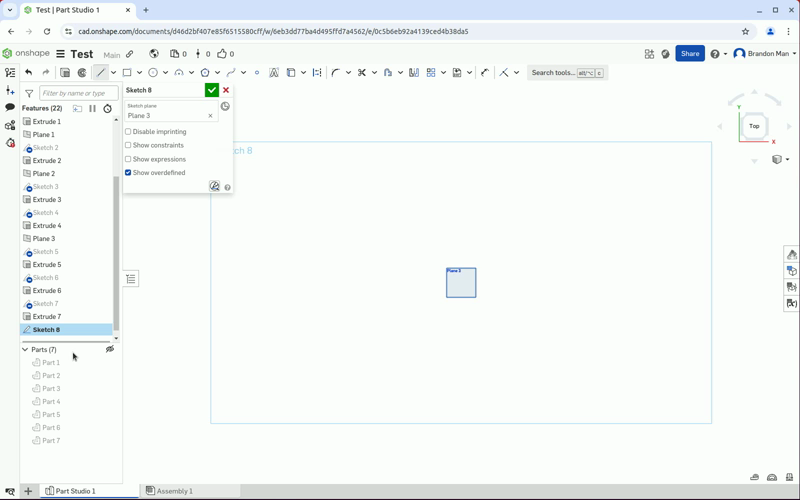
key_down(shift)
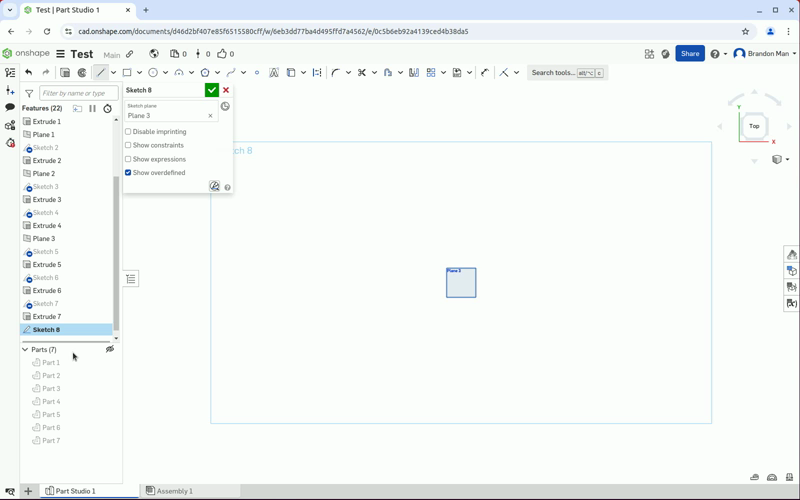
mouse_move(484, 346)
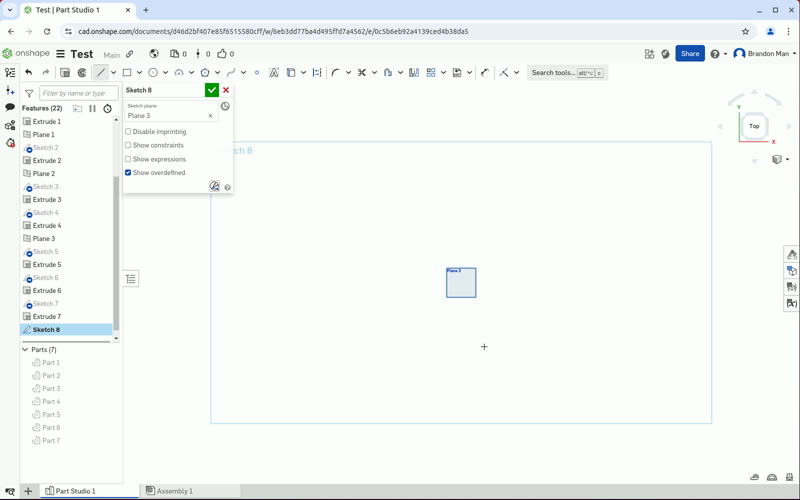
click(484, 346)
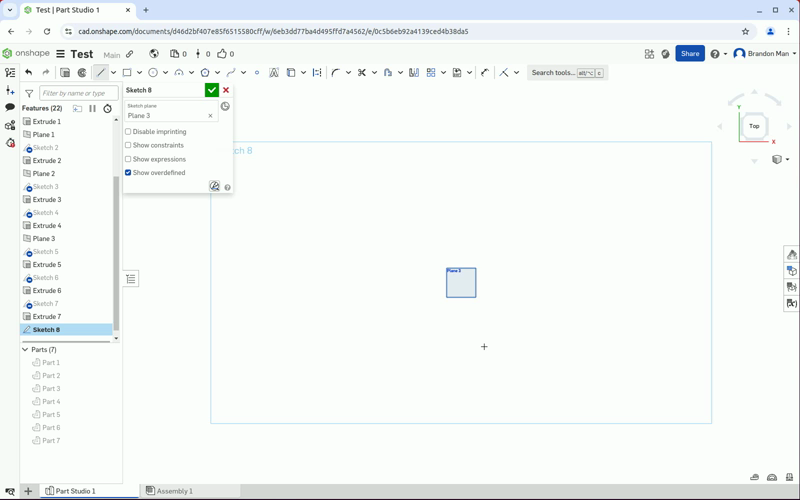
key_up(shift)
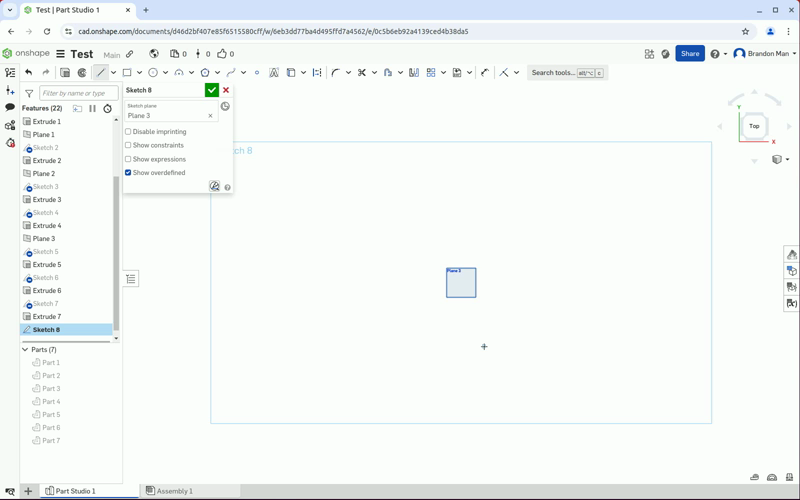
key_down(shift)
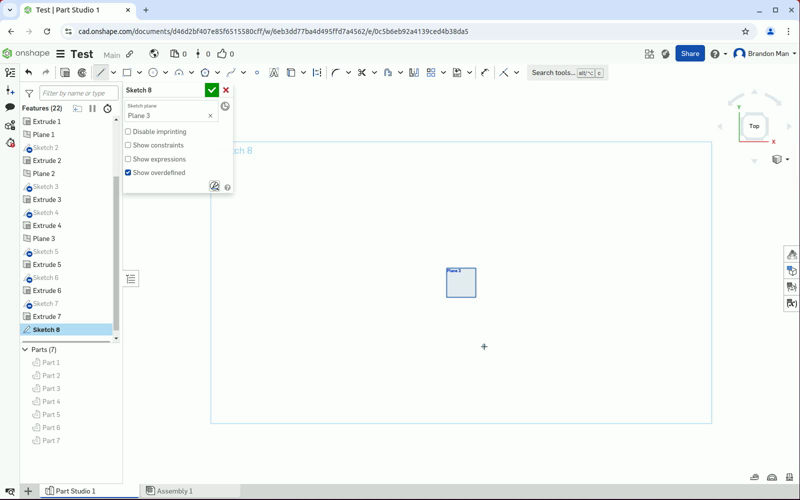
mouse_move(514, 346)
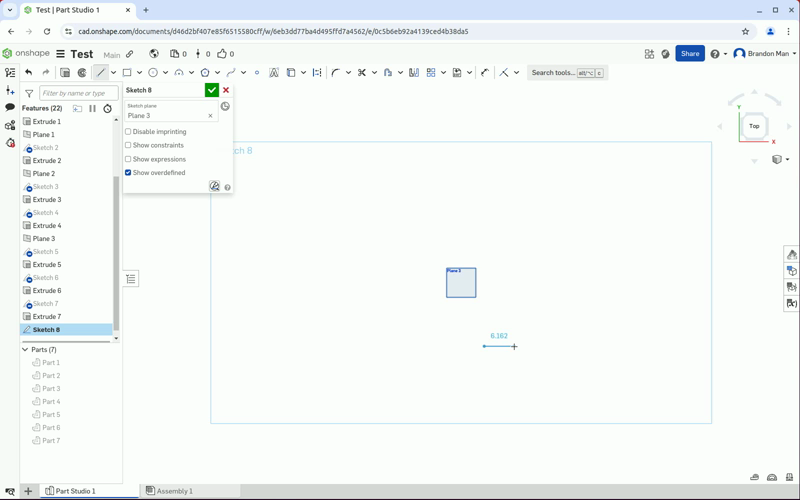
mouse_move(510, 346)
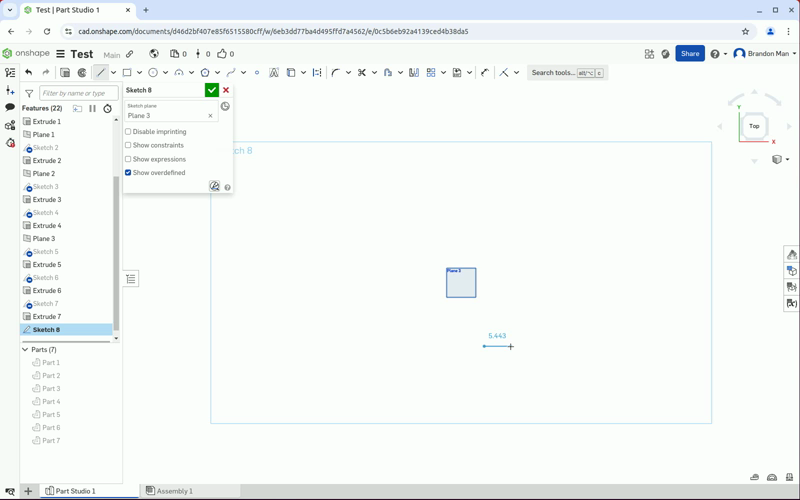
click(510, 346)
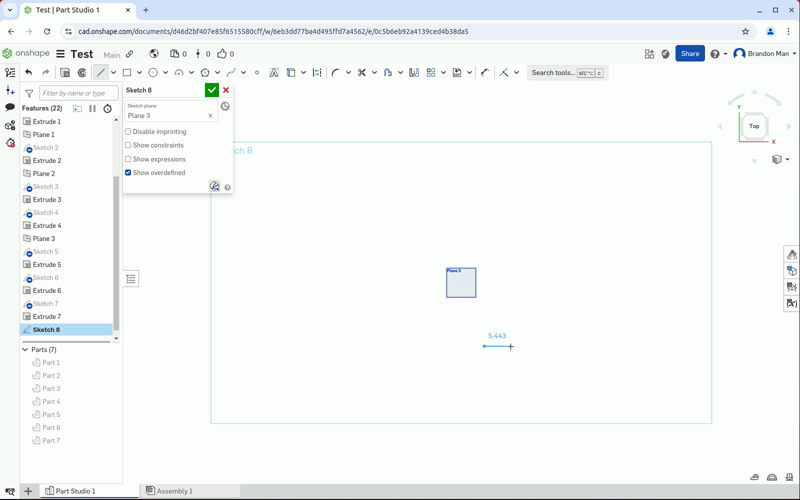
key_up(shift)
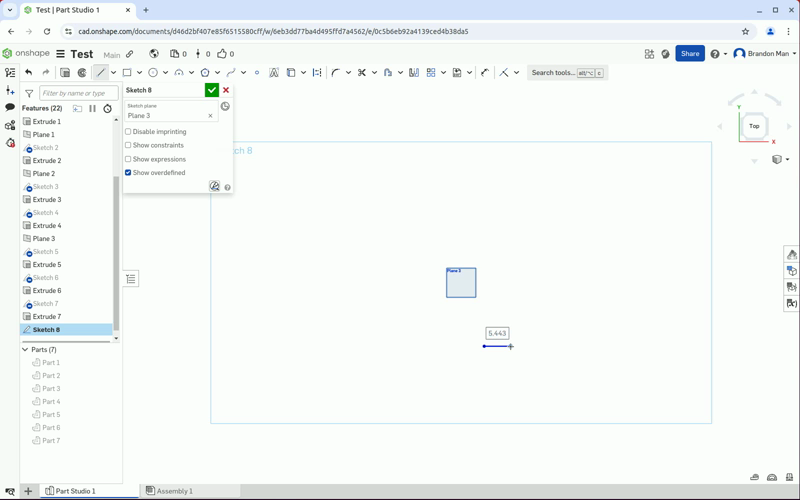
key_down(shift)
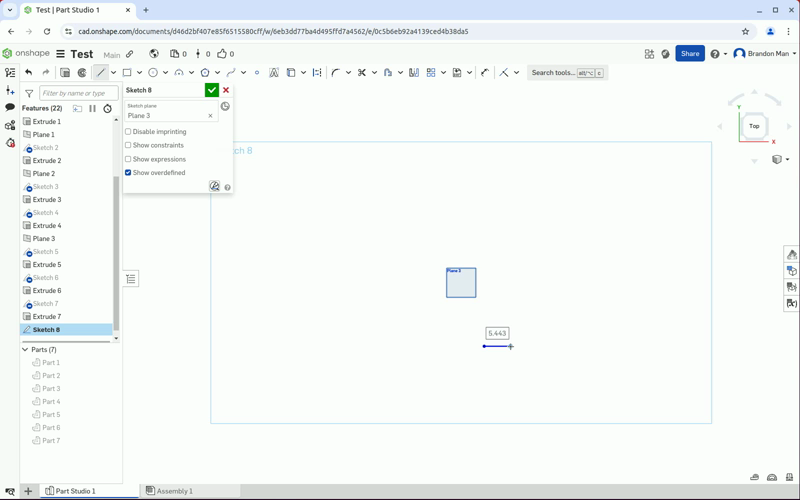
mouse_move(540, 346)
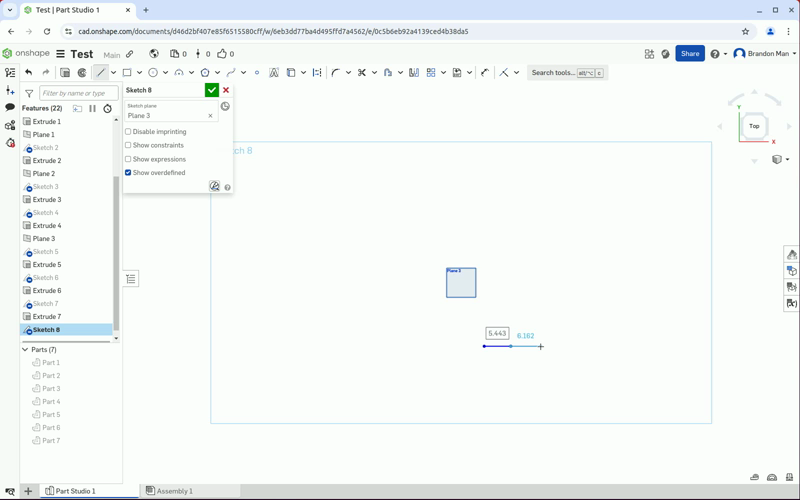
mouse_move(510, 319)
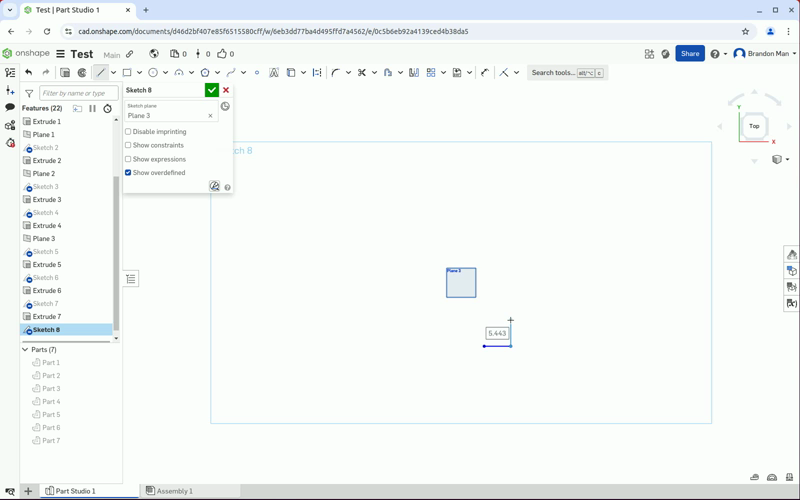
click(510, 319)
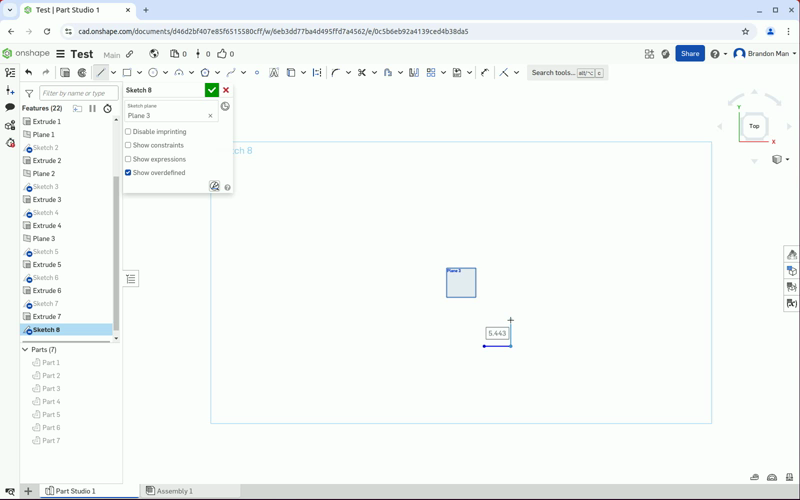
key_up(shift)
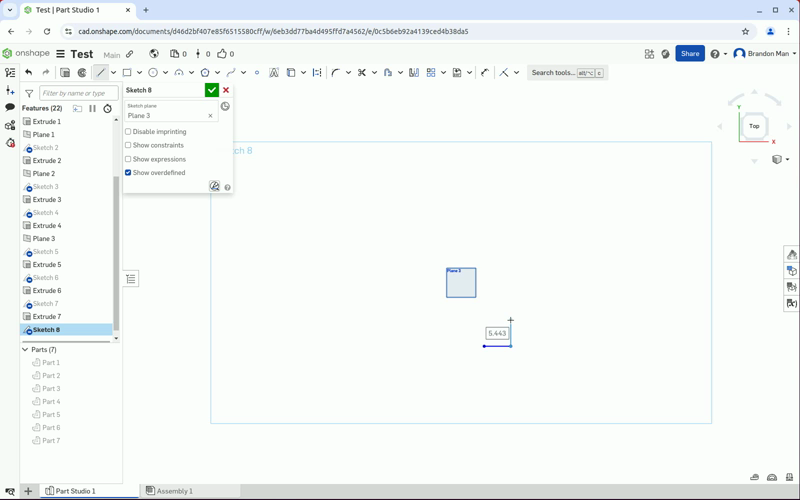
key_down(shift)
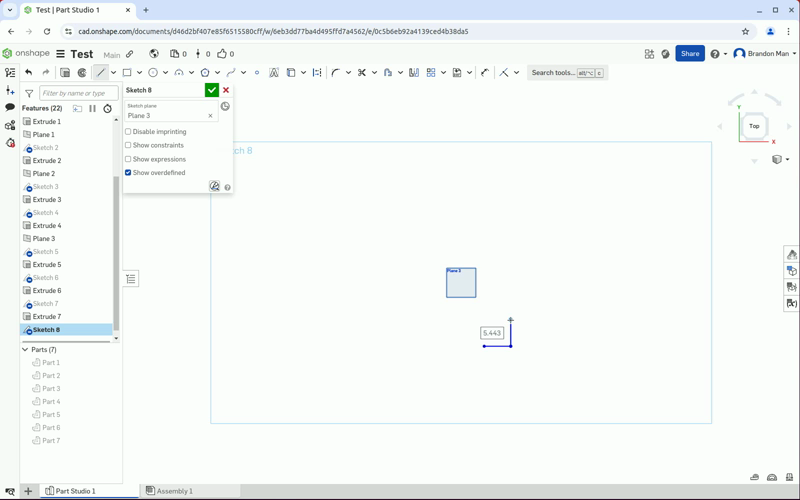
mouse_move(540, 319)
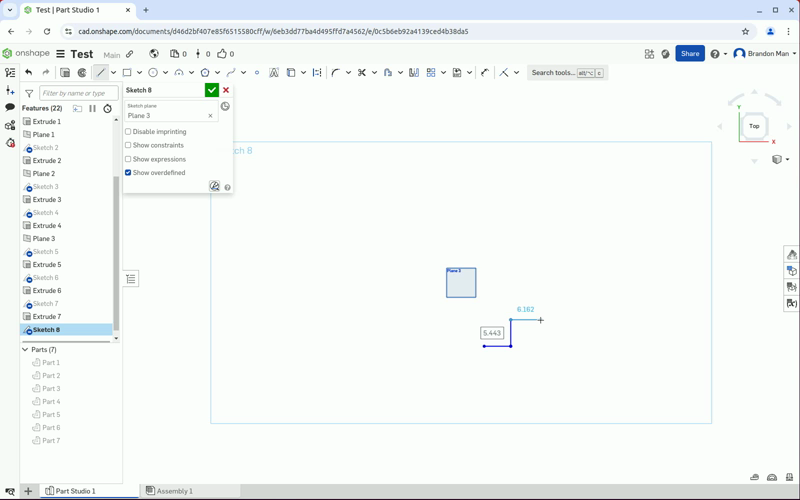
mouse_move(484, 319)
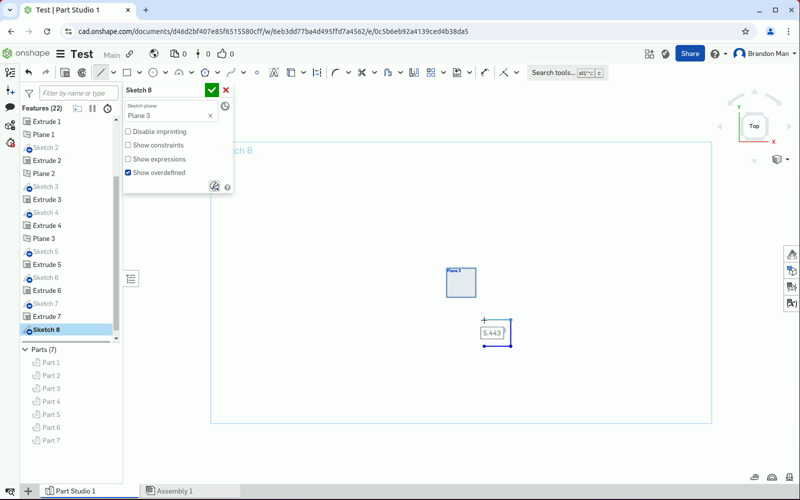
click(484, 319)
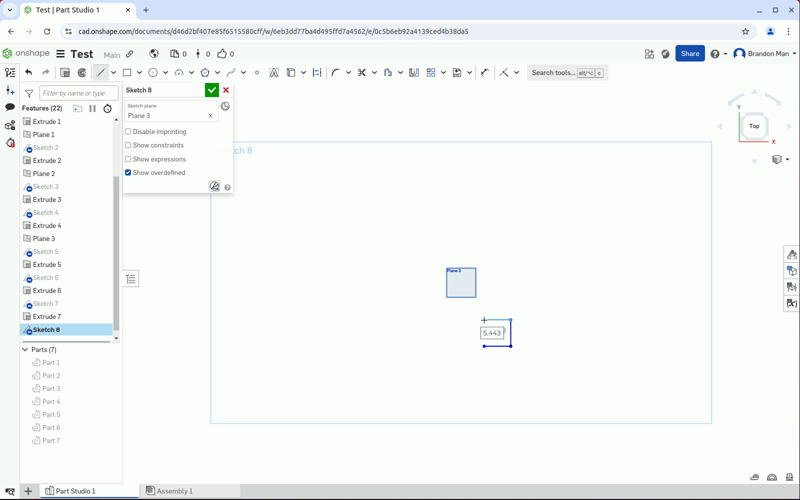
key_up(shift)
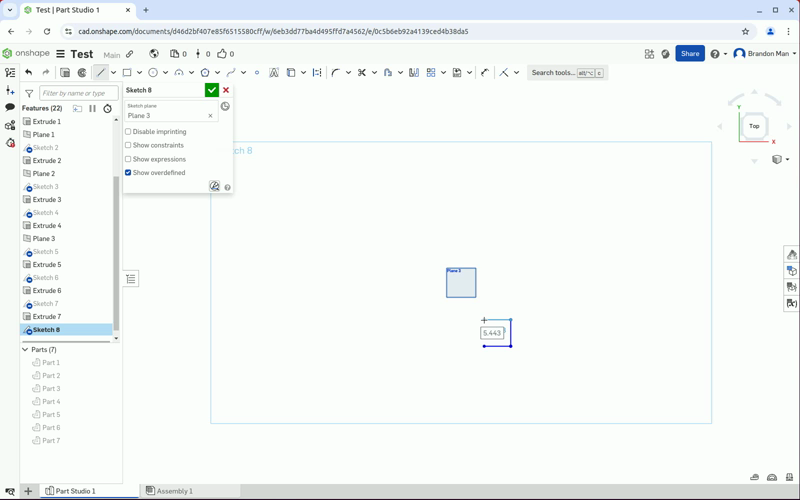
mouse_move(514, 319)
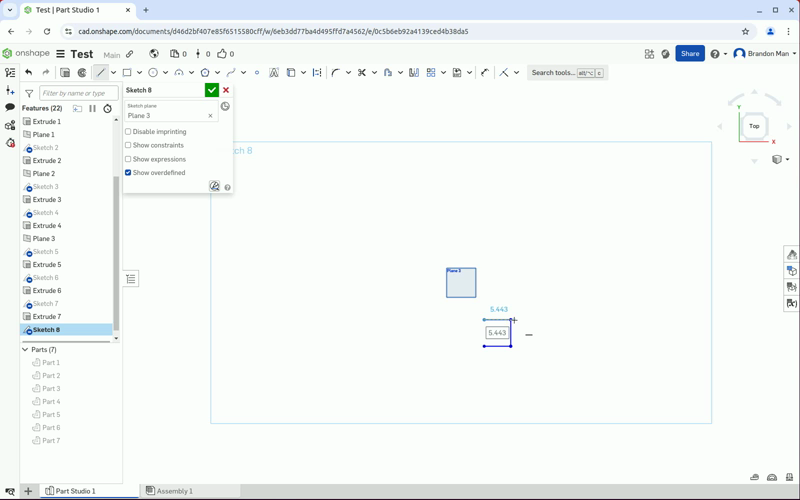
key_down(shift)
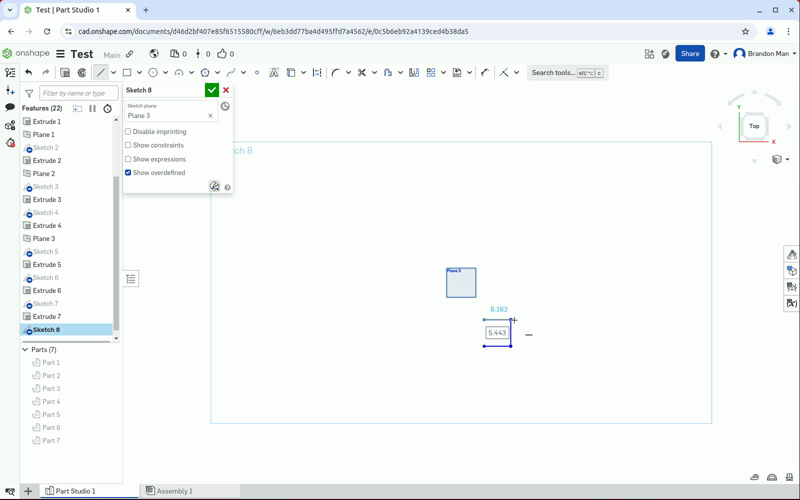
mouse_move(484, 346)
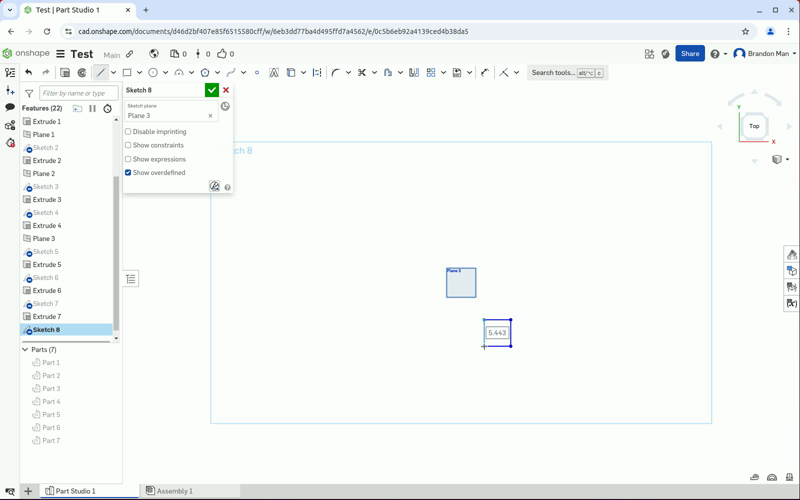
key_up(shift)
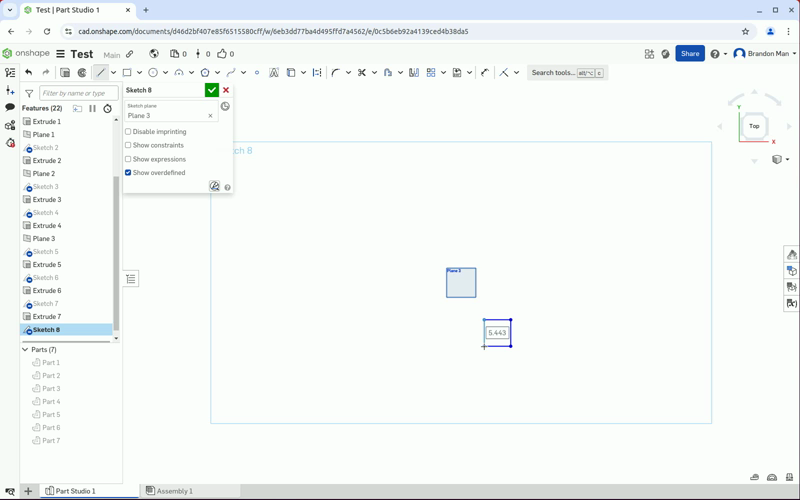
click(484, 346)
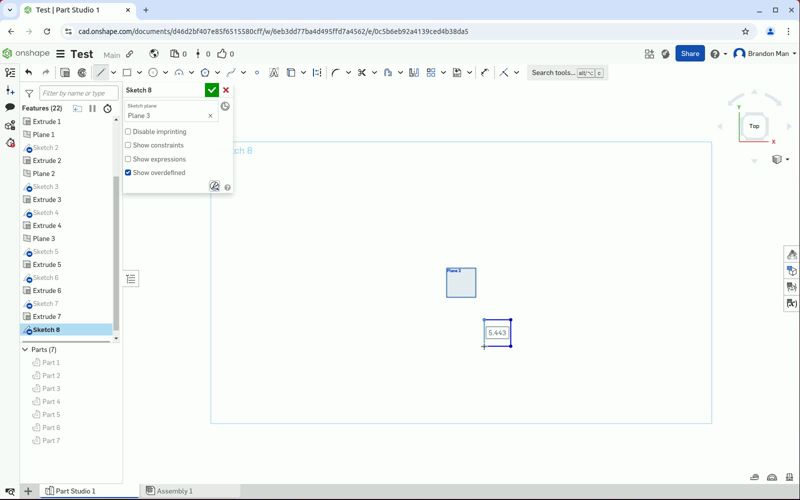
key(esc)
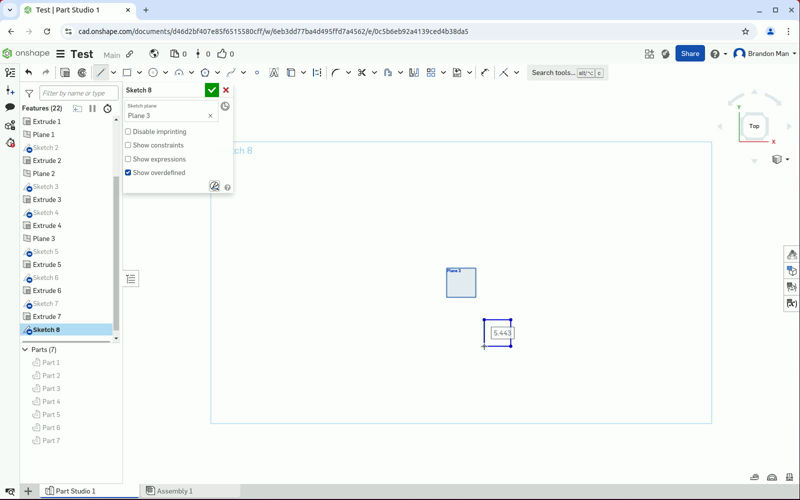
mouse_move(494, 331)
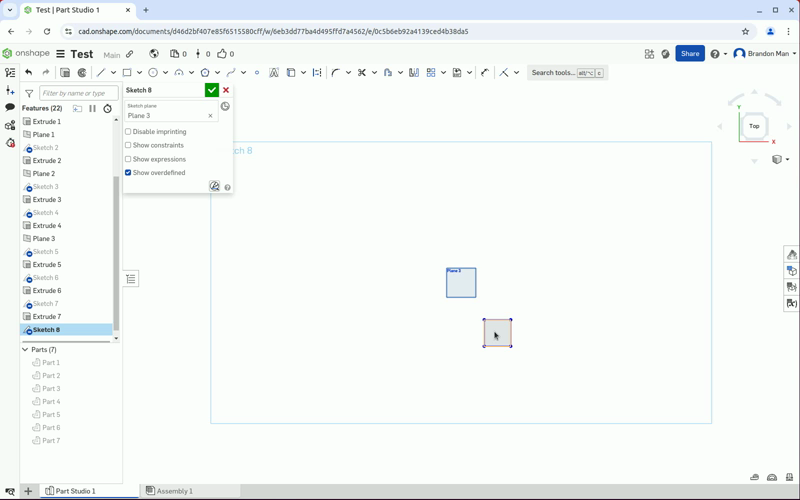
scroll(6)
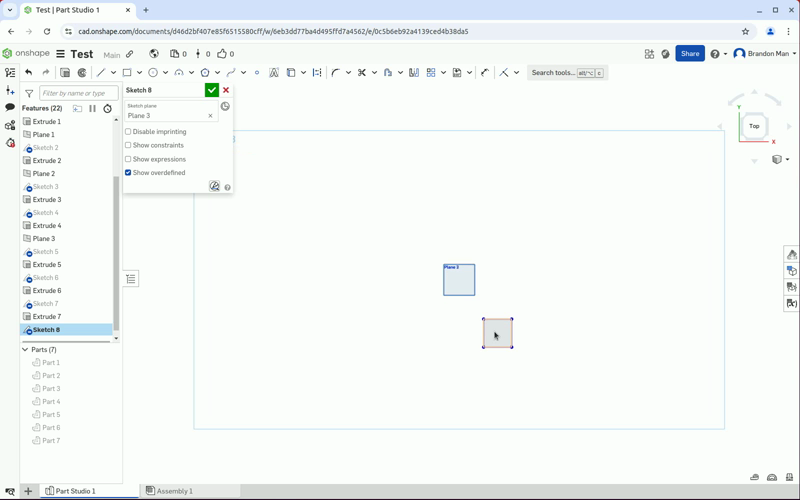
scroll(6)
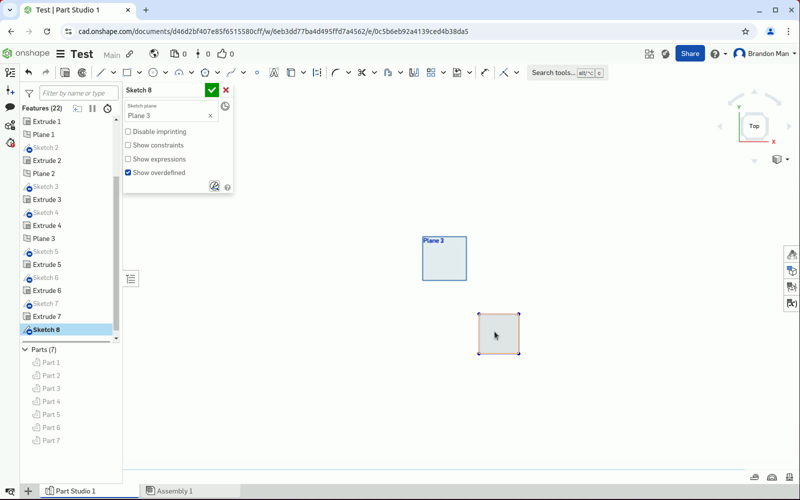
scroll(6)
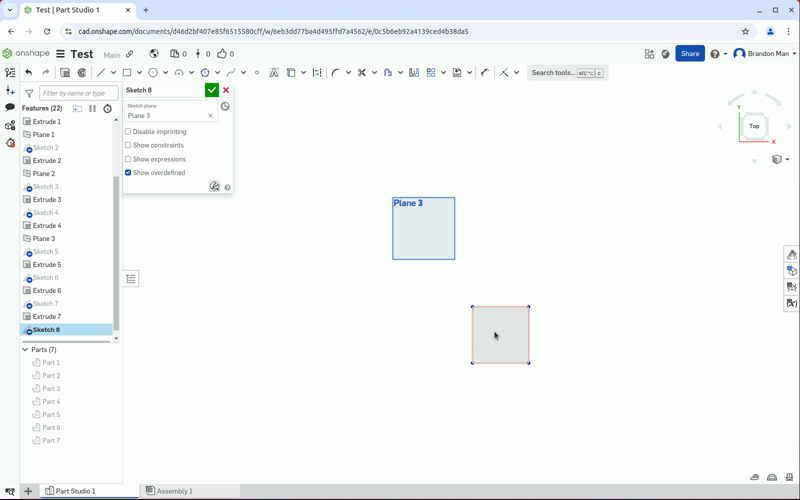
scroll(6)
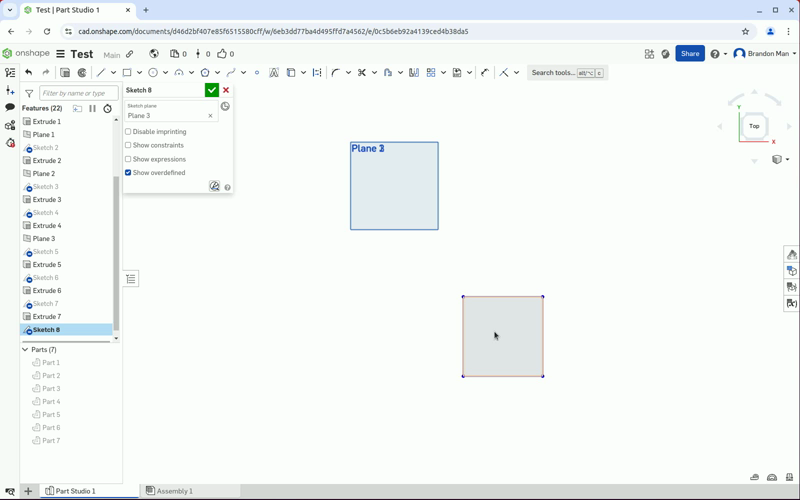
scroll(6)
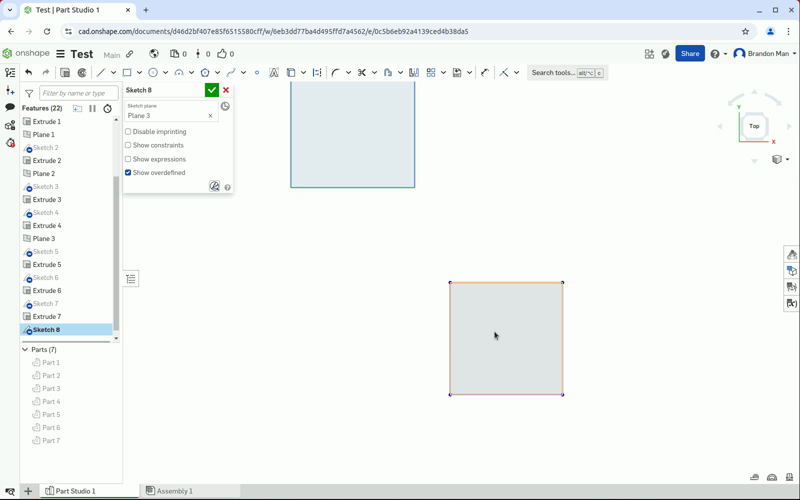
scroll(6)
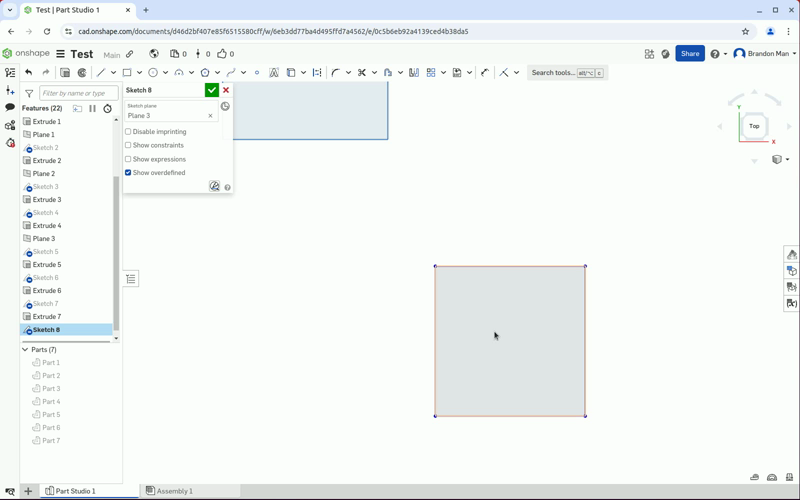
scroll(6)
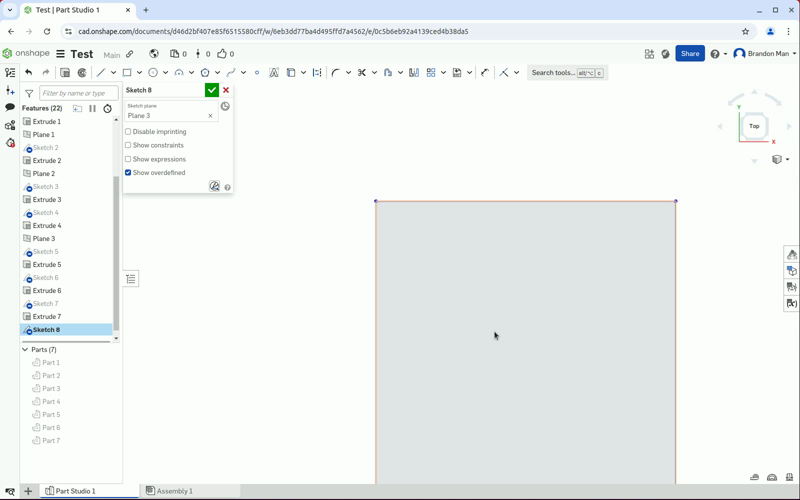
click(494, 331)
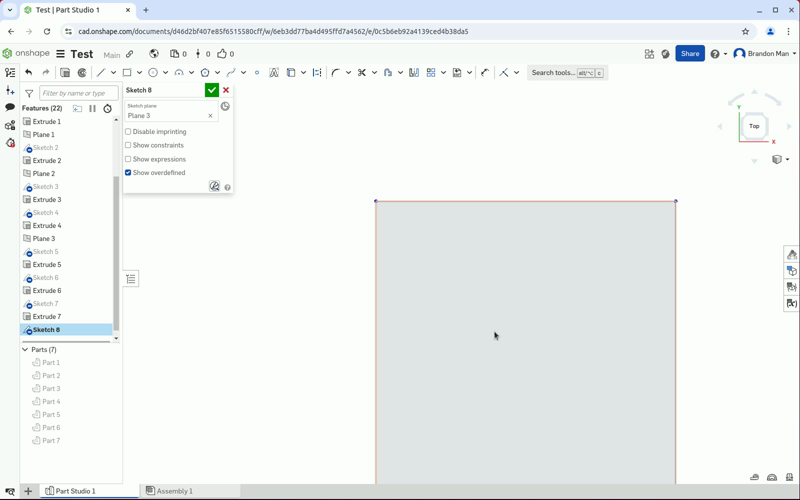
scroll(-6)
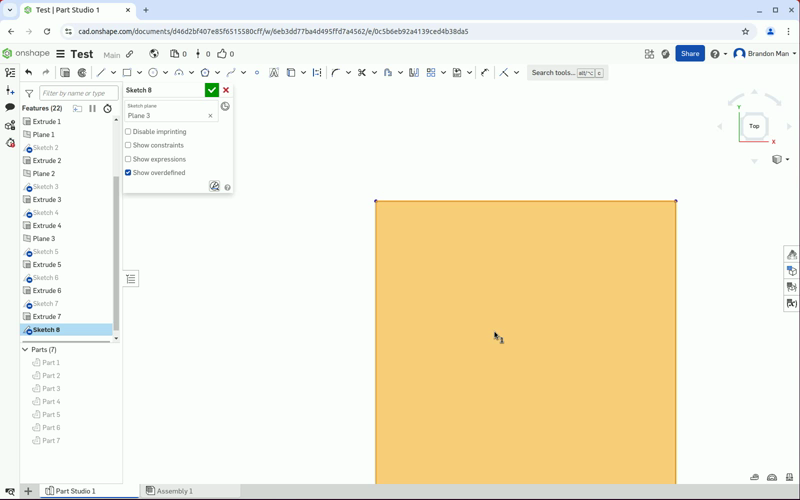
scroll(-6)
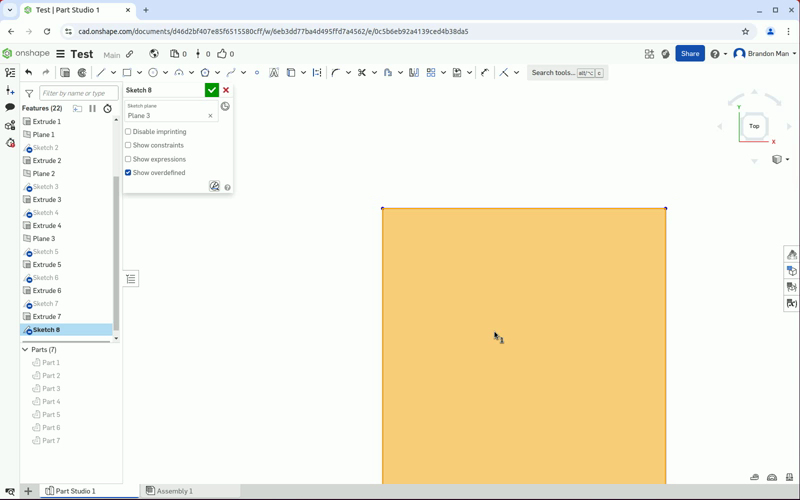
scroll(-6)
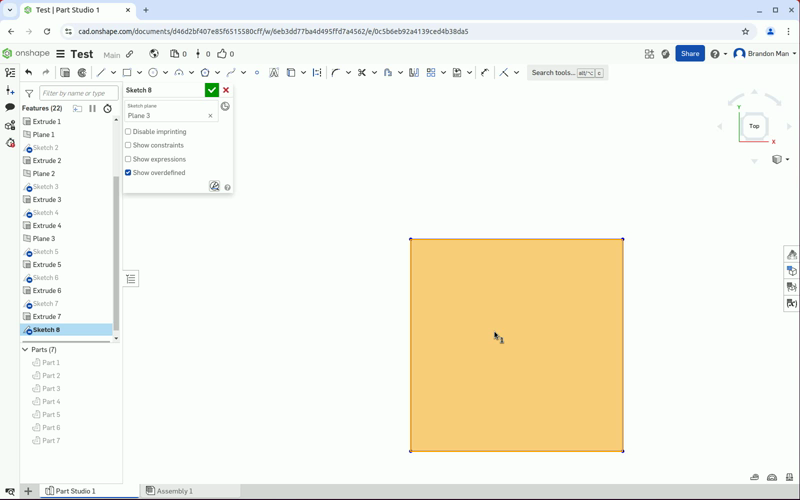
scroll(-6)
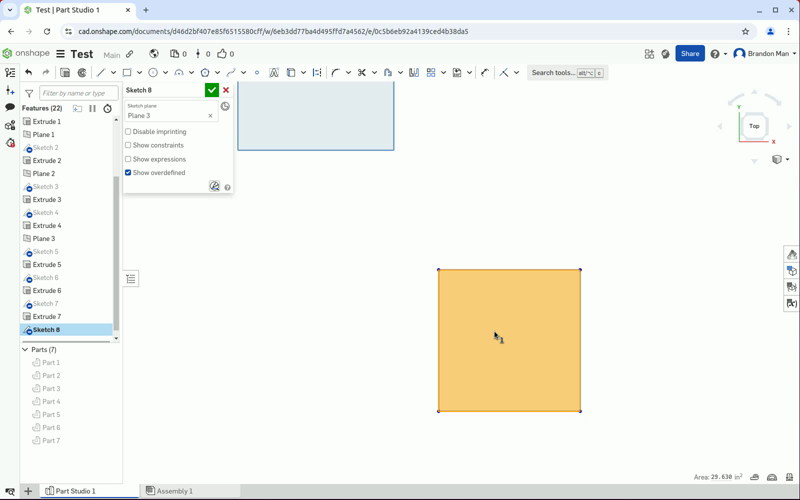
scroll(-6)
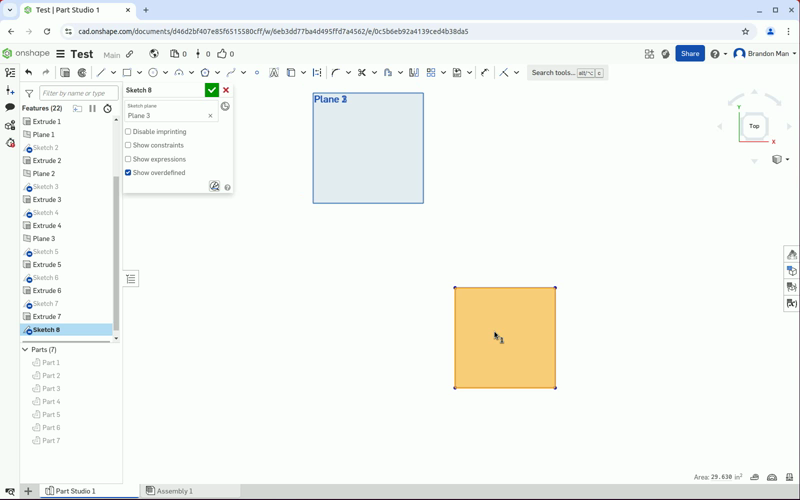
scroll(-6)
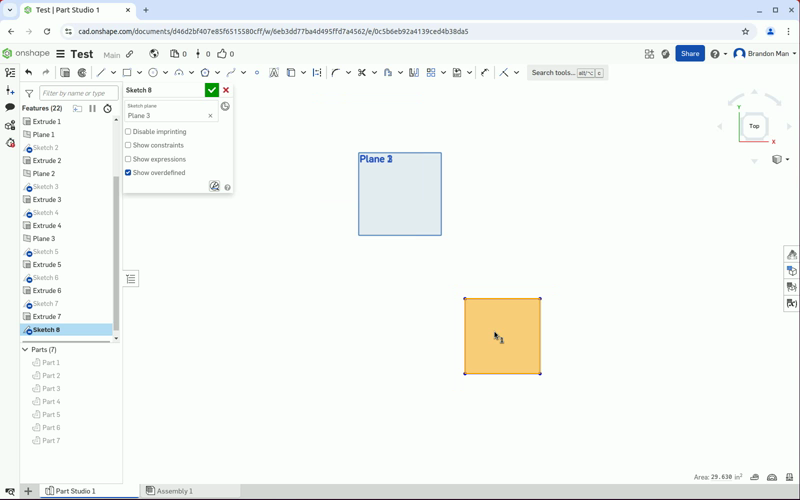
scroll(-6)
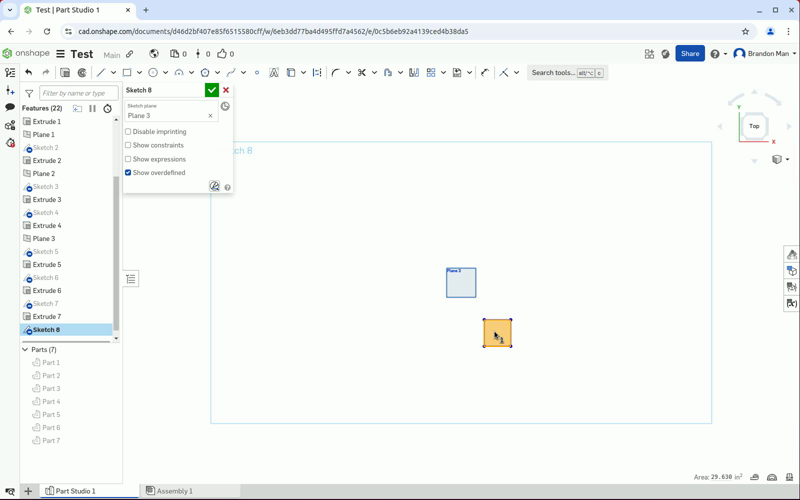
mouse_move(73, 352)
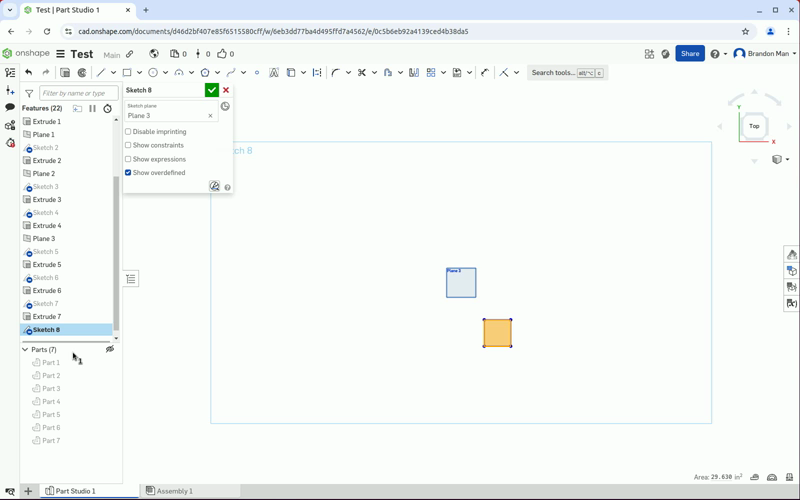
key(shift+y)
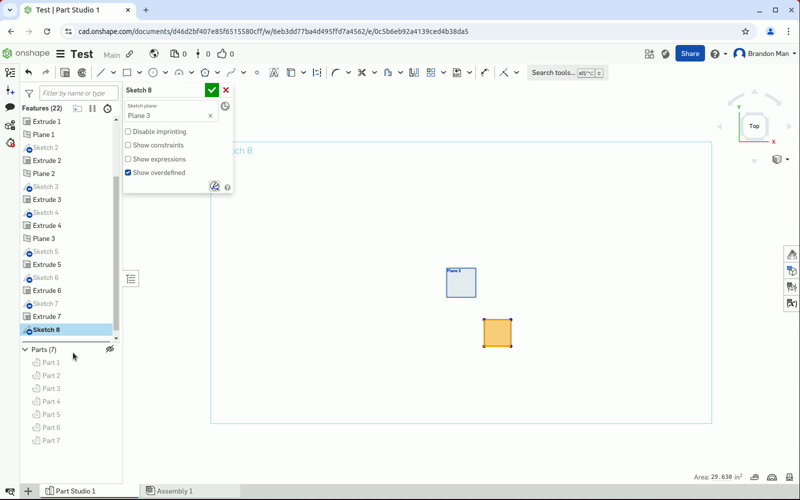
key(shift+e)
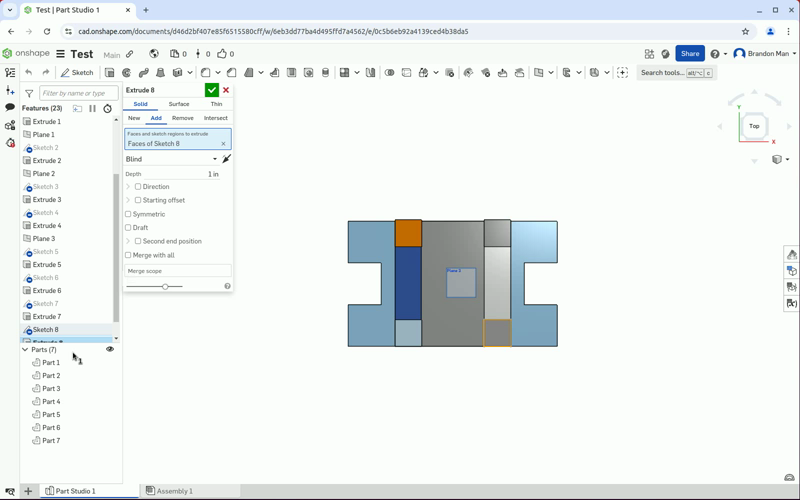
mouse_move(143, 106)
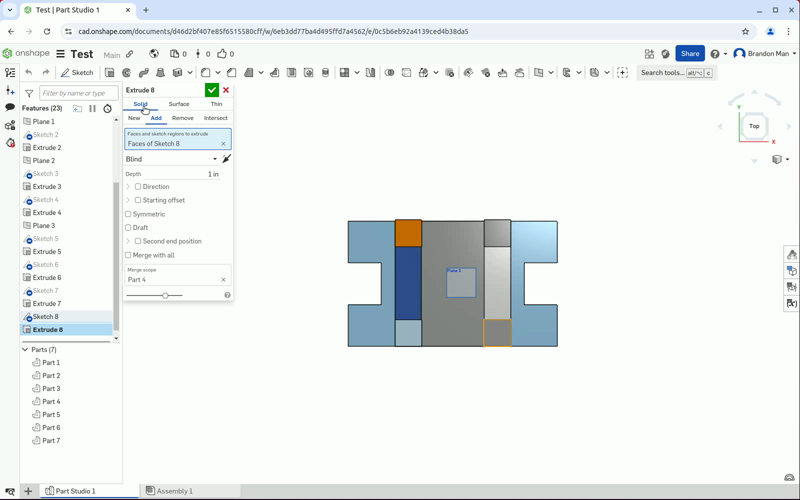
click(143, 106)
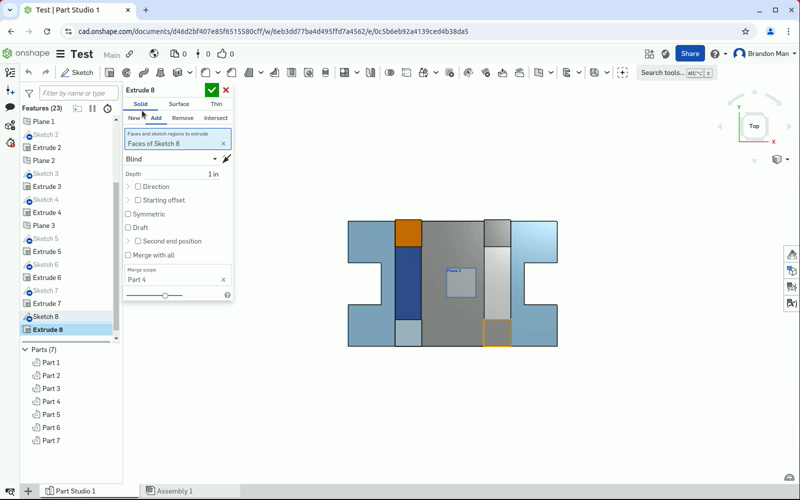
mouse_move(137, 120)
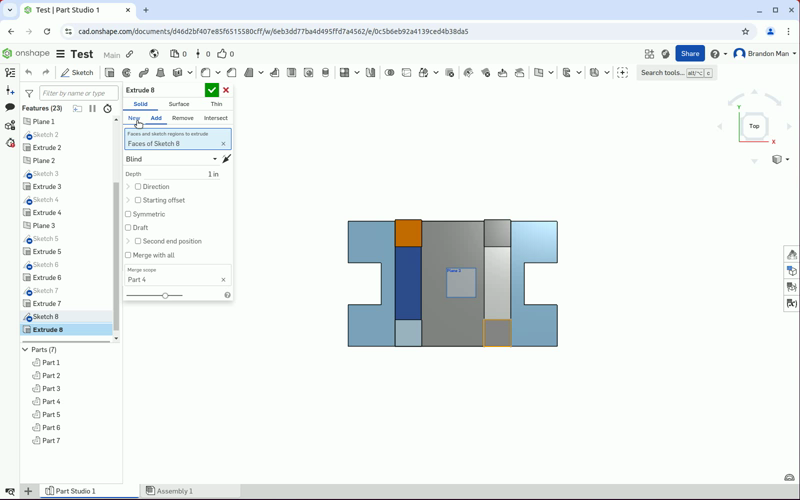
click(137, 120)
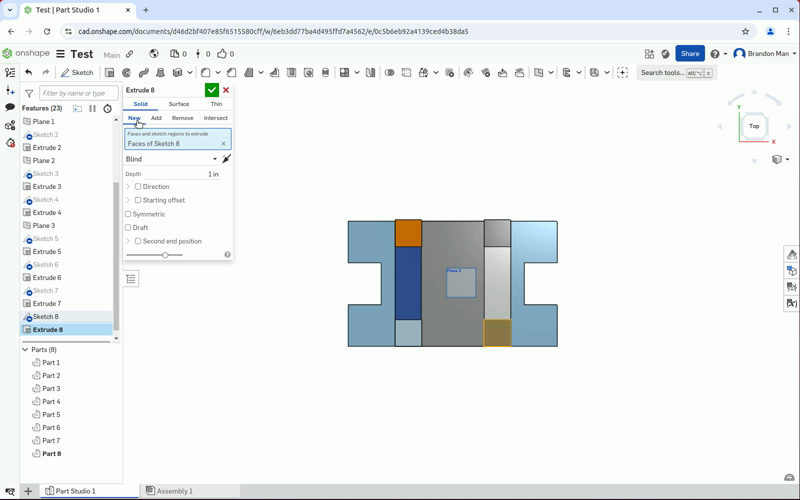
key(tab, 4)
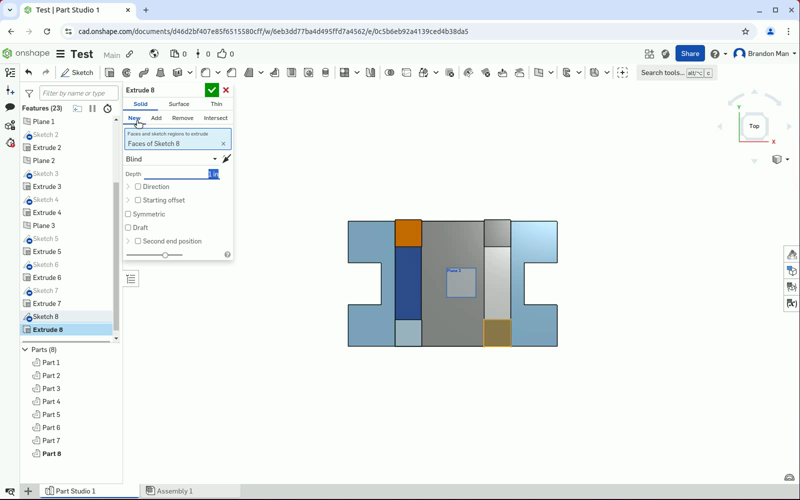
text(3.129)
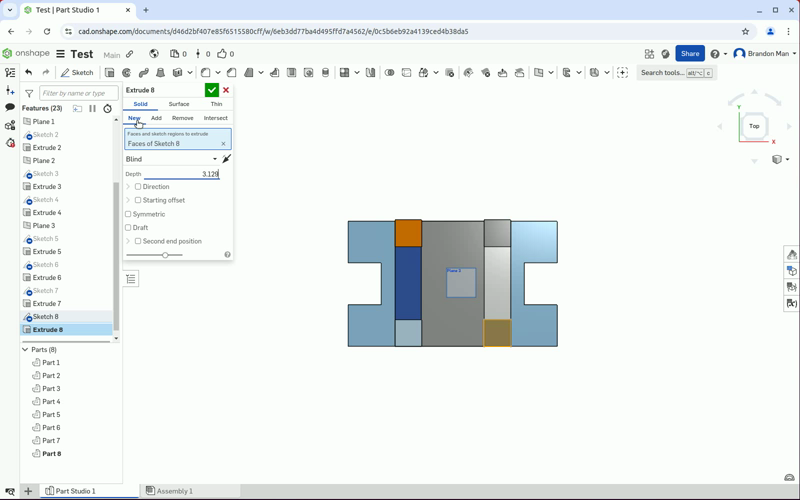
key(enter)
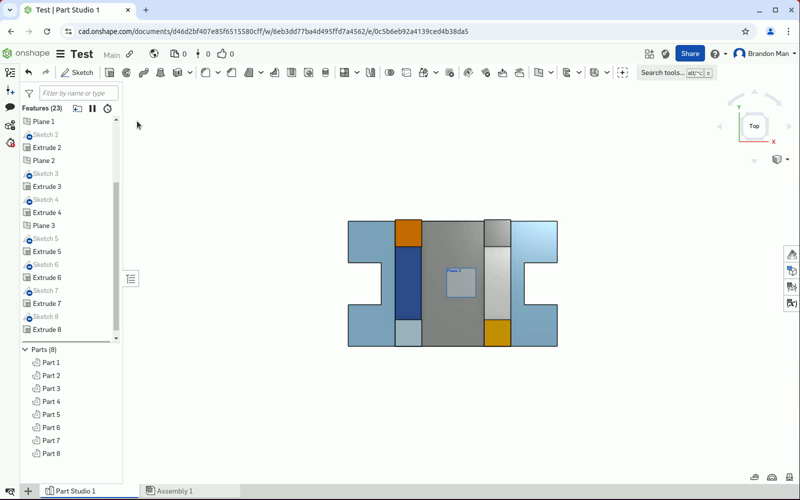
key(shift+h)
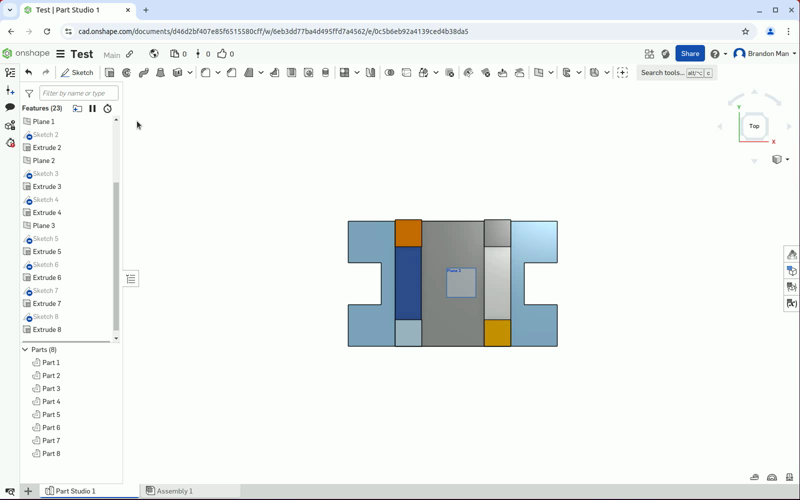
key(shift+h)
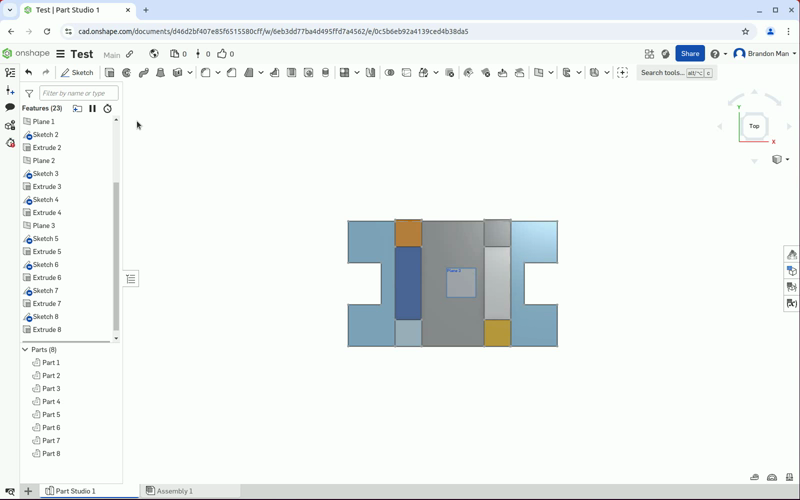
key(shift+7)
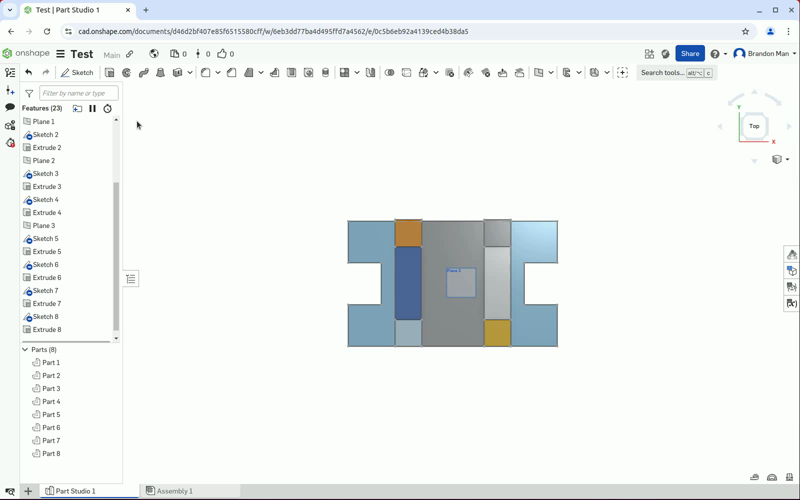
key(up, 3)
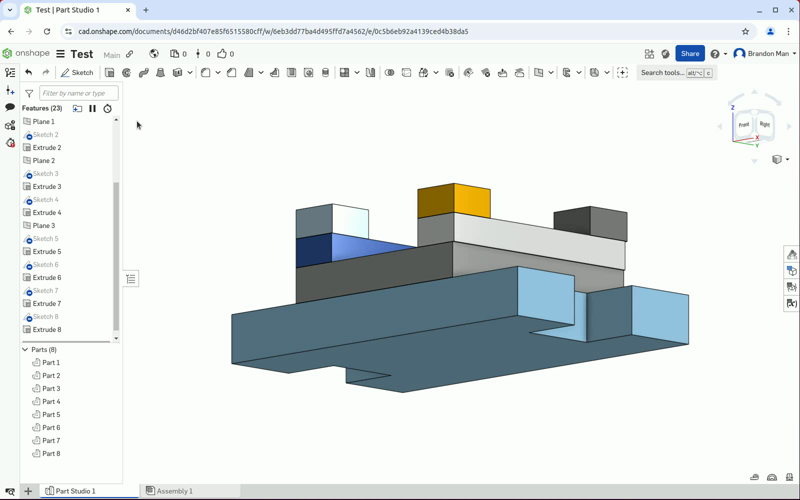
key(left, 3)
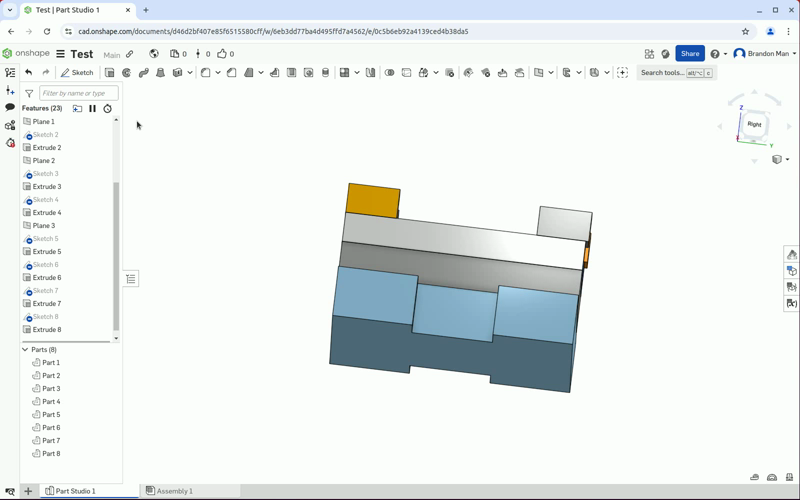
key(right, 3)
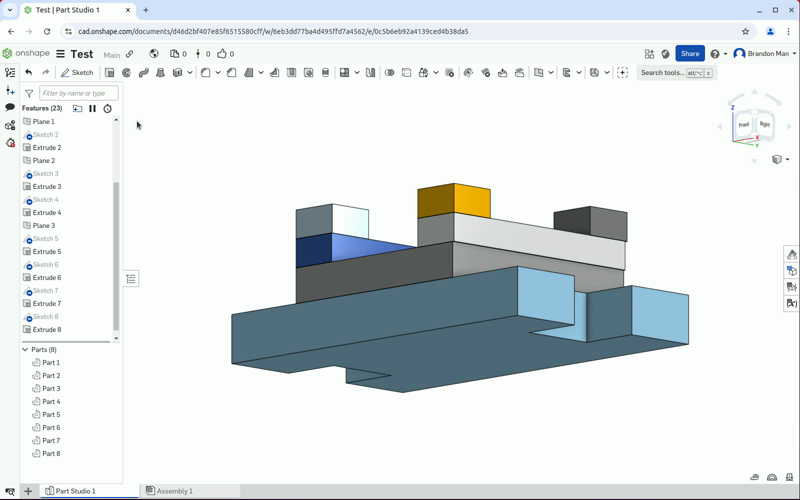
key(down, 3)
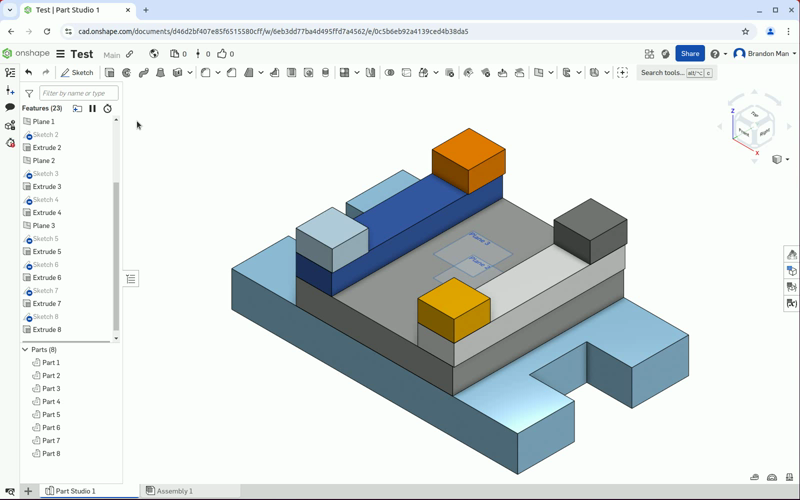
mouse_move(69, 98)
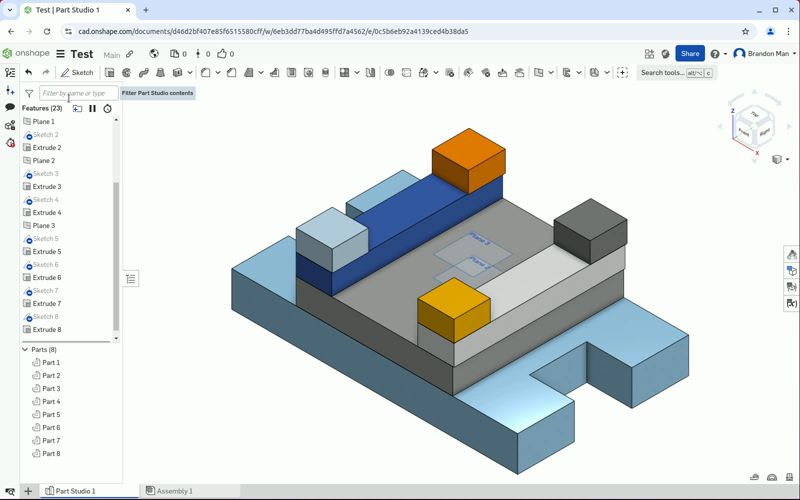
click(69, 98)